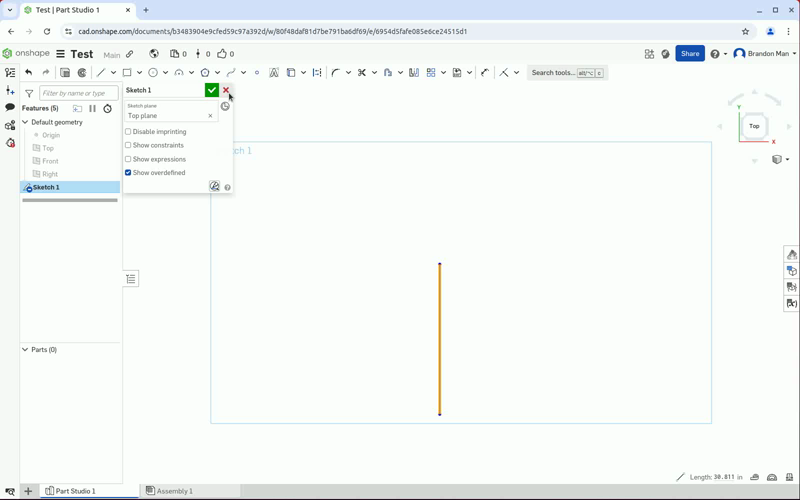
key(shift+h)
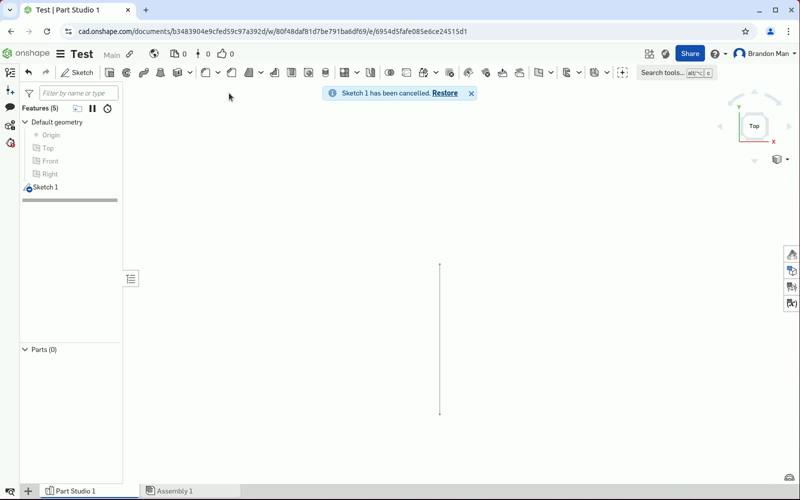
key(shift+s)
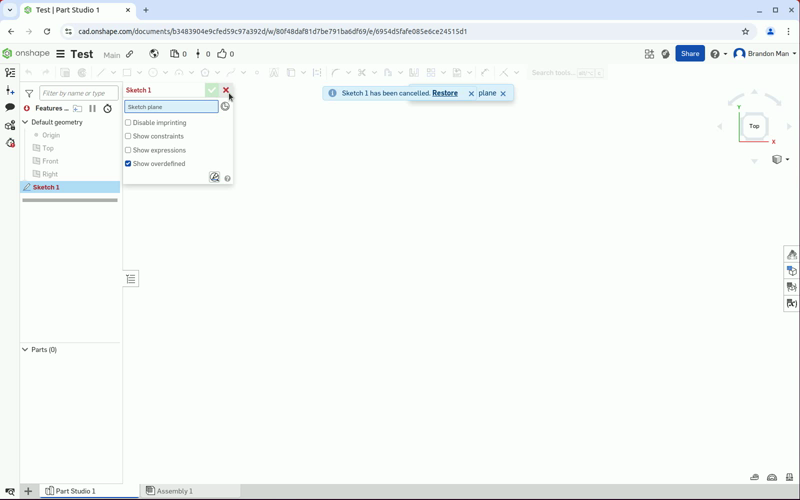
mouse_move(73, 150)
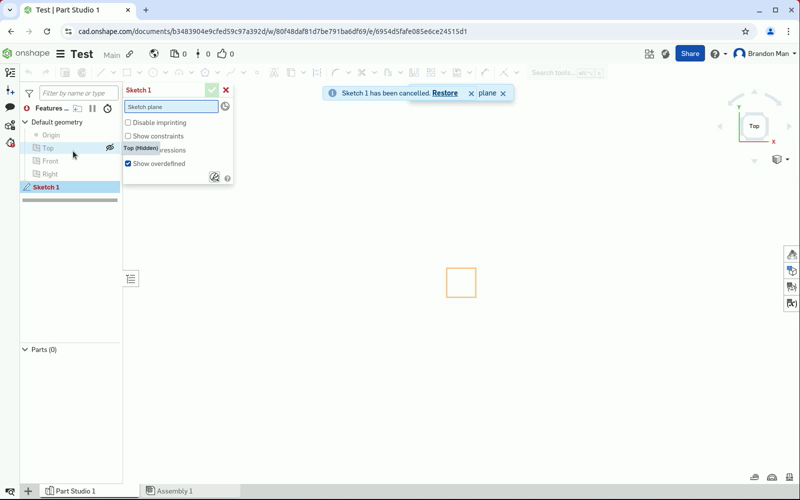
click(73, 150)
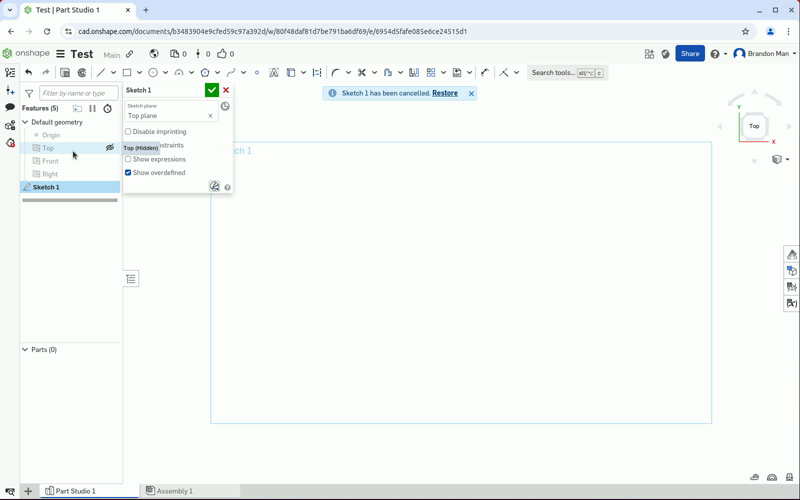
mouse_move(73, 352)
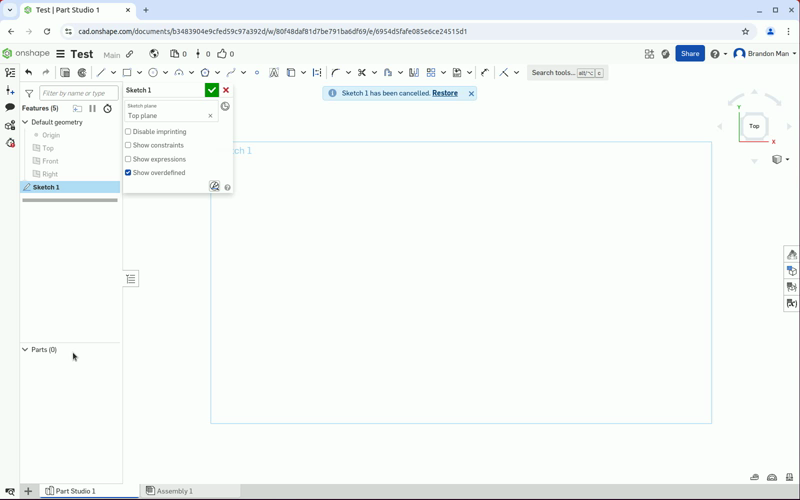
key(y)
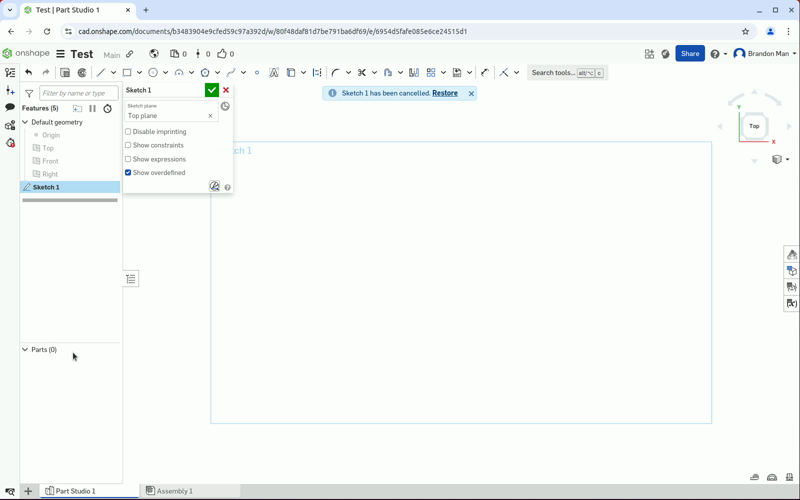
key(a)
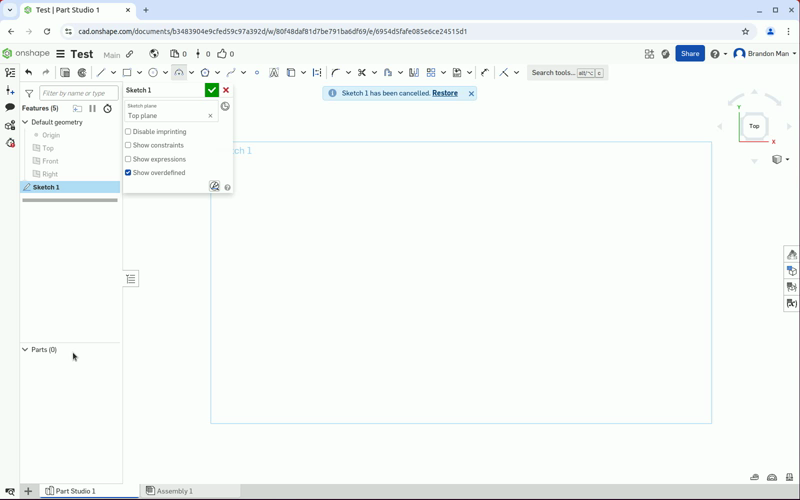
key_down(shift)
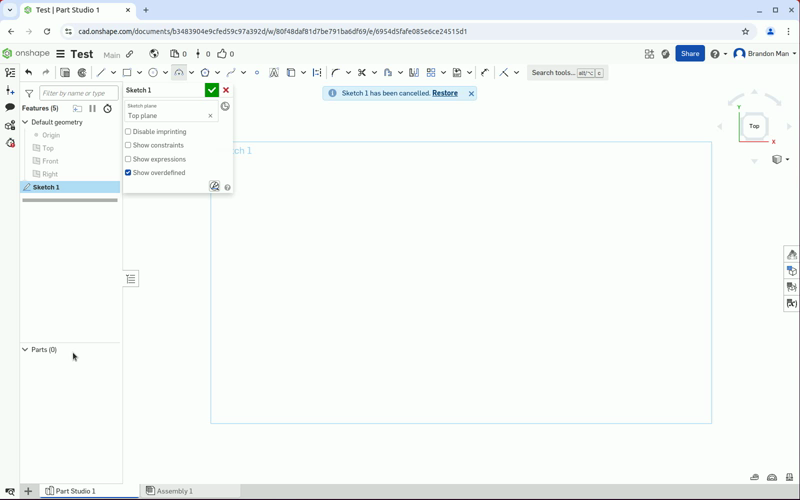
mouse_move(380, 287)
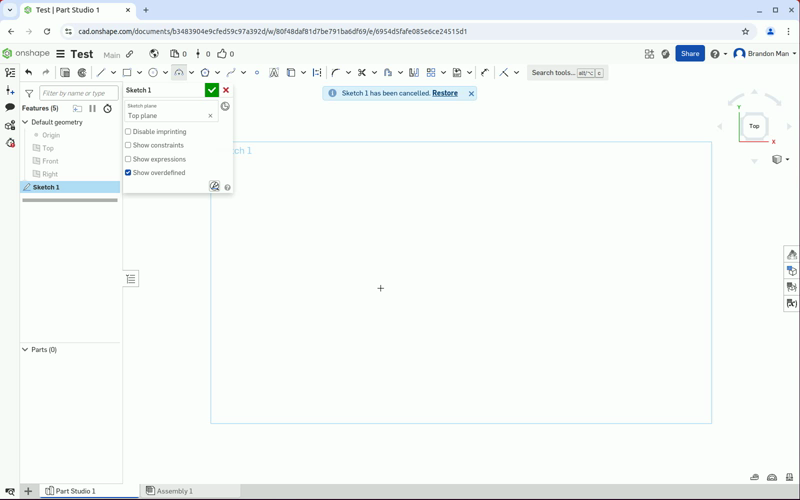
click(380, 287)
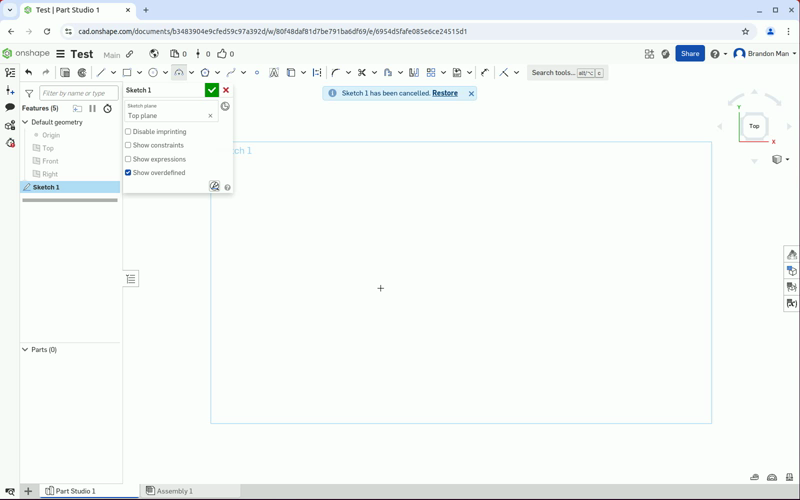
key_up(shift)
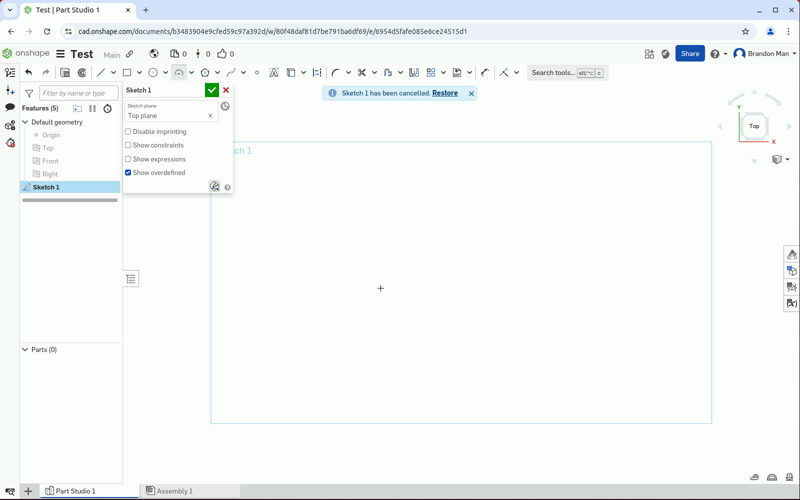
key_down(shift)
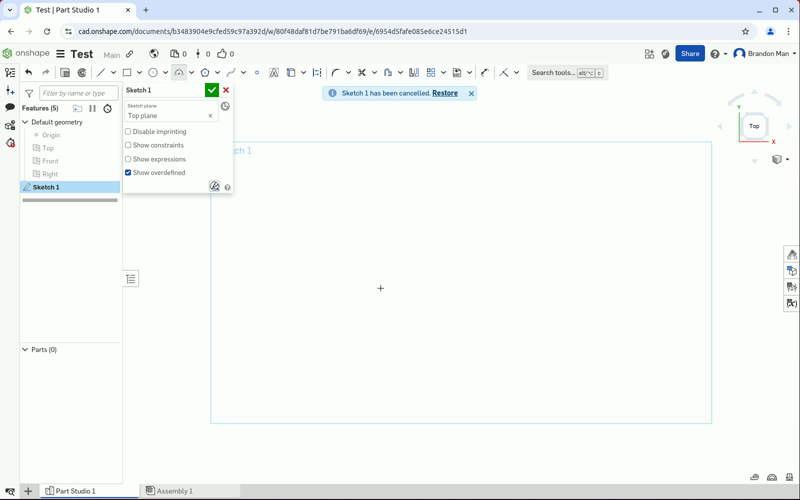
mouse_move(411, 345)
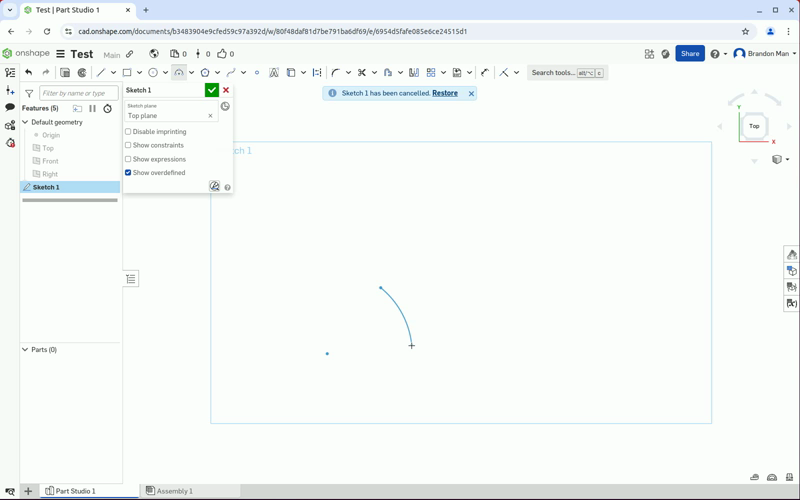
click(411, 345)
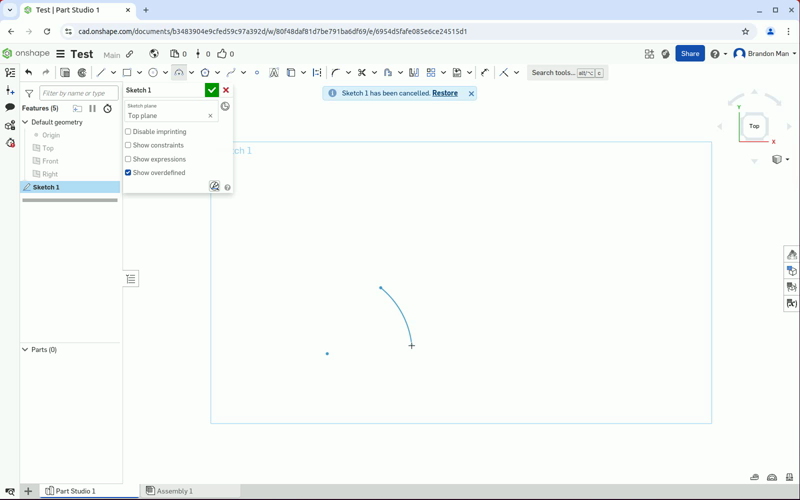
mouse_move(390, 319)
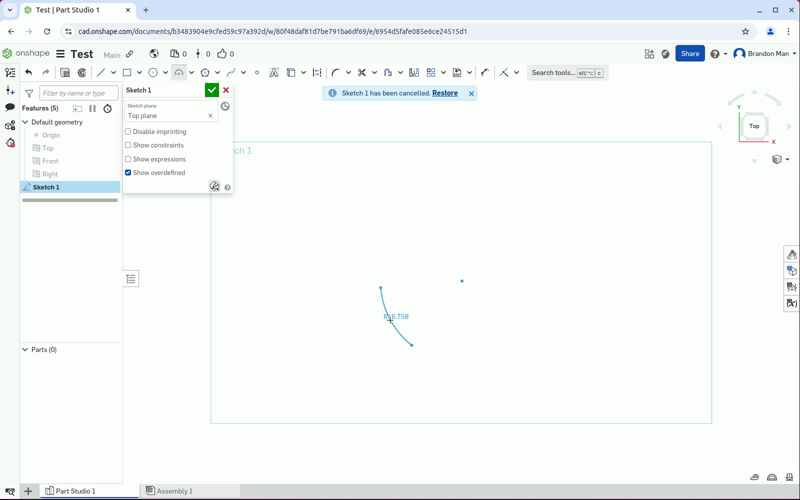
click(390, 319)
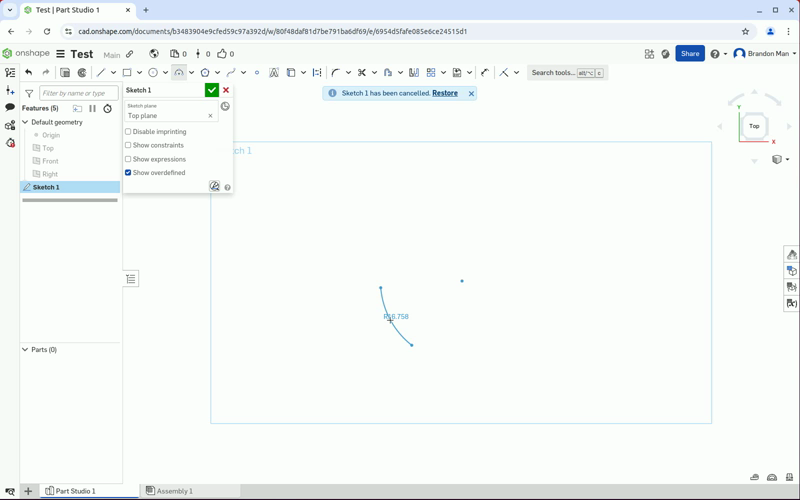
key_up(shift)
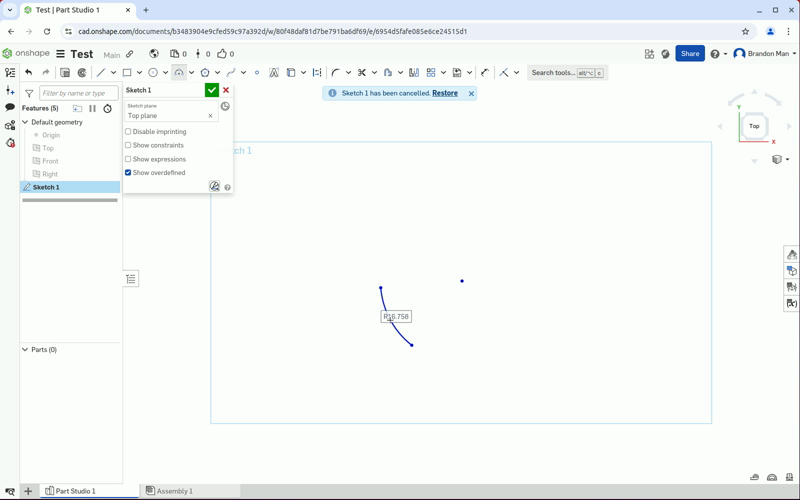
key(esc)
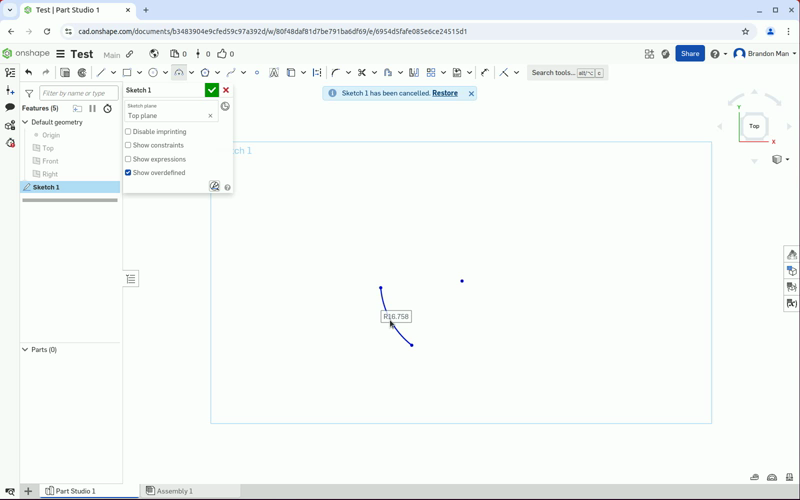
key(l)
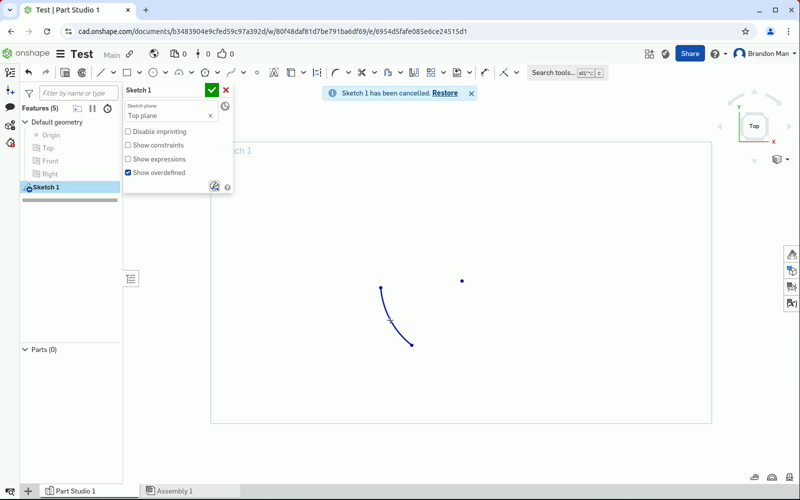
mouse_move(411, 345)
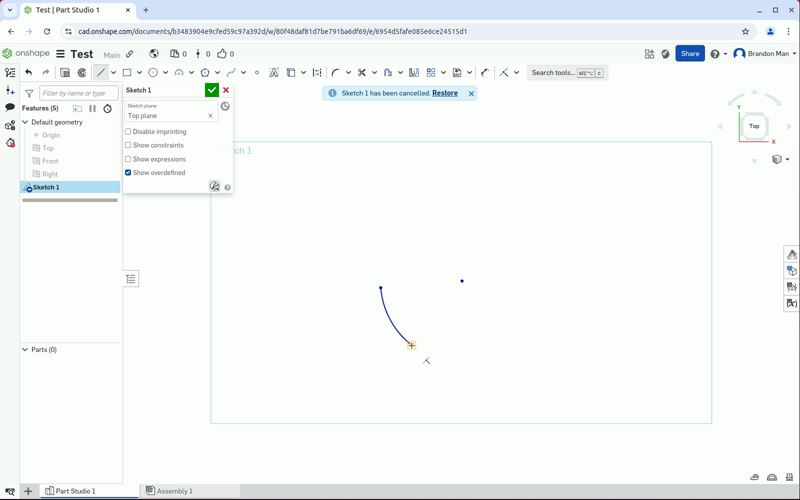
click(411, 345)
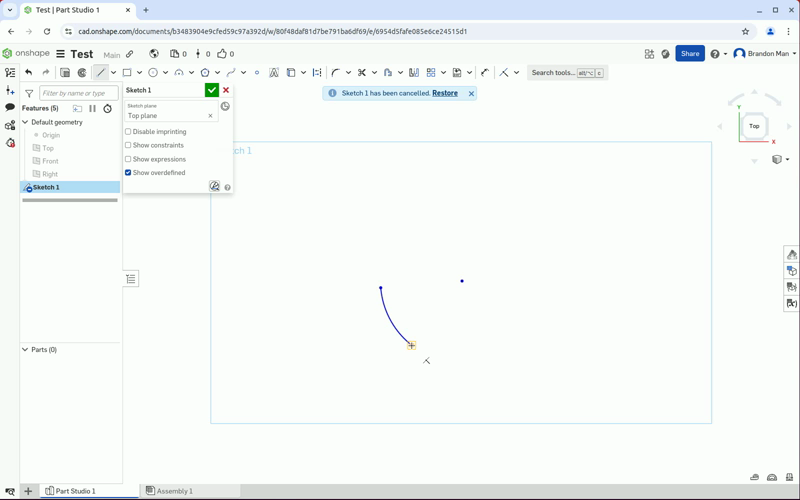
key_down(shift)
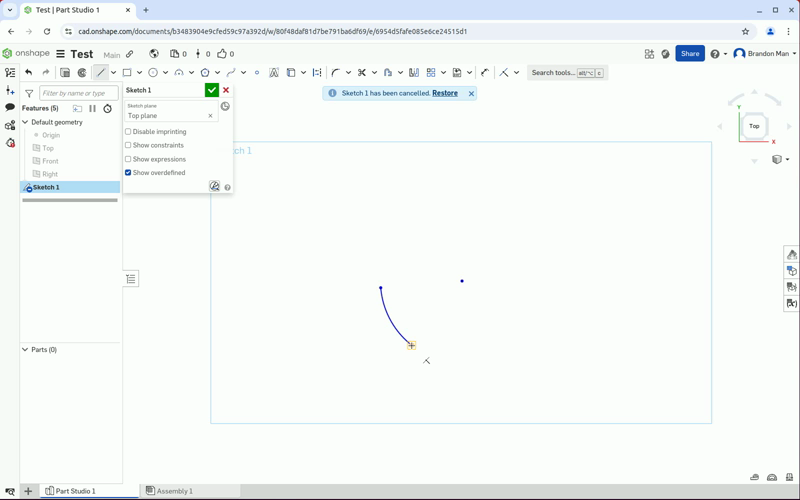
mouse_move(441, 345)
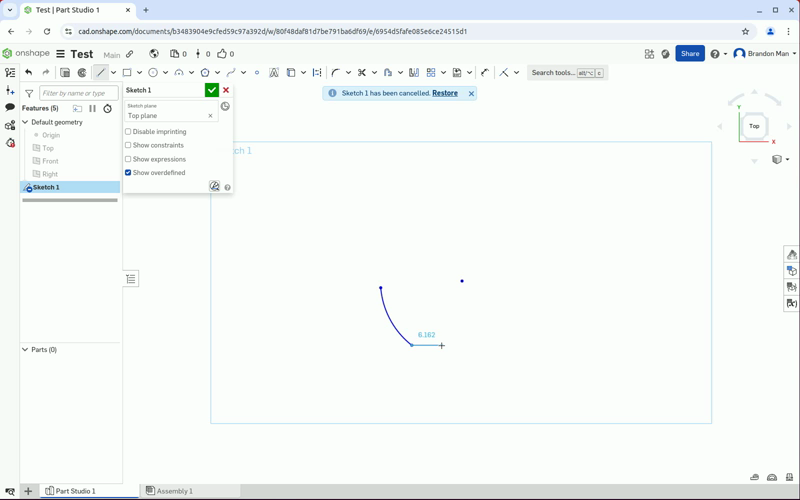
mouse_move(411, 395)
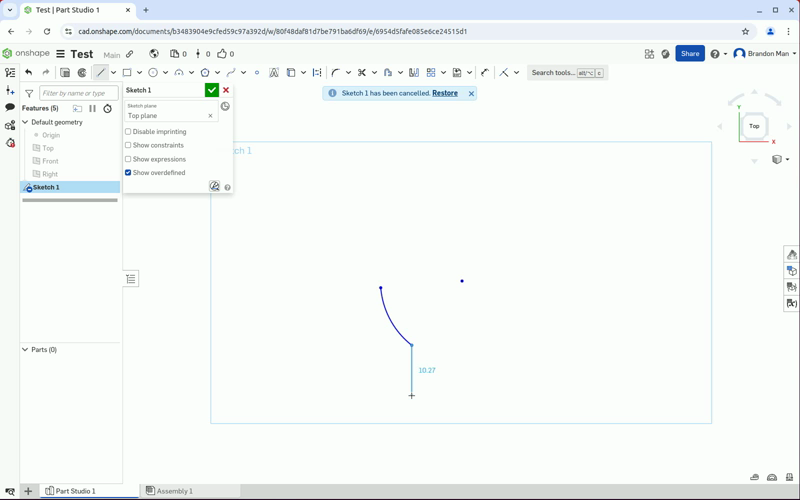
click(411, 395)
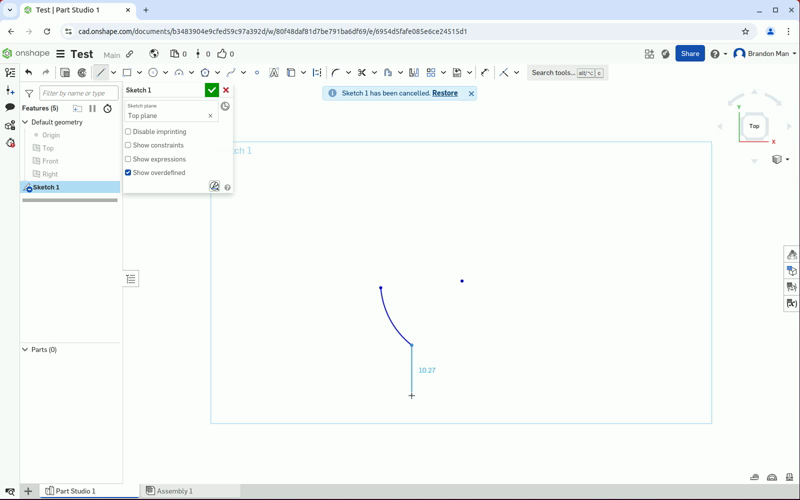
key_up(shift)
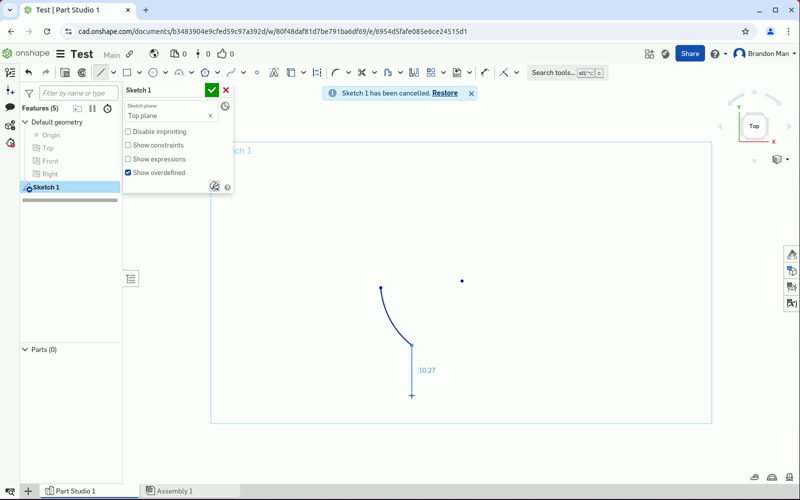
key_down(shift)
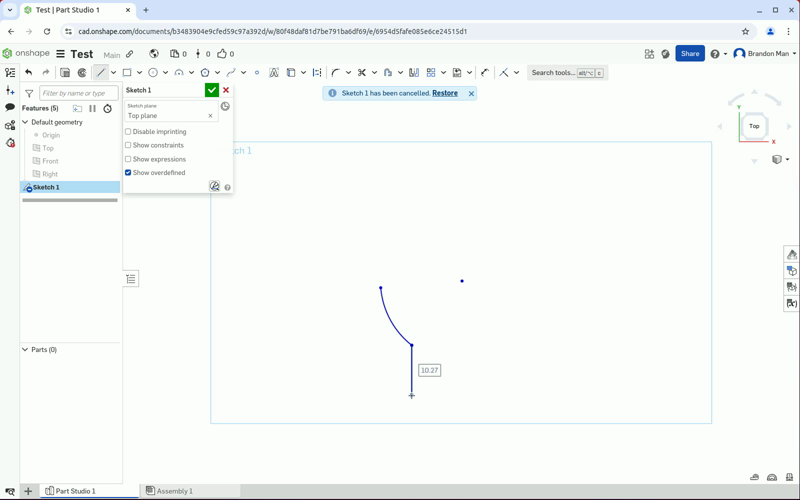
mouse_move(441, 395)
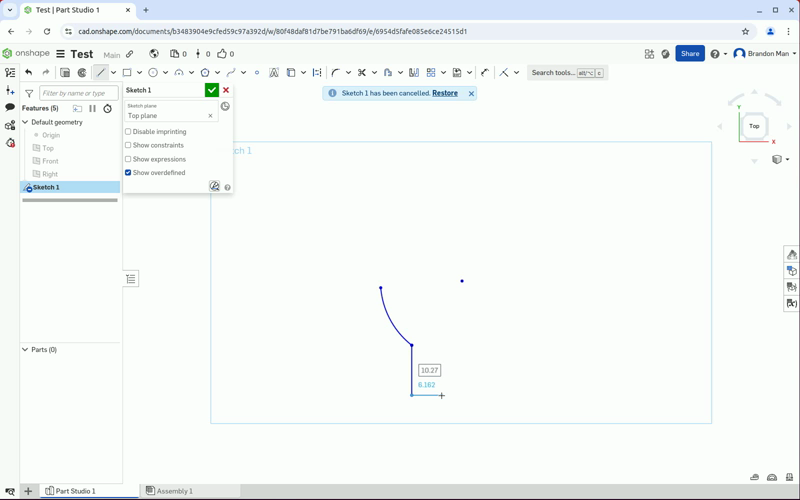
mouse_move(429, 395)
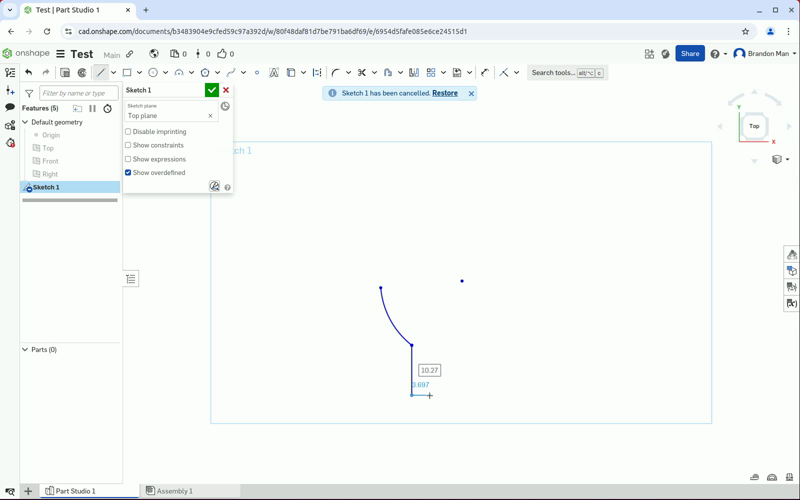
click(429, 395)
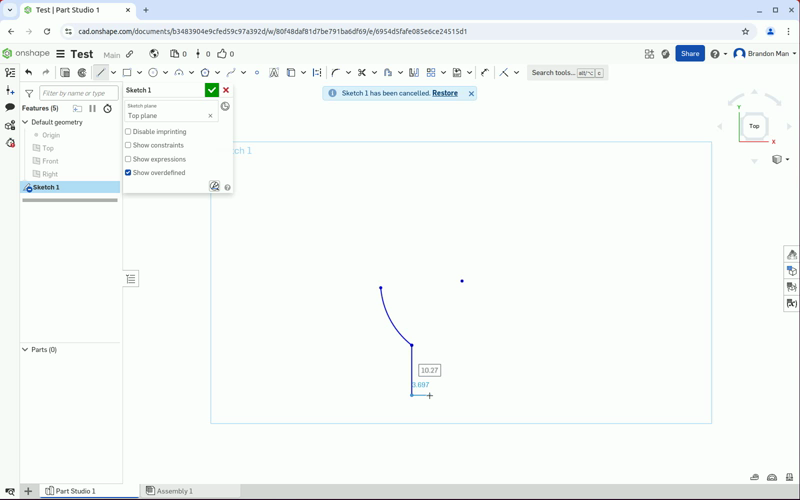
key_up(shift)
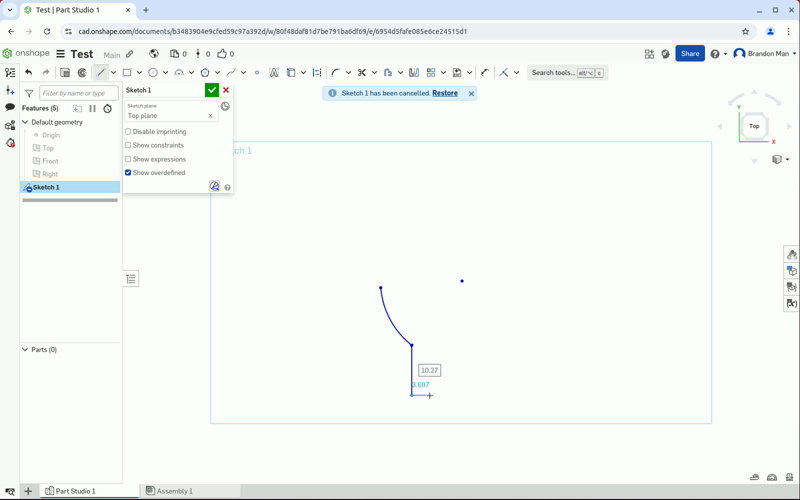
key_down(shift)
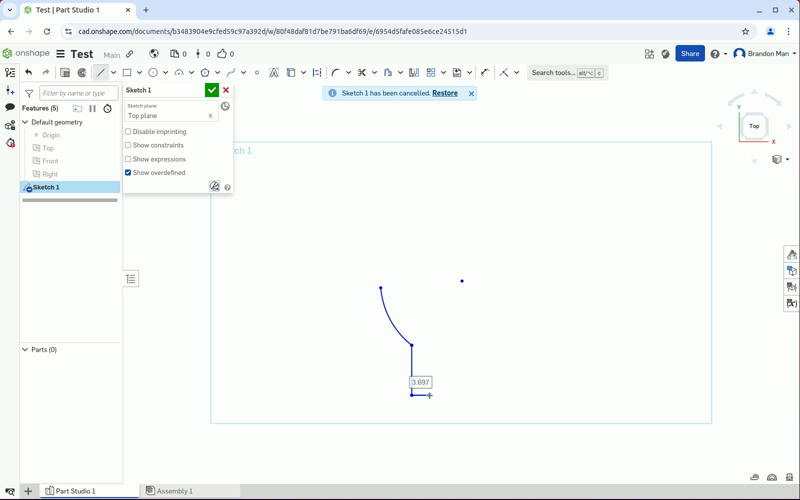
mouse_move(459, 395)
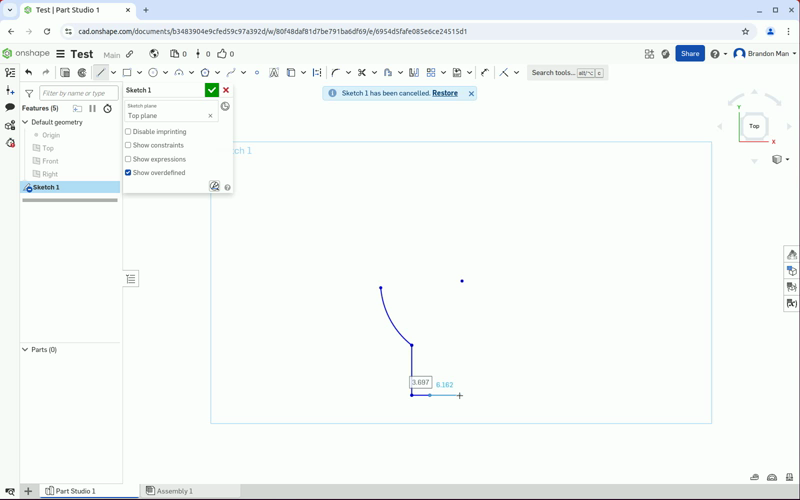
mouse_move(429, 343)
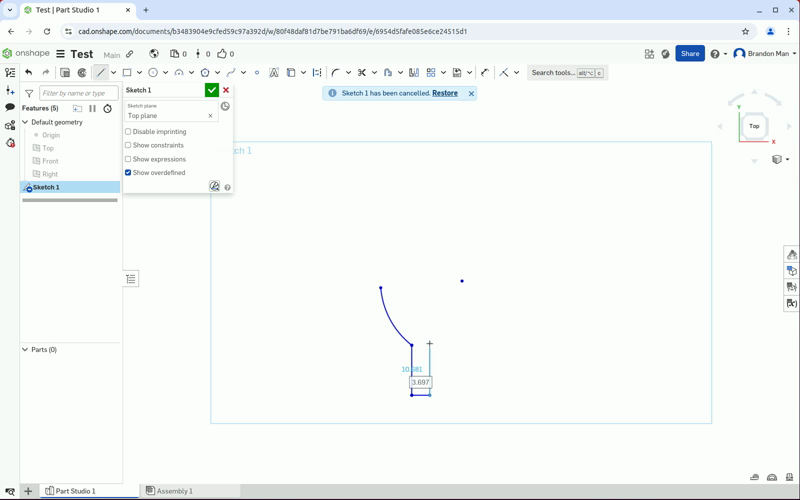
click(429, 343)
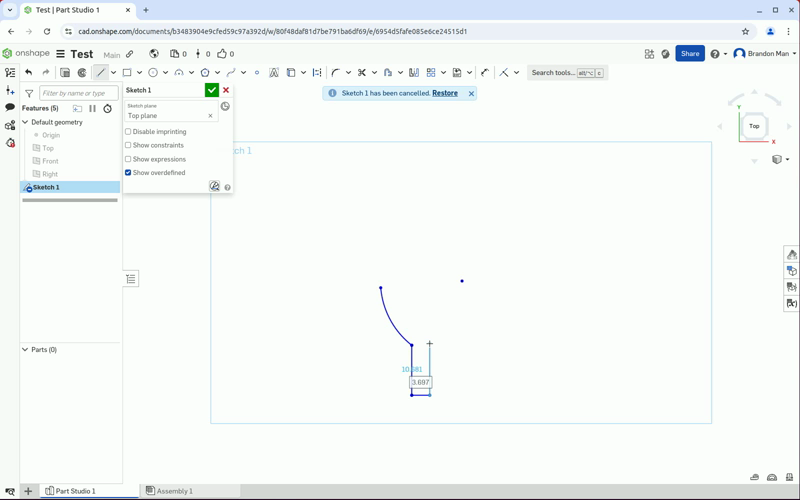
key_up(shift)
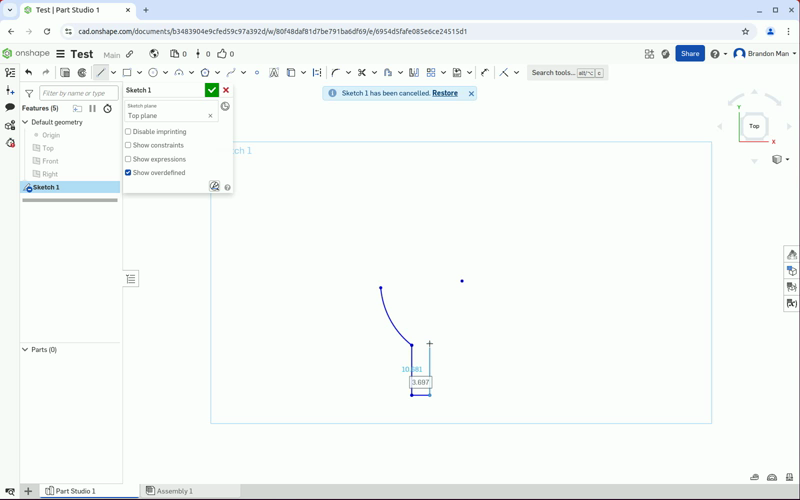
key(esc)
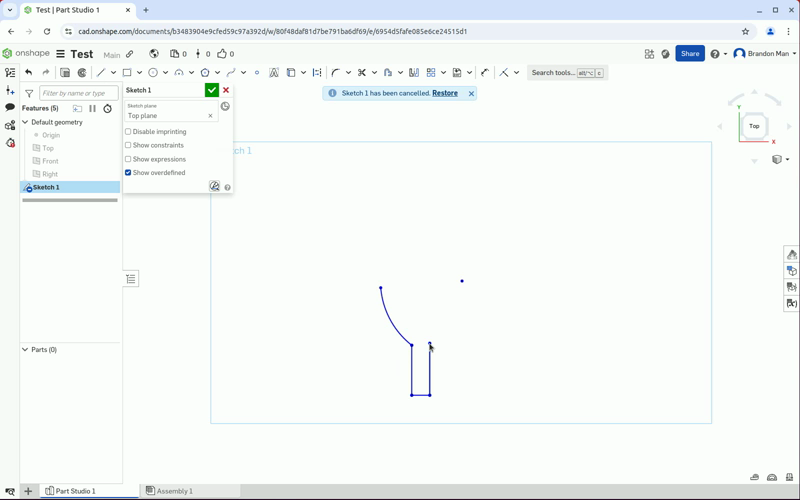
key(a)
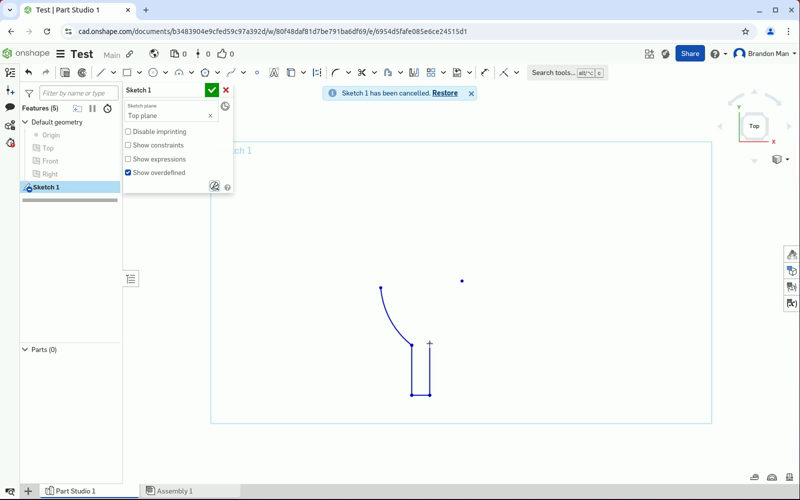
mouse_move(429, 343)
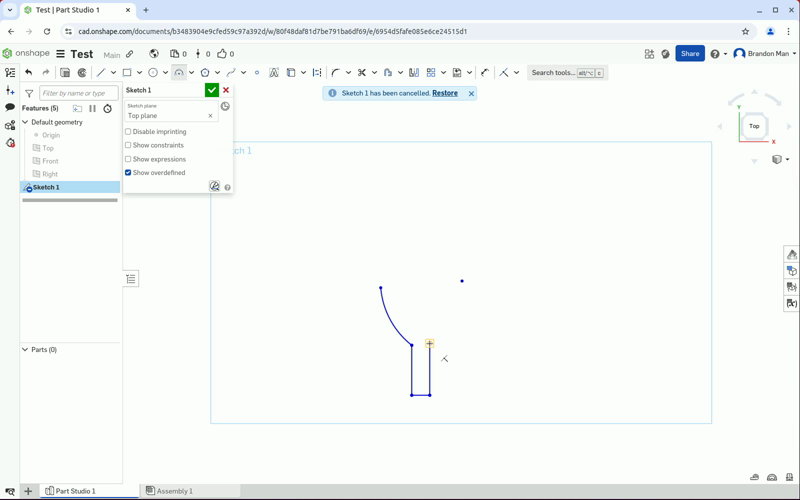
click(429, 343)
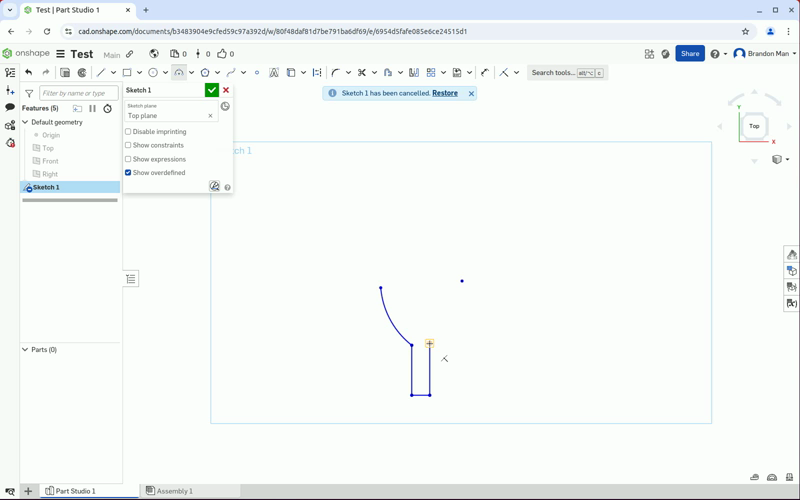
key_down(shift)
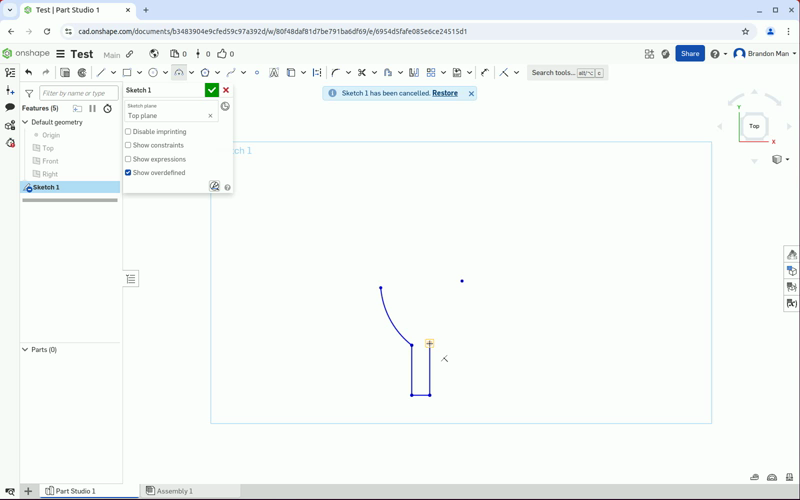
mouse_move(393, 287)
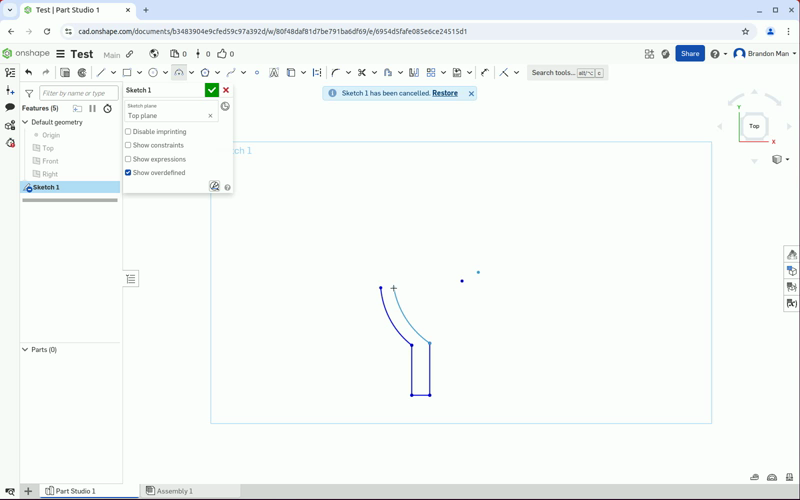
click(393, 287)
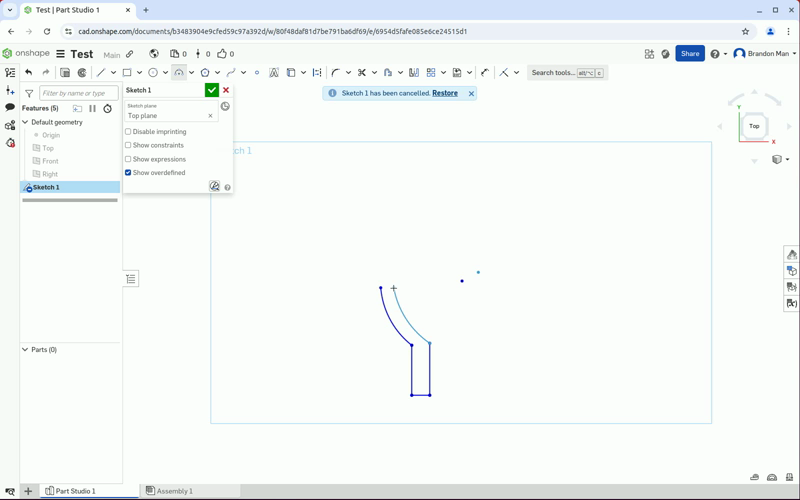
mouse_move(404, 320)
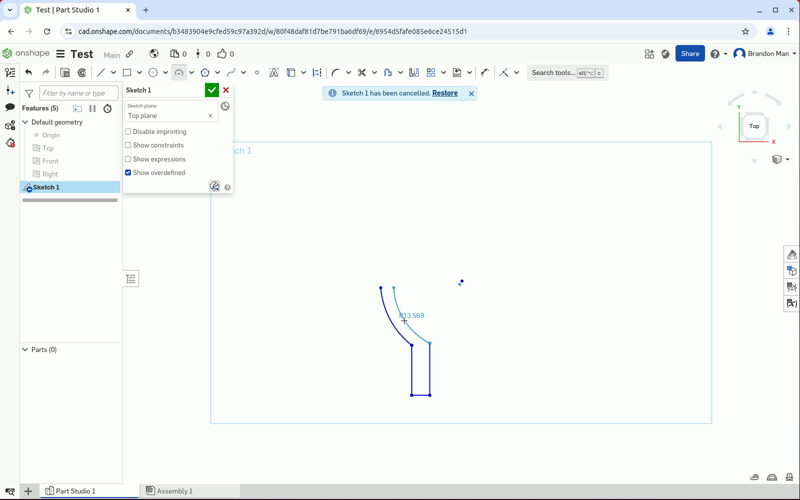
click(404, 320)
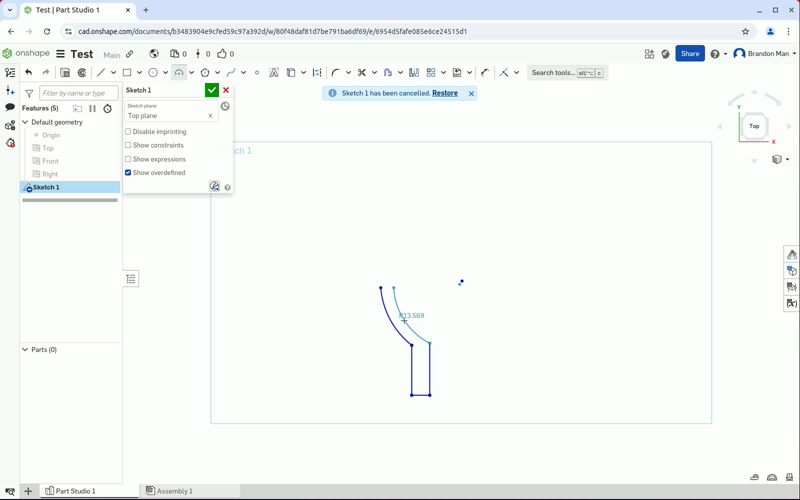
key_up(shift)
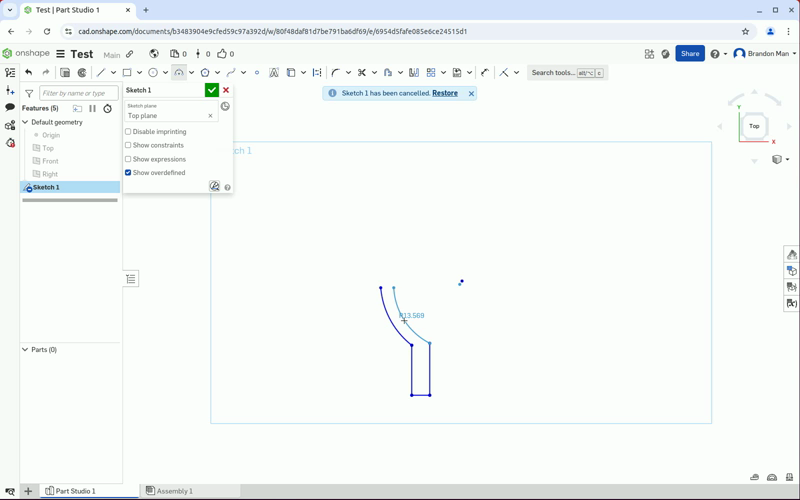
key(esc)
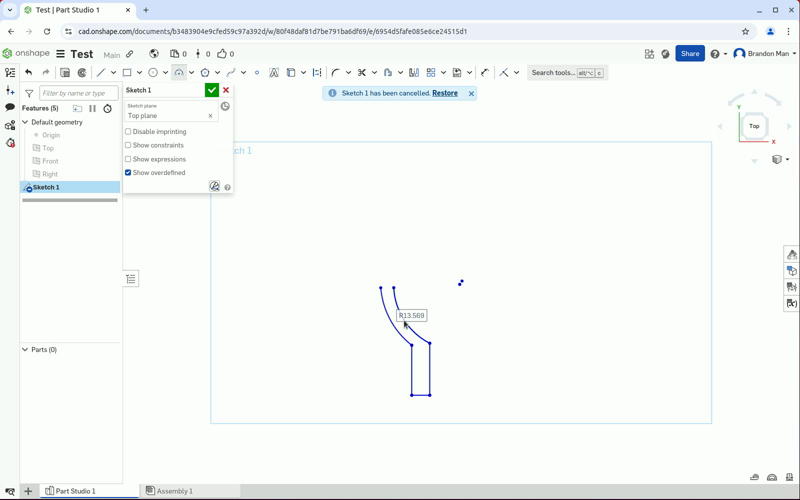
key(l)
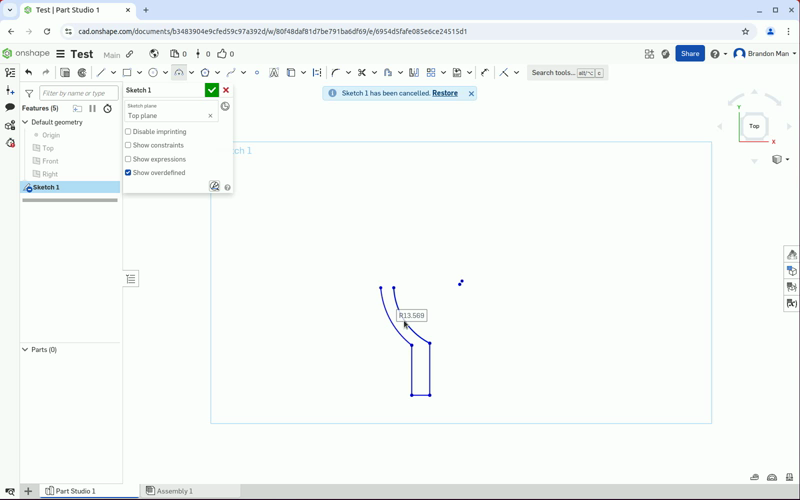
mouse_move(393, 287)
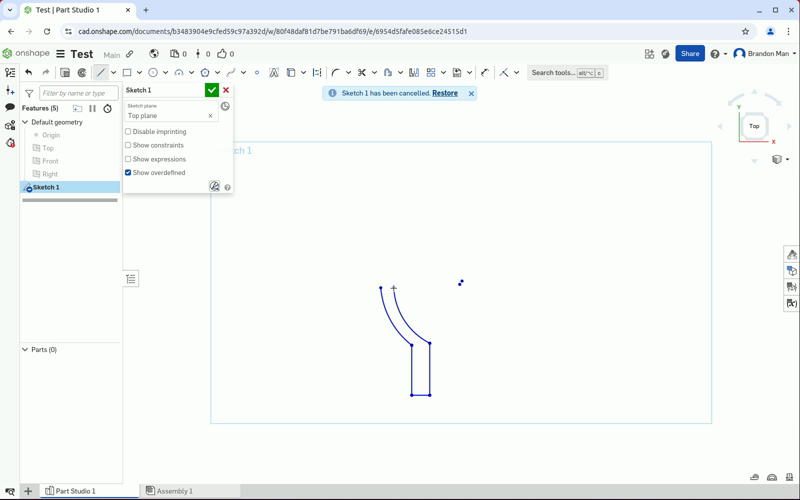
click(393, 287)
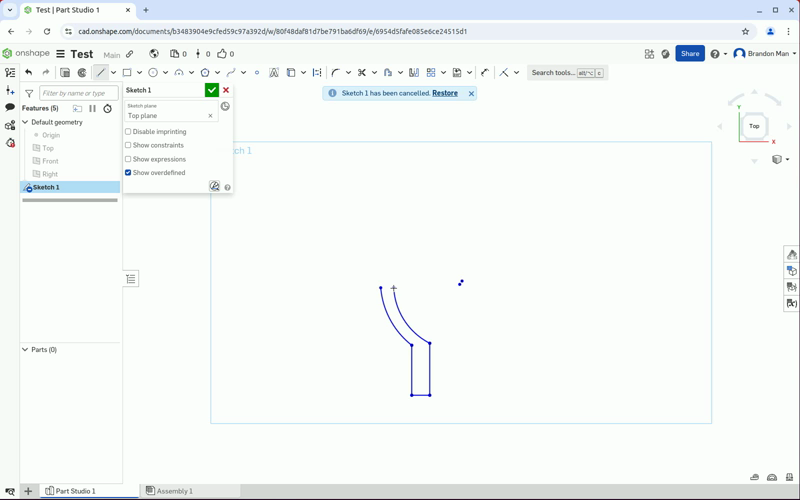
mouse_move(423, 287)
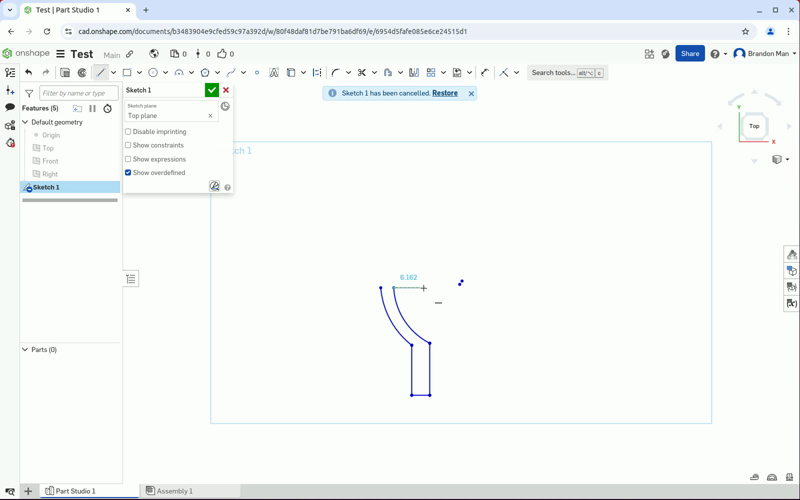
key_down(shift)
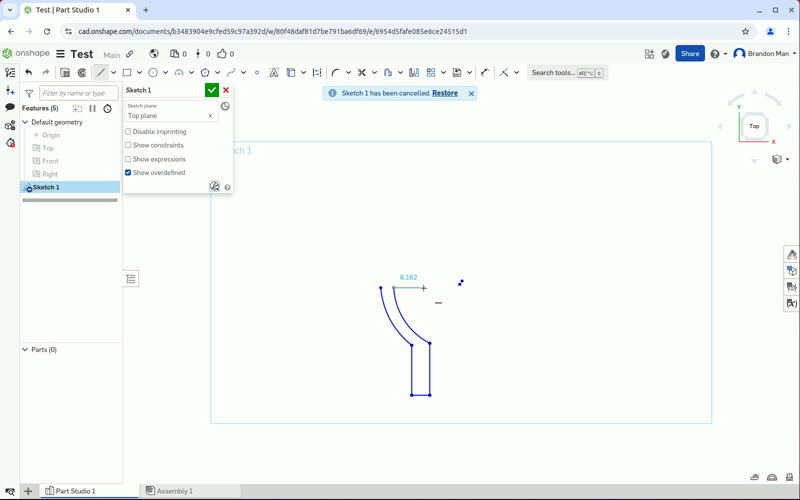
mouse_move(380, 287)
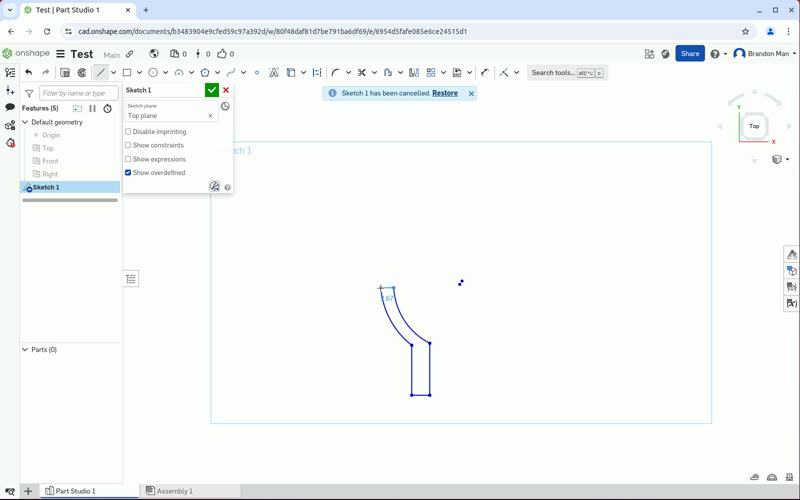
key_up(shift)
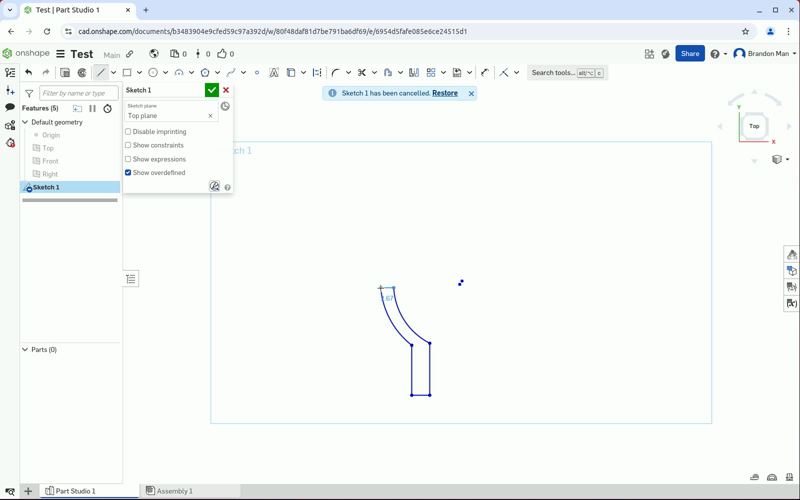
click(380, 287)
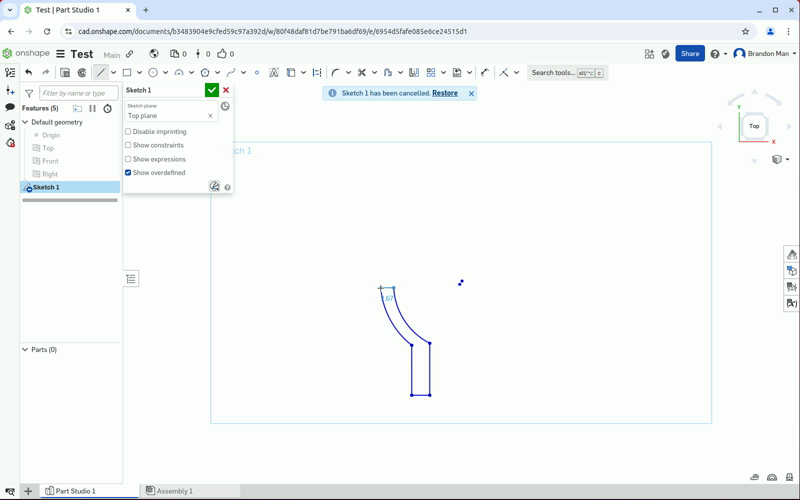
key(esc)
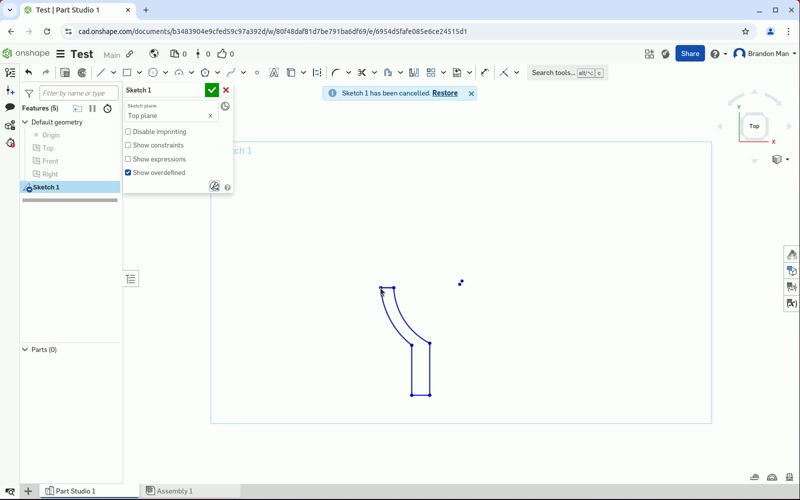
mouse_move(425, 374)
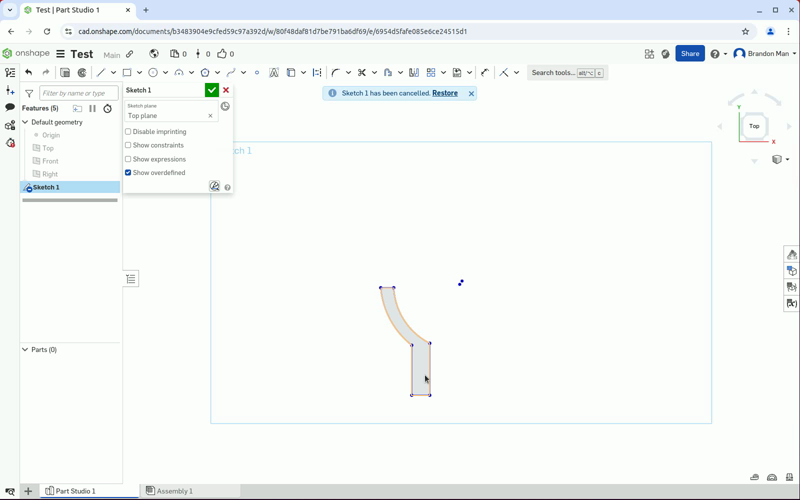
scroll(6)
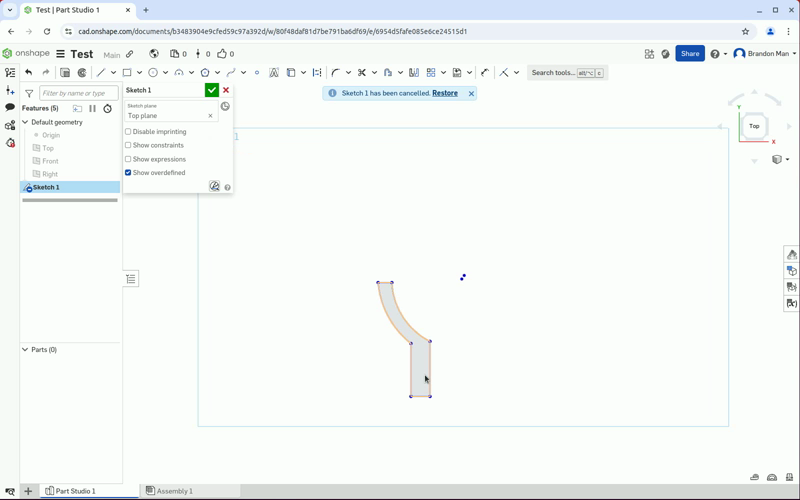
scroll(6)
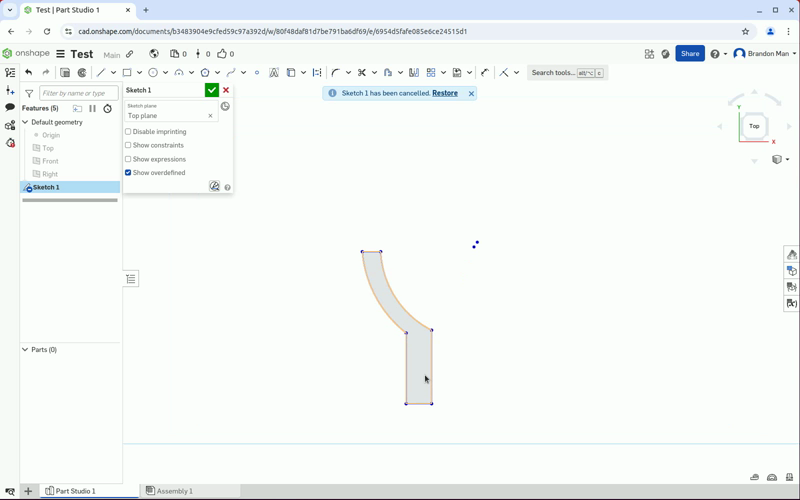
scroll(6)
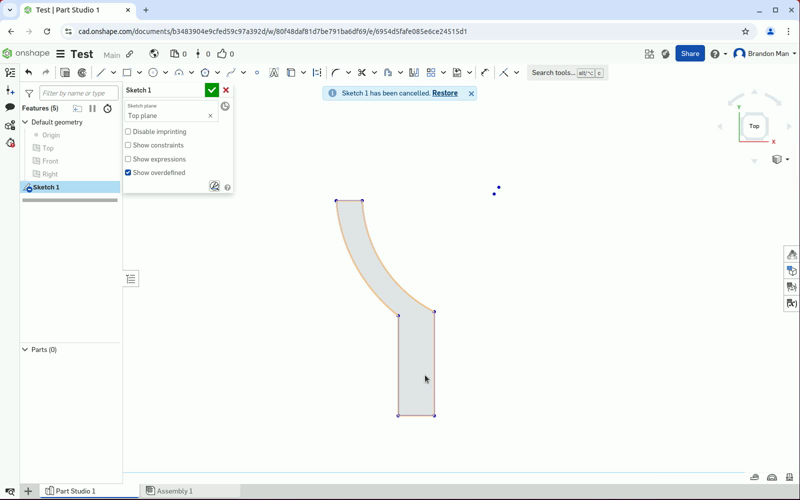
scroll(6)
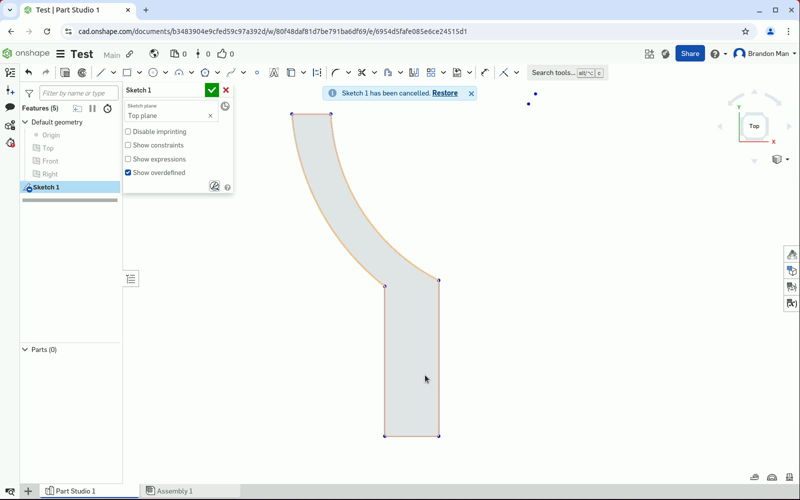
scroll(6)
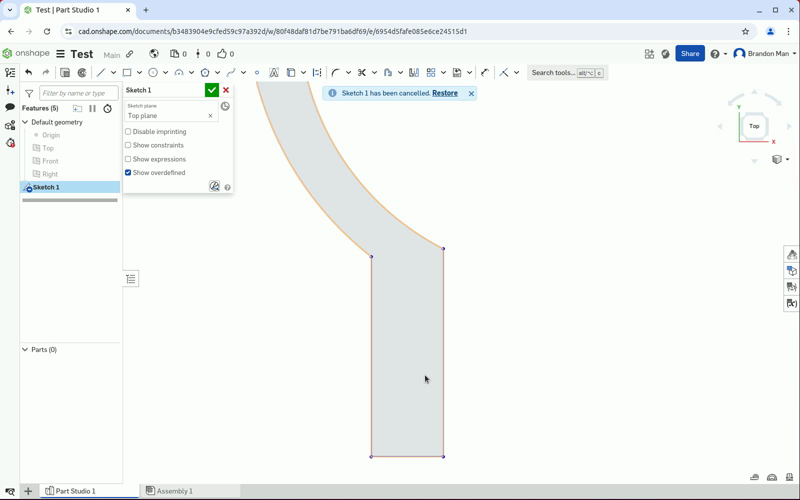
scroll(6)
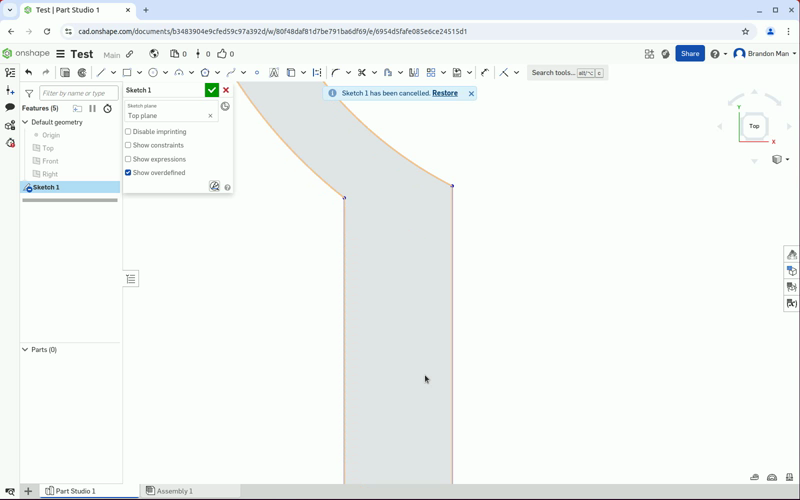
scroll(6)
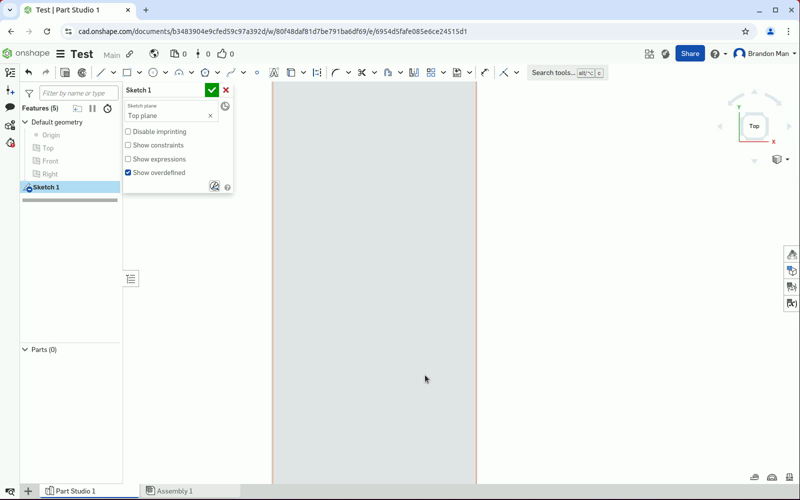
click(425, 374)
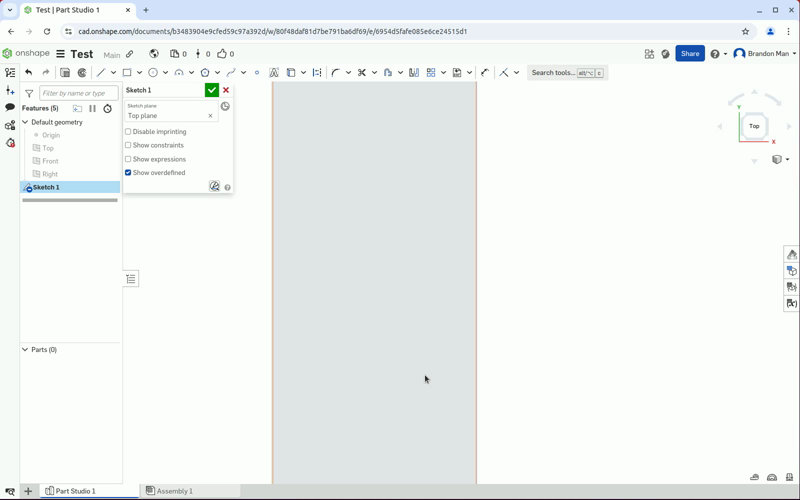
scroll(-6)
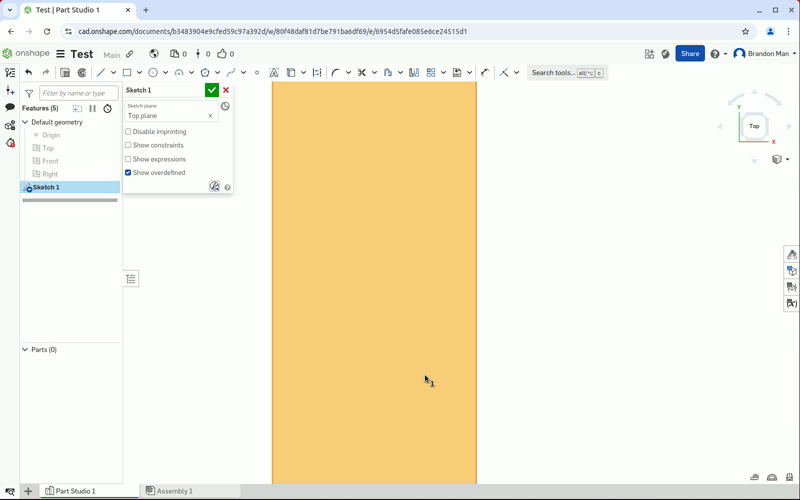
scroll(-6)
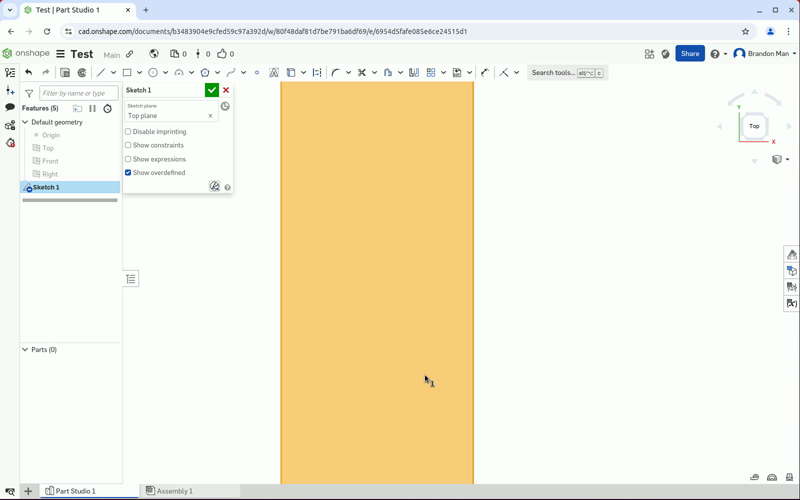
scroll(-6)
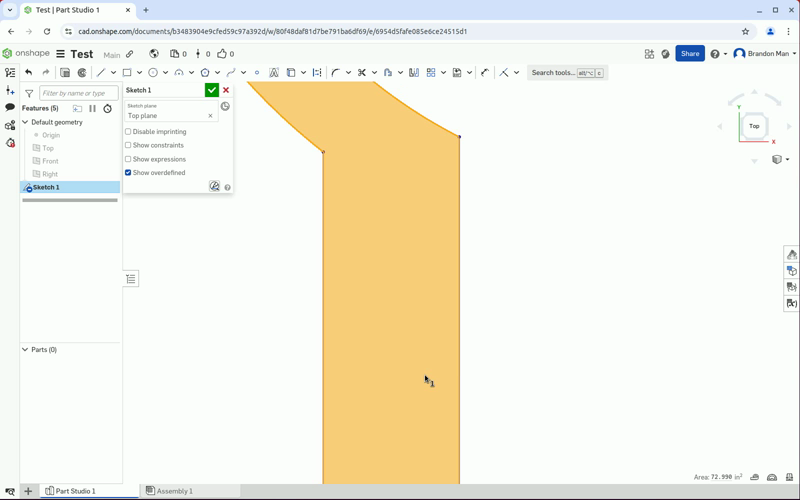
scroll(-6)
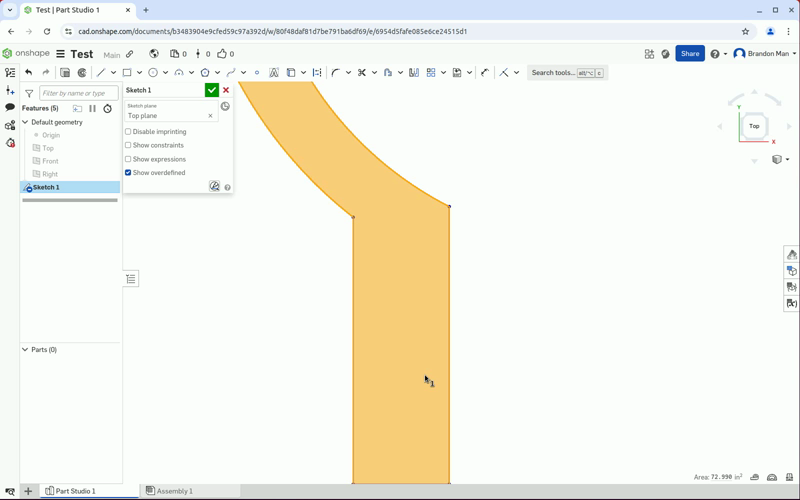
scroll(-6)
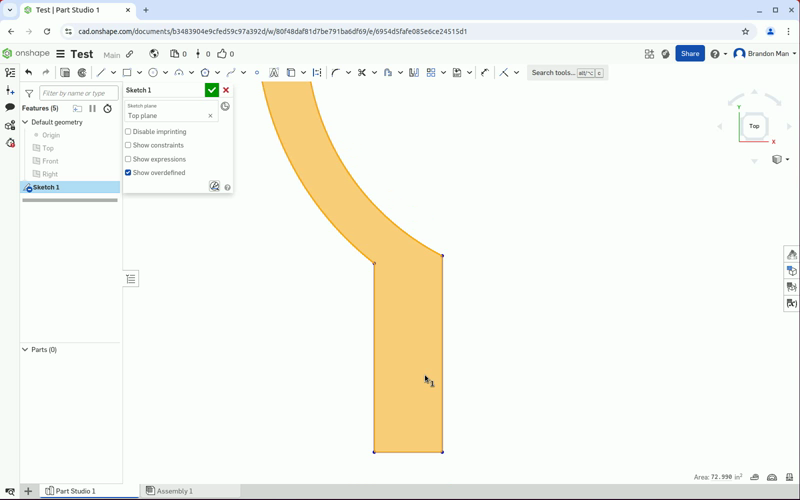
scroll(-6)
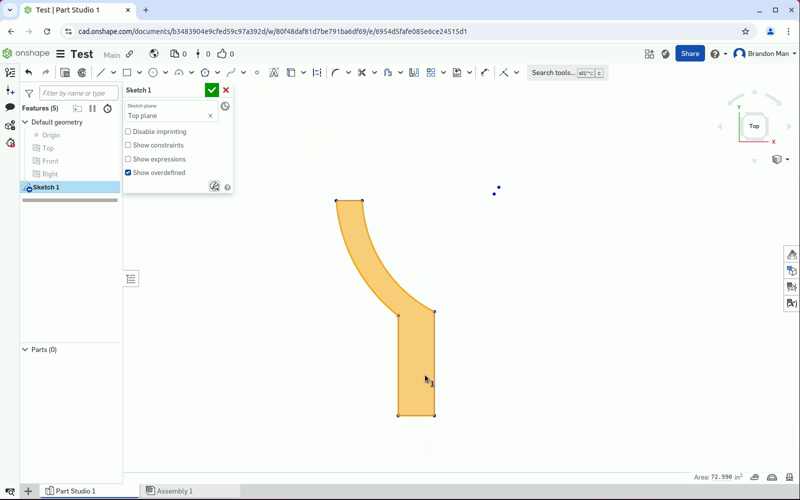
scroll(-6)
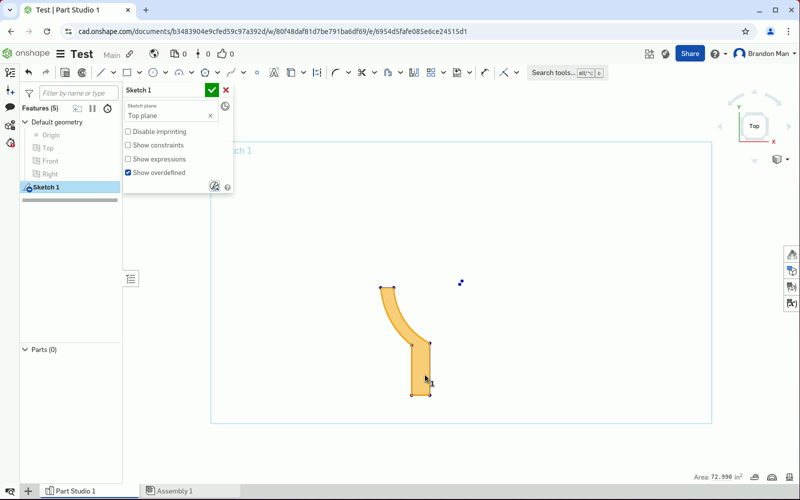
mouse_move(73, 352)
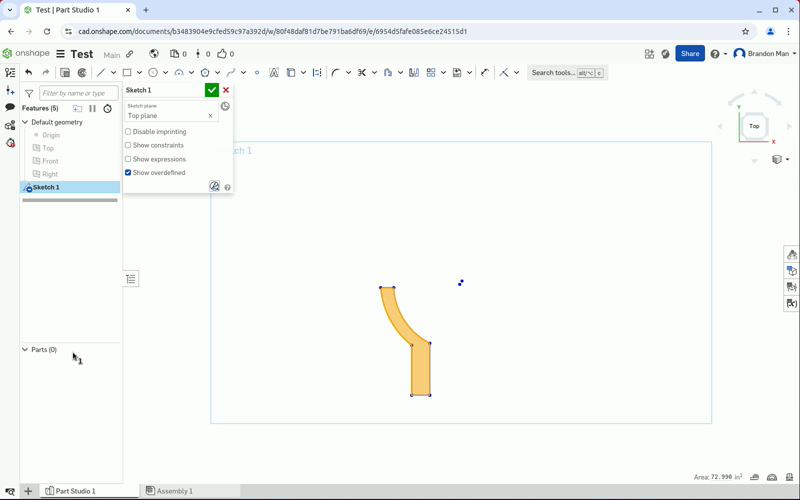
key(shift+y)
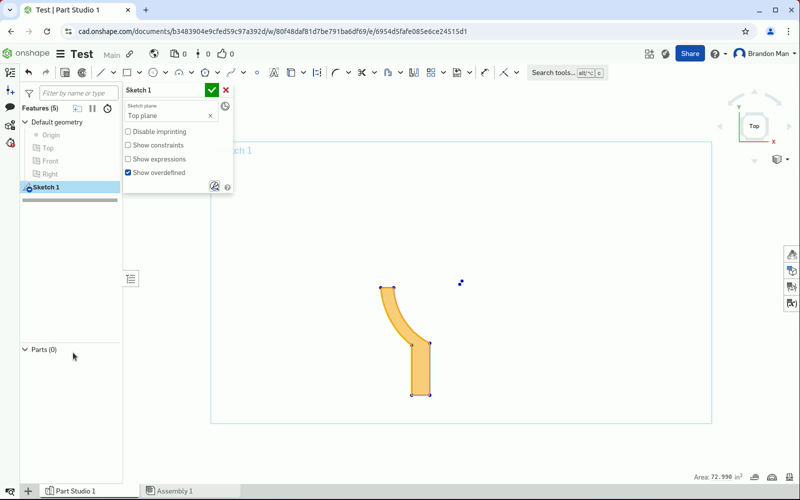
key(shift+e)
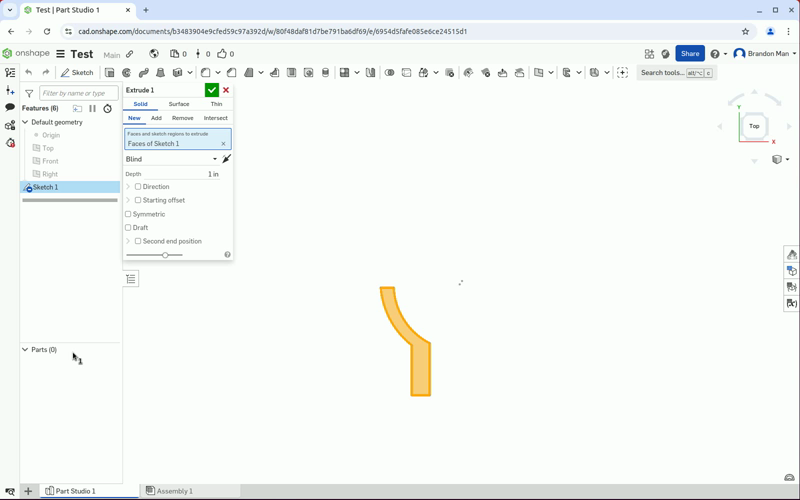
mouse_move(143, 106)
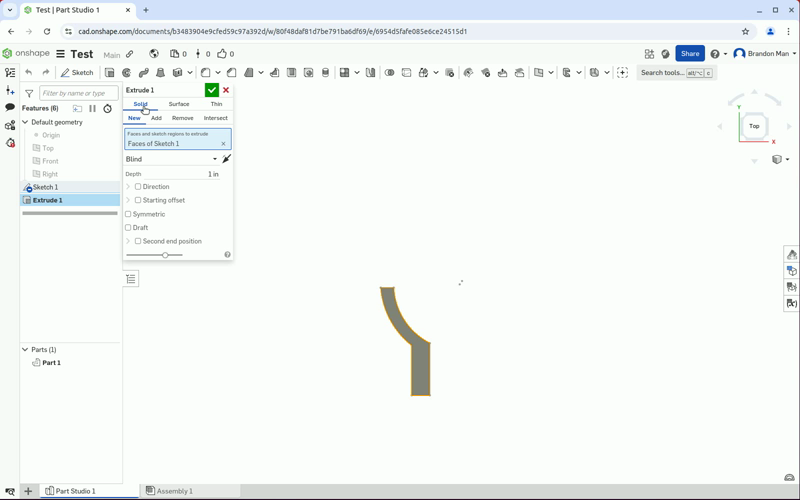
click(143, 106)
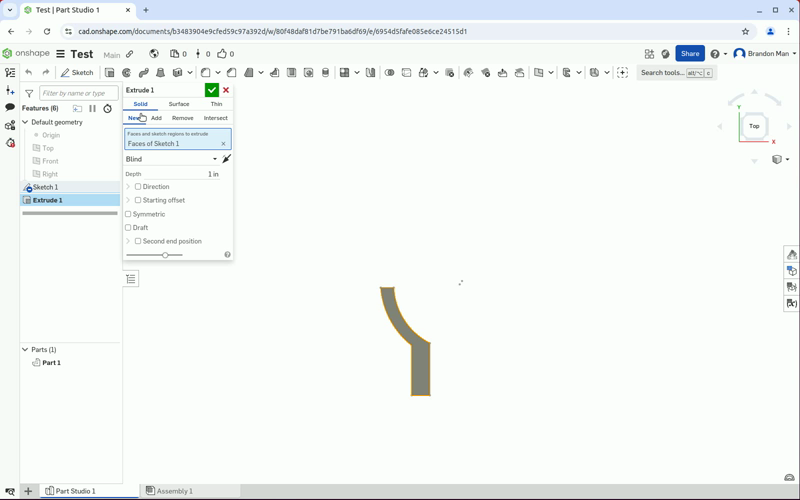
mouse_move(137, 120)
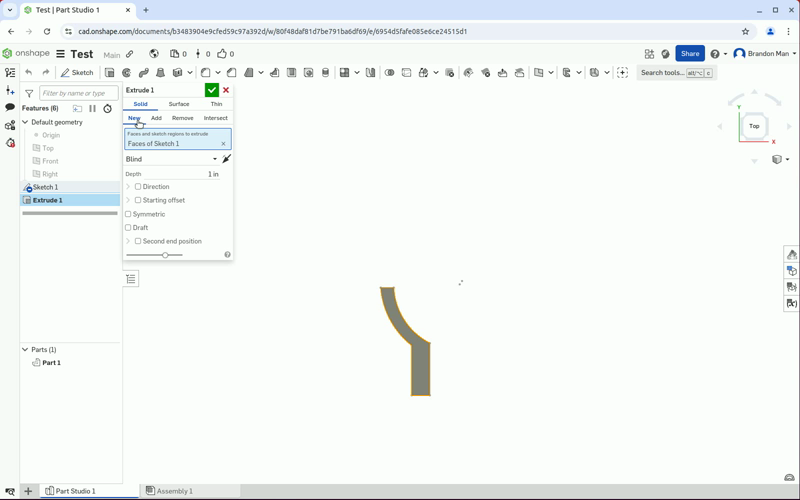
click(137, 120)
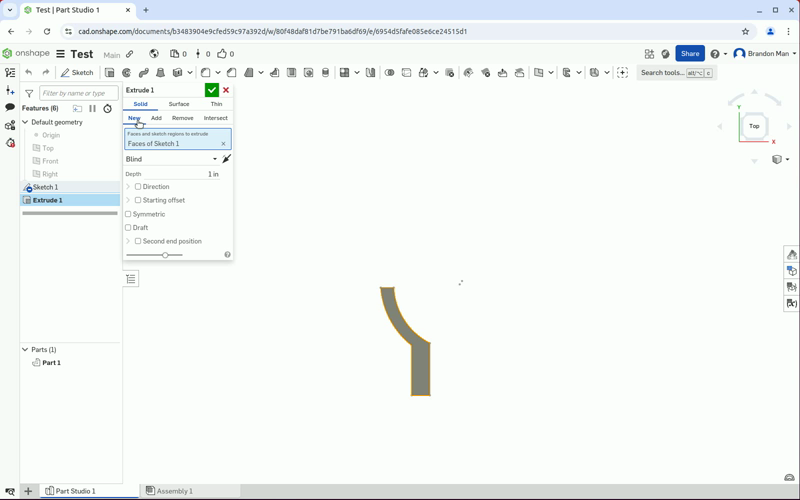
key(tab, 4)
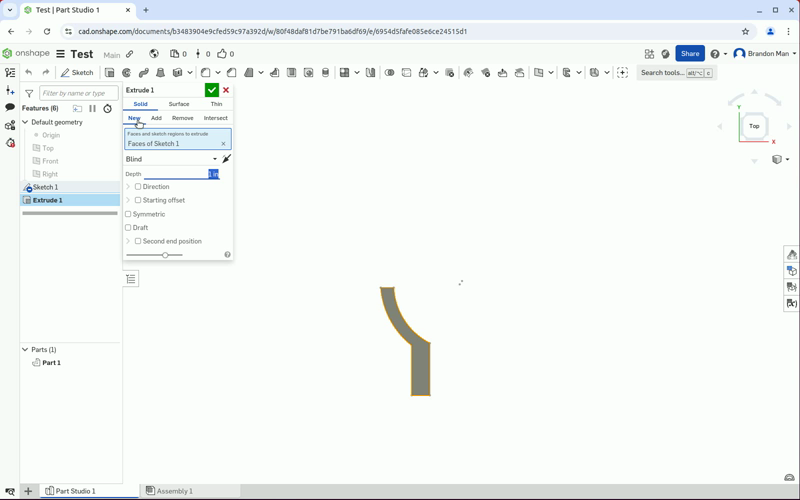
text(2.648)
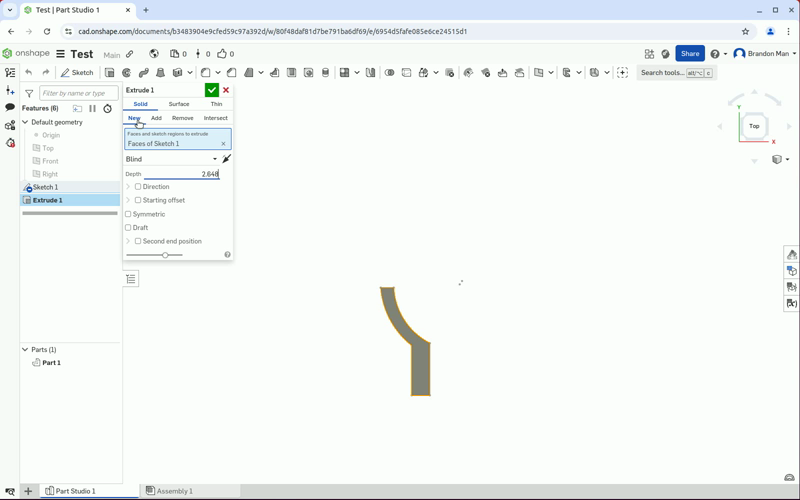
key(enter)
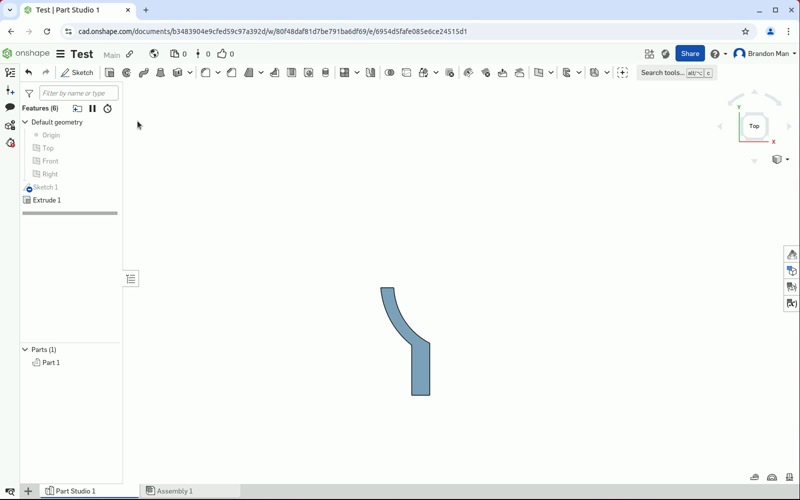
key(shift+h)
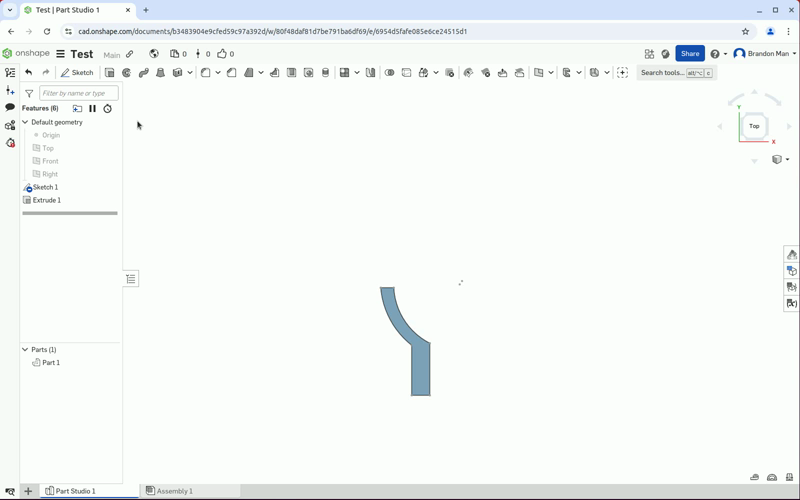
key(shift+h)
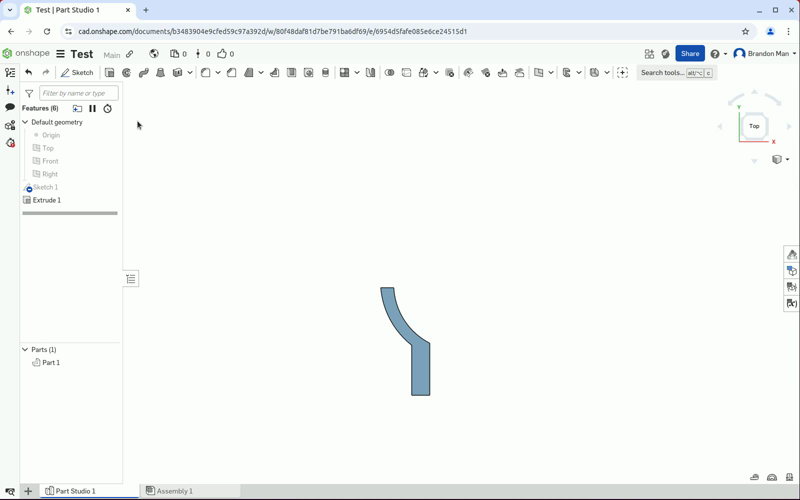
mouse_move(73, 189)
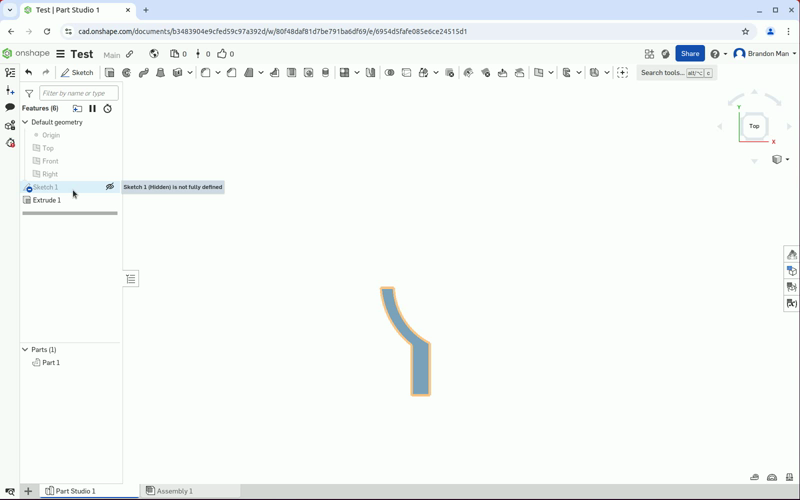
click(73, 189)
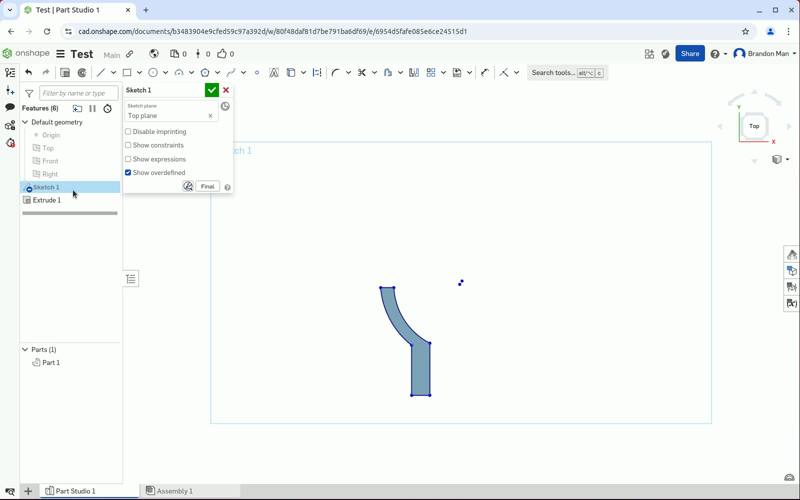
mouse_move(229, 92)
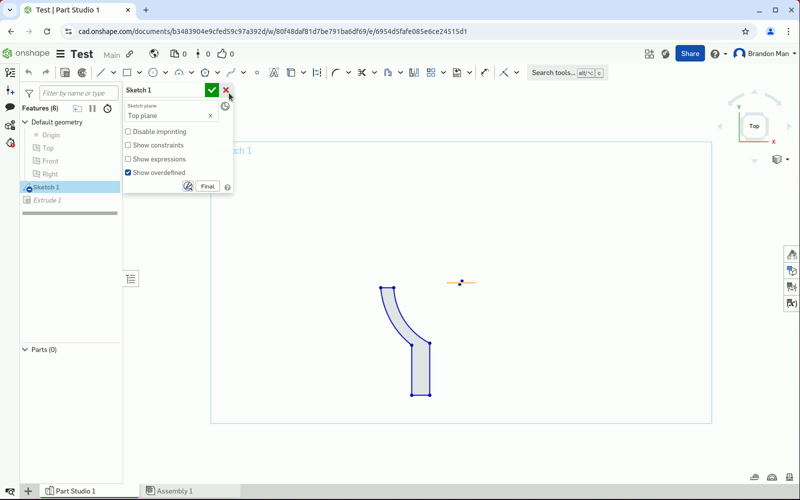
click(229, 92)
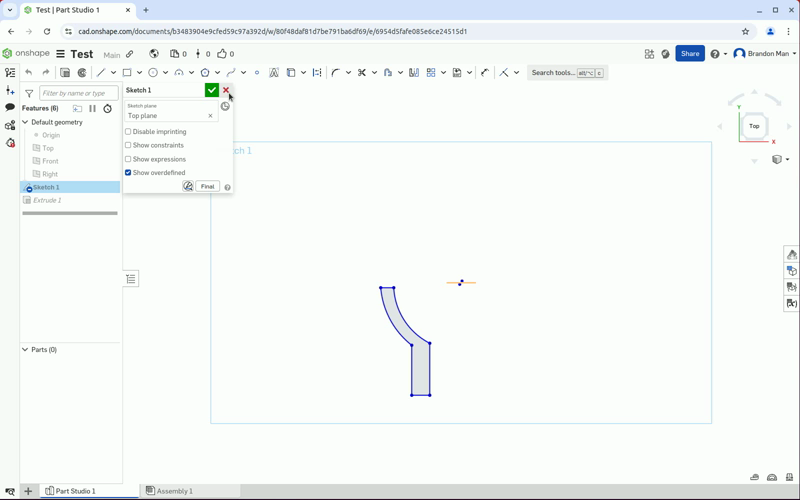
key(shift+s)
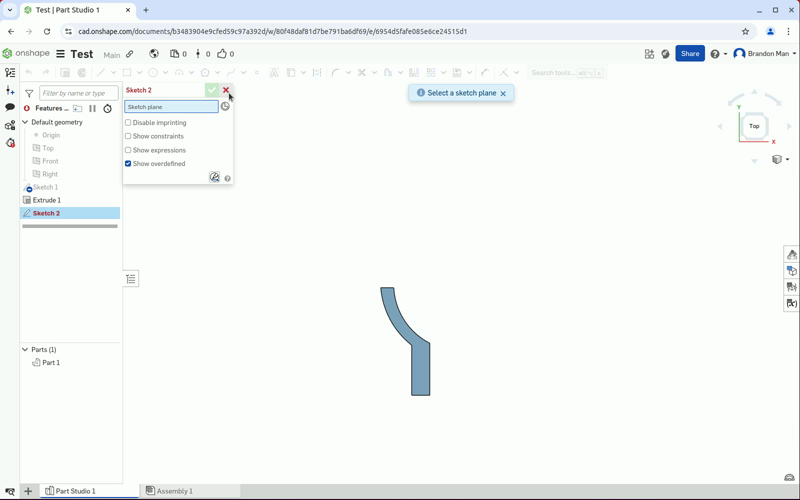
mouse_move(73, 150)
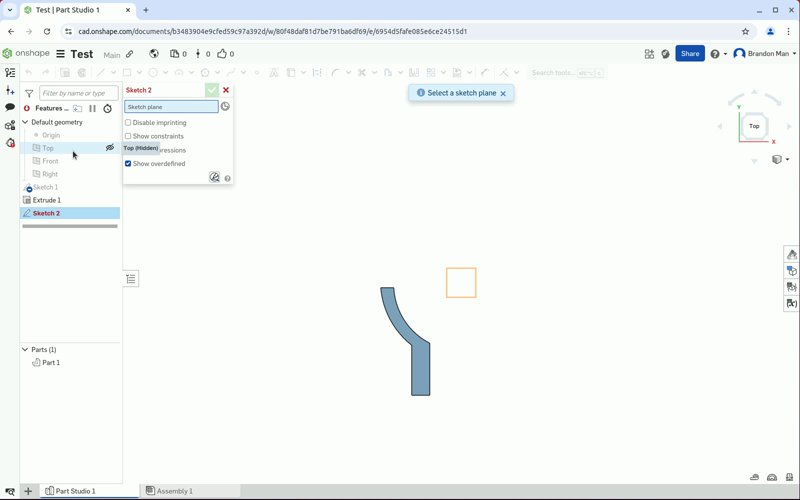
click(73, 150)
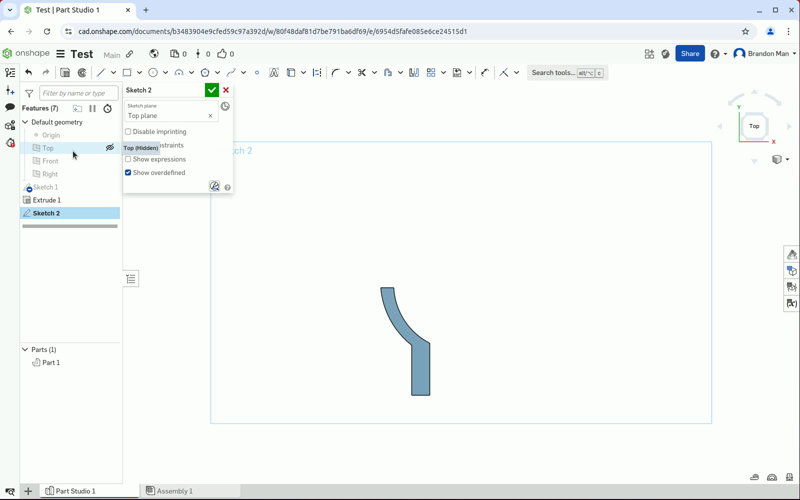
mouse_move(73, 352)
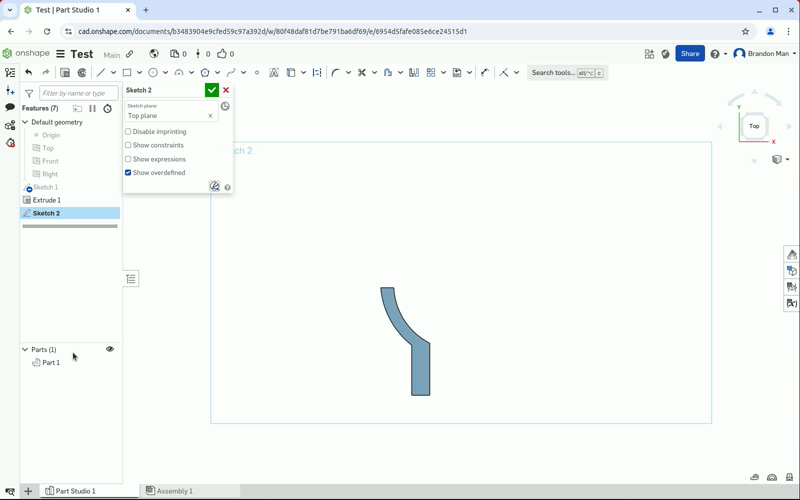
key(y)
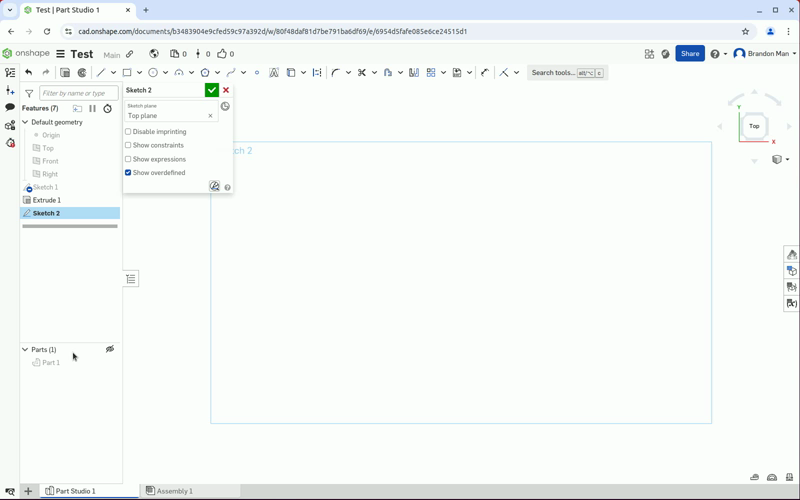
key(l)
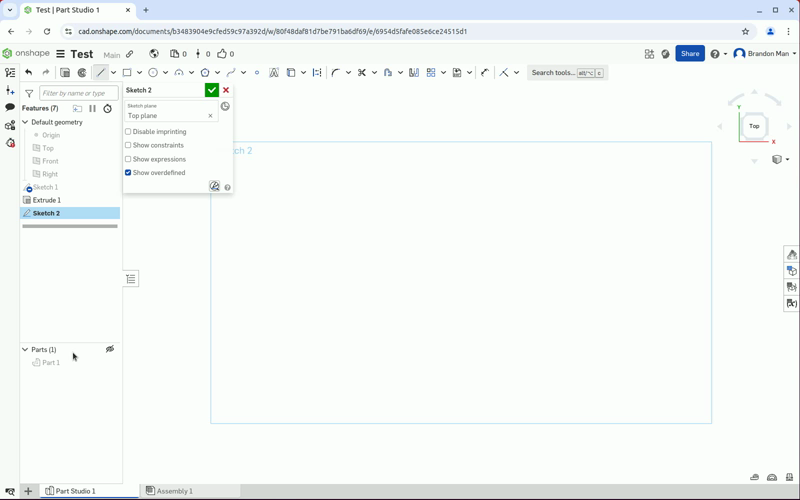
key_down(shift)
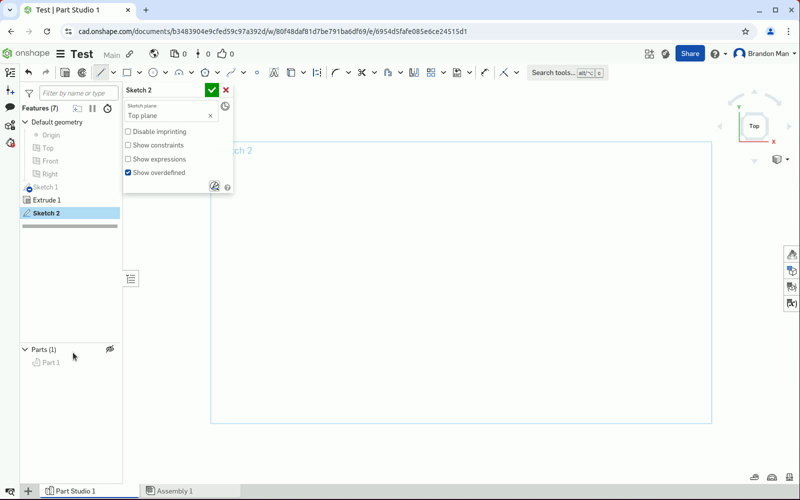
mouse_move(380, 278)
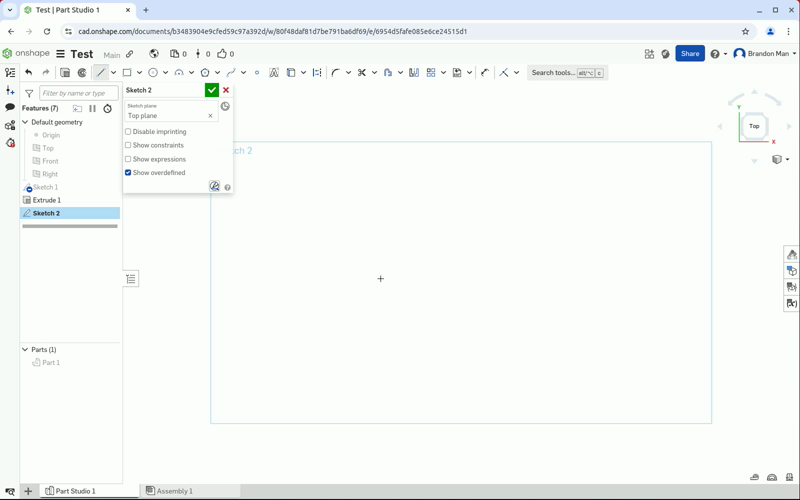
click(380, 278)
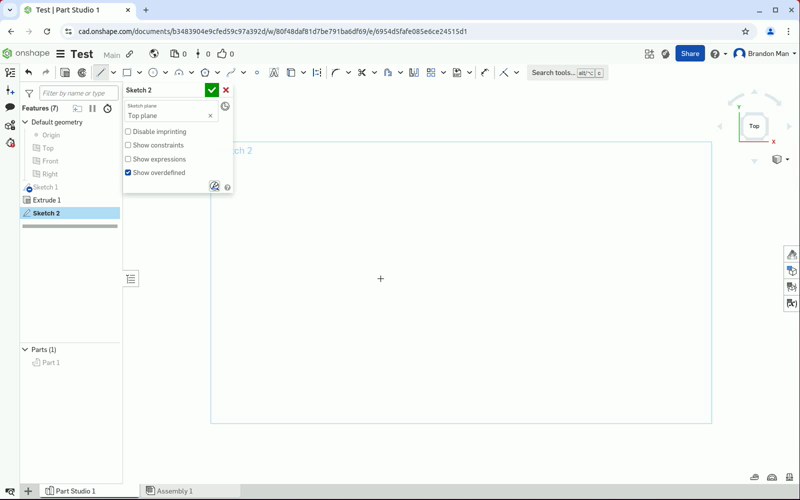
key_up(shift)
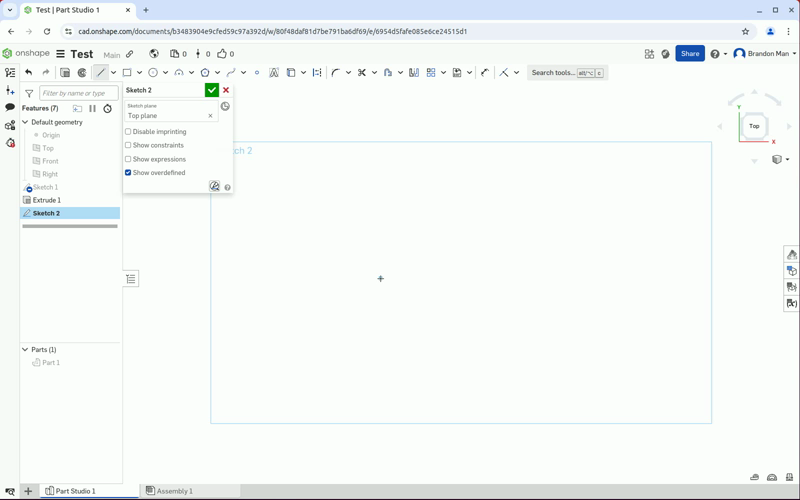
key_down(shift)
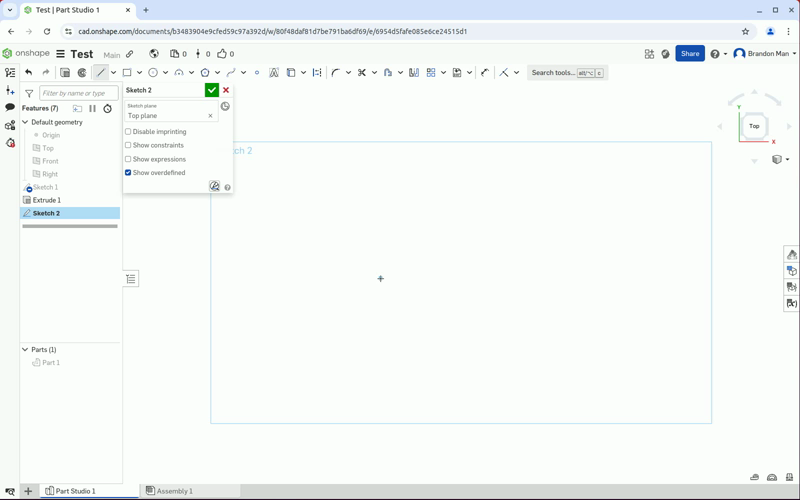
mouse_move(410, 278)
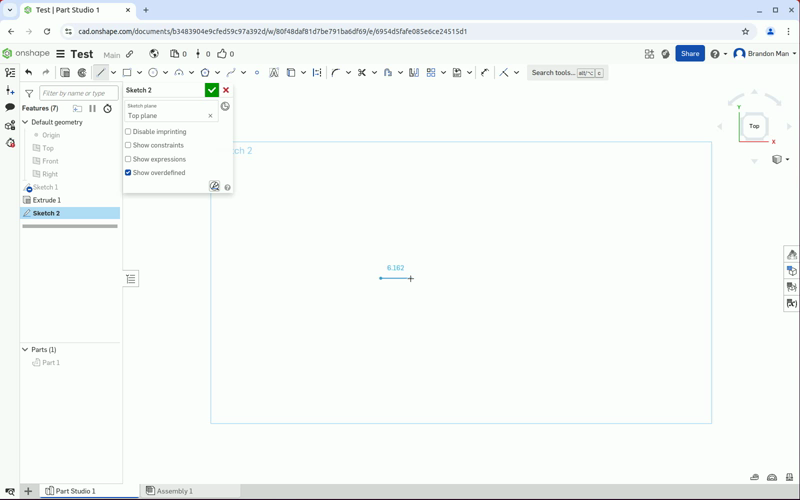
mouse_move(394, 278)
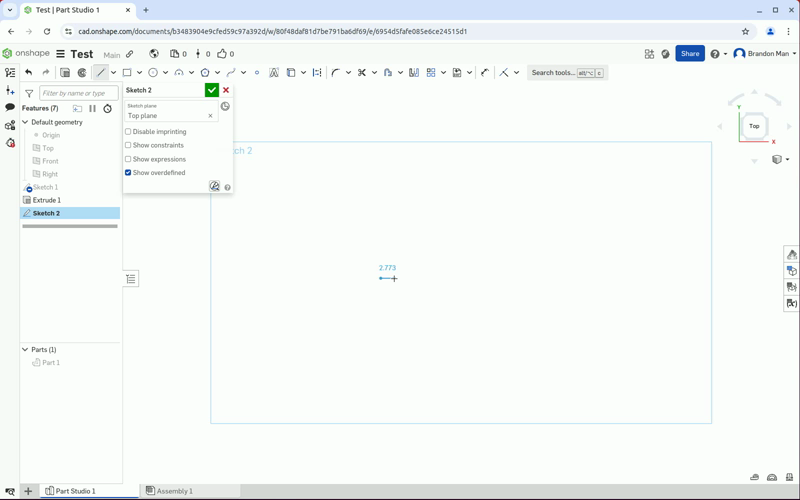
click(394, 278)
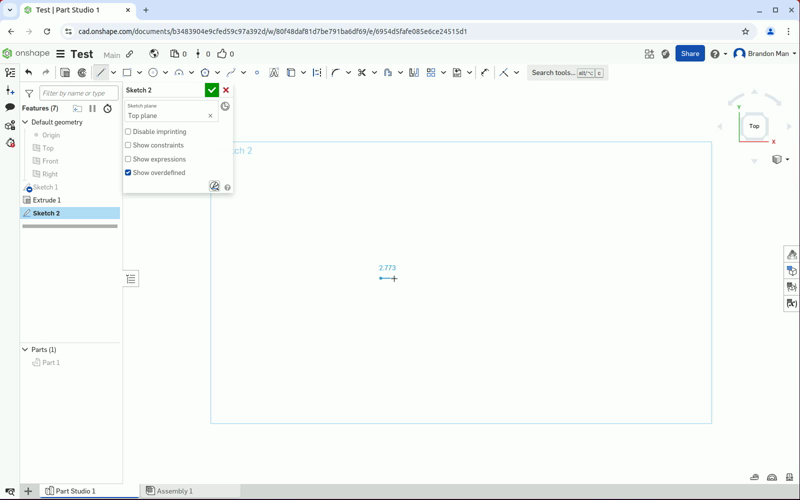
key_up(shift)
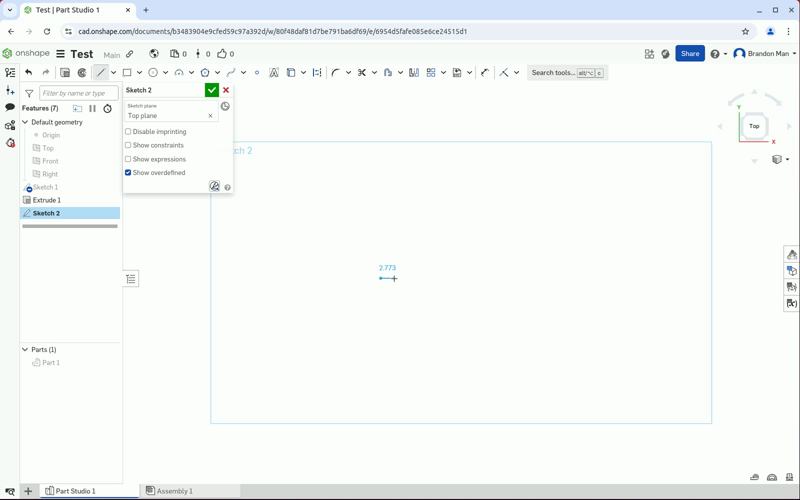
key(esc)
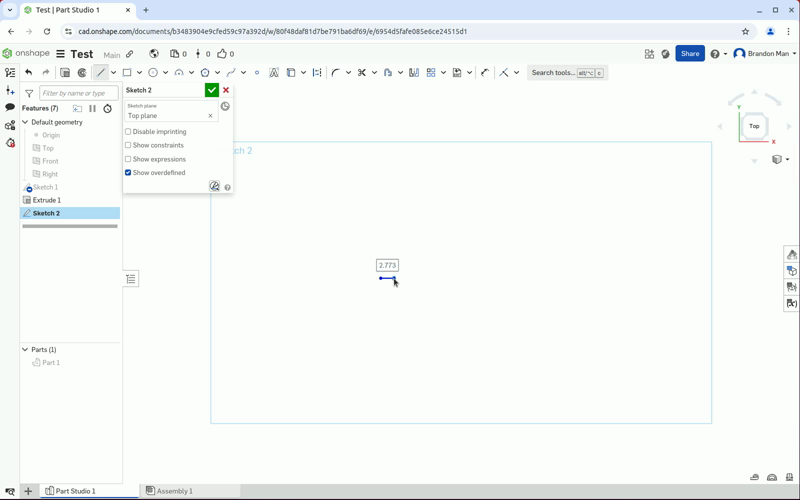
key(a)
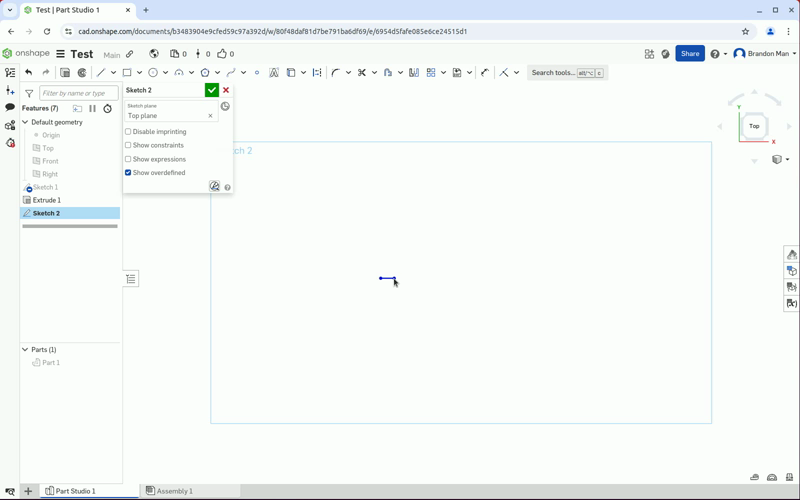
mouse_move(394, 278)
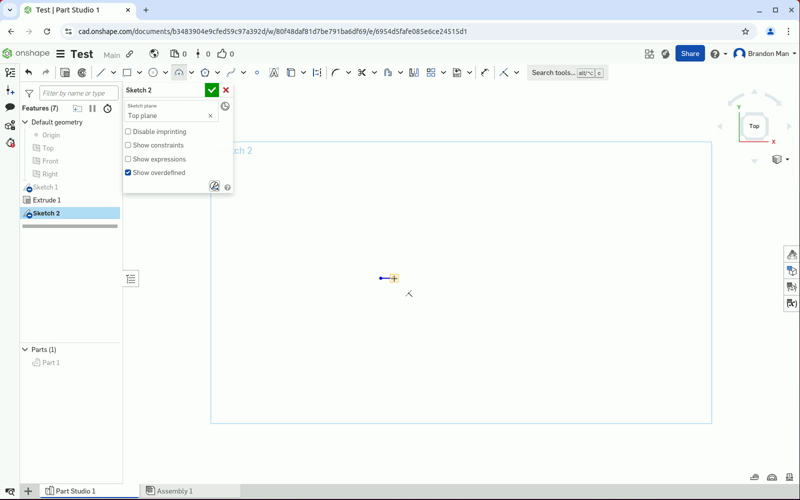
click(394, 278)
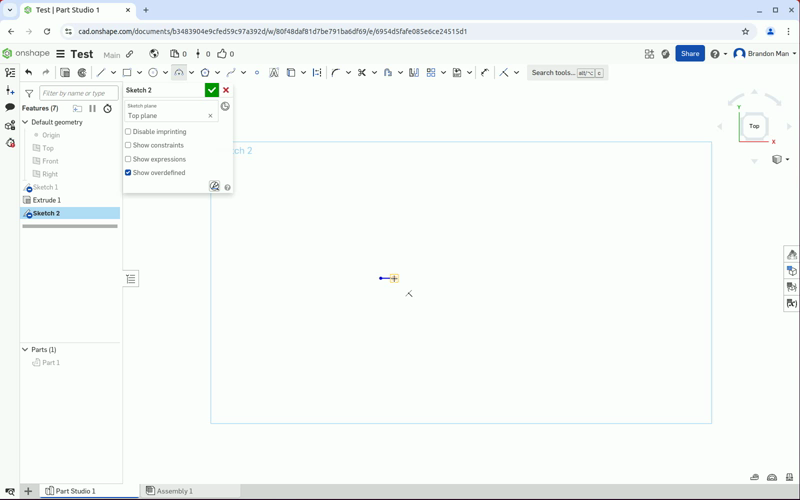
key_down(shift)
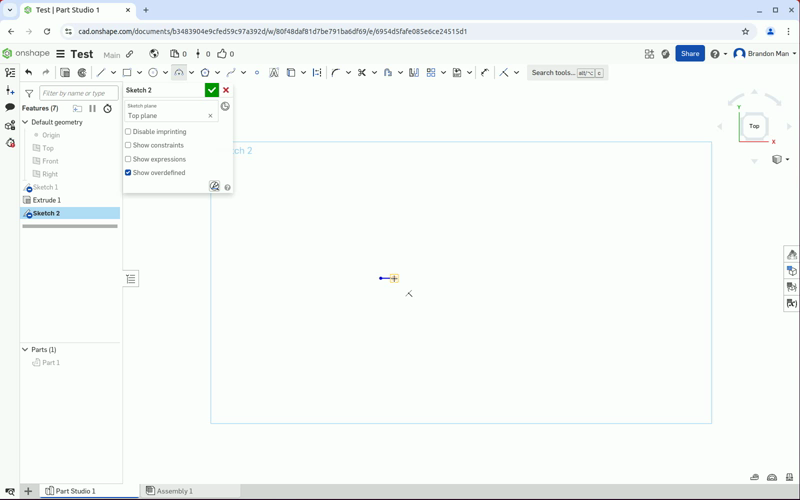
mouse_move(420, 229)
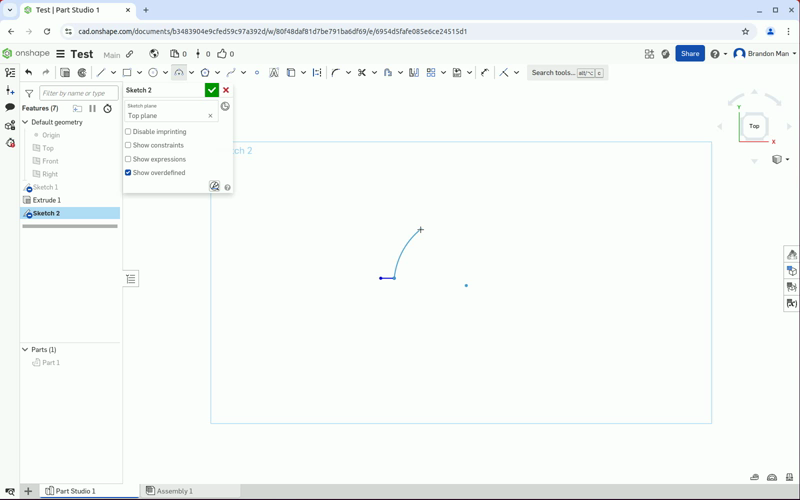
click(420, 229)
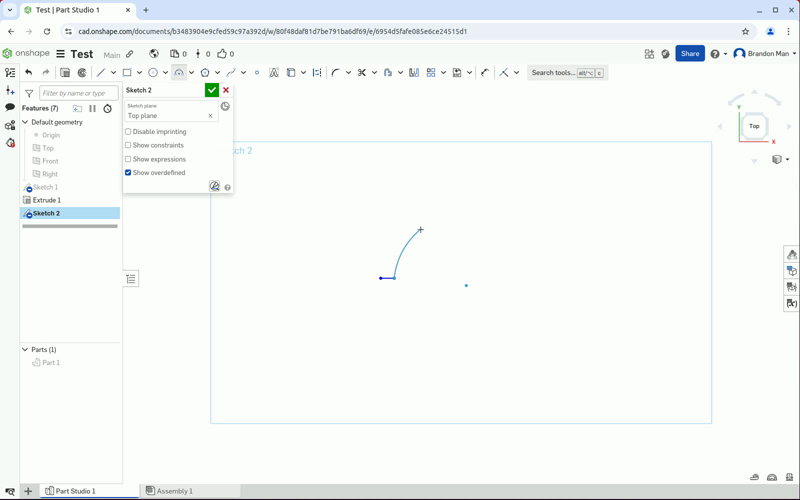
mouse_move(401, 250)
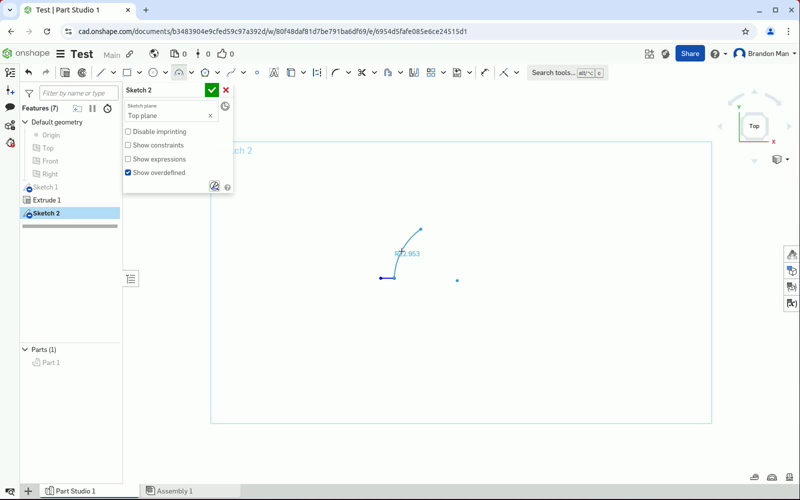
click(401, 250)
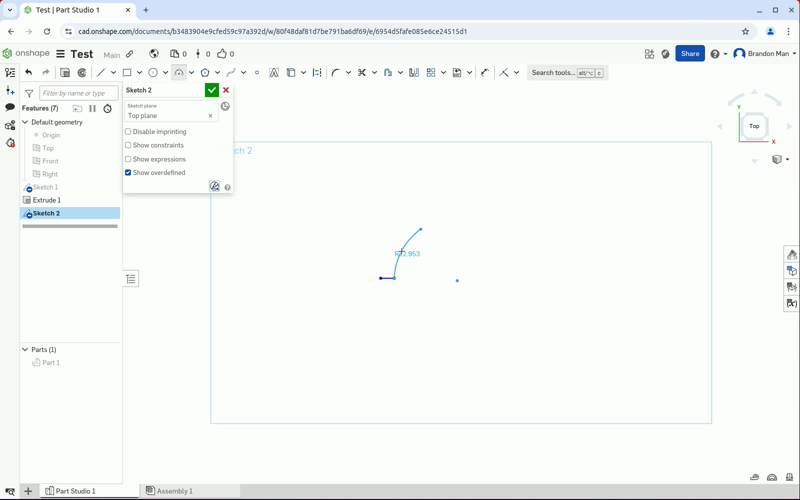
key_up(shift)
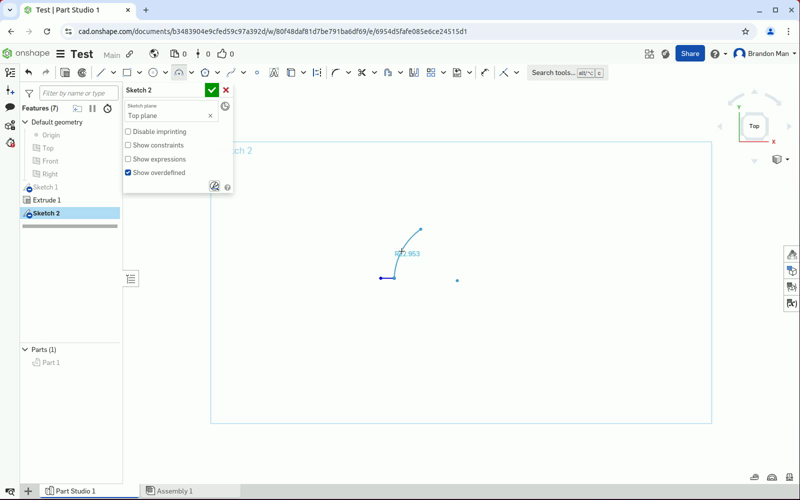
key(esc)
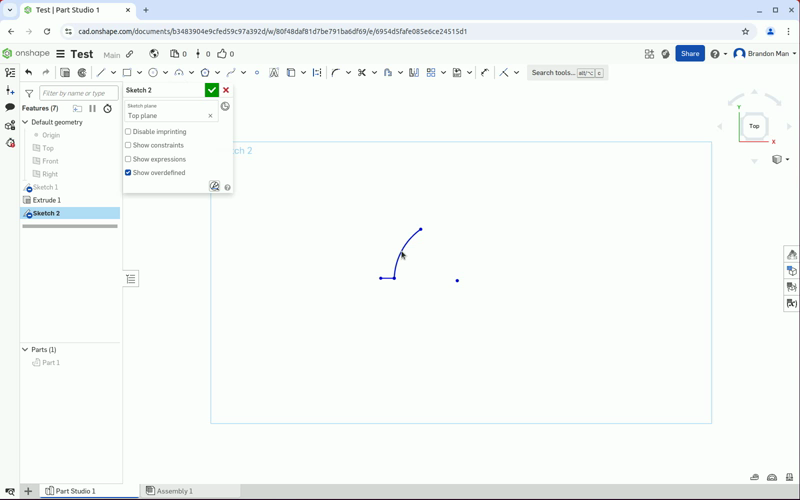
key(l)
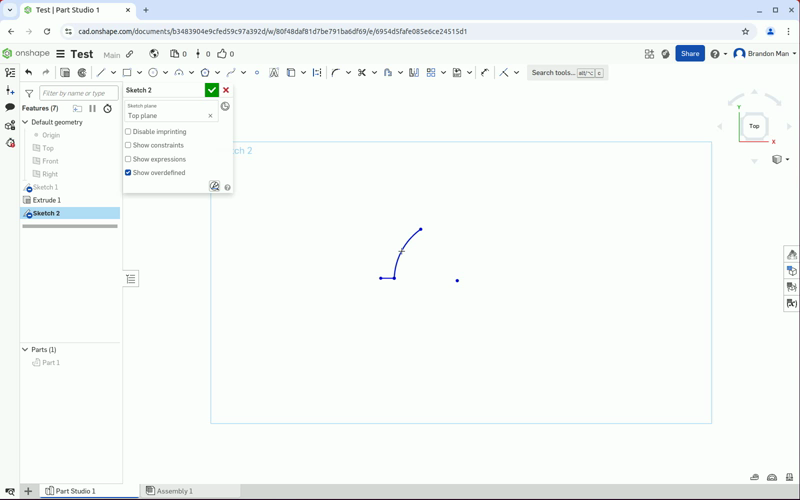
mouse_move(420, 229)
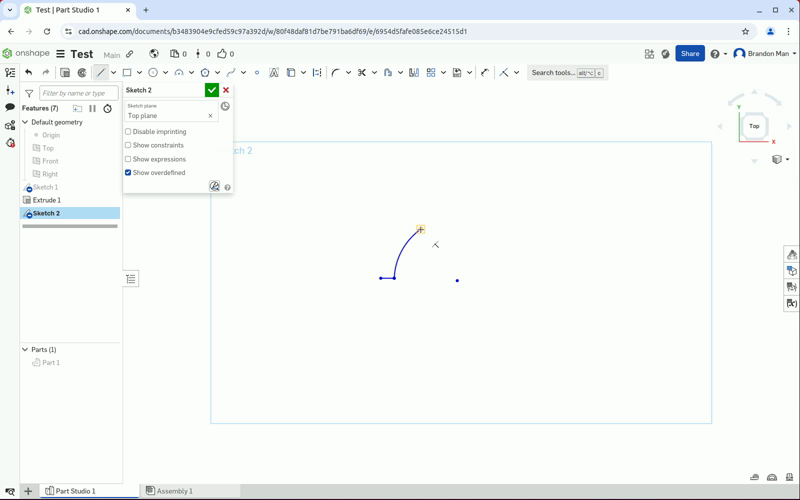
click(420, 229)
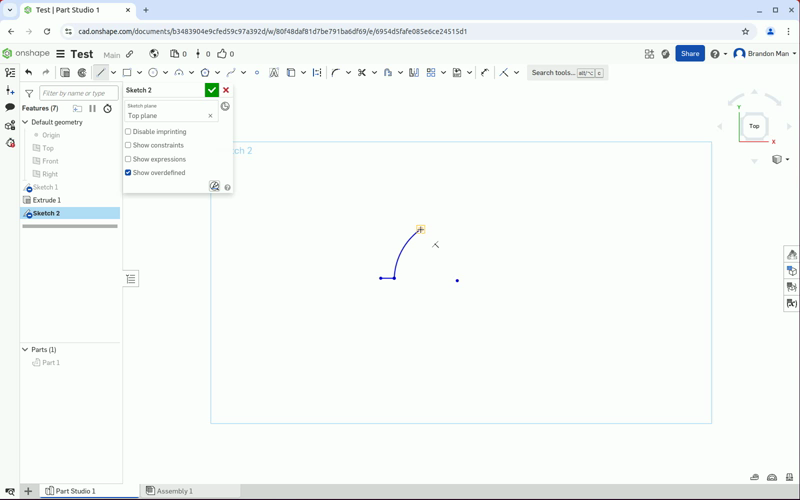
key_down(shift)
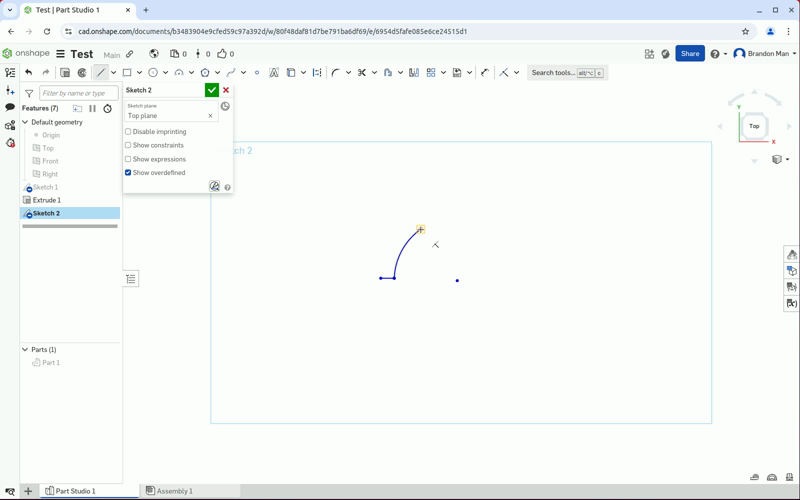
mouse_move(450, 229)
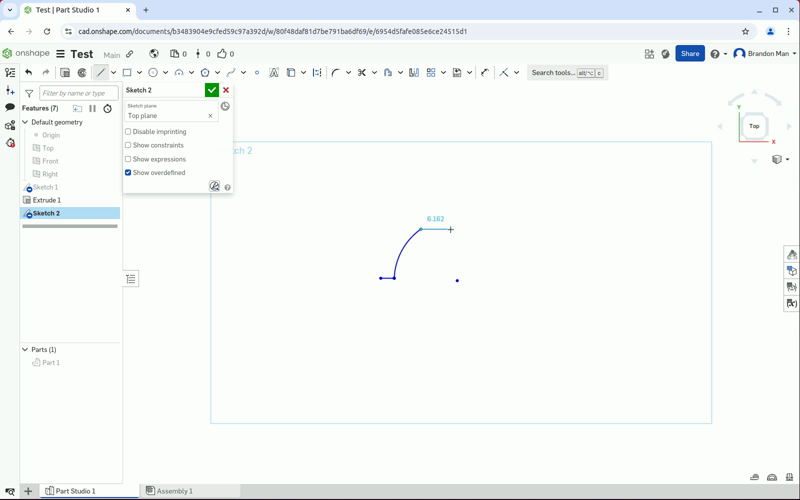
mouse_move(415, 216)
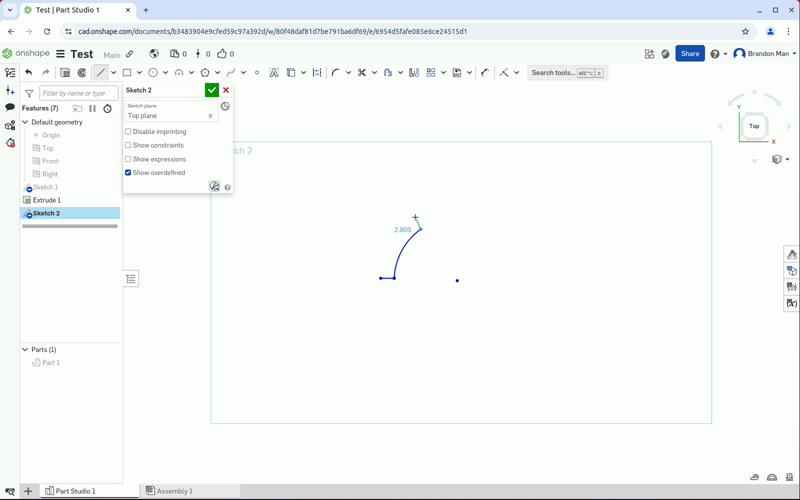
click(415, 216)
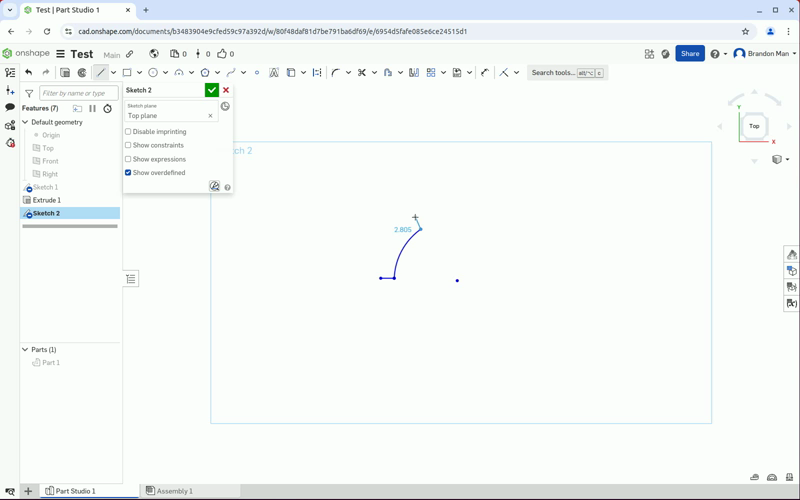
key_up(shift)
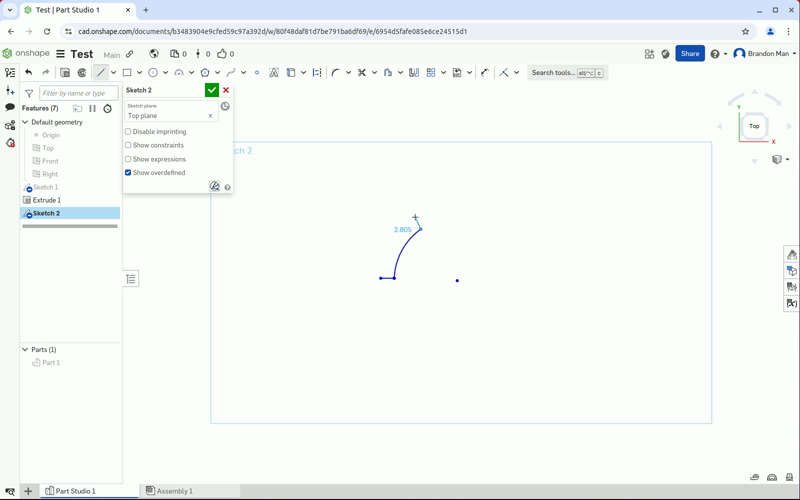
key(esc)
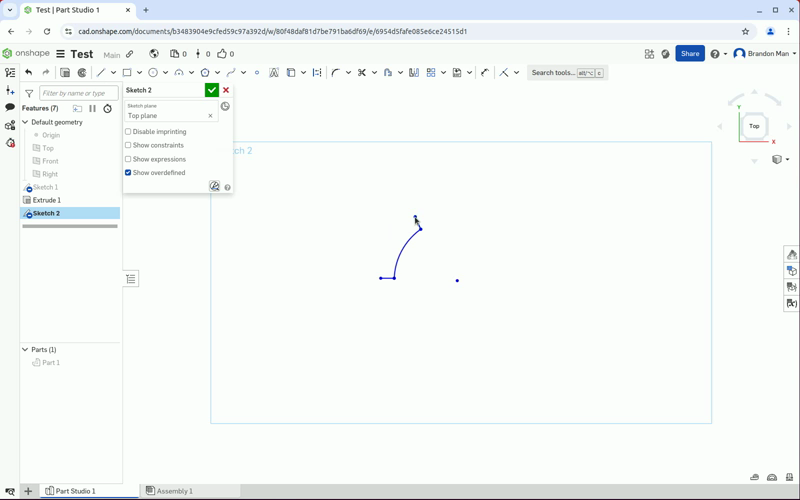
key(a)
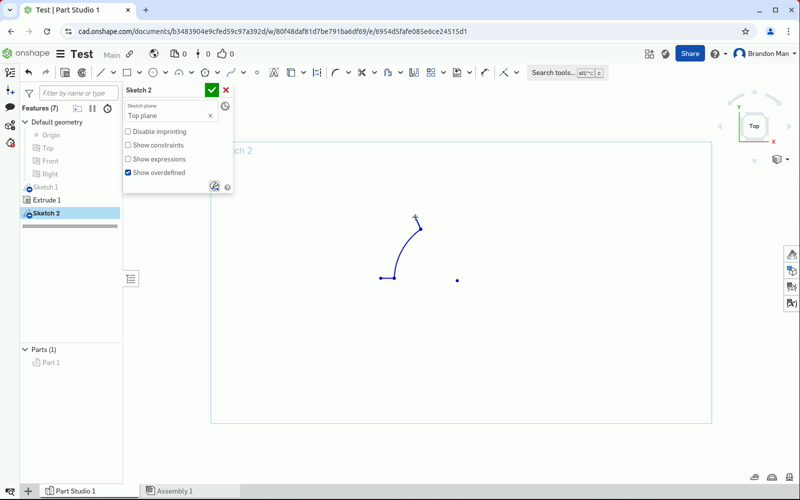
mouse_move(415, 216)
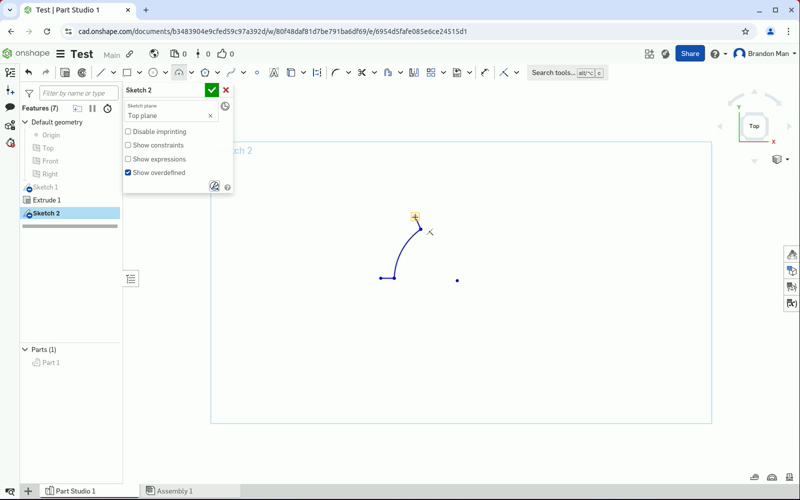
click(415, 216)
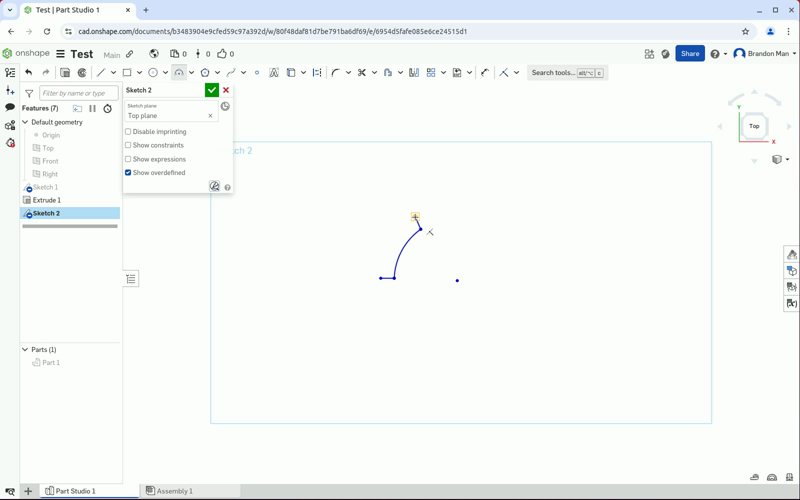
mouse_move(380, 278)
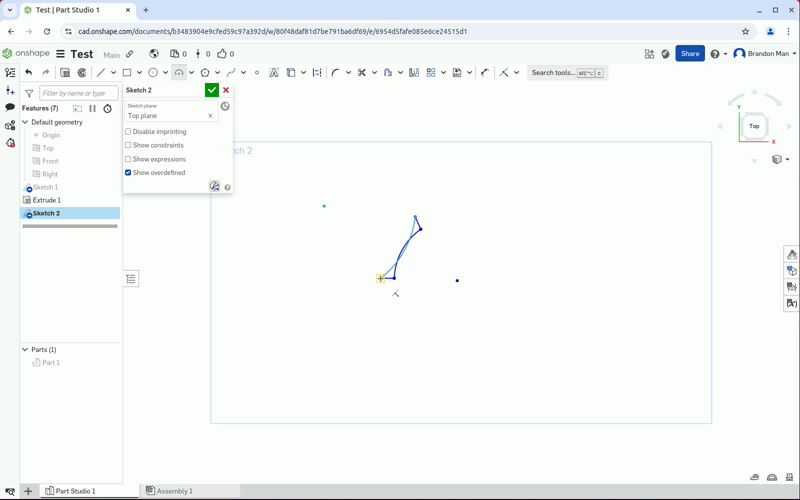
click(380, 278)
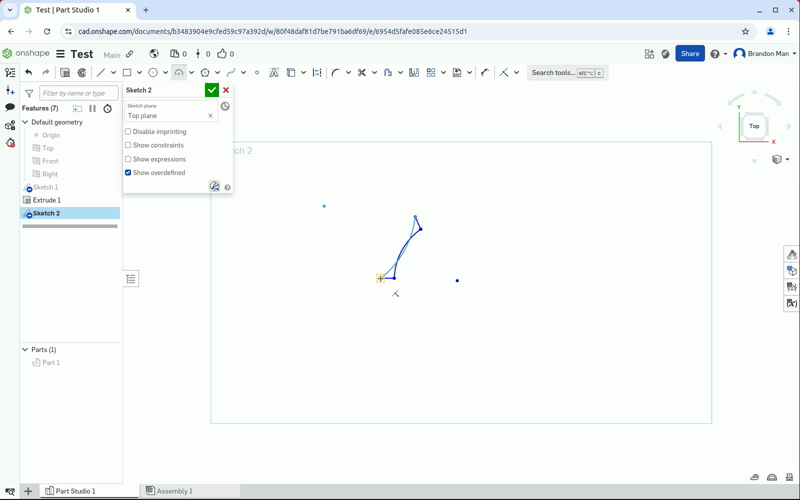
key_down(shift)
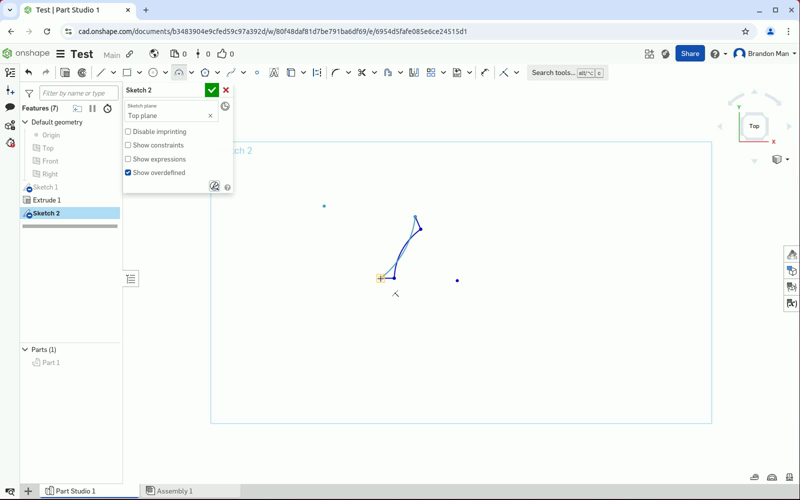
mouse_move(391, 243)
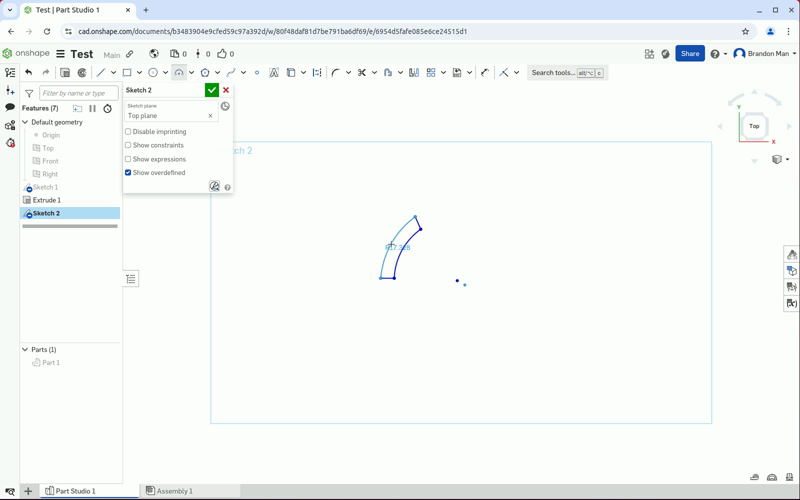
click(391, 243)
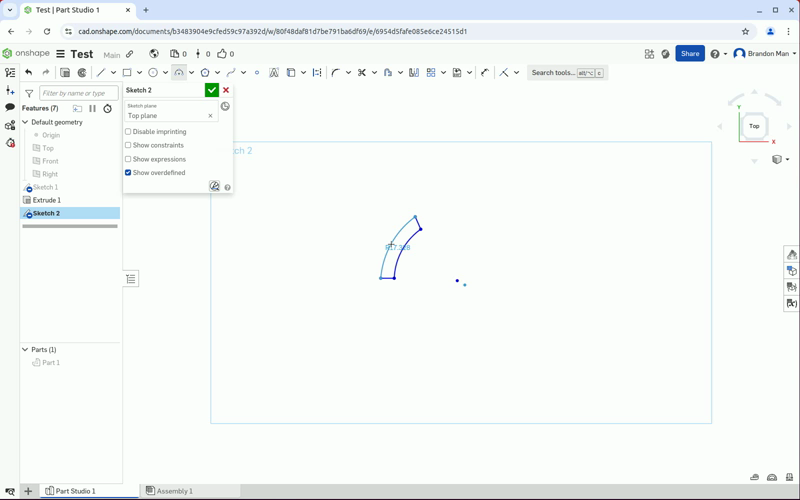
key_up(shift)
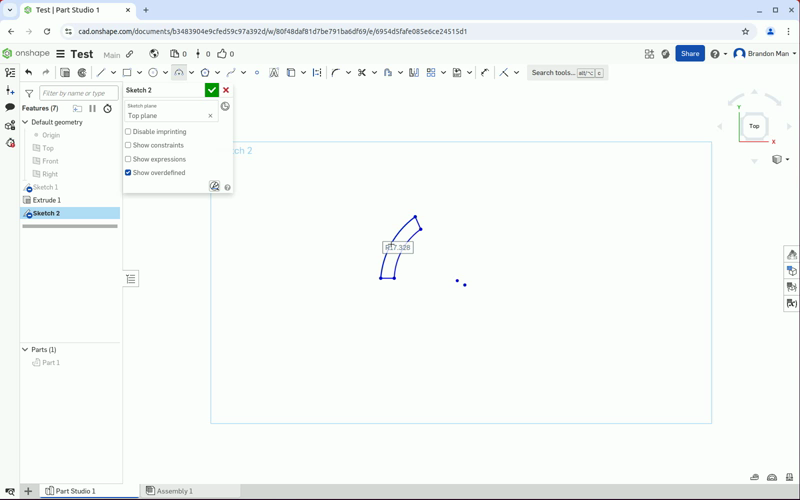
key(esc)
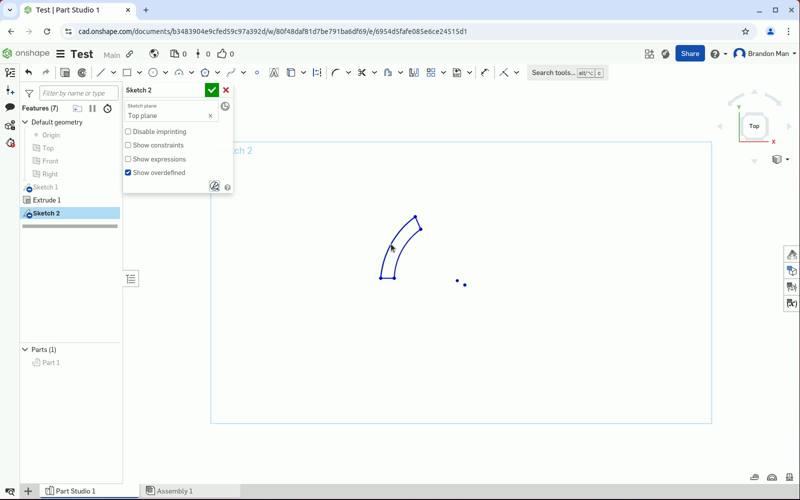
mouse_move(400, 246)
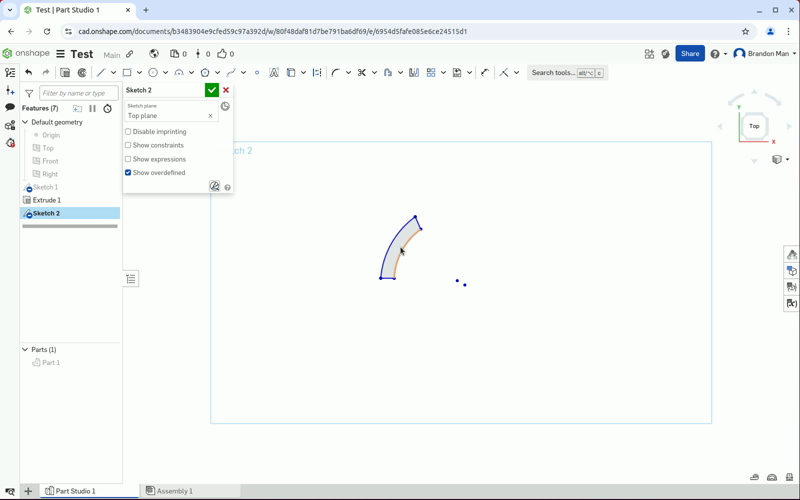
scroll(6)
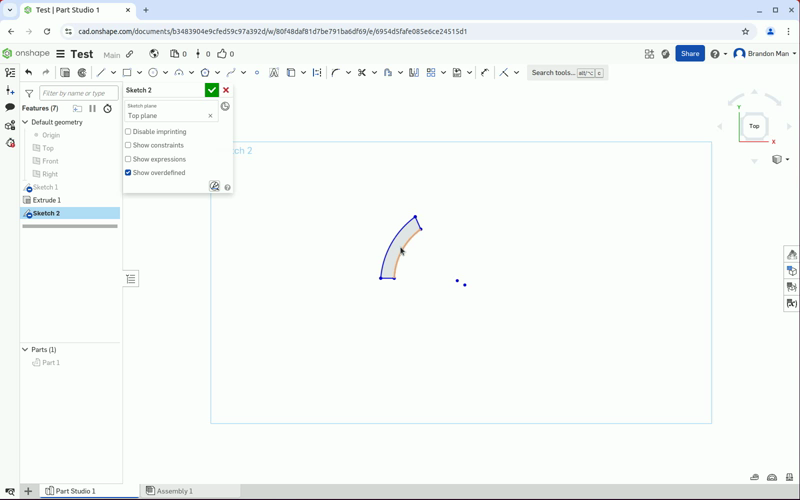
scroll(6)
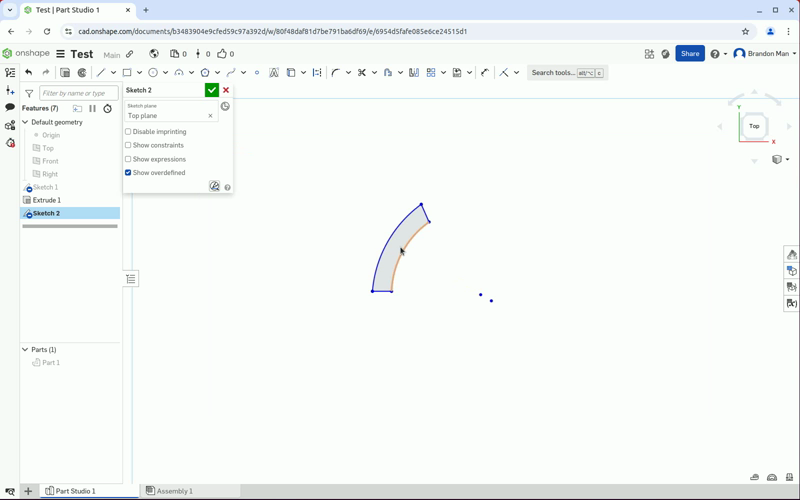
scroll(6)
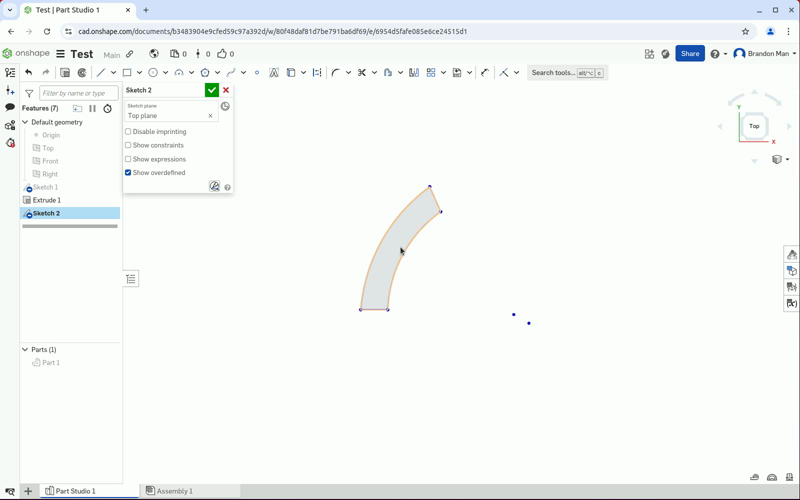
scroll(6)
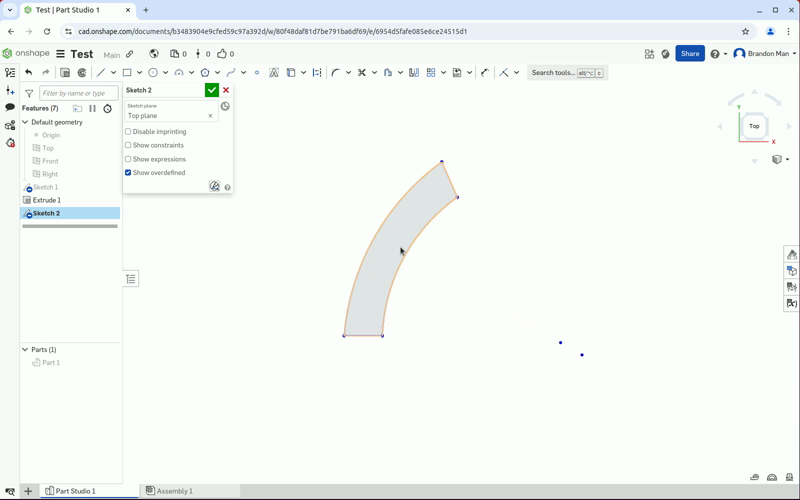
scroll(6)
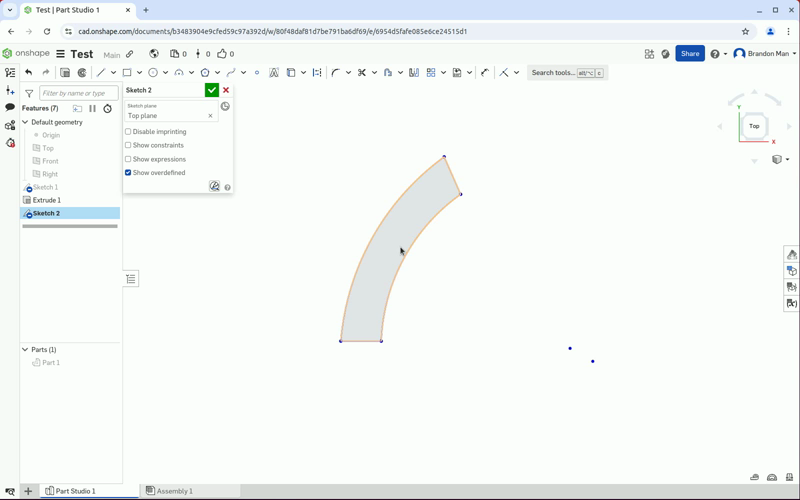
scroll(6)
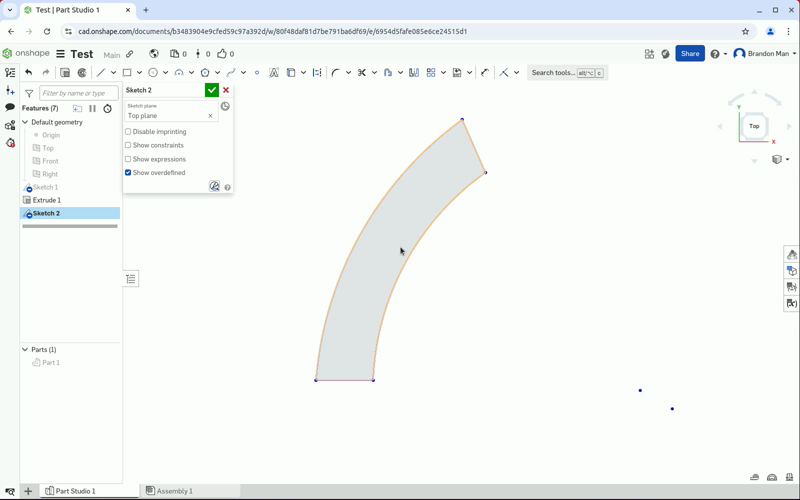
scroll(6)
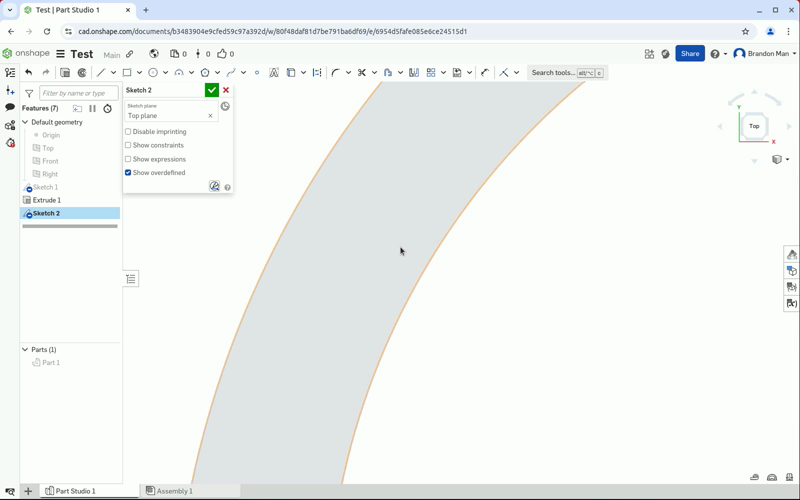
click(400, 246)
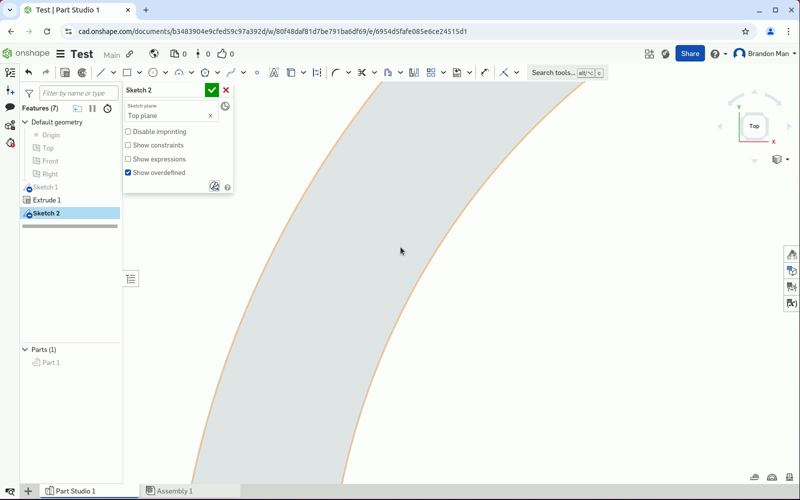
scroll(-6)
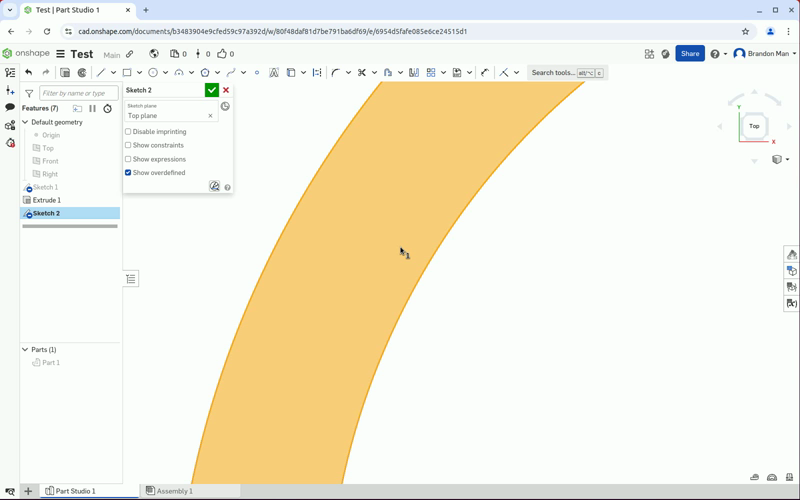
scroll(-6)
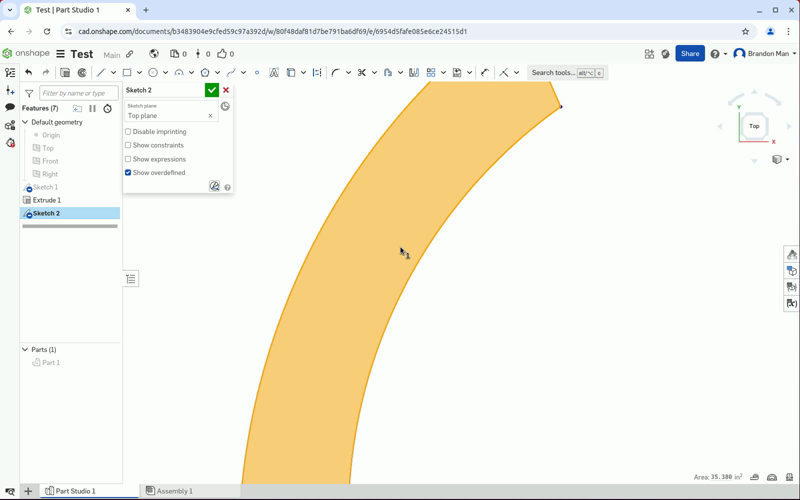
scroll(-6)
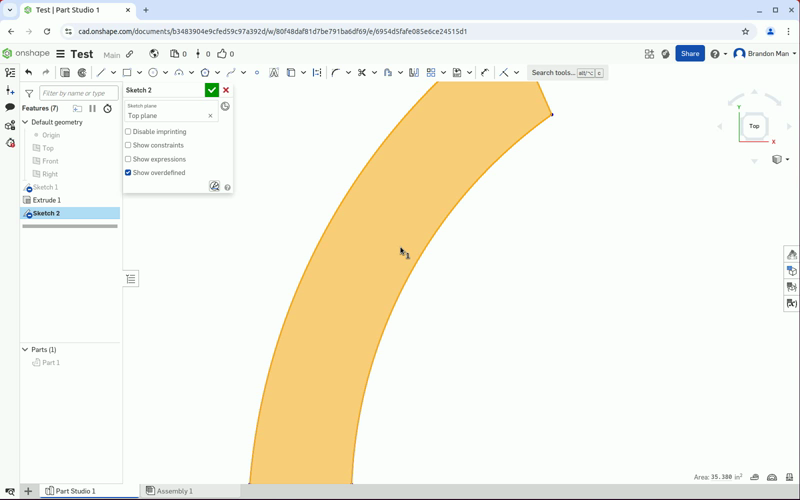
scroll(-6)
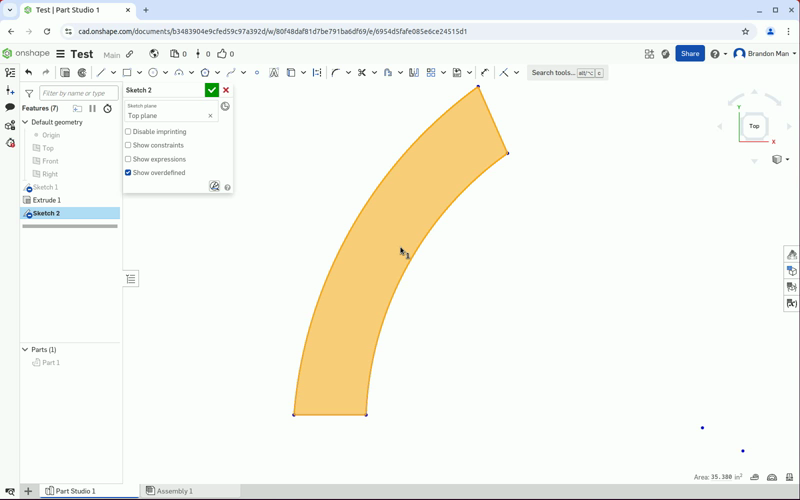
scroll(-6)
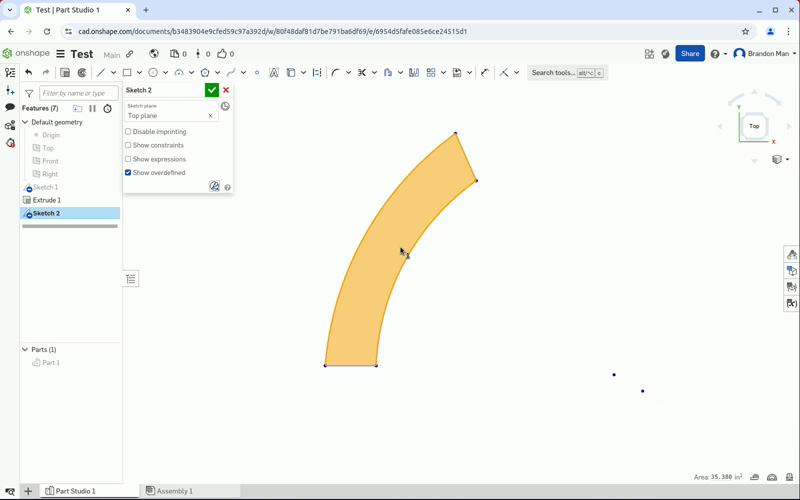
scroll(-6)
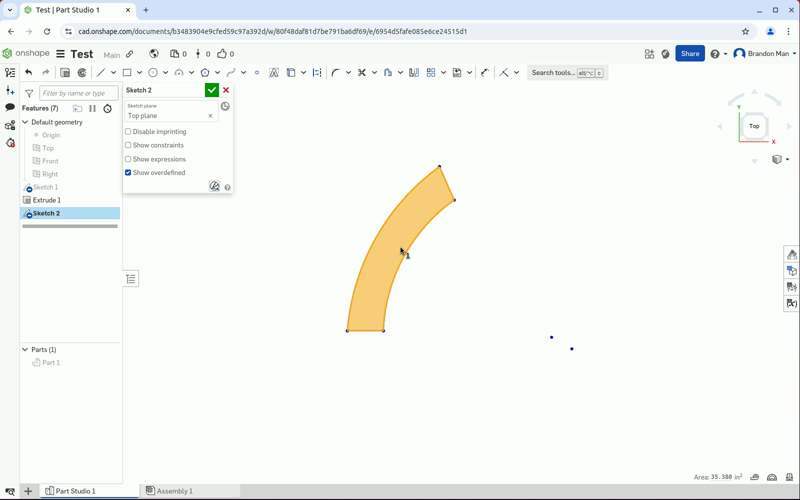
scroll(-6)
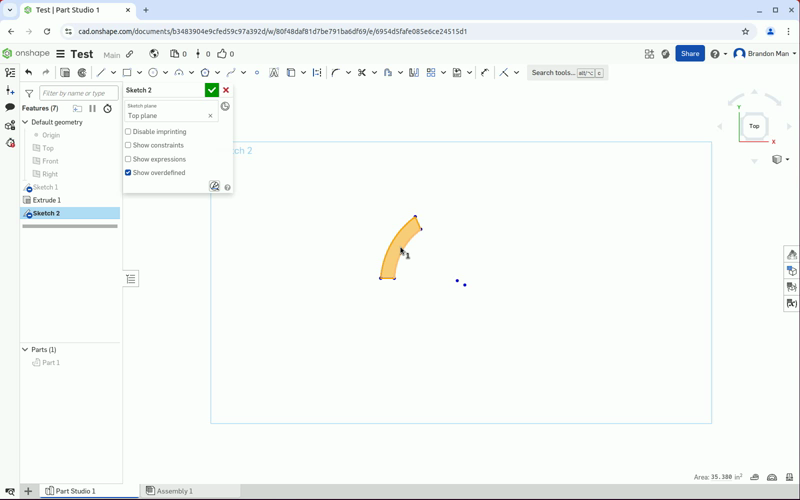
mouse_move(73, 352)
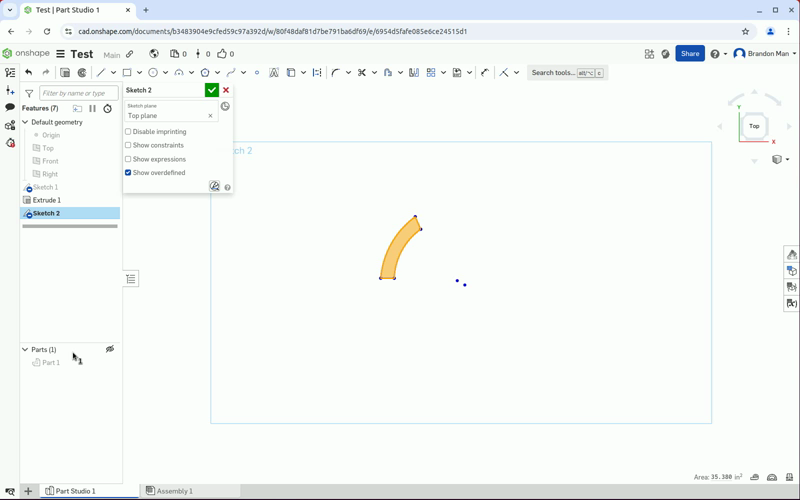
key(shift+y)
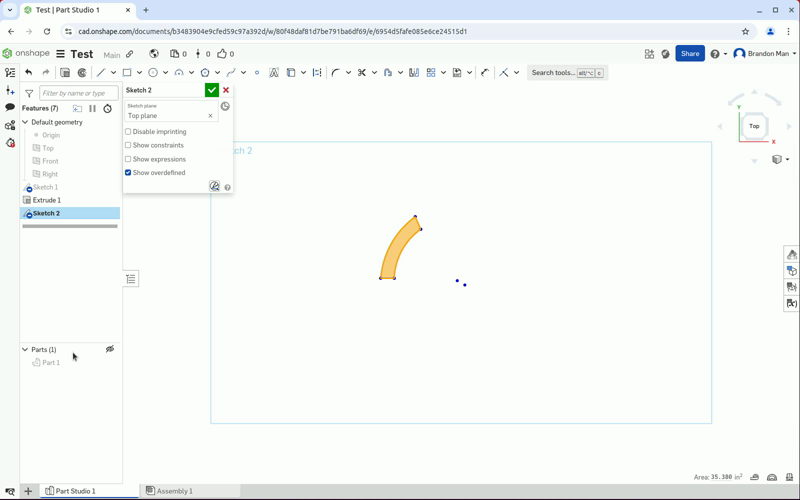
key(shift+e)
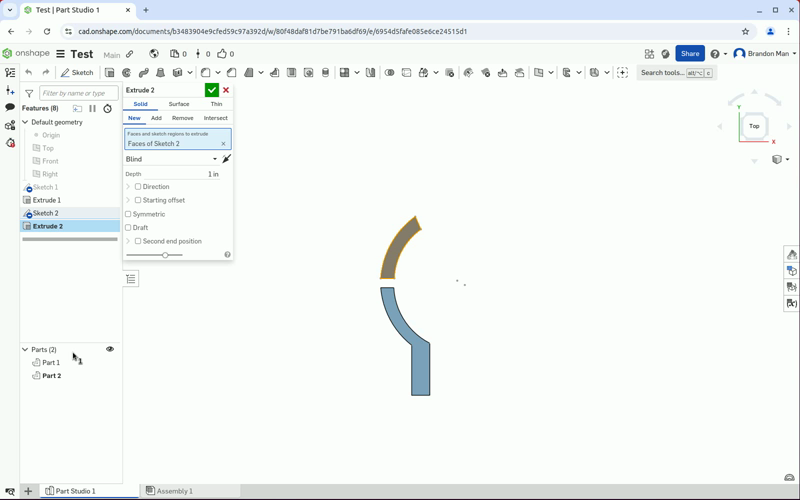
mouse_move(143, 106)
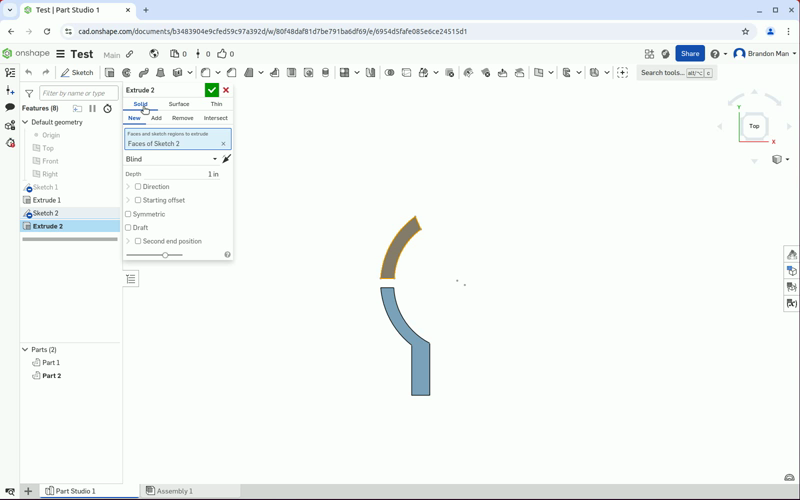
click(143, 106)
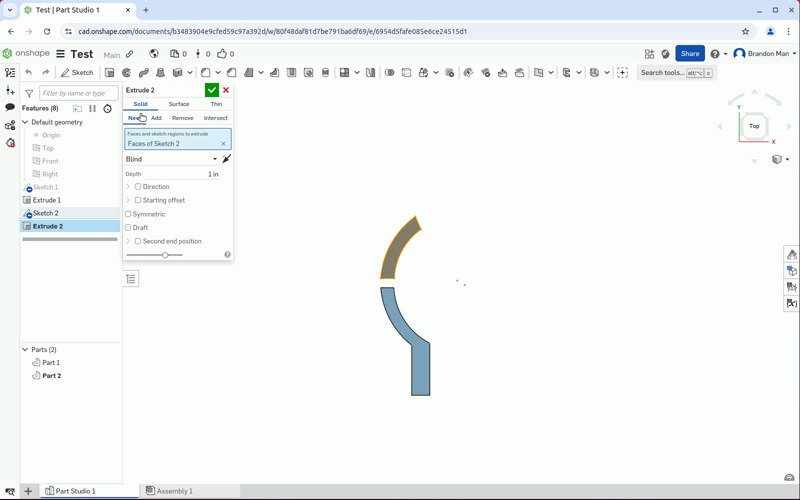
mouse_move(137, 120)
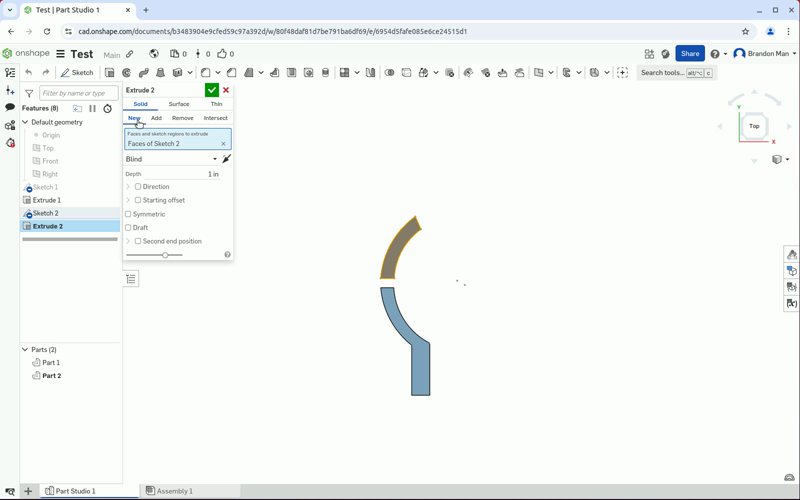
click(137, 120)
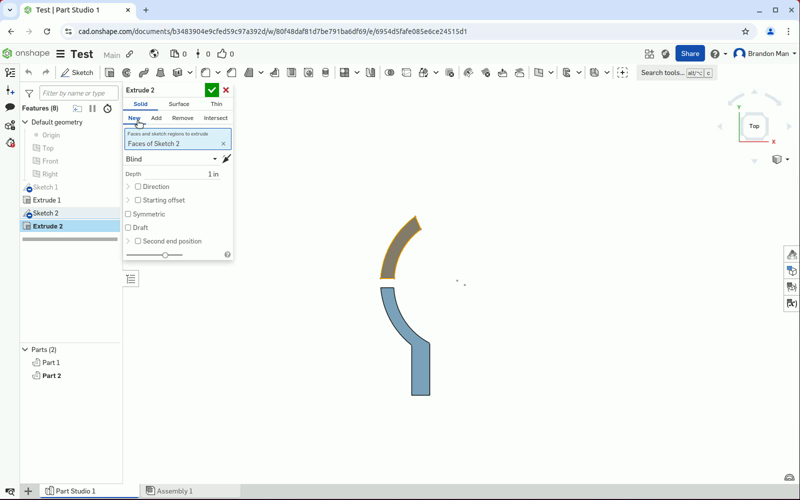
key(tab, 4)
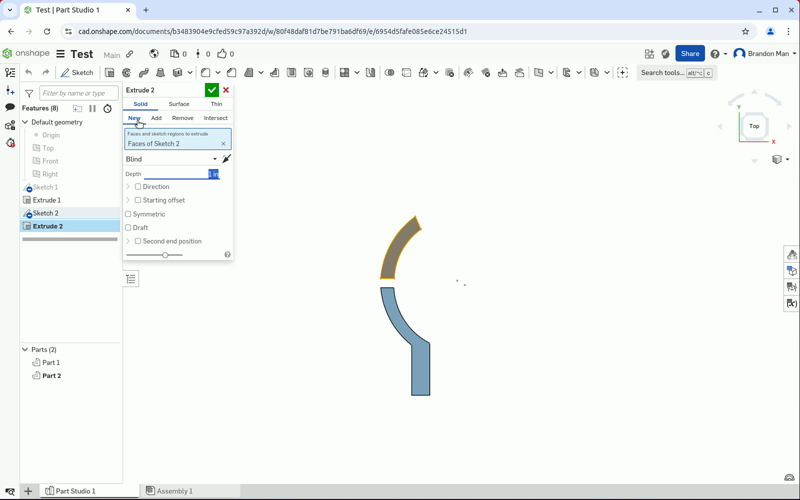
text(2.648)
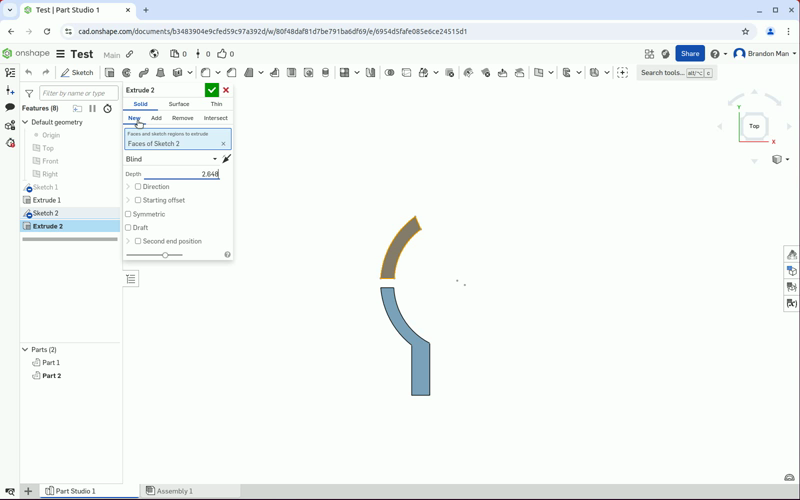
key(enter)
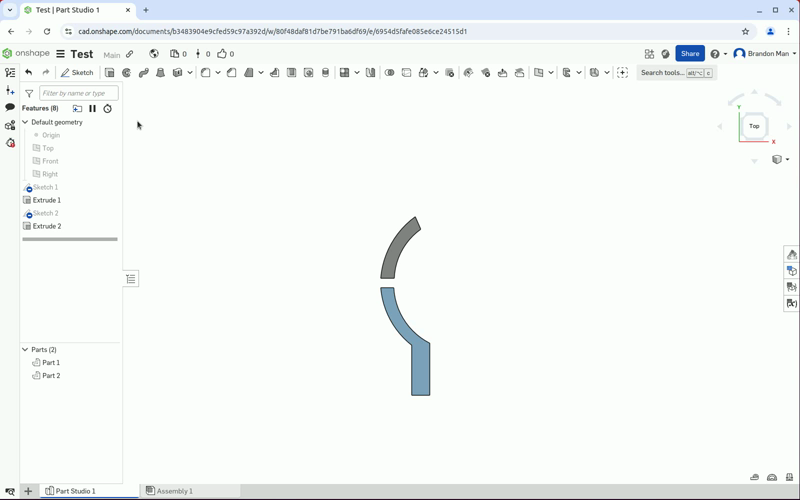
key(shift+h)
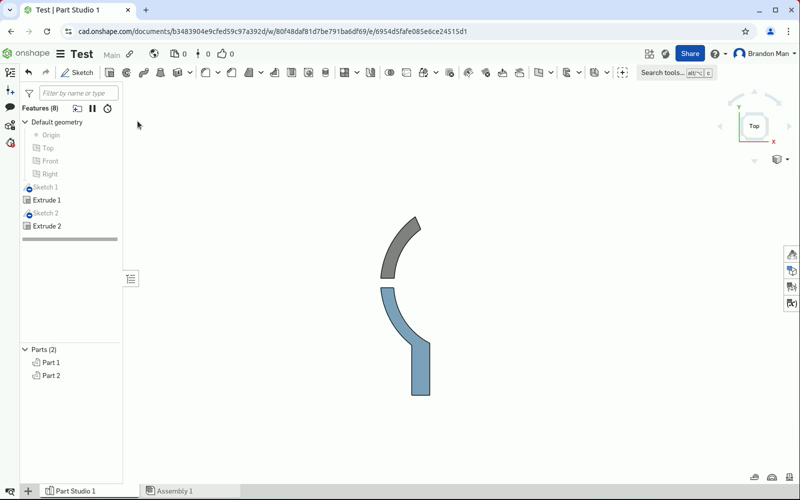
key(shift+h)
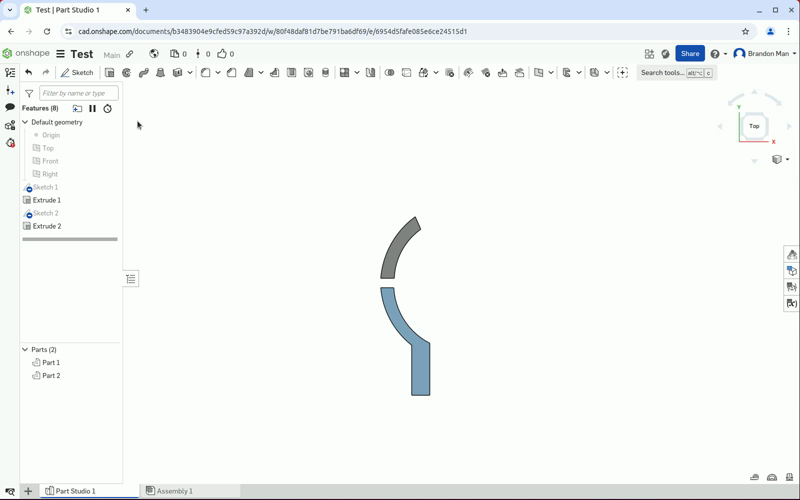
mouse_move(73, 189)
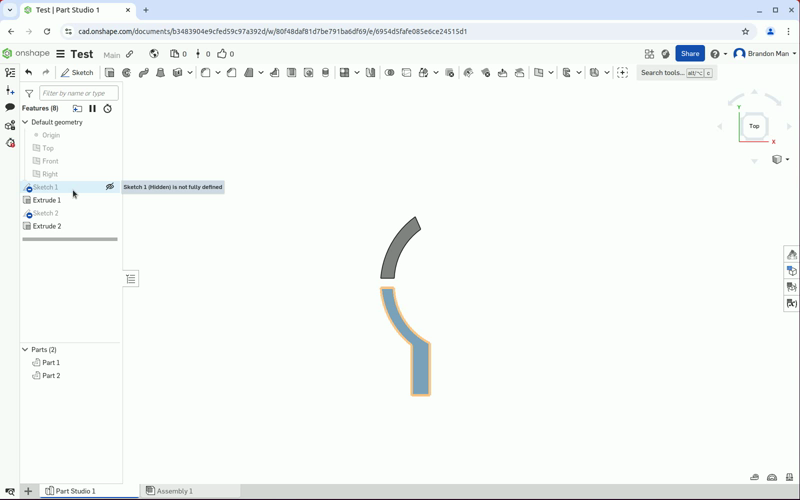
click(73, 189)
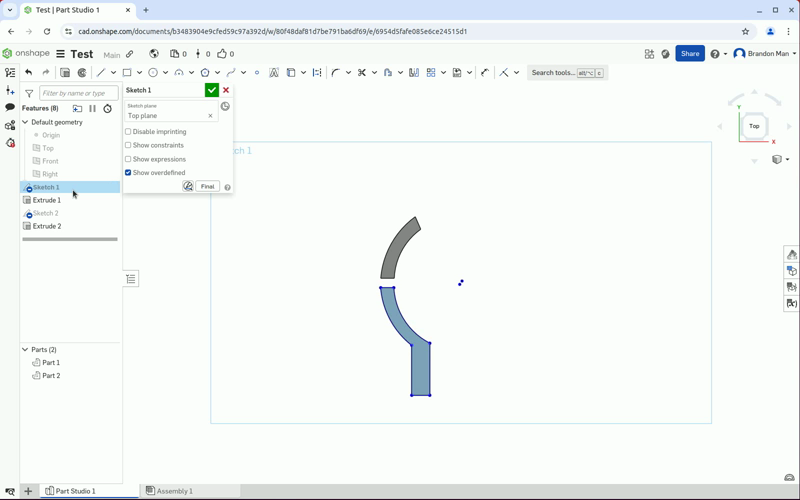
mouse_move(229, 92)
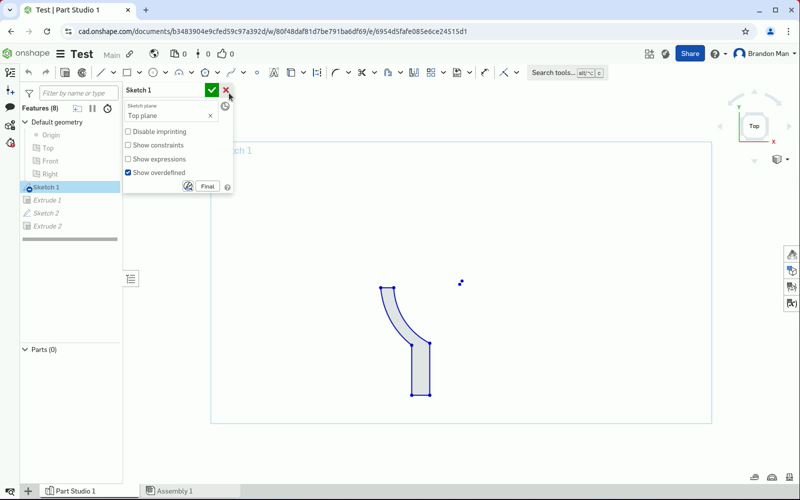
click(229, 92)
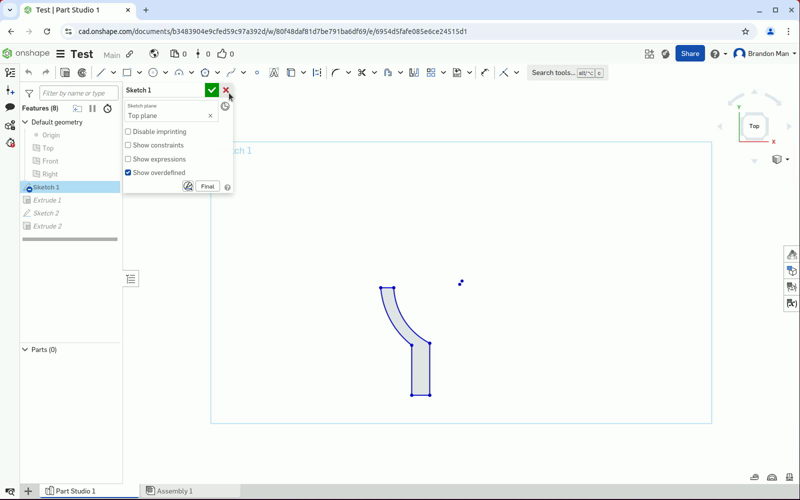
key(shift+s)
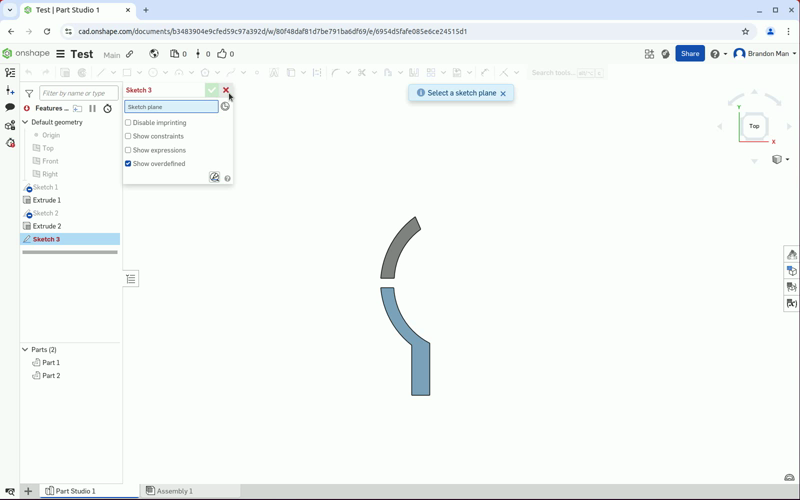
mouse_move(73, 150)
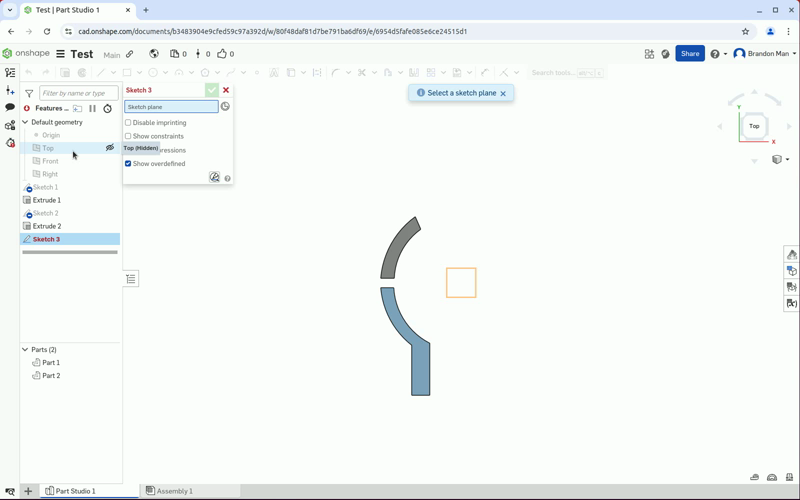
click(73, 150)
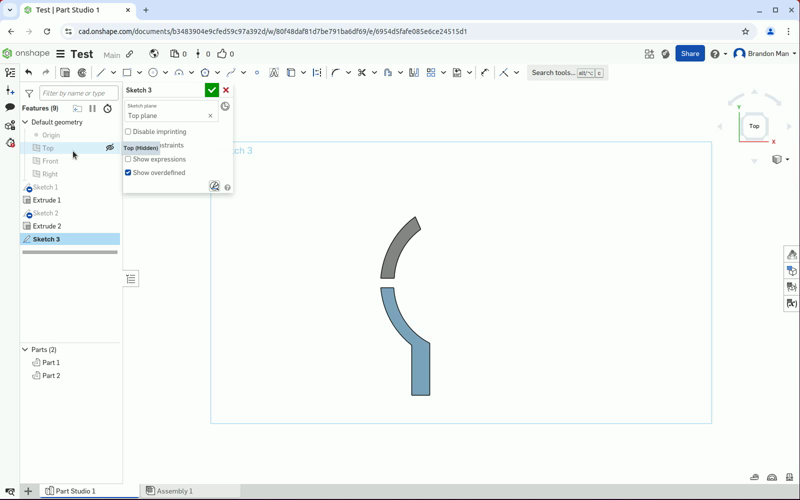
mouse_move(73, 352)
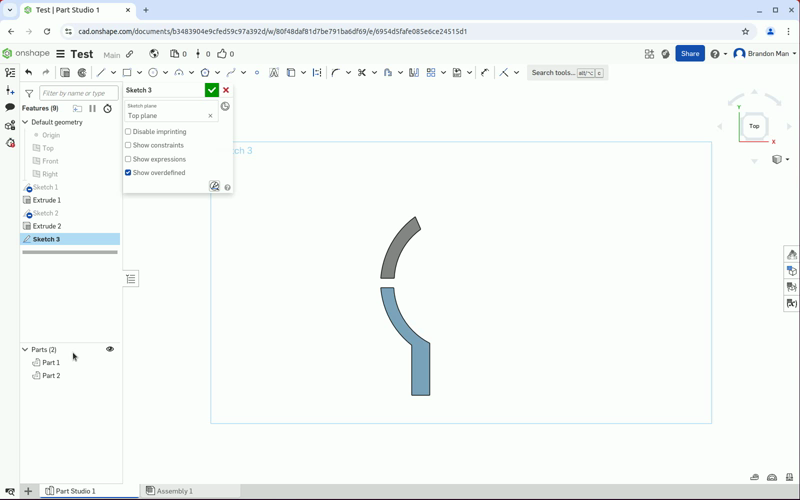
key(y)
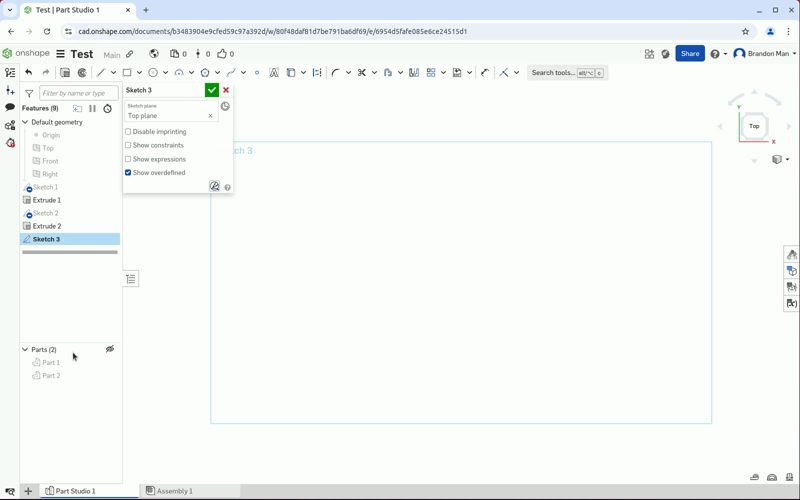
key(l)
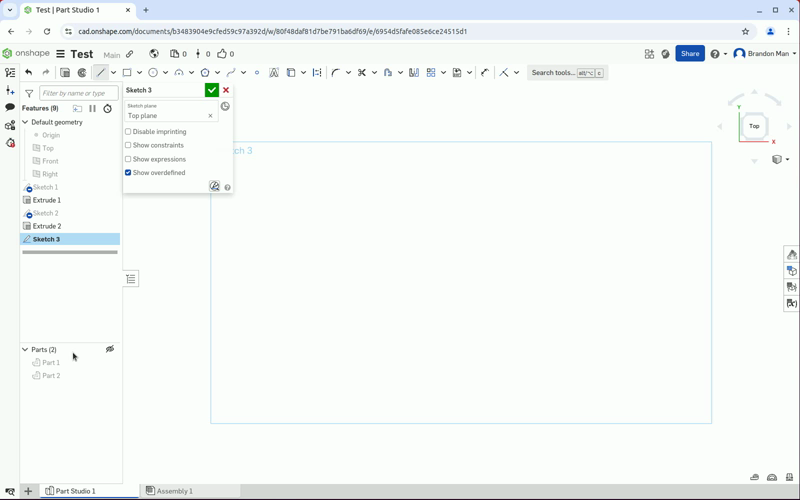
key_down(shift)
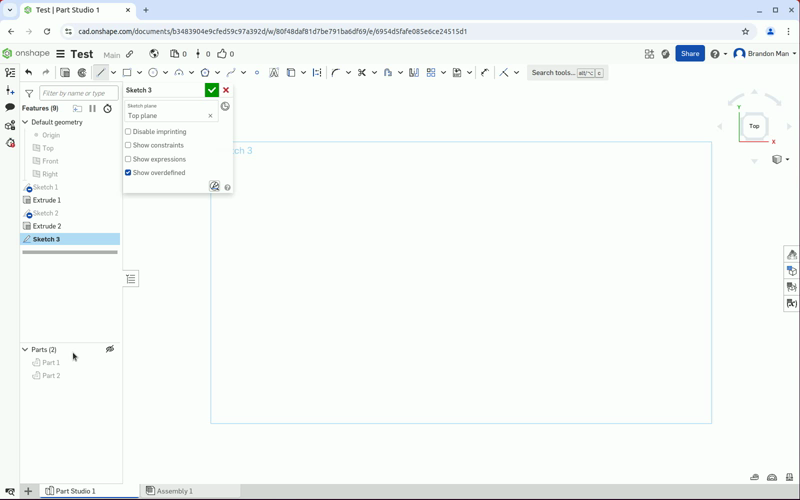
mouse_move(380, 287)
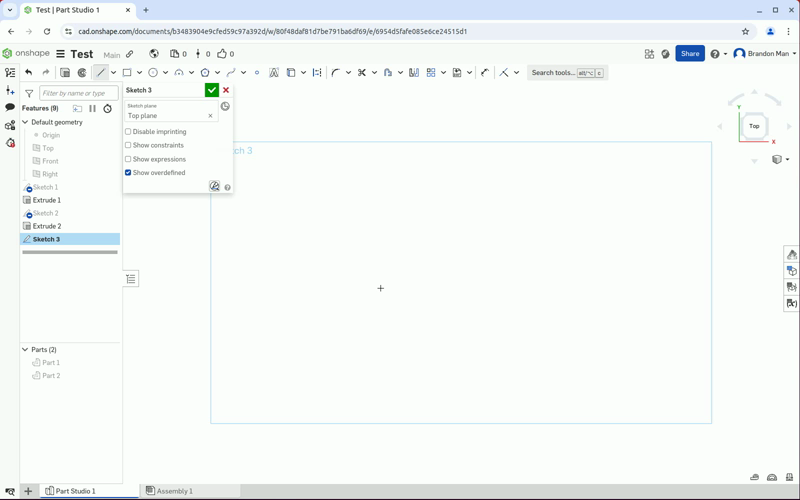
click(380, 287)
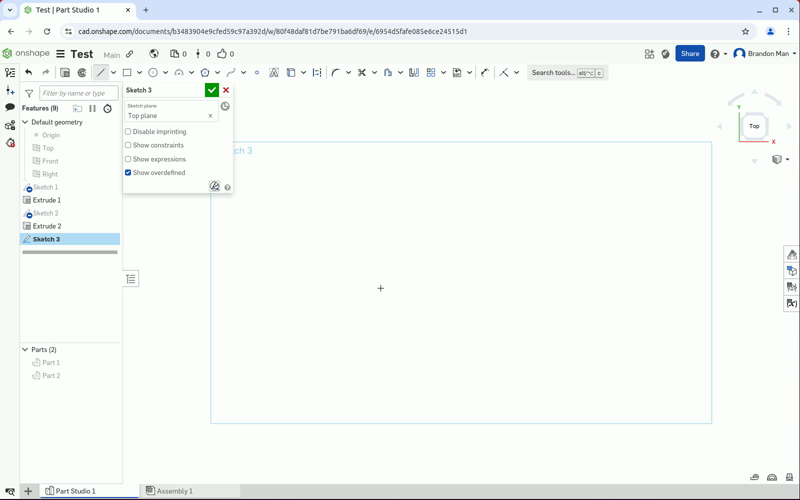
key_up(shift)
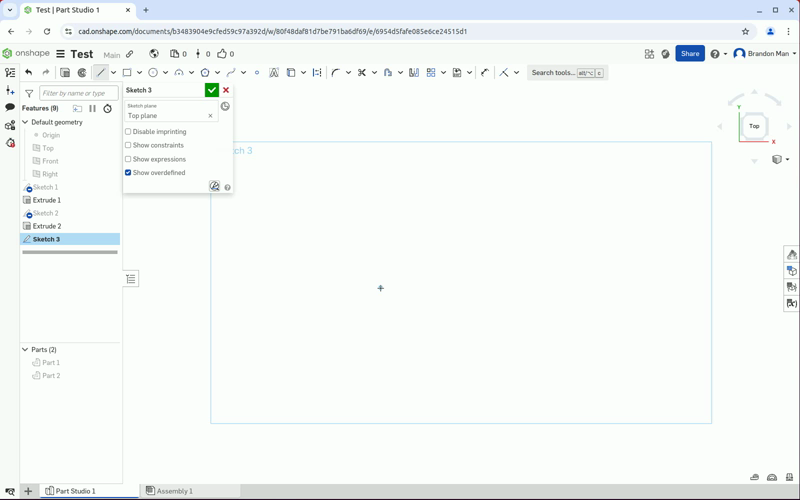
key_down(shift)
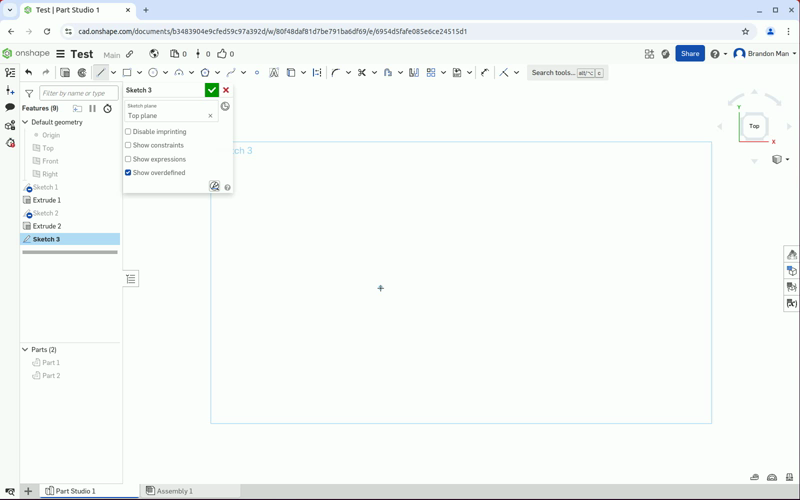
mouse_move(410, 287)
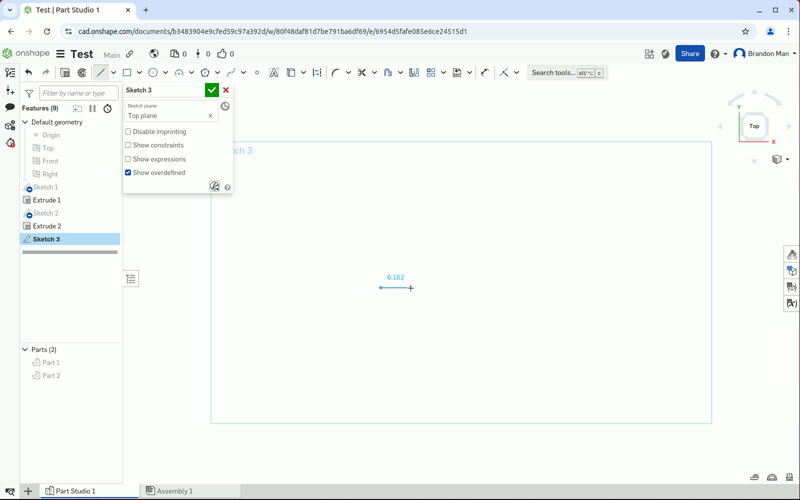
mouse_move(380, 277)
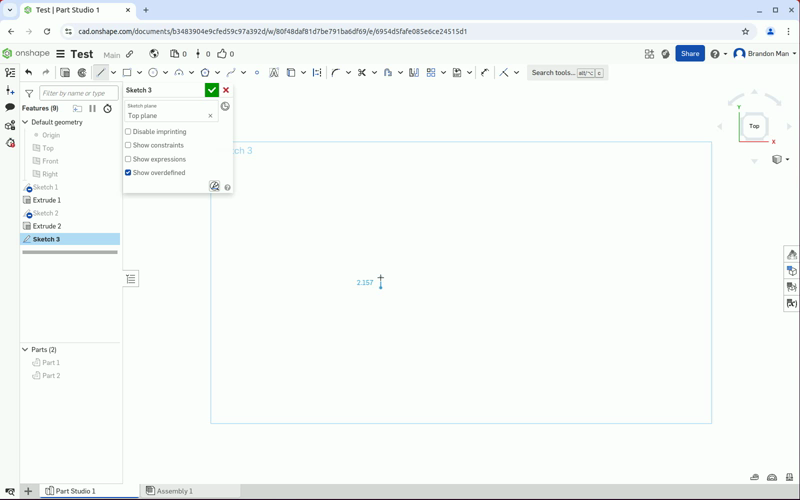
click(380, 277)
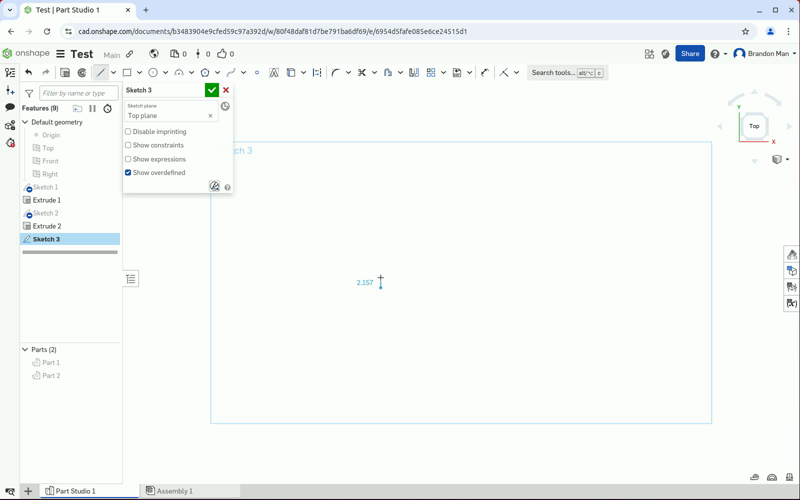
key_up(shift)
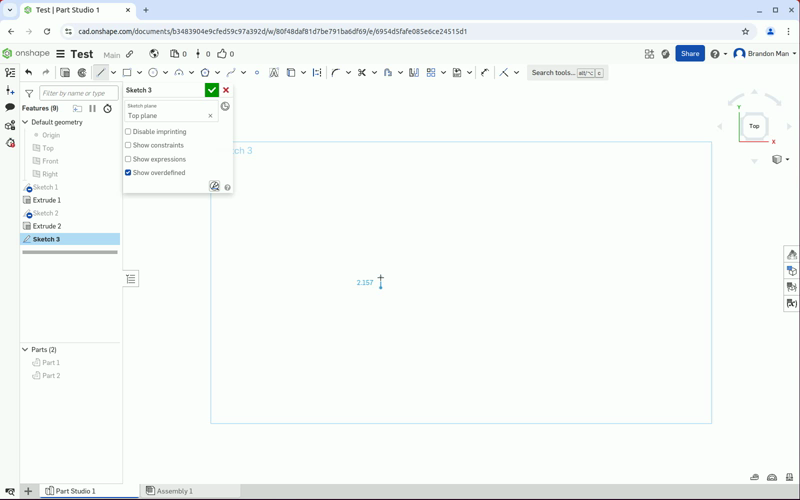
key(esc)
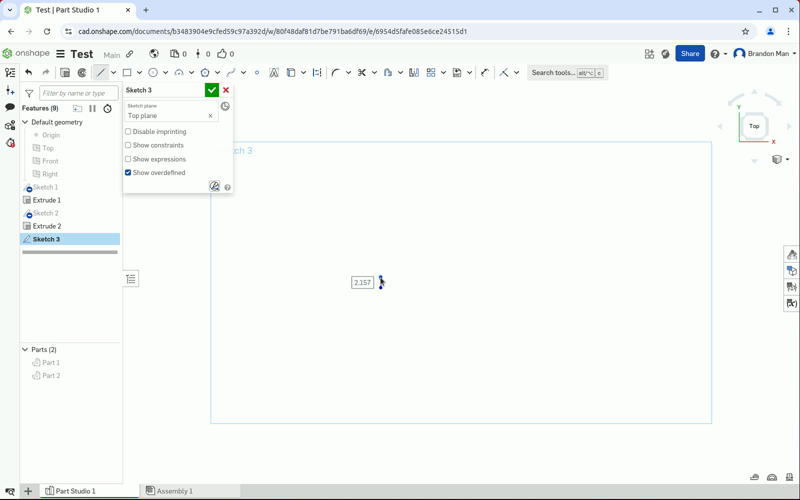
key(a)
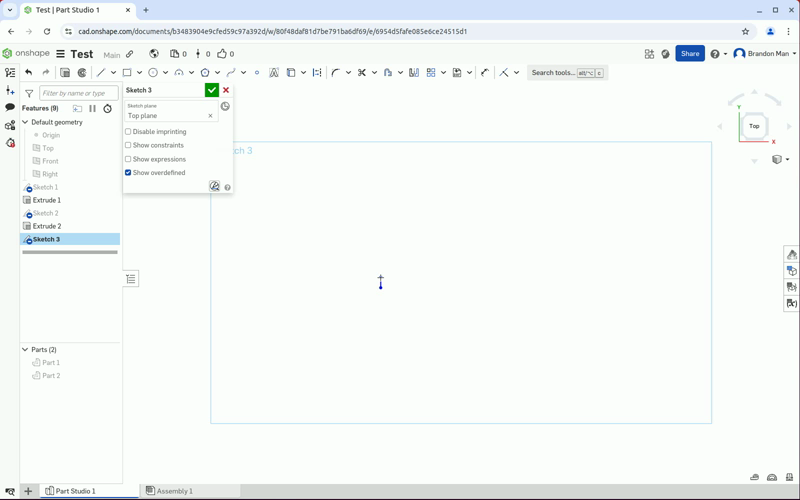
mouse_move(380, 277)
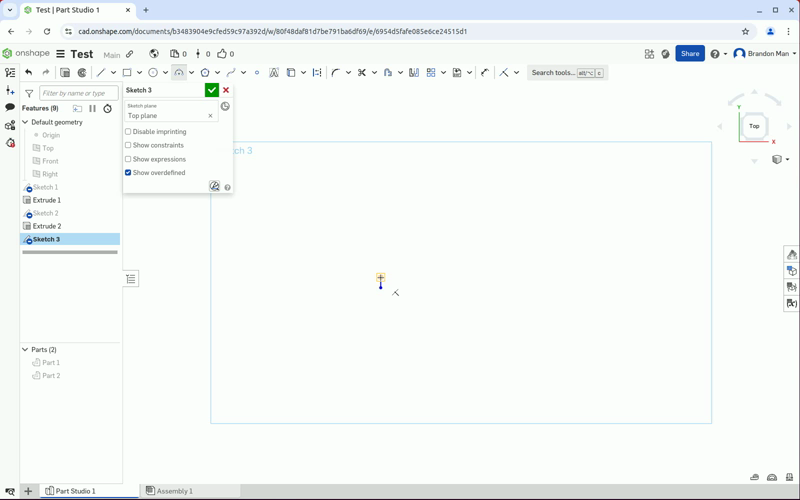
click(380, 277)
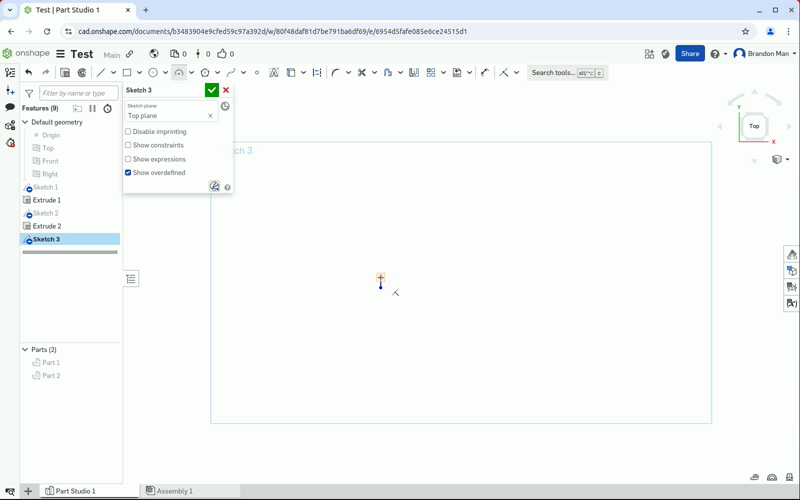
mouse_move(380, 287)
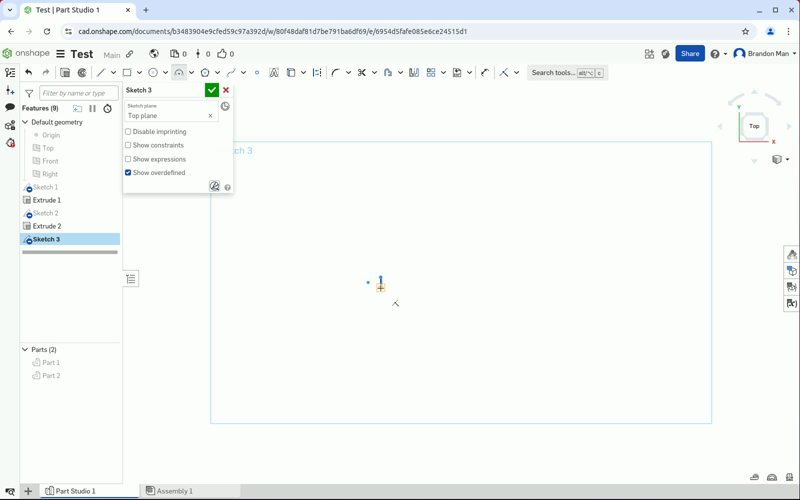
click(380, 287)
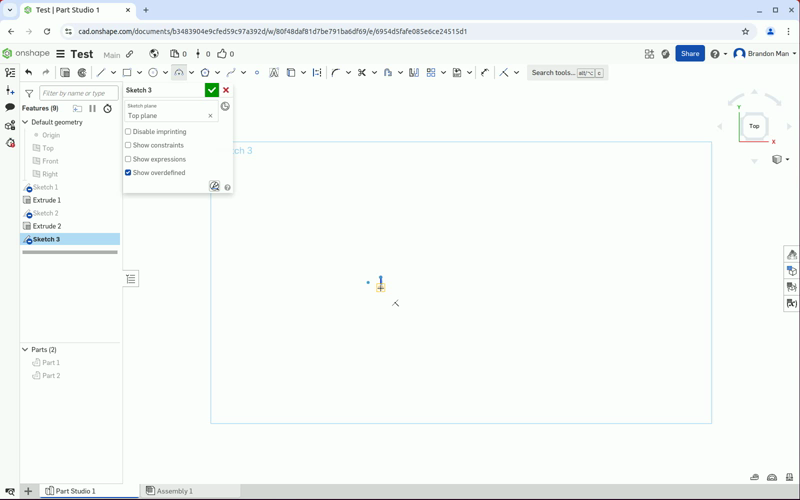
key_down(shift)
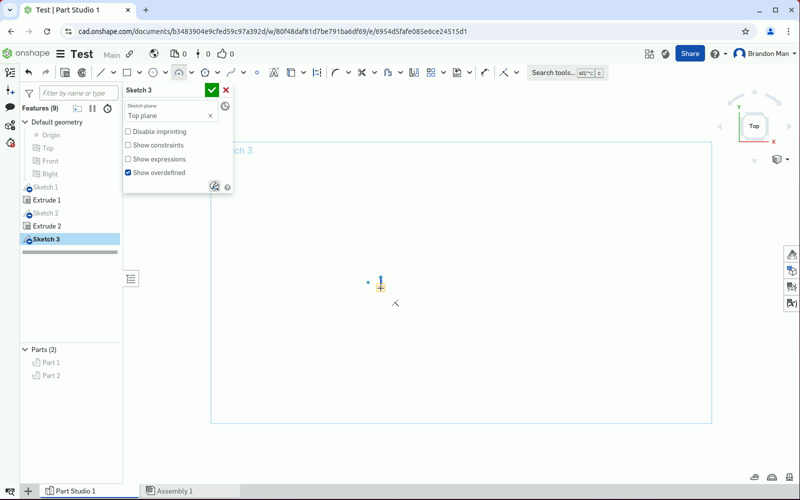
mouse_move(380, 282)
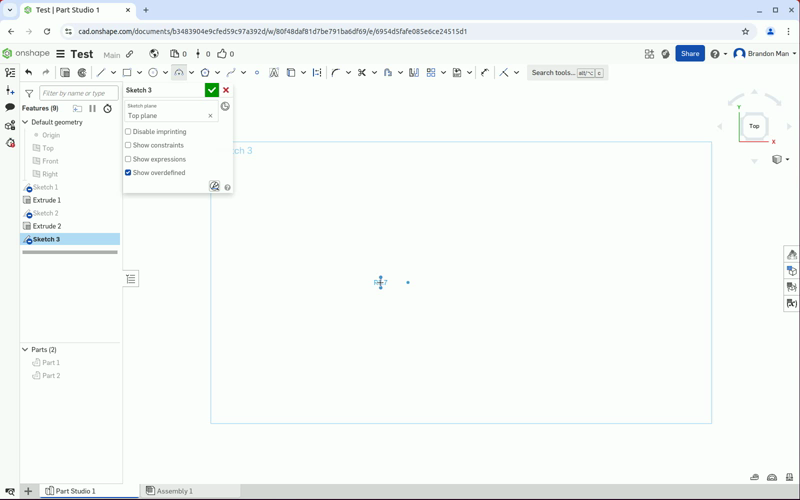
click(380, 282)
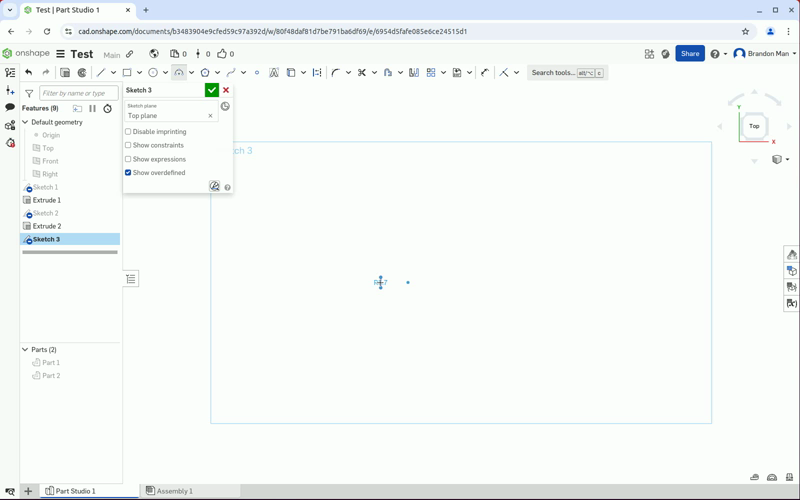
key_up(shift)
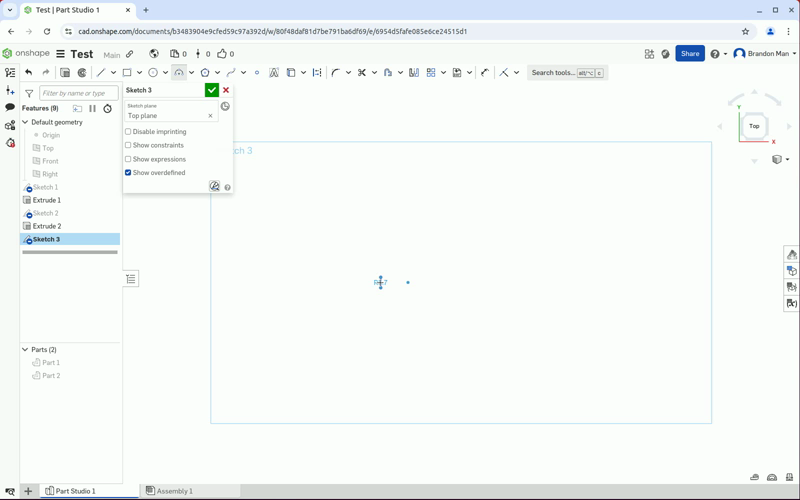
key(esc)
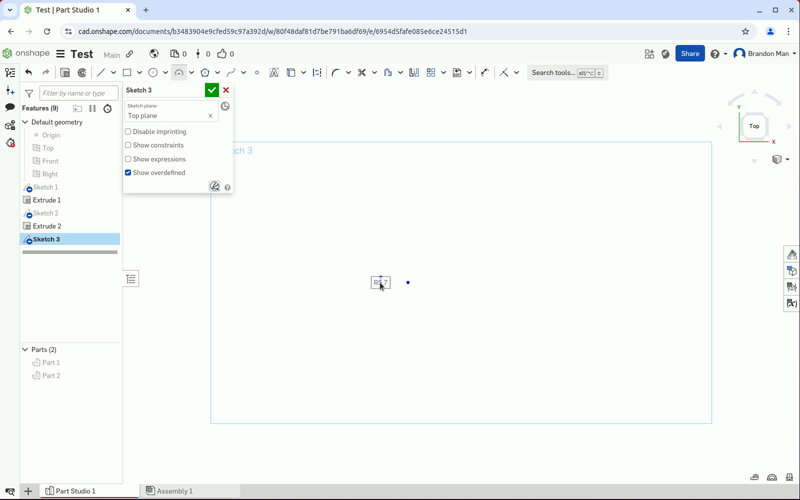
mouse_move(381, 280)
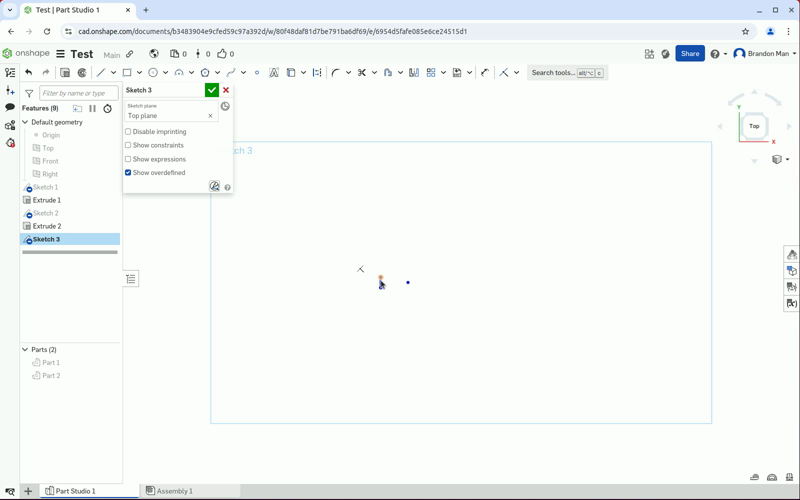
scroll(6)
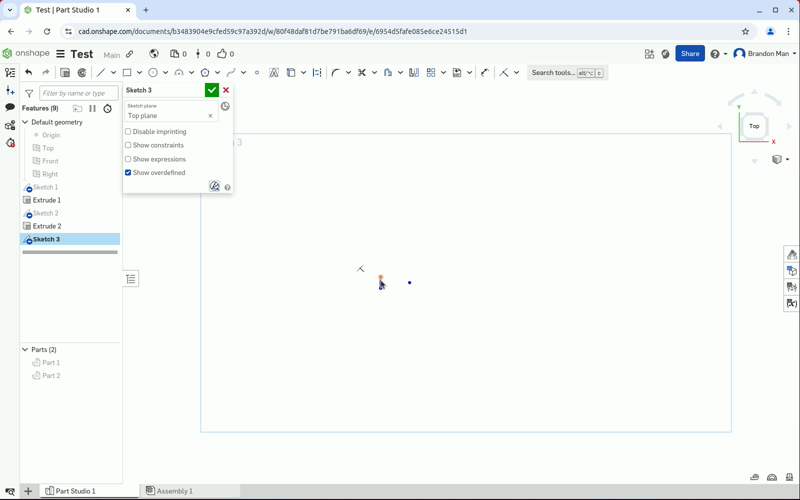
scroll(6)
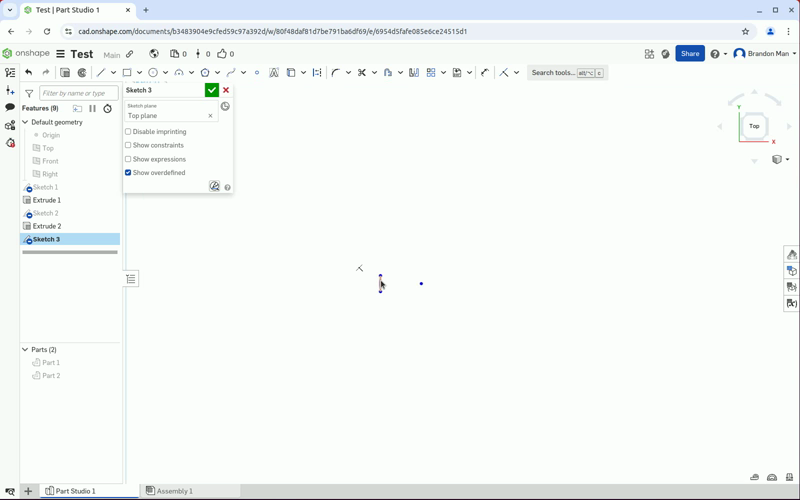
scroll(6)
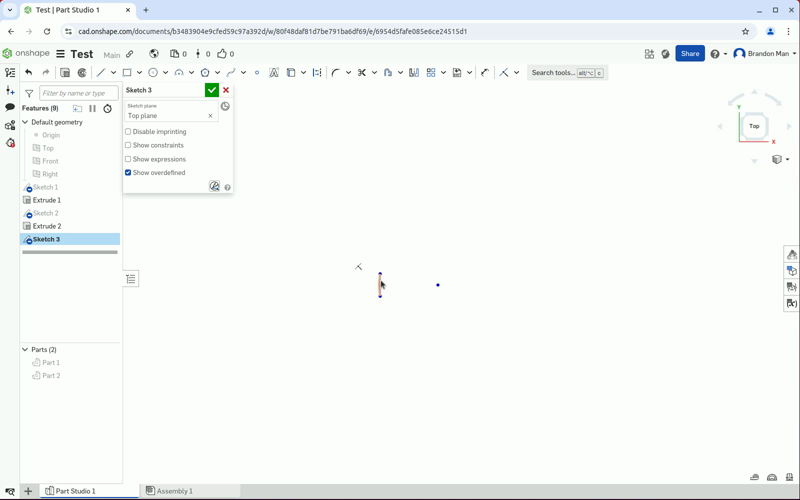
scroll(6)
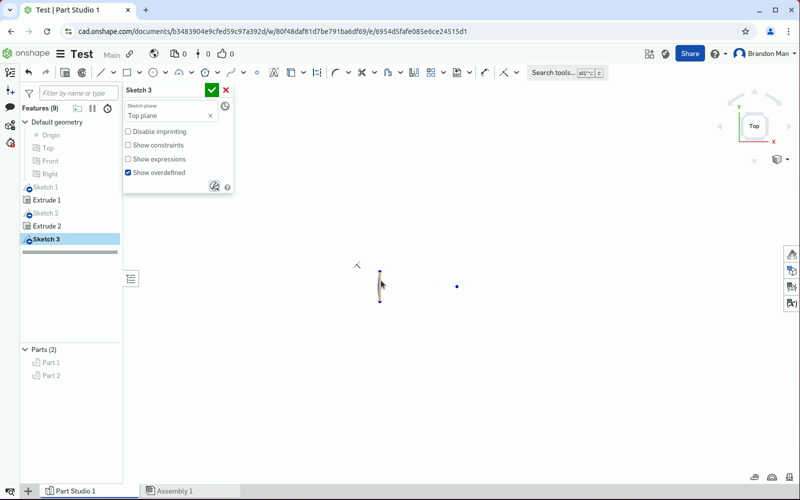
scroll(6)
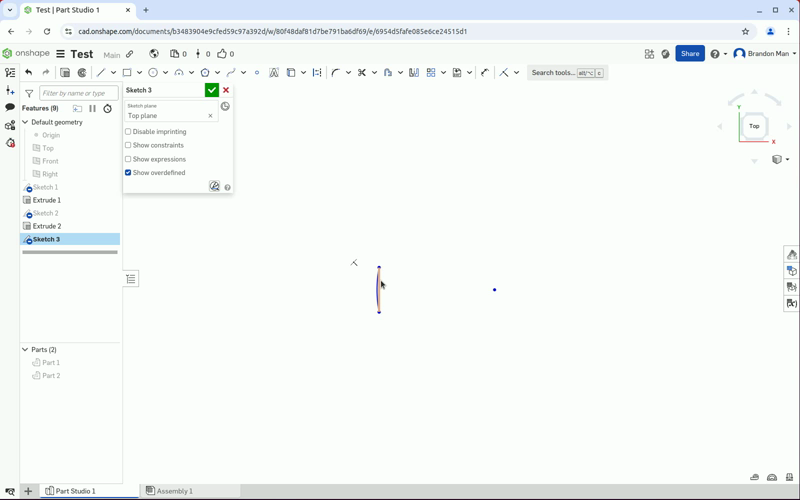
scroll(6)
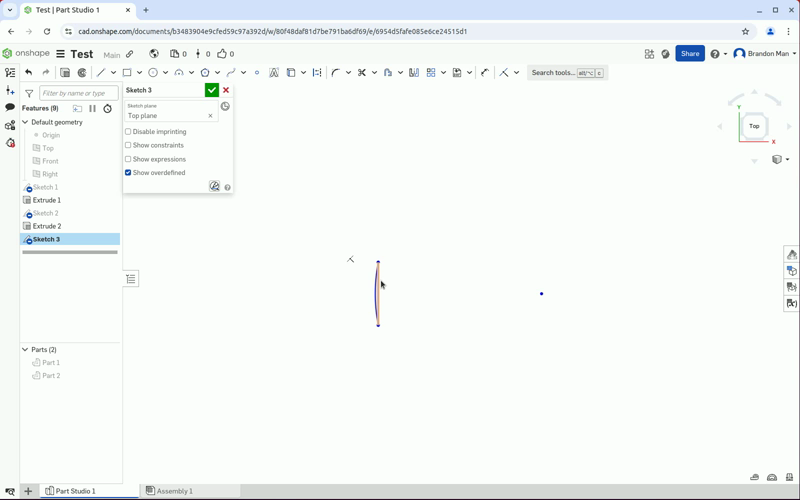
scroll(6)
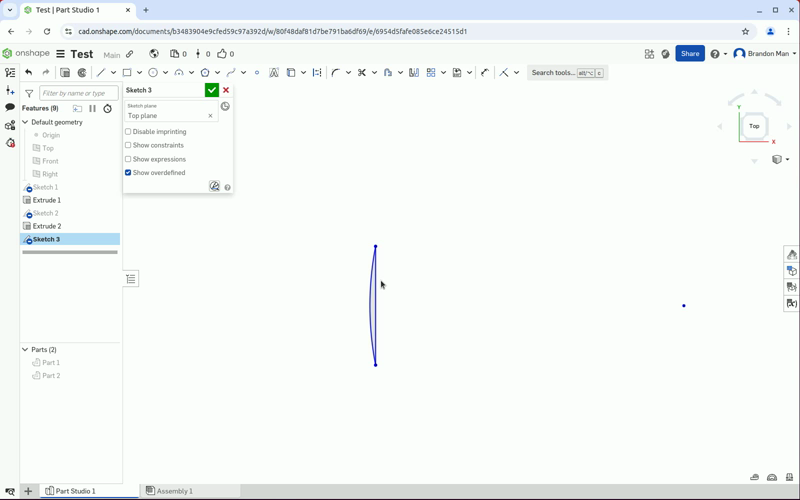
click(381, 280)
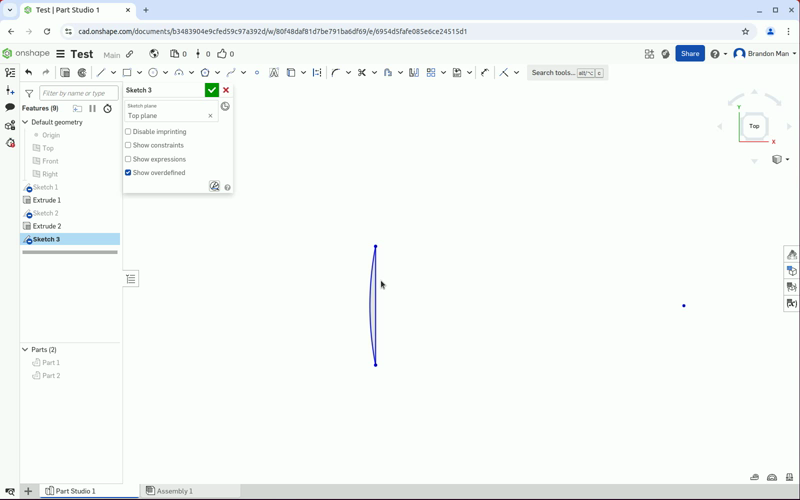
scroll(-6)
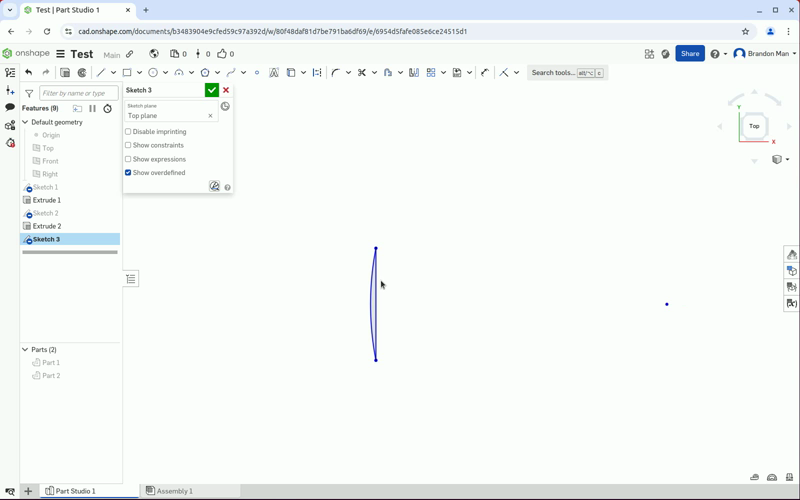
scroll(-6)
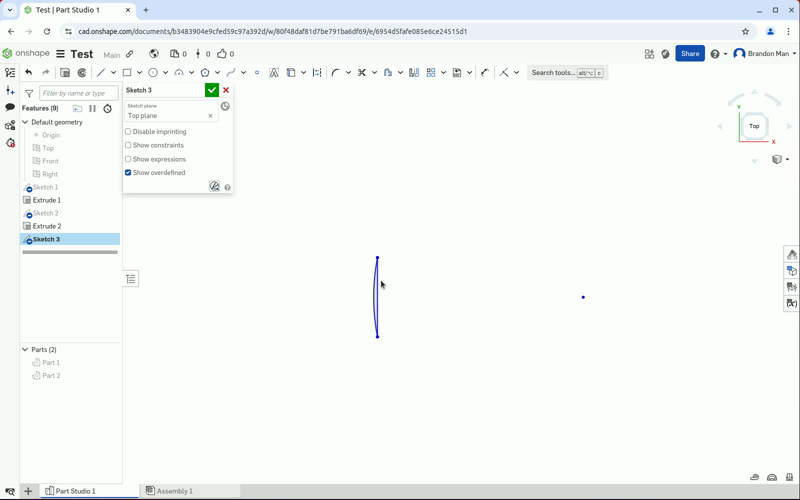
scroll(-6)
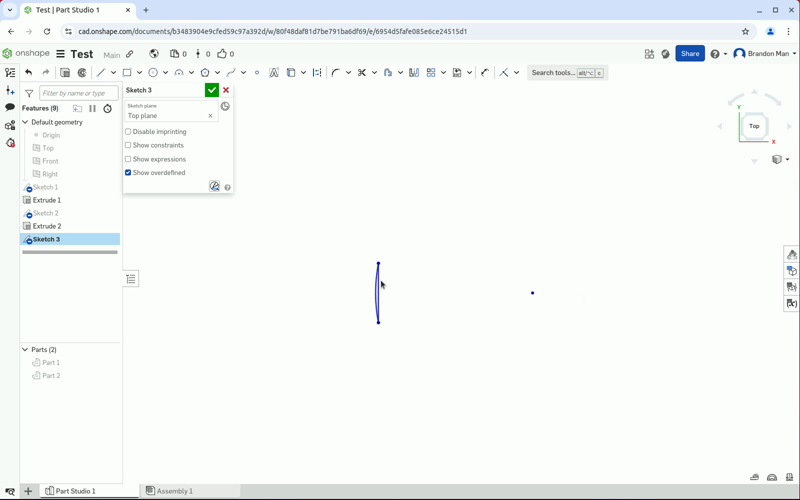
scroll(-6)
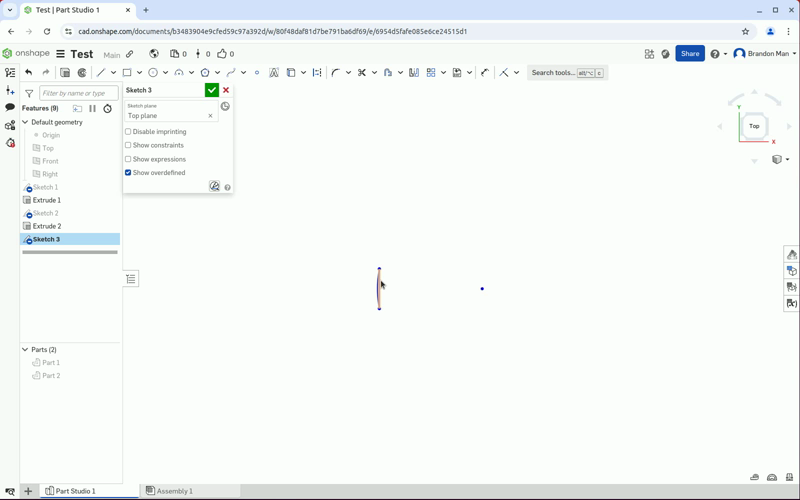
scroll(-6)
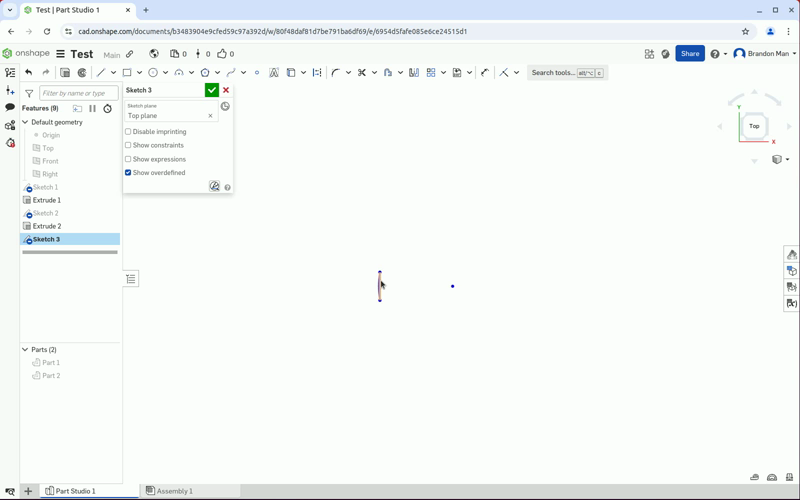
scroll(-6)
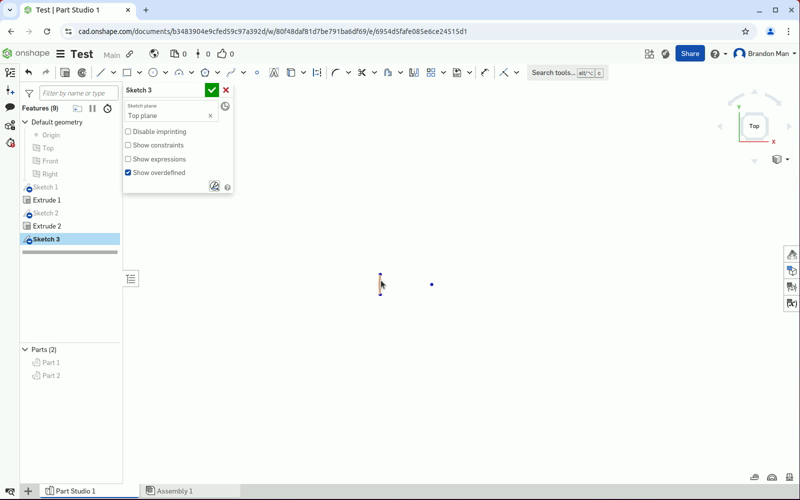
scroll(-6)
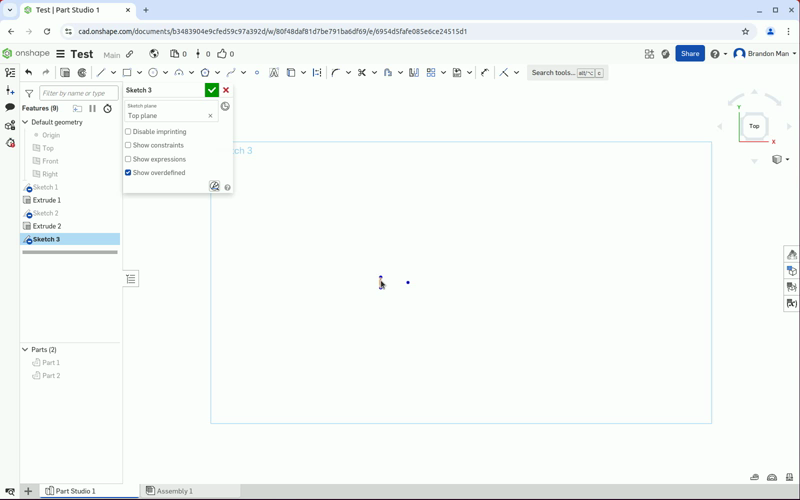
mouse_move(73, 352)
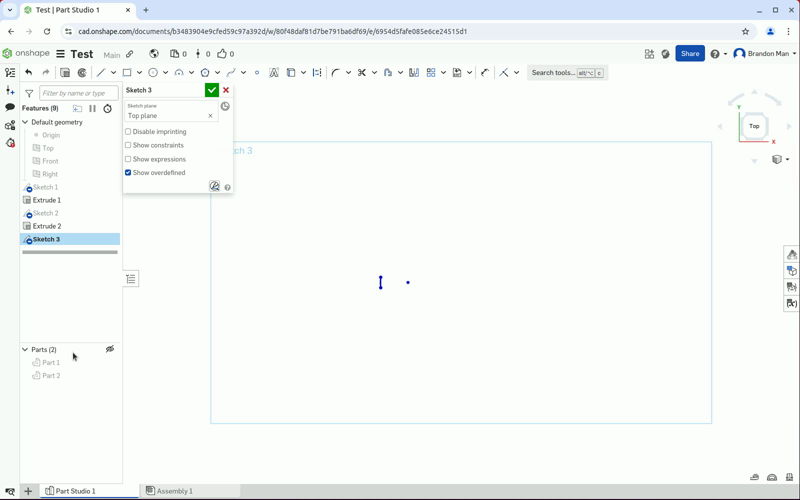
key(shift+y)
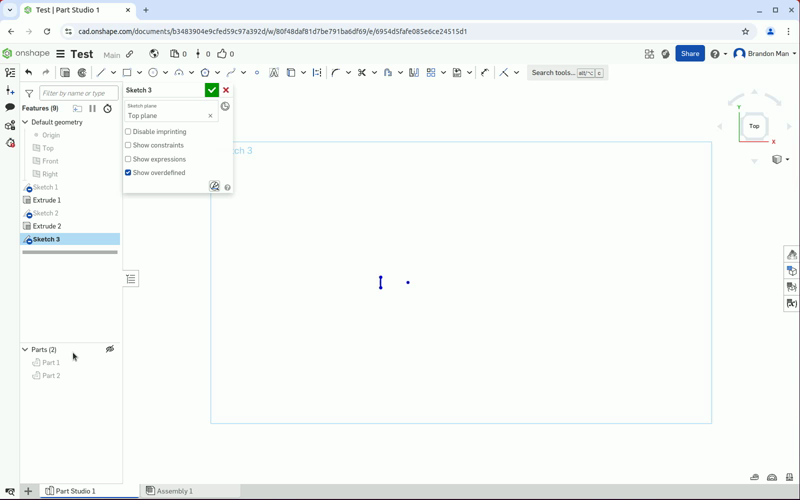
key(shift+e)
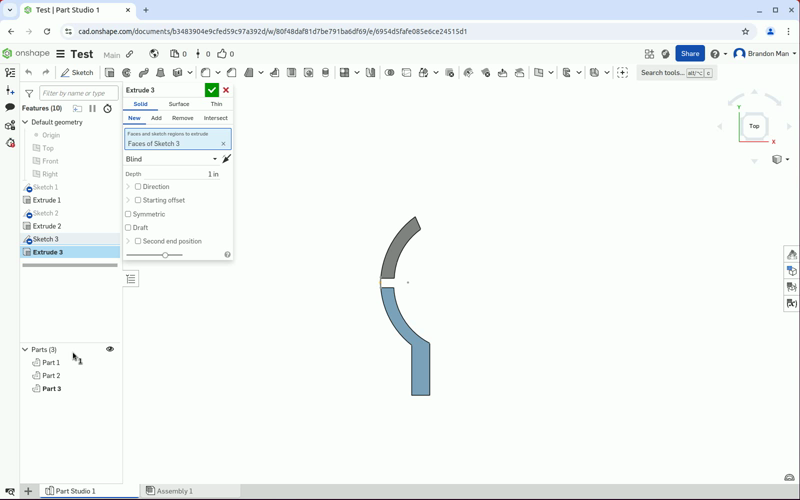
mouse_move(143, 106)
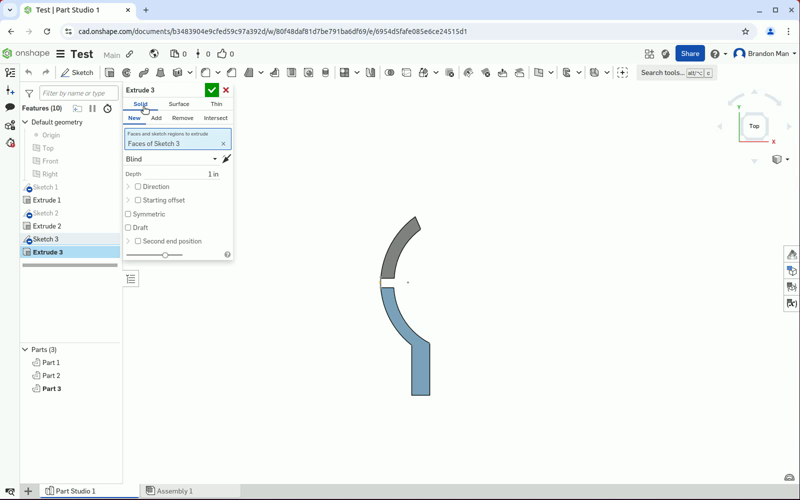
click(143, 106)
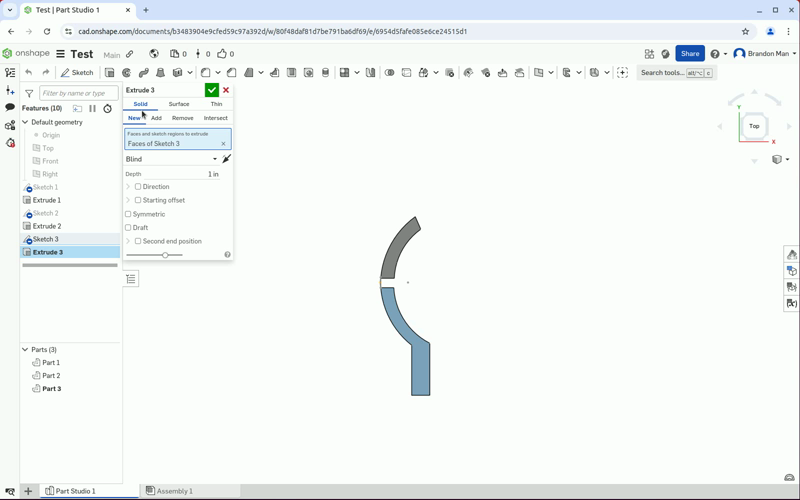
mouse_move(137, 120)
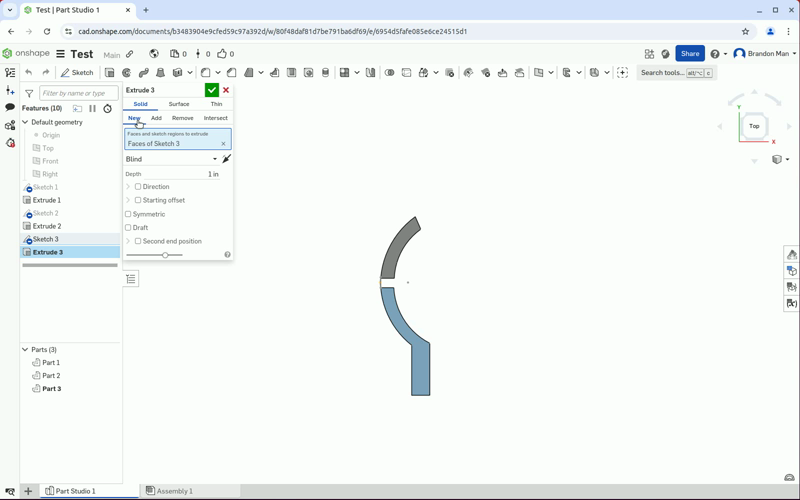
click(137, 120)
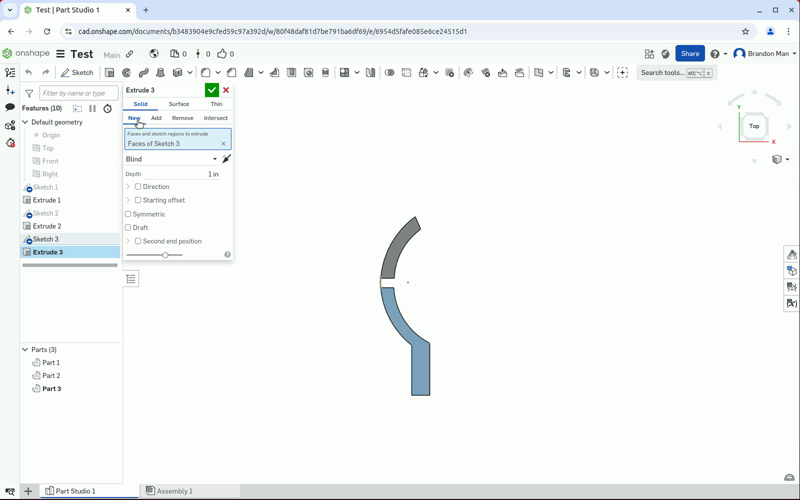
key(tab, 4)
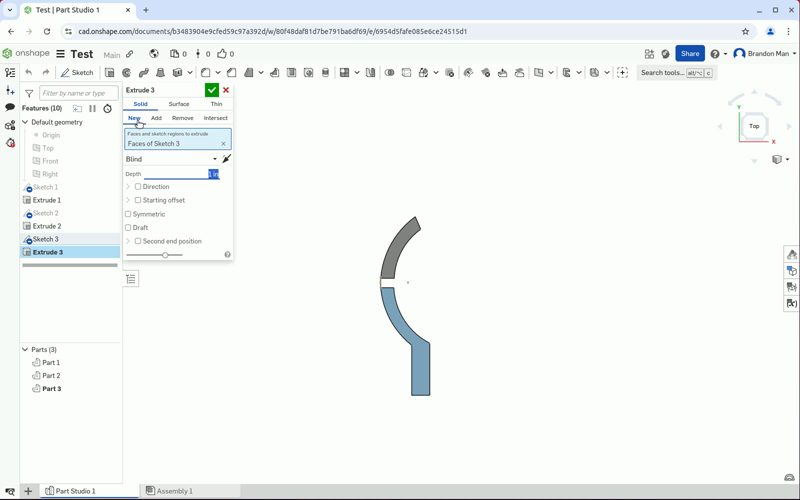
text(2.648)
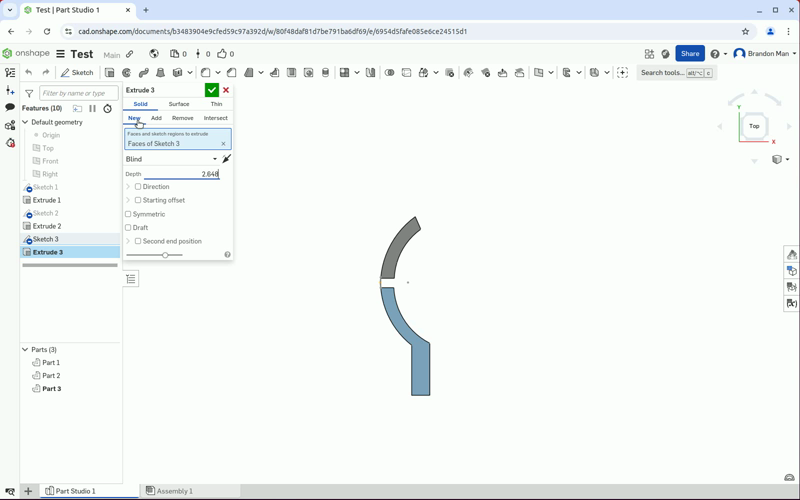
key(enter)
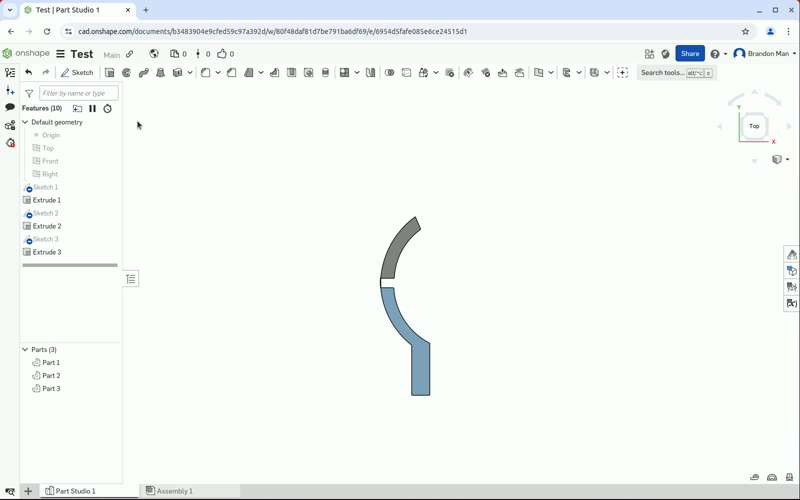
key(shift+h)
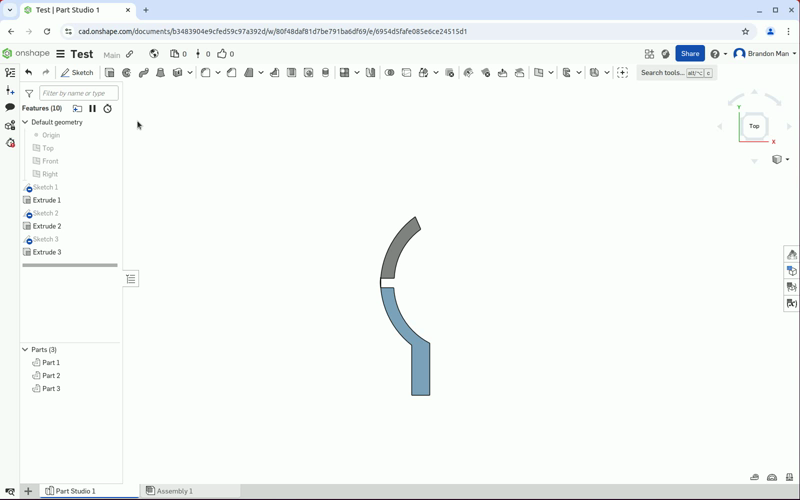
key(shift+h)
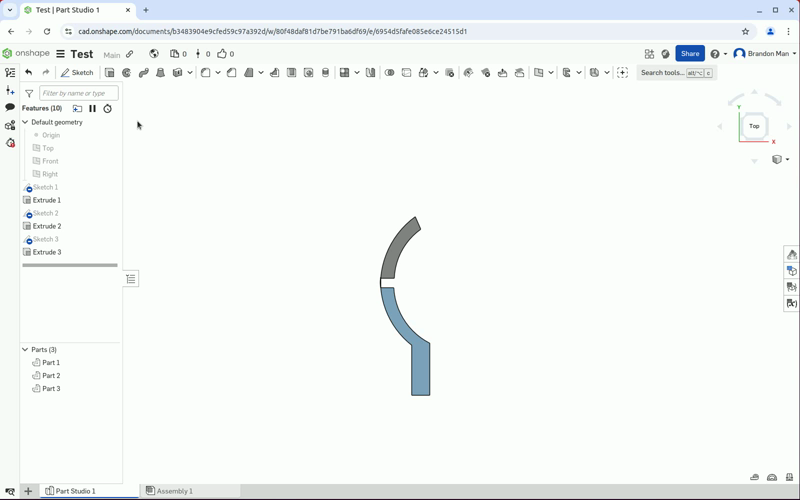
mouse_move(73, 189)
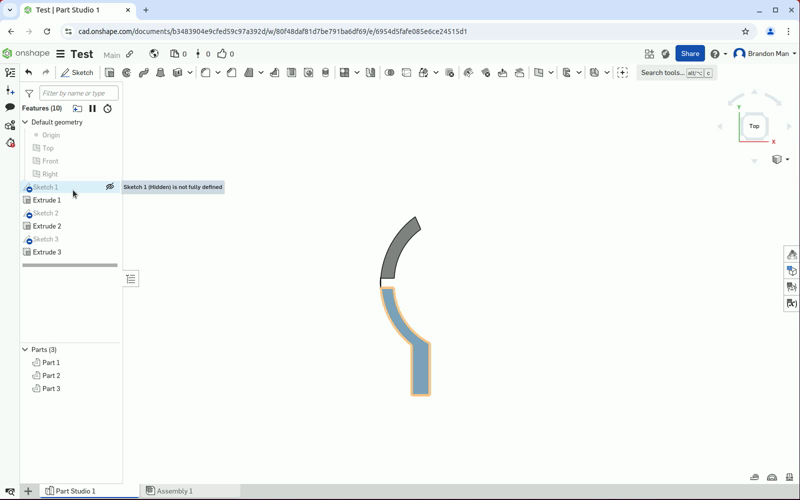
click(73, 189)
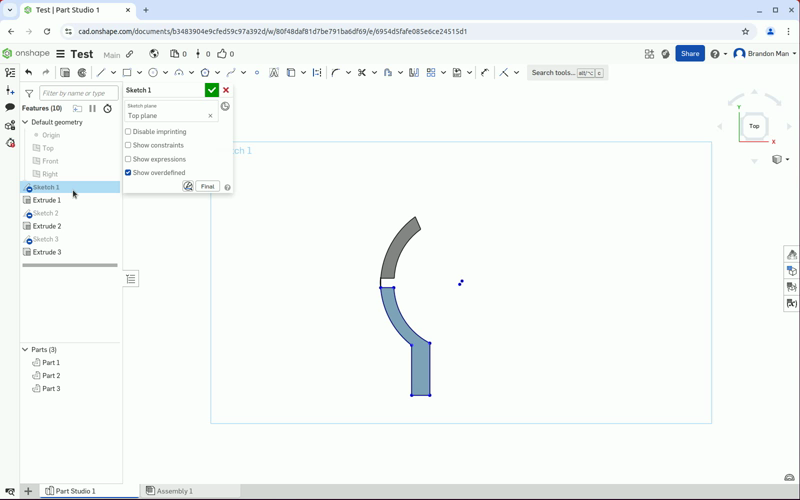
mouse_move(229, 92)
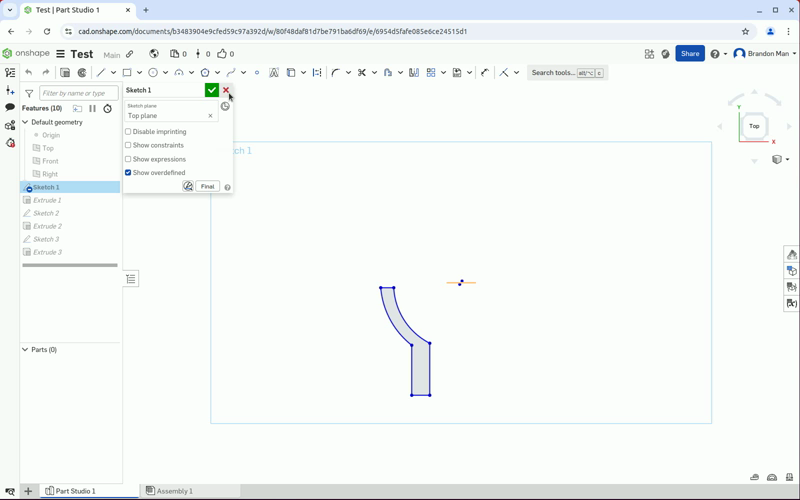
click(229, 92)
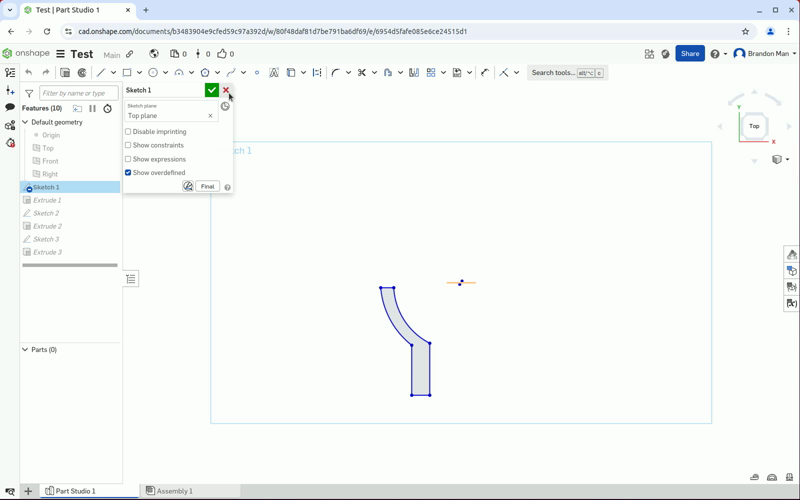
key(shift+s)
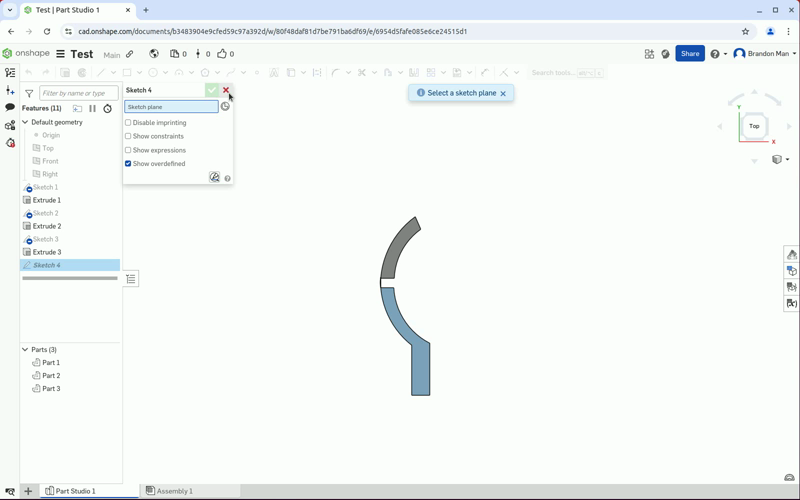
mouse_move(73, 150)
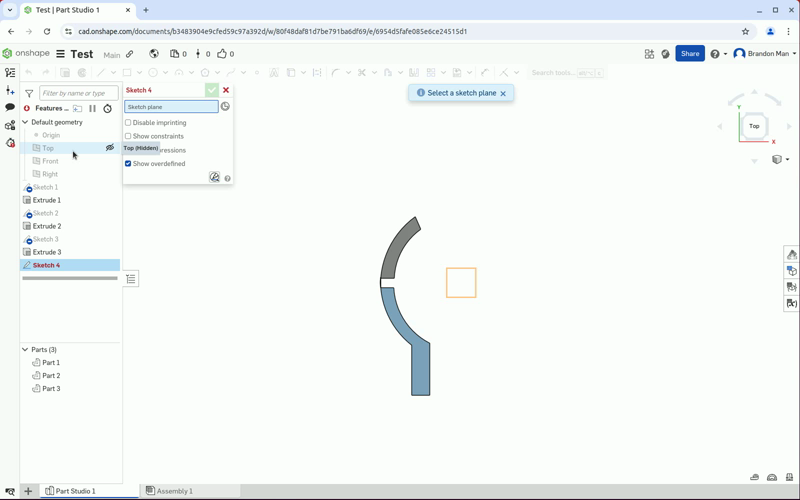
click(73, 150)
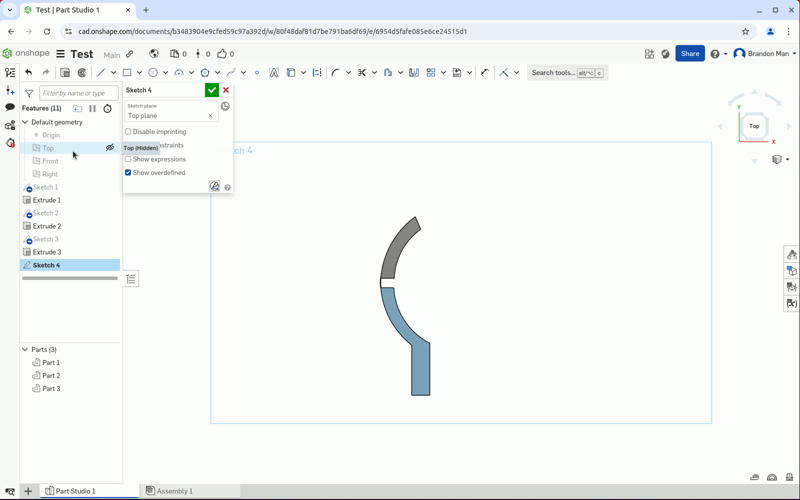
mouse_move(73, 352)
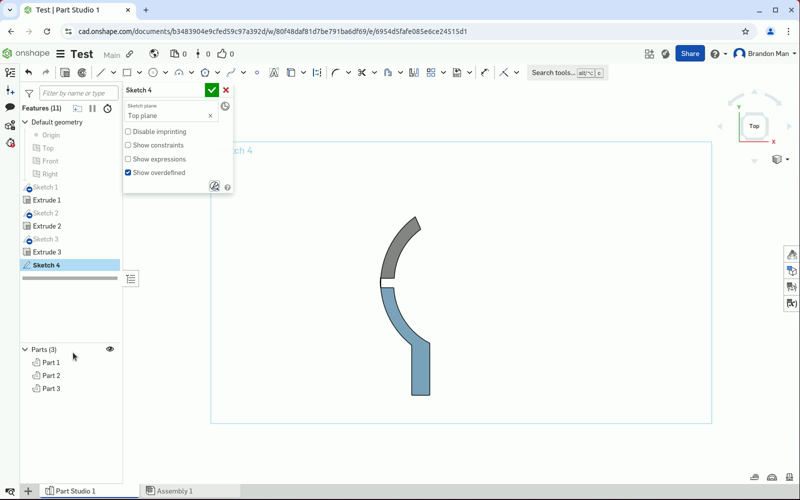
key(y)
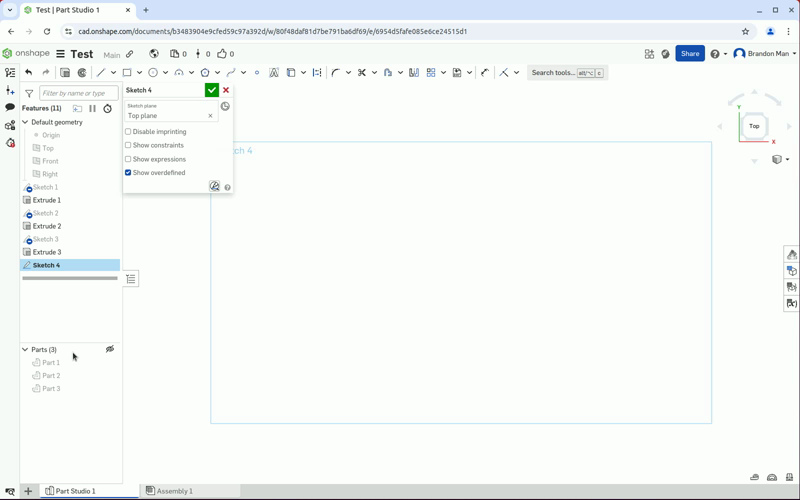
key(a)
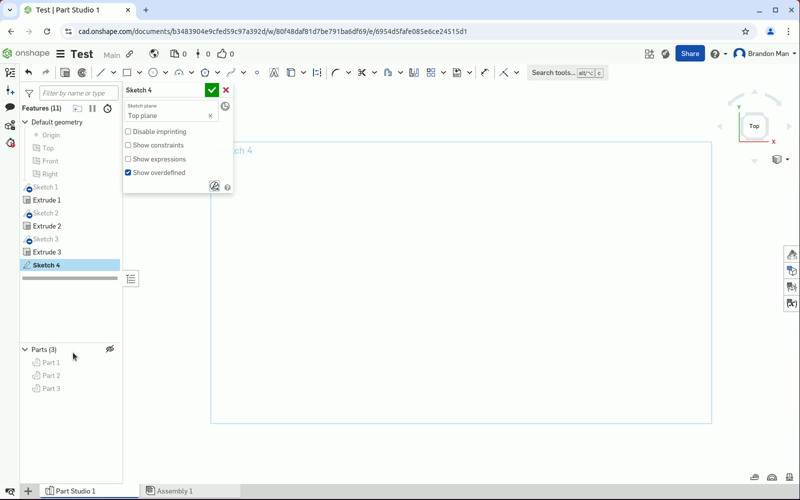
key_down(shift)
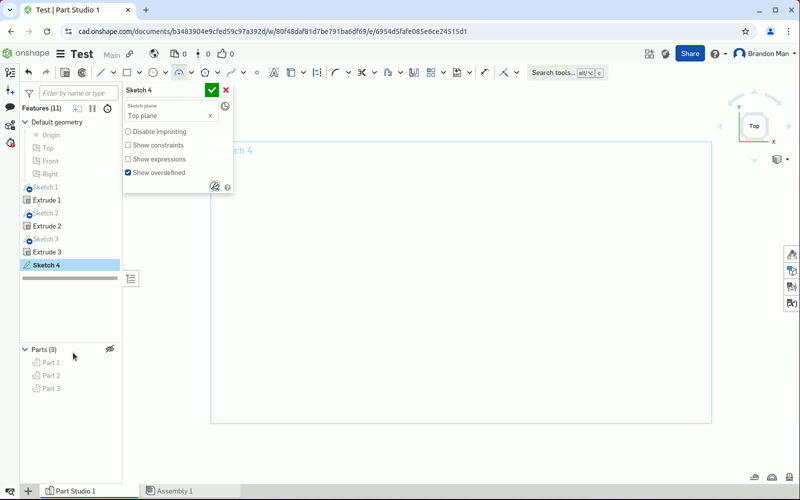
mouse_move(501, 228)
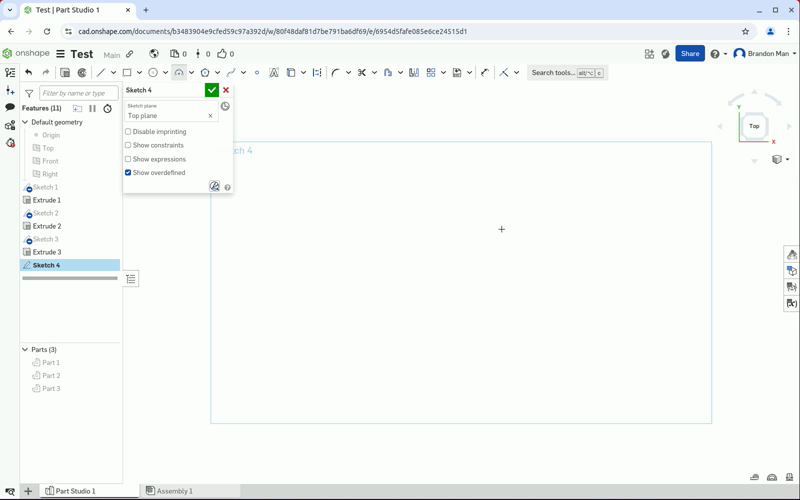
click(501, 228)
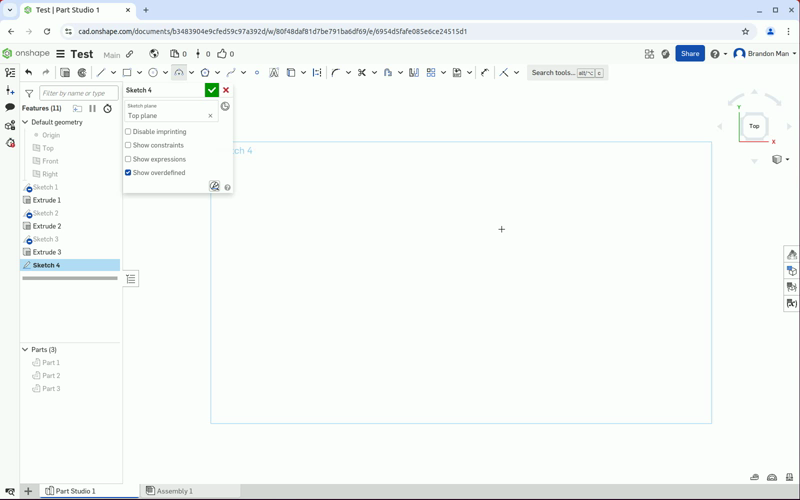
key_up(shift)
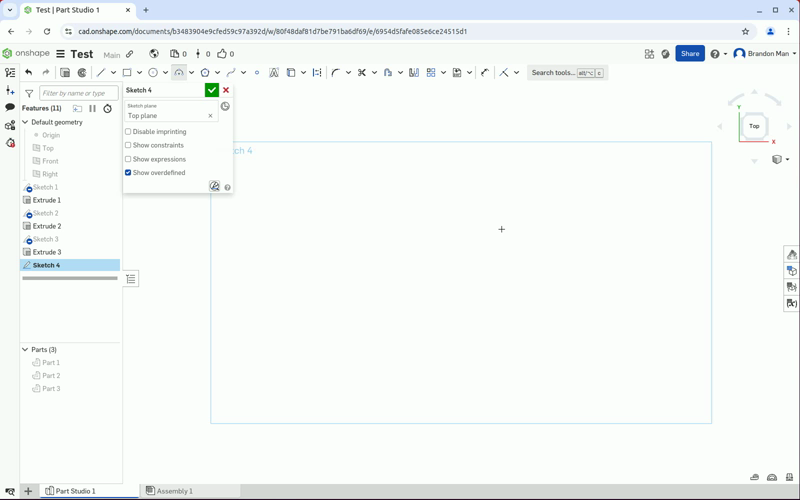
key_down(shift)
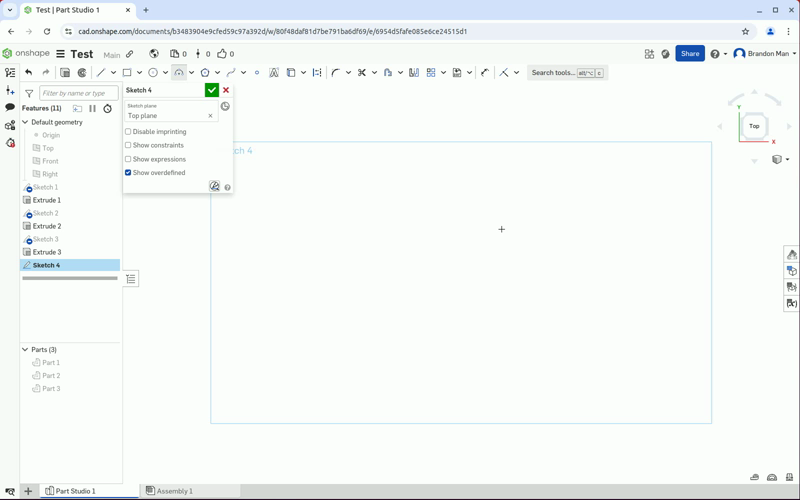
mouse_move(528, 279)
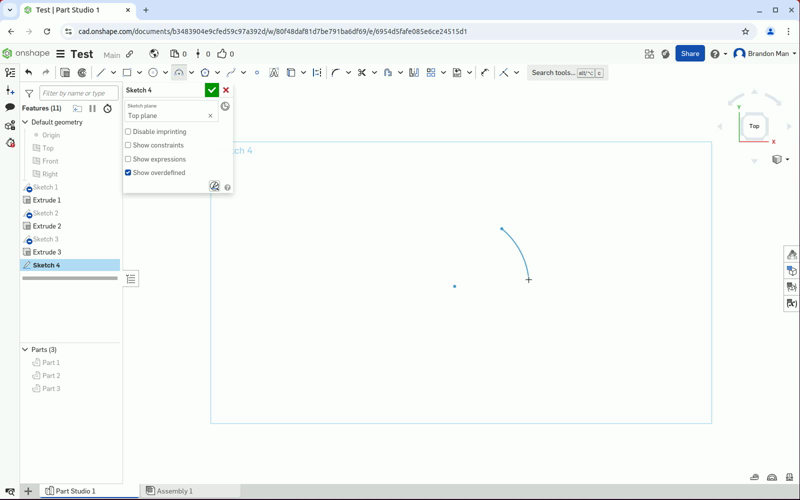
click(528, 279)
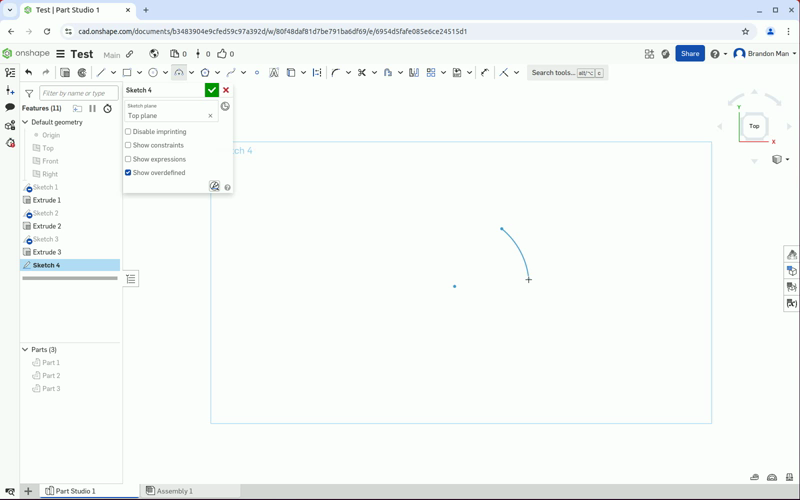
mouse_move(520, 251)
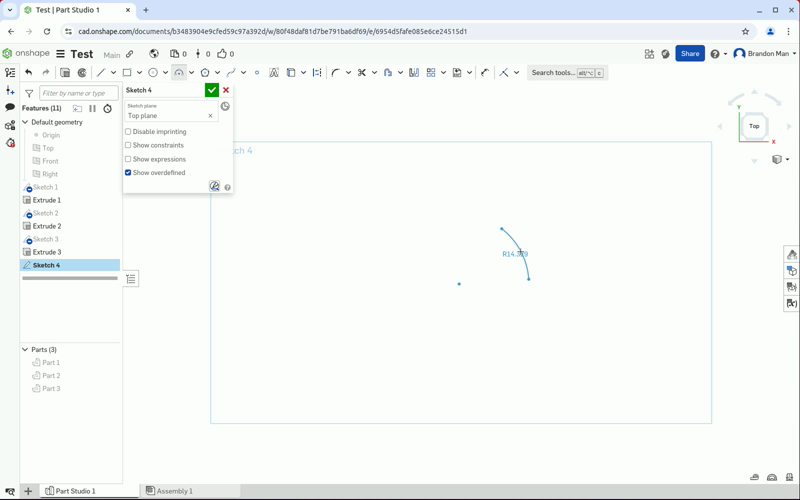
click(520, 251)
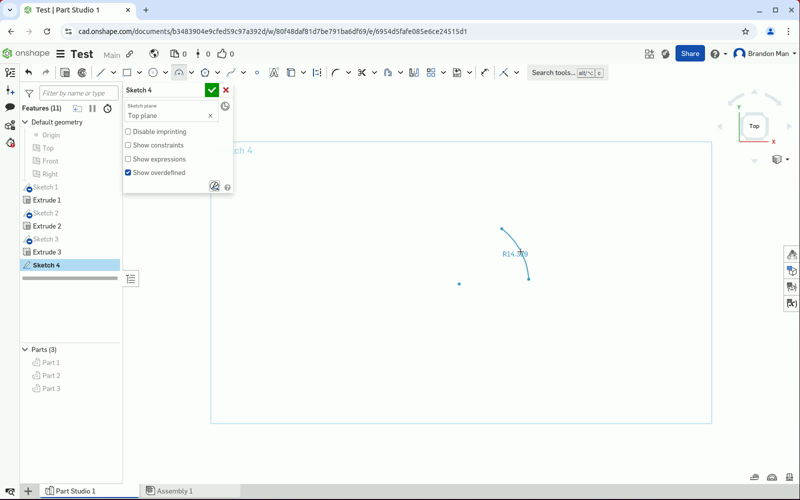
key_up(shift)
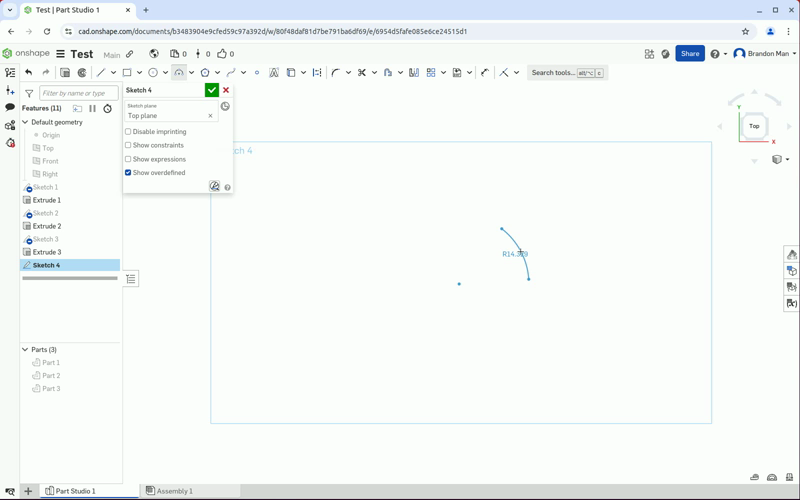
key(esc)
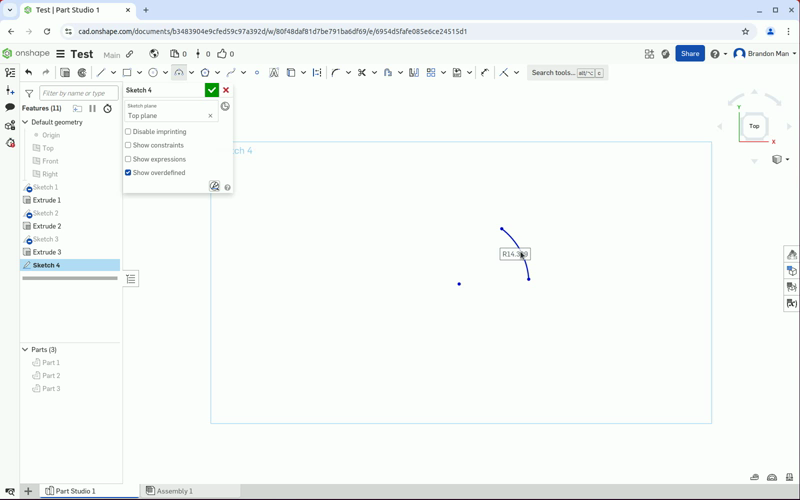
key(l)
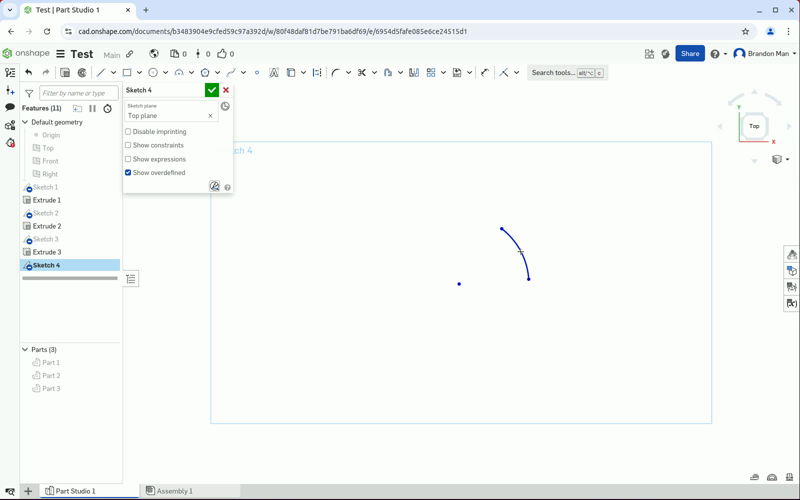
mouse_move(528, 279)
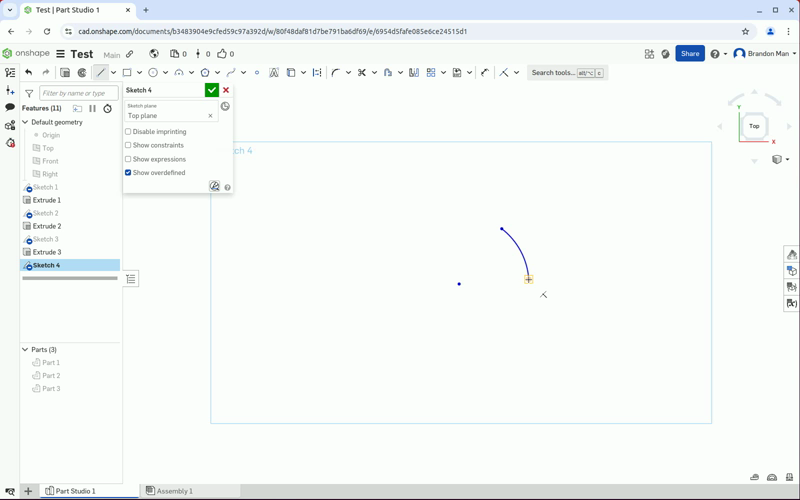
click(528, 279)
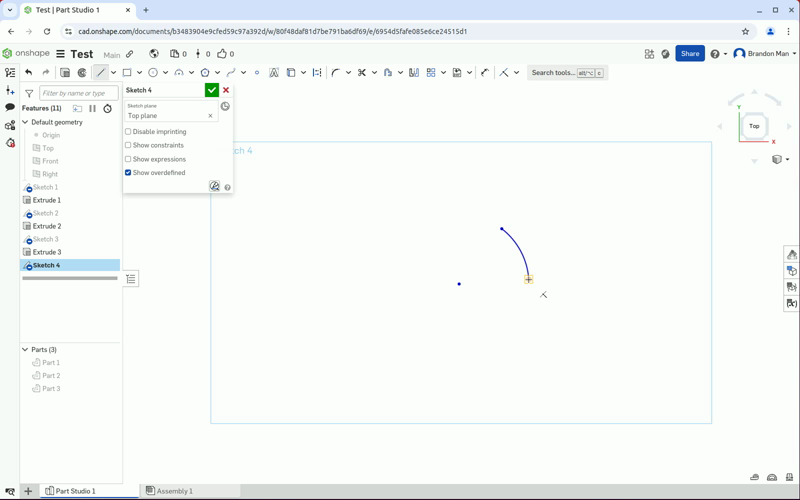
key_down(shift)
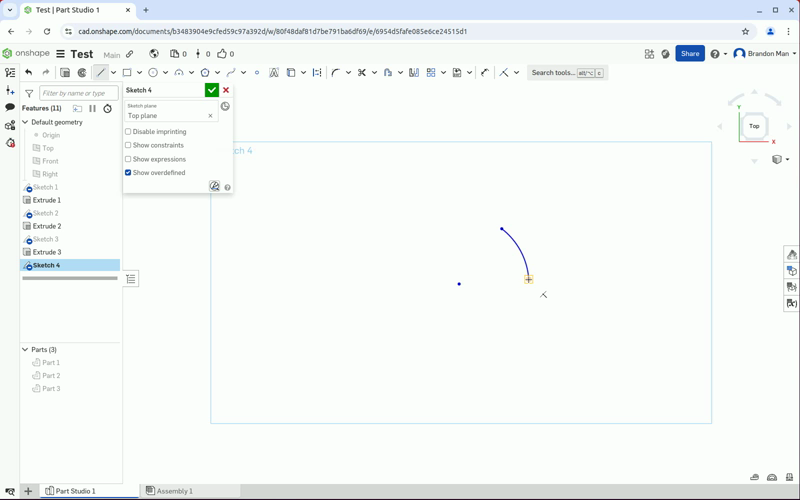
mouse_move(558, 279)
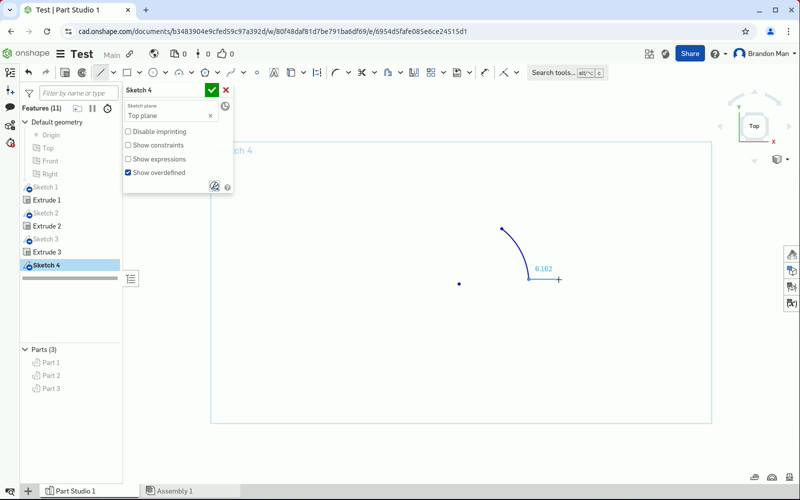
mouse_move(541, 279)
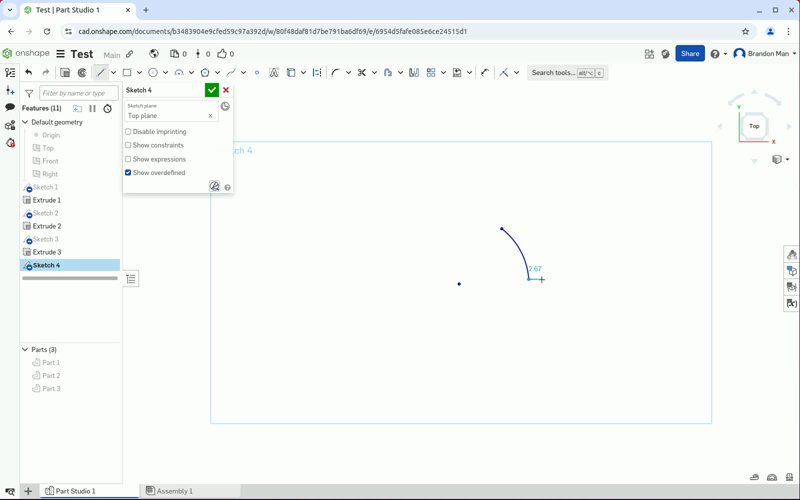
click(541, 279)
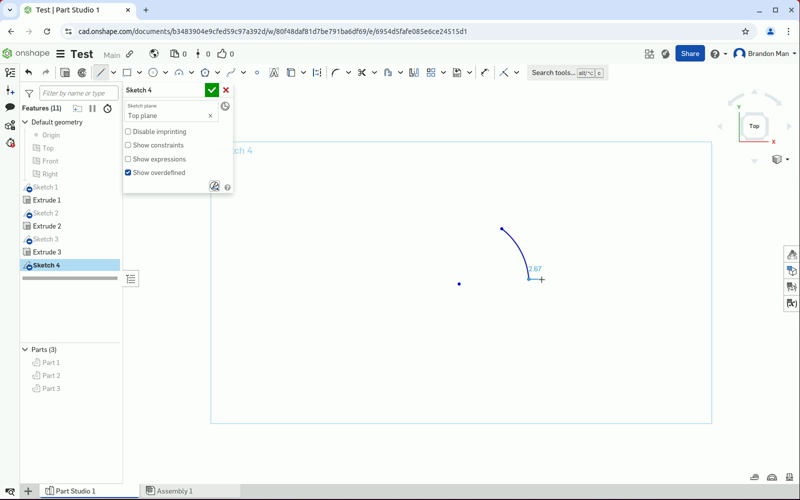
key_up(shift)
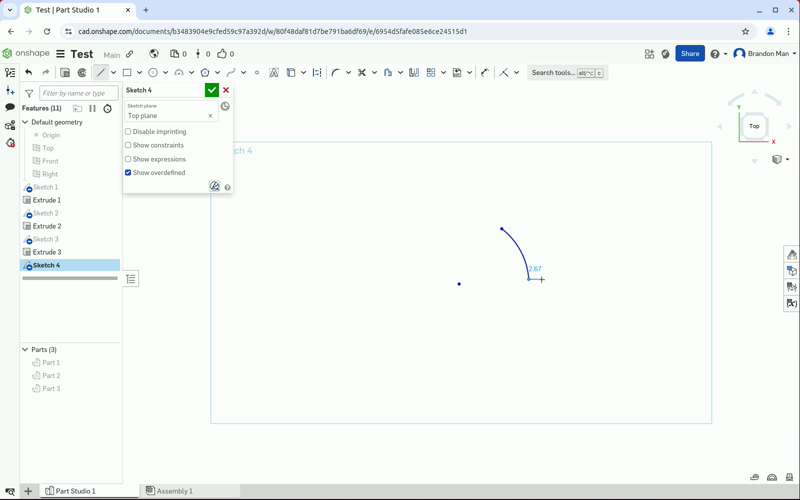
key(esc)
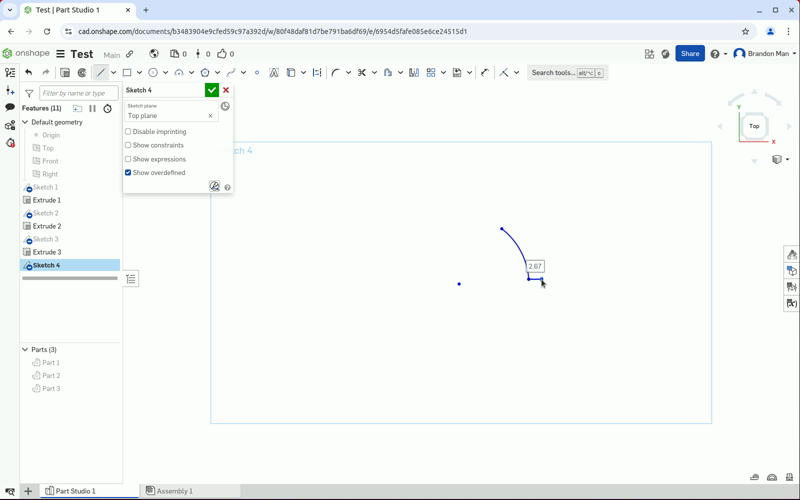
key(a)
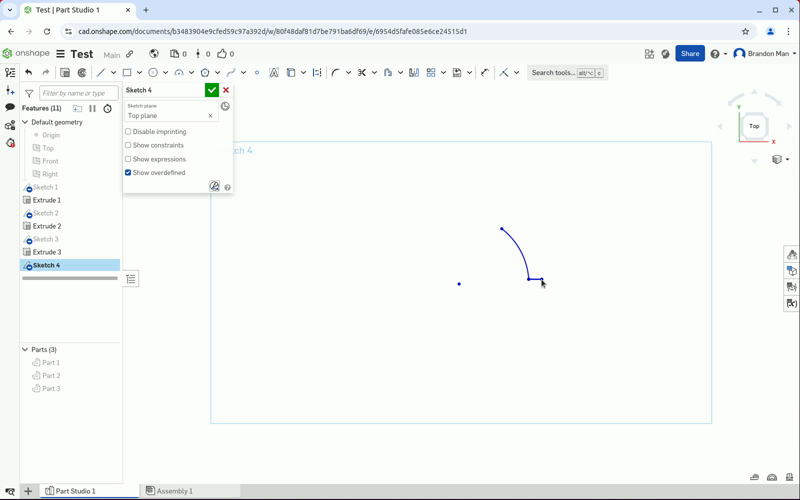
mouse_move(541, 279)
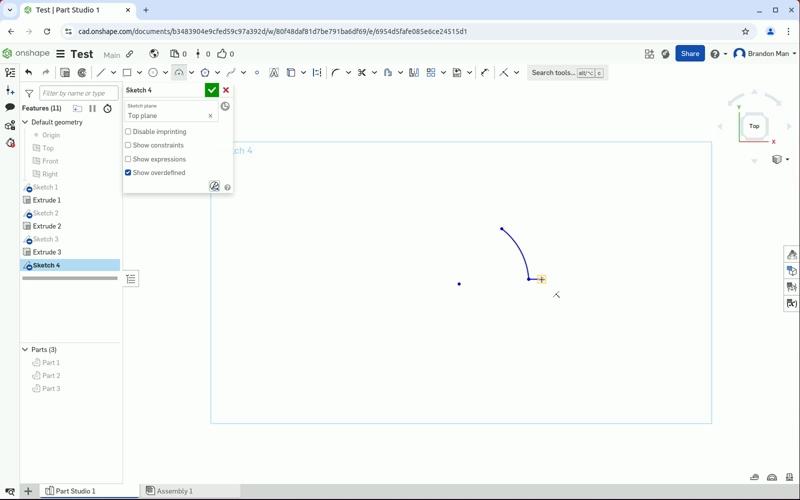
click(541, 279)
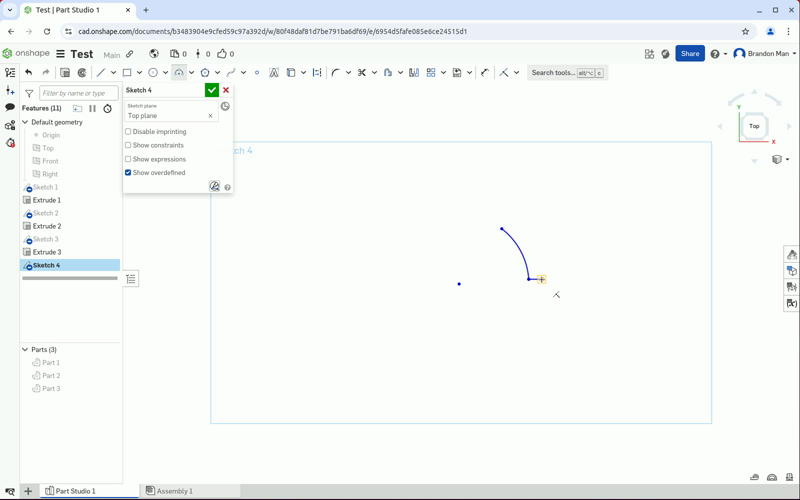
key_down(shift)
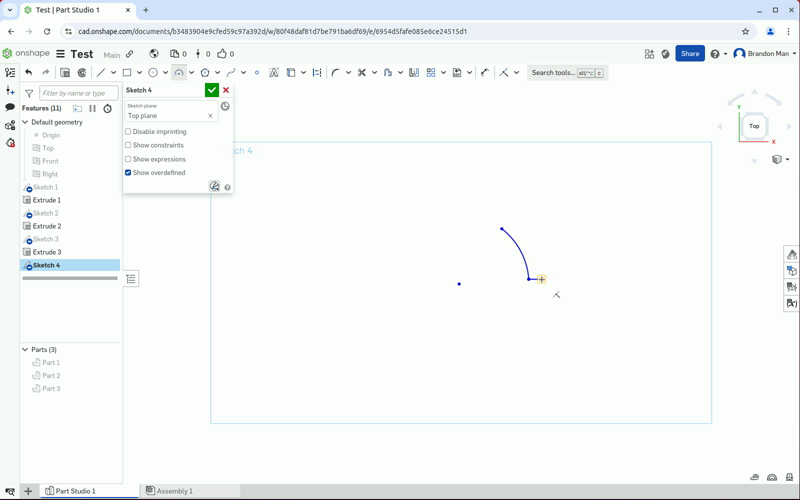
mouse_move(506, 216)
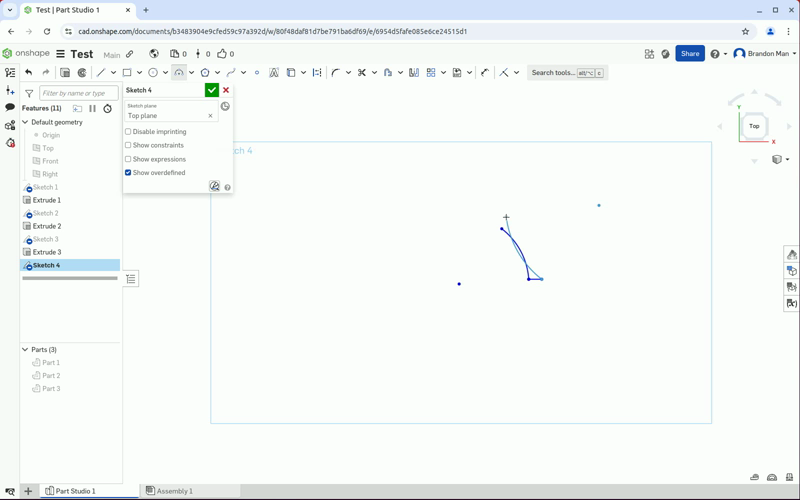
click(506, 216)
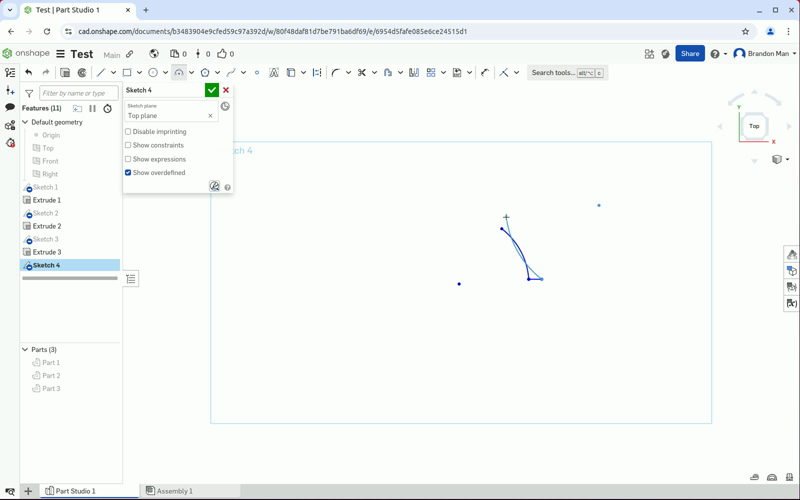
mouse_move(531, 243)
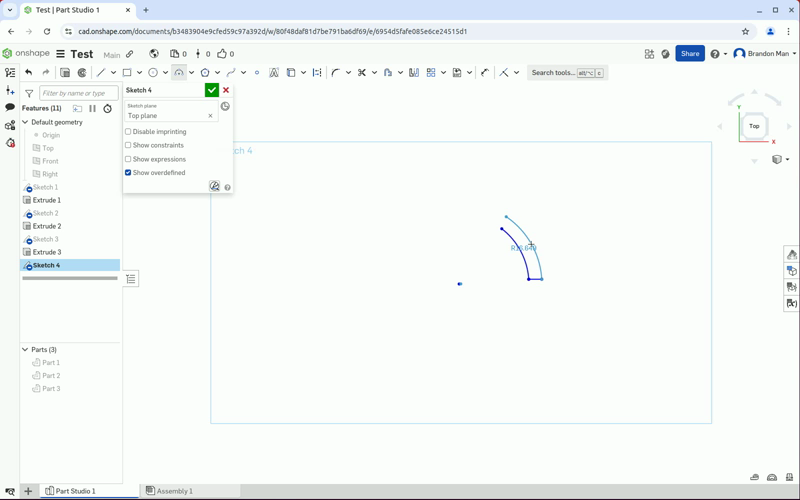
click(531, 243)
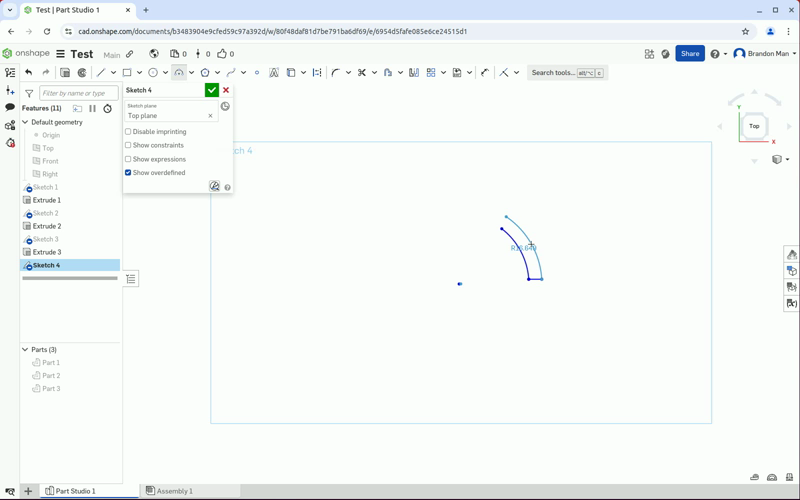
key_up(shift)
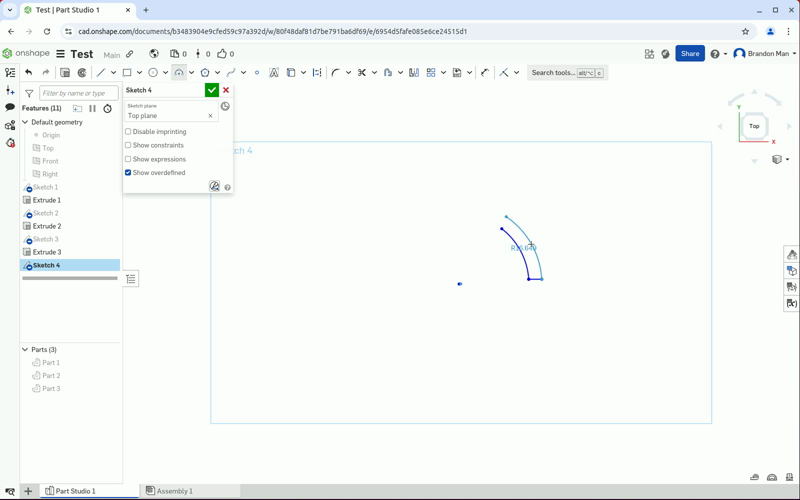
key(esc)
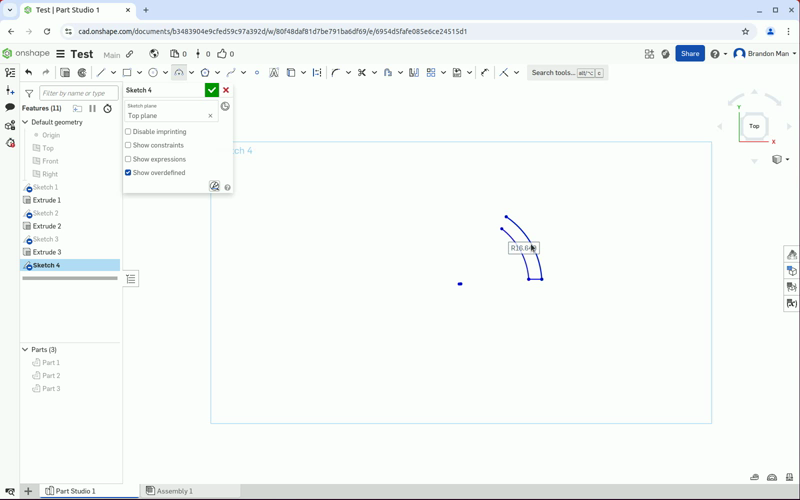
key(l)
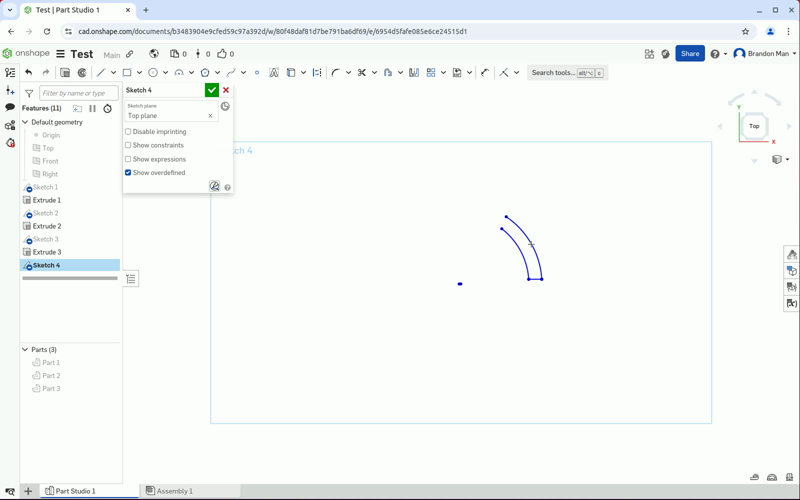
mouse_move(506, 216)
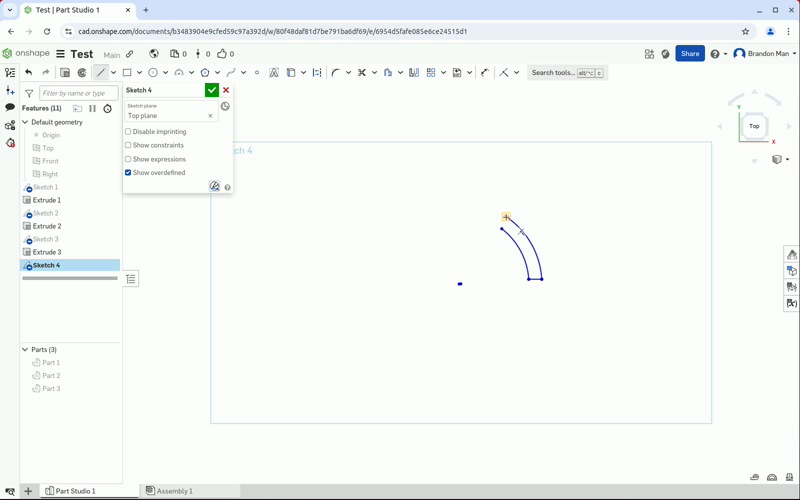
click(506, 216)
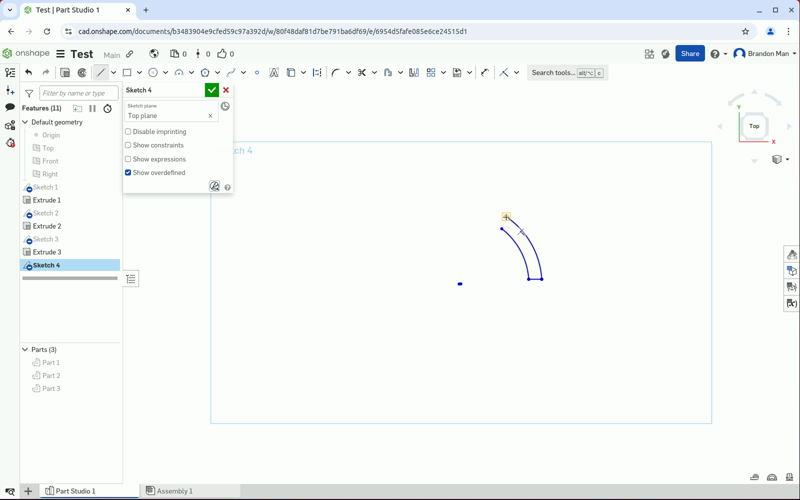
mouse_move(536, 216)
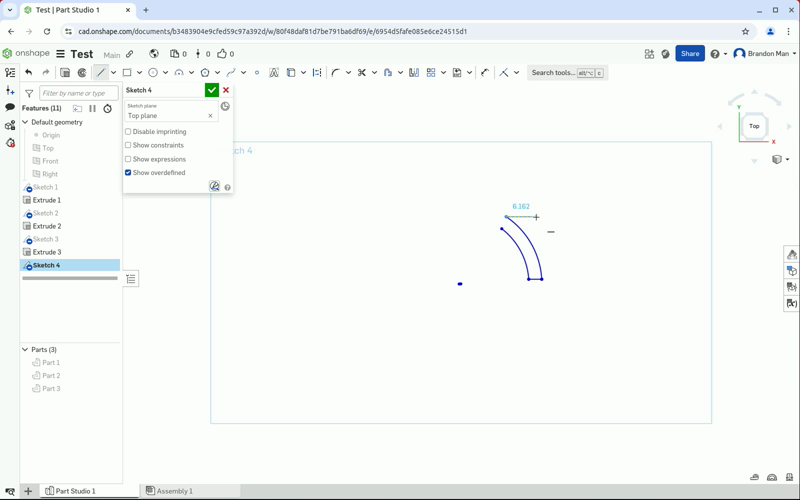
key_down(shift)
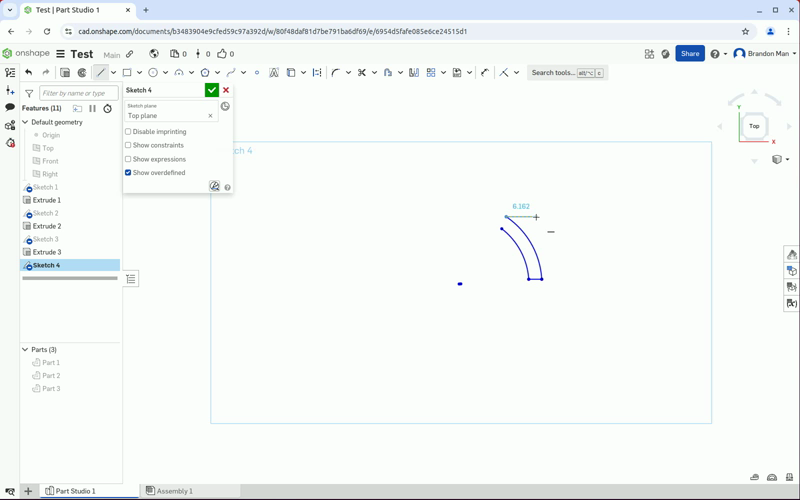
mouse_move(501, 228)
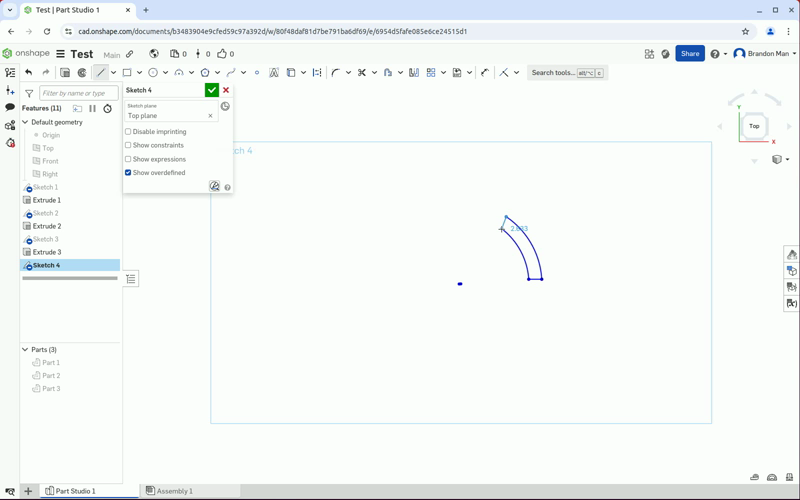
key_up(shift)
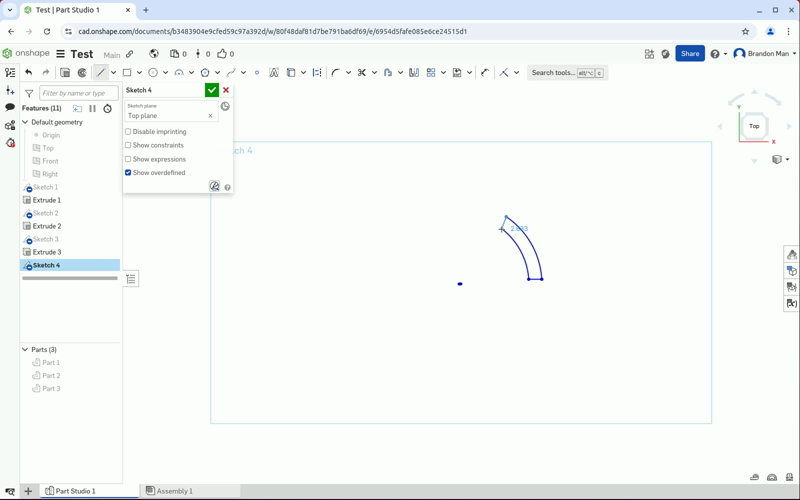
click(501, 228)
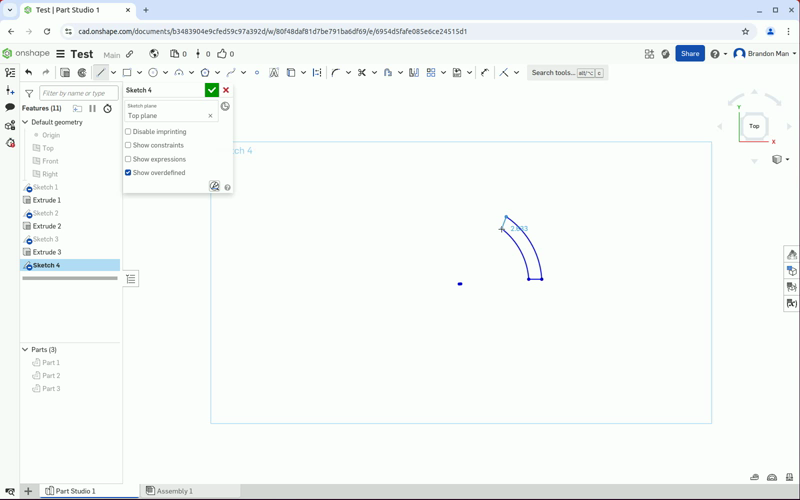
key(esc)
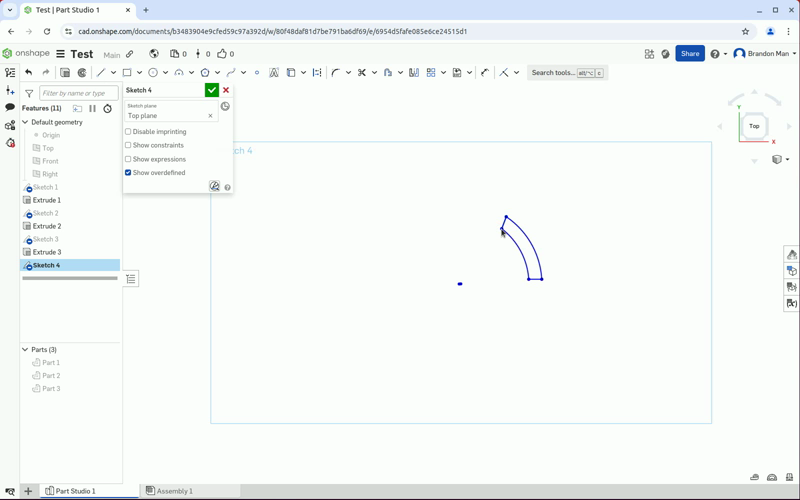
mouse_move(522, 249)
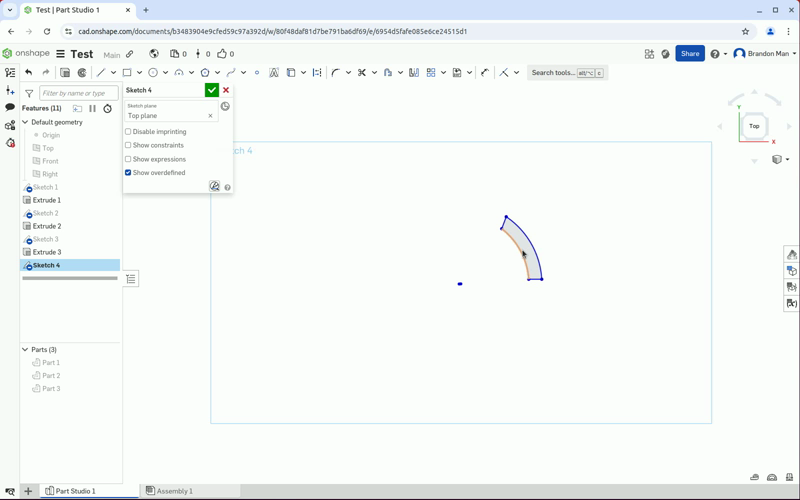
scroll(6)
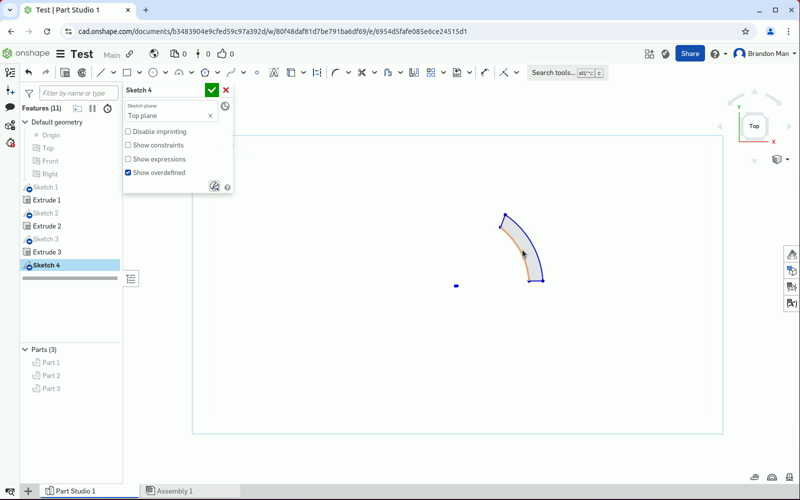
scroll(6)
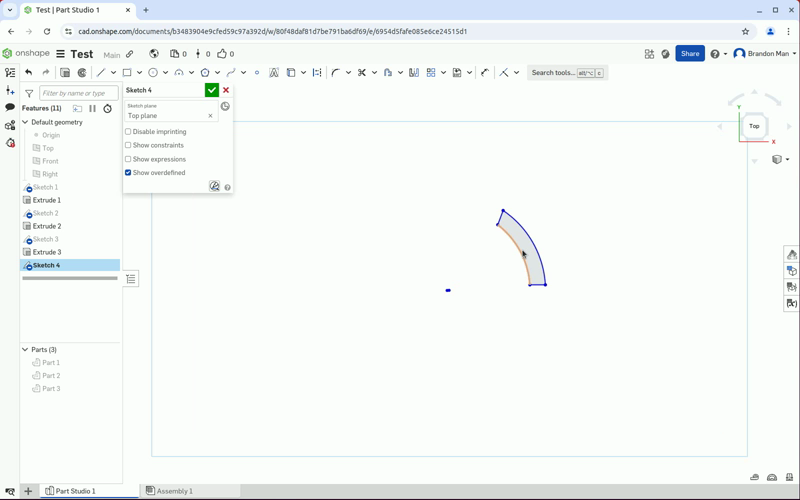
scroll(6)
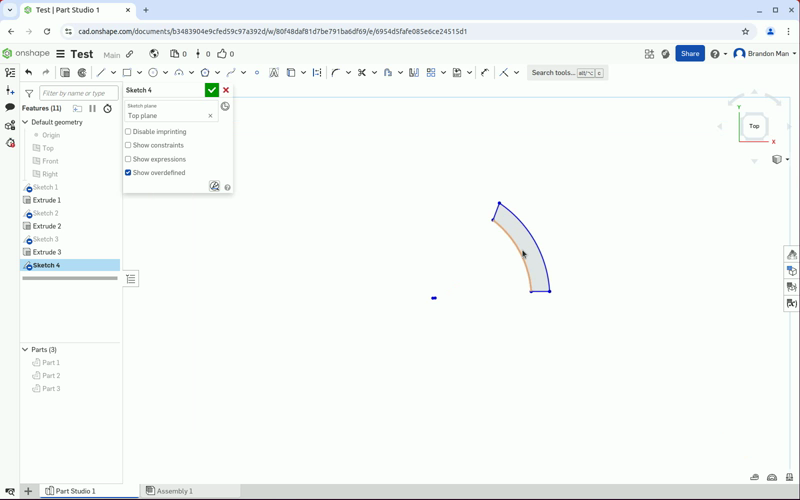
scroll(6)
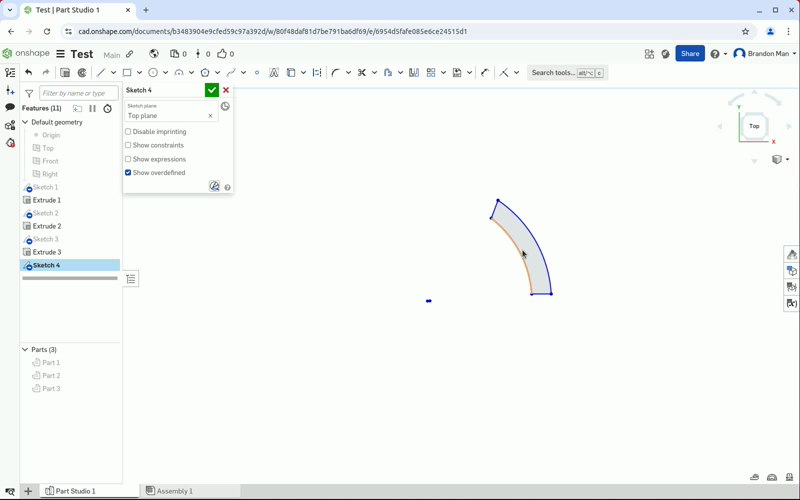
scroll(6)
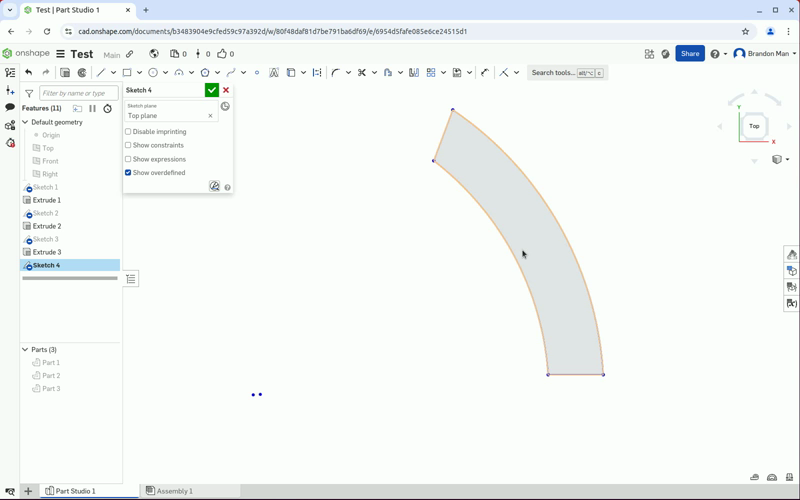
scroll(6)
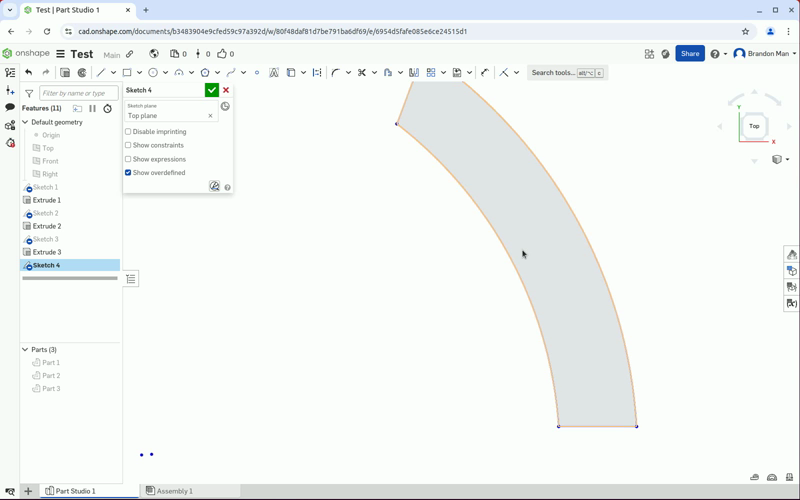
scroll(6)
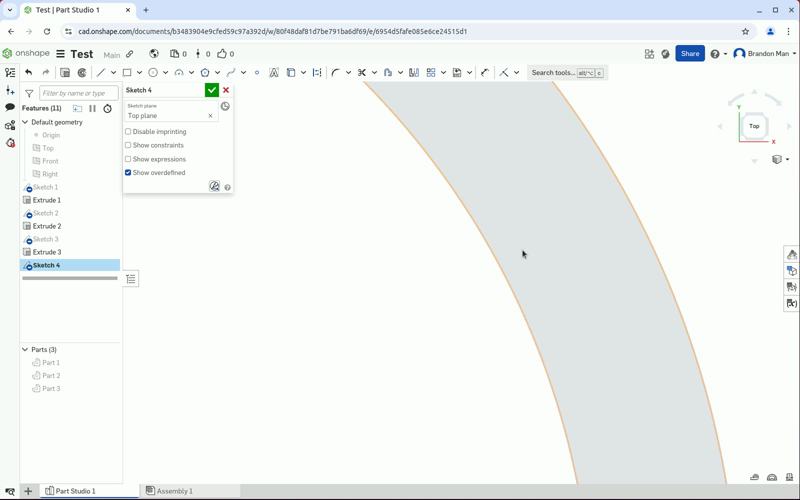
click(522, 249)
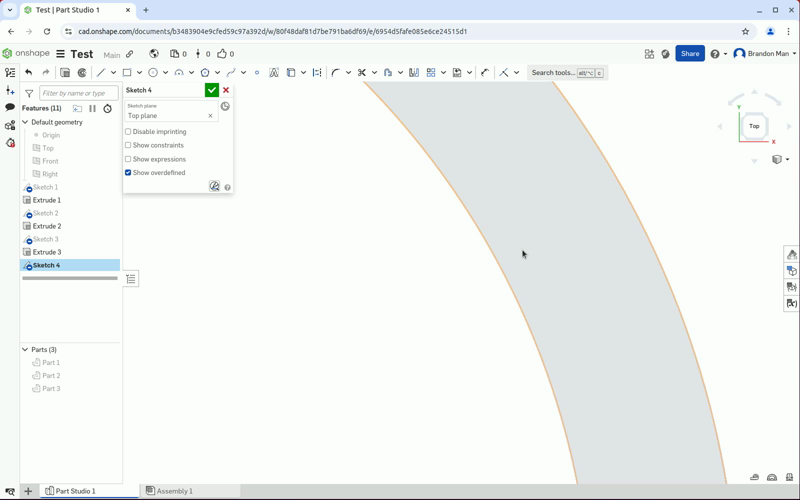
scroll(-6)
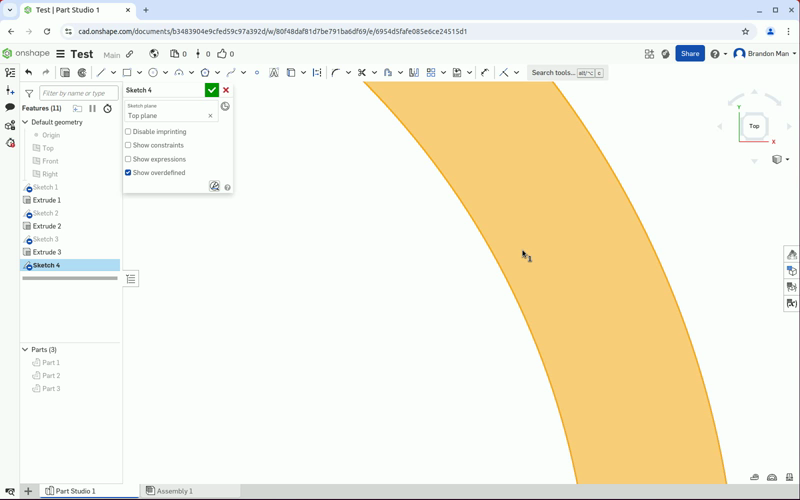
scroll(-6)
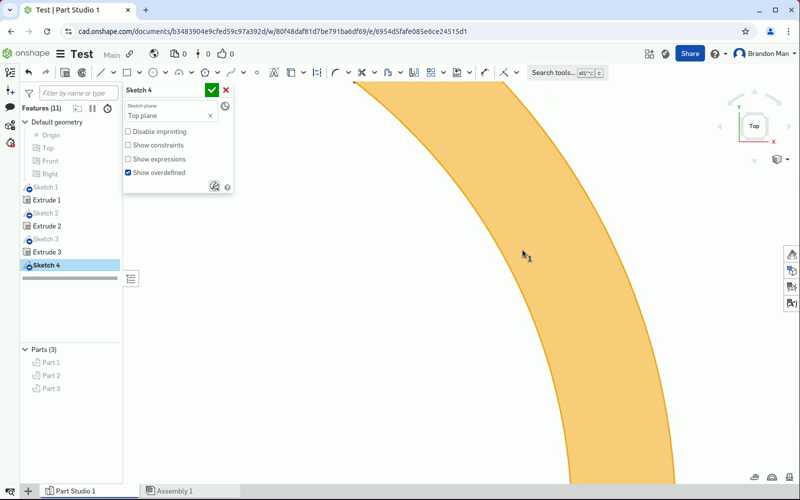
scroll(-6)
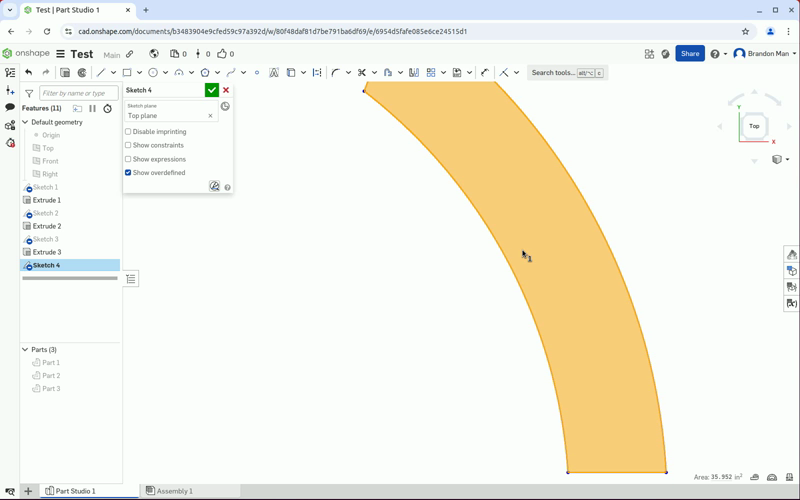
scroll(-6)
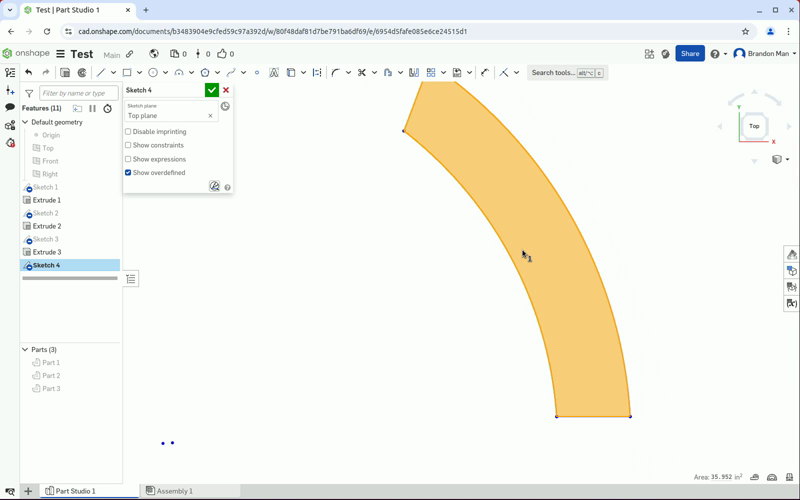
scroll(-6)
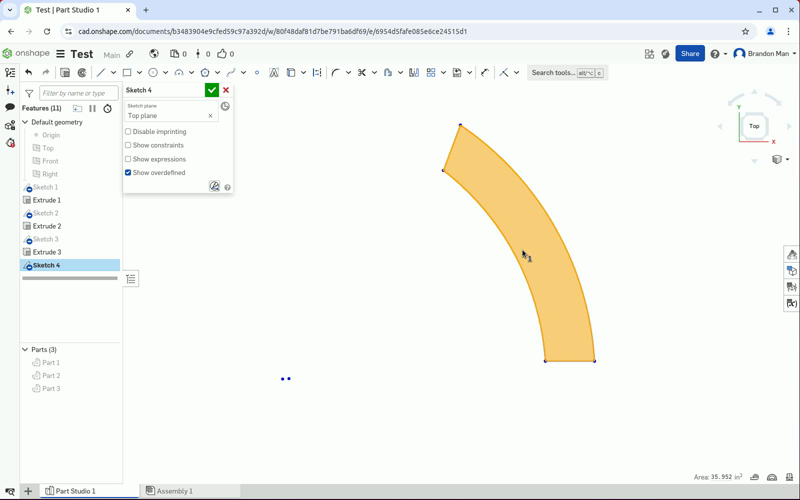
scroll(-6)
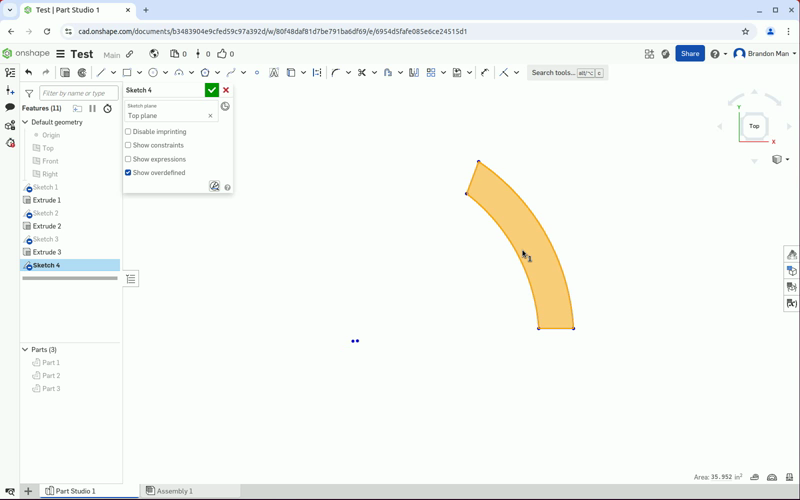
scroll(-6)
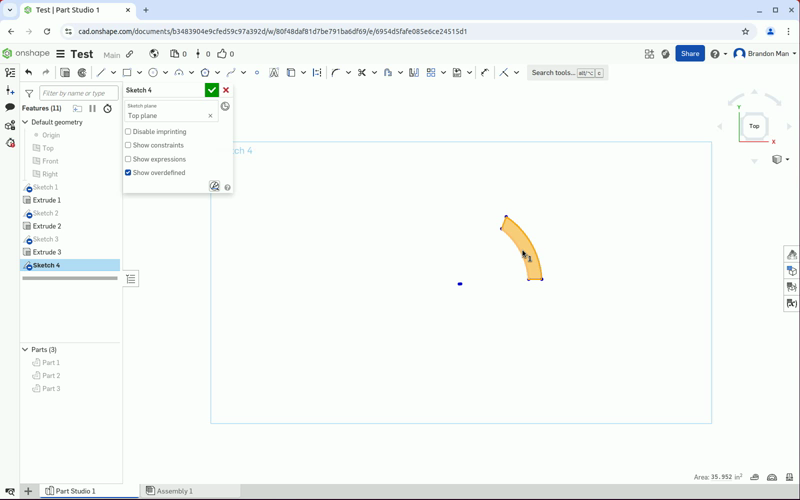
mouse_move(73, 352)
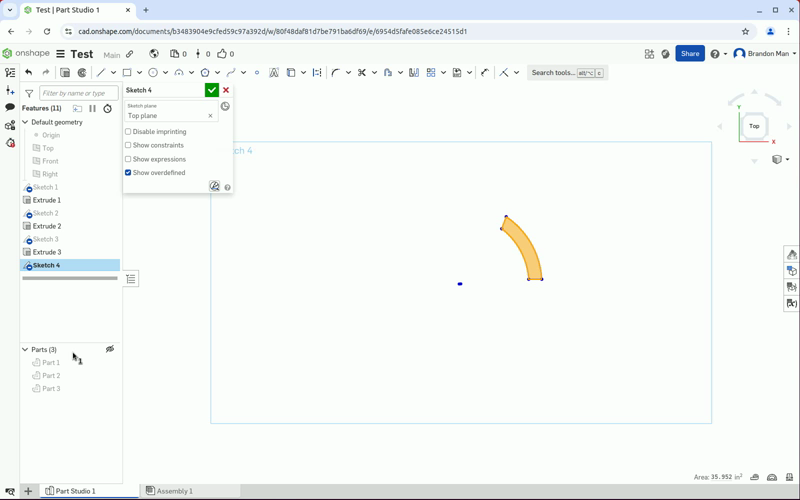
key(shift+y)
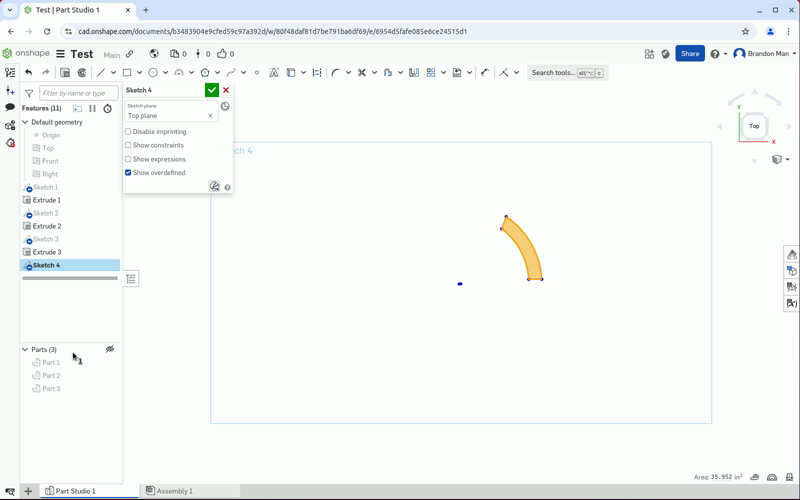
key(shift+e)
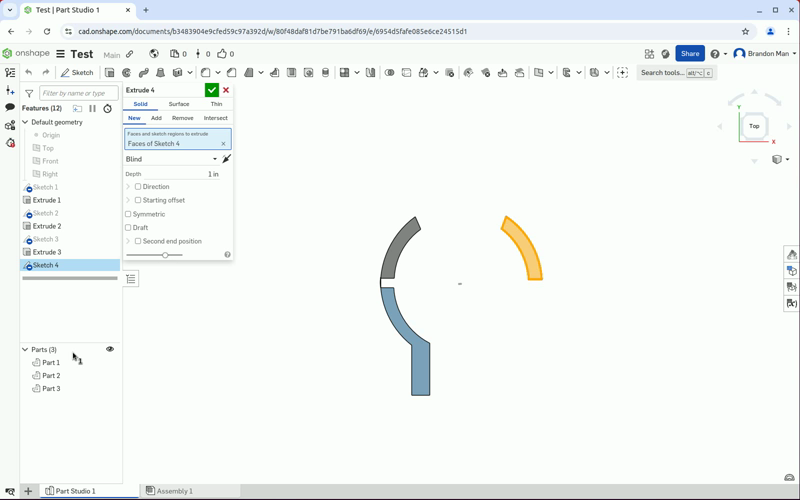
mouse_move(143, 106)
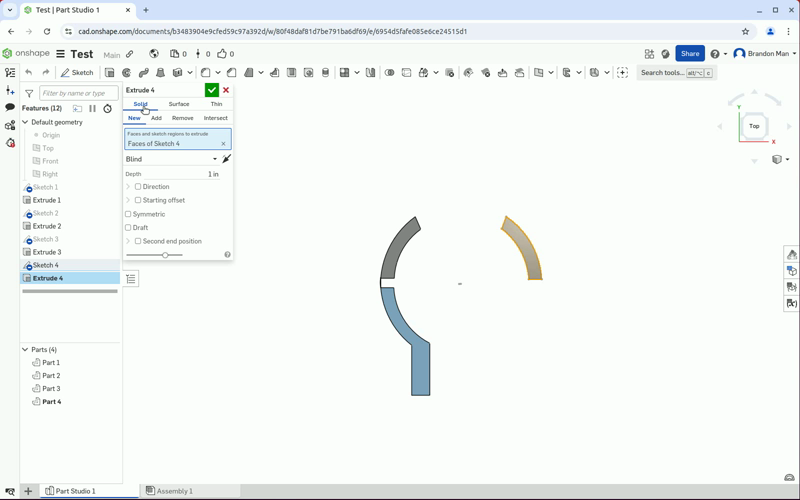
click(143, 106)
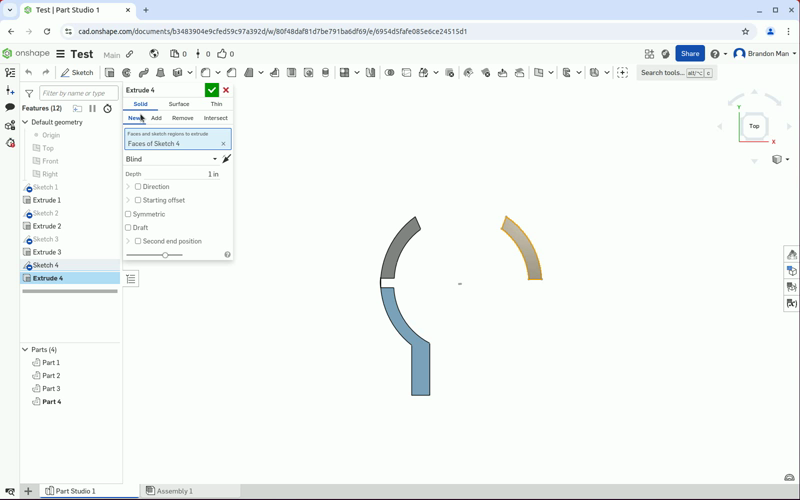
mouse_move(137, 120)
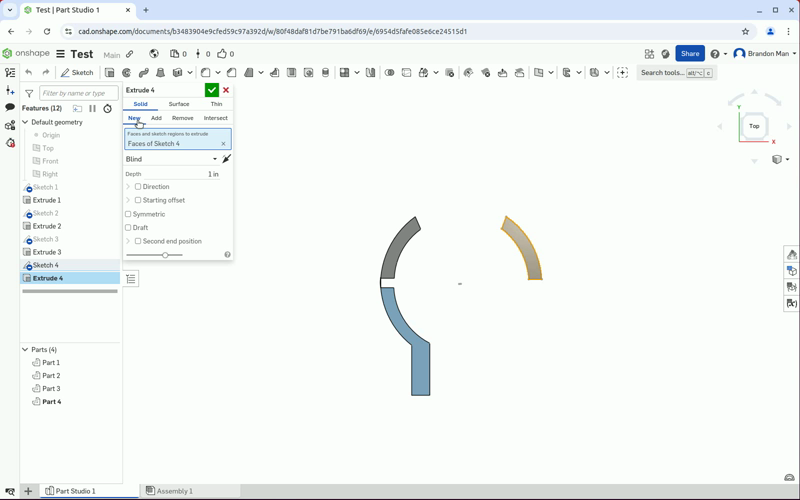
click(137, 120)
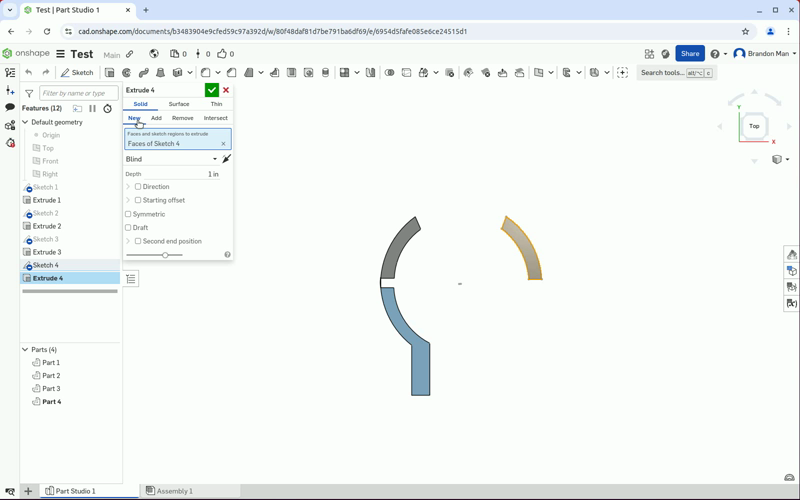
key(tab, 4)
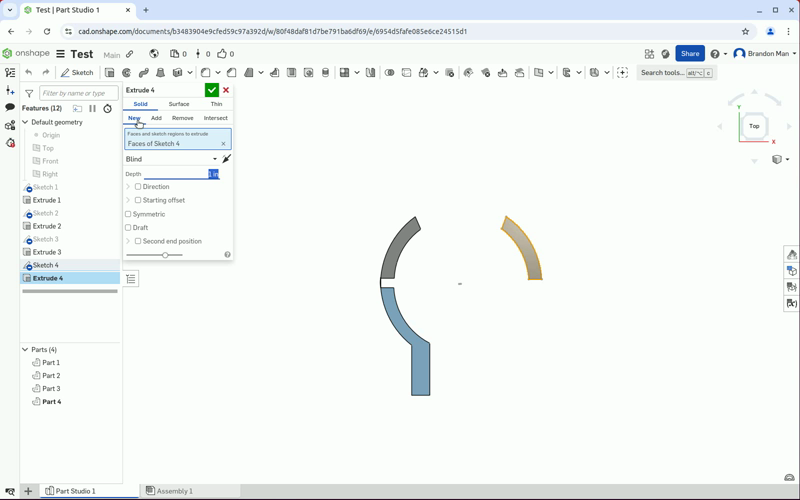
text(2.648)
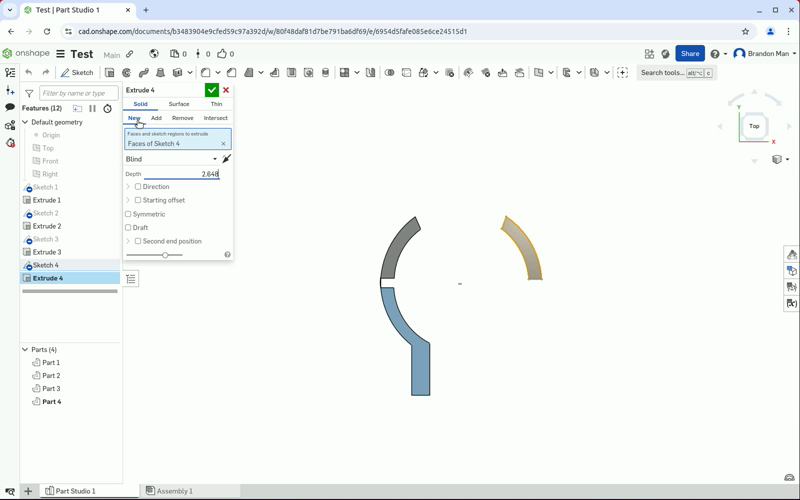
key(enter)
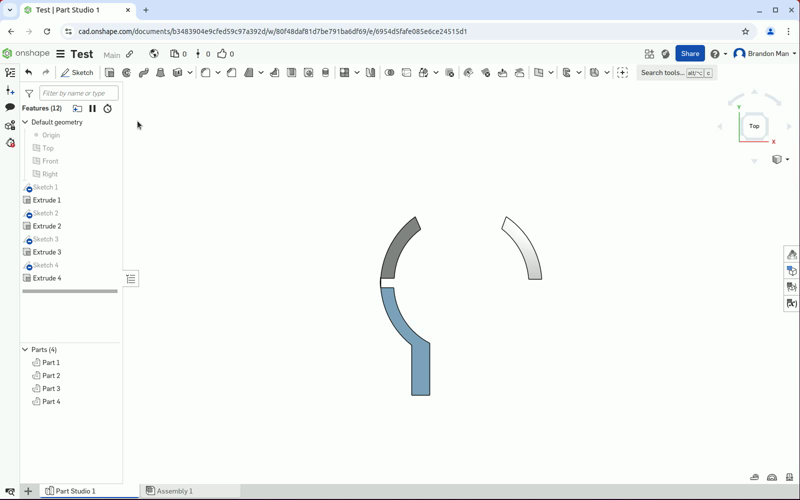
key(shift+h)
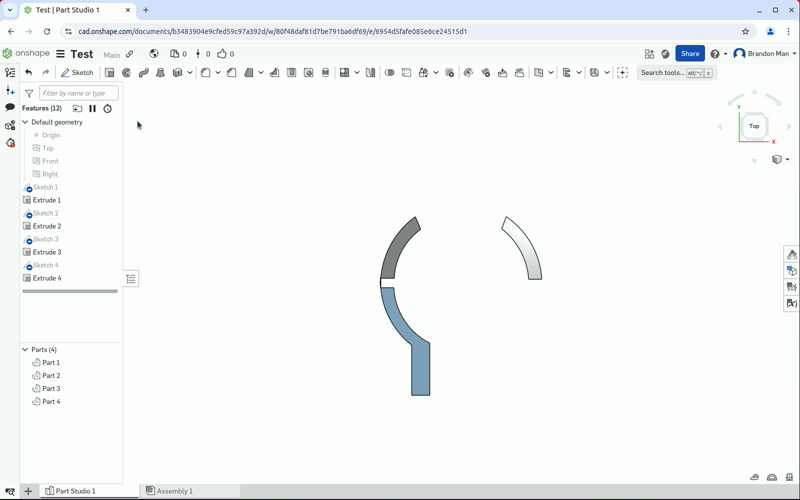
key(shift+h)
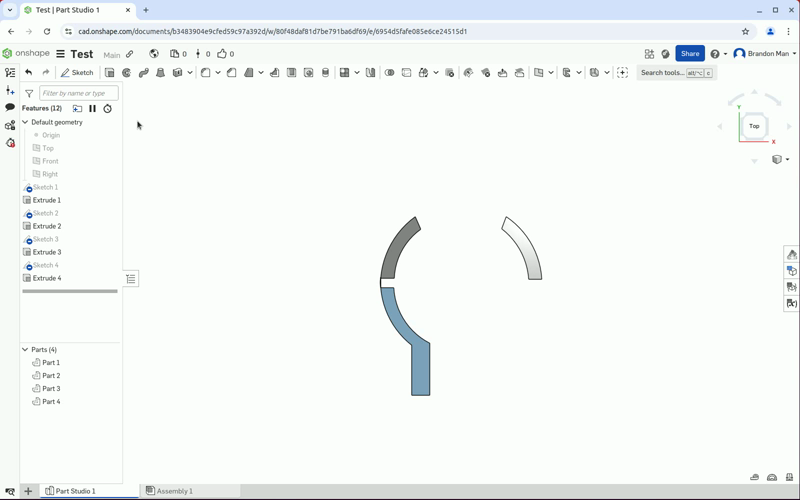
mouse_move(73, 189)
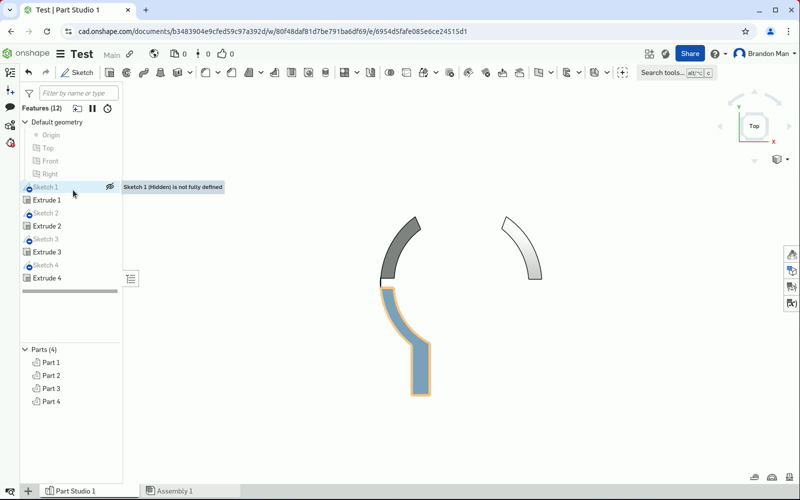
click(73, 189)
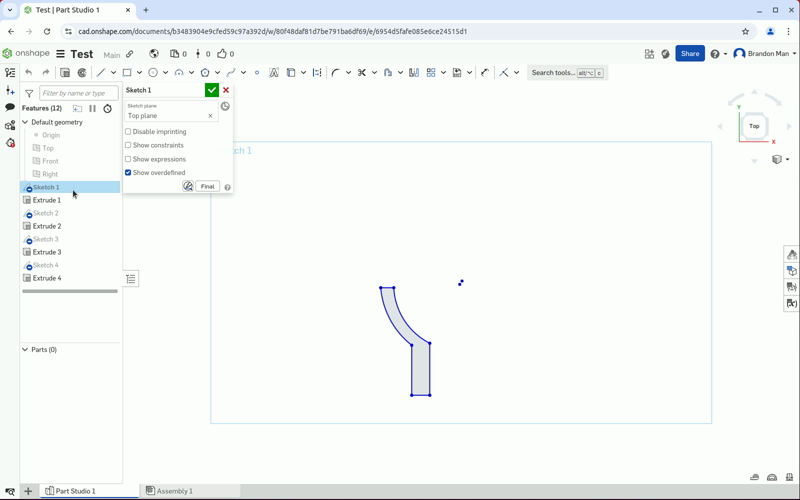
mouse_move(229, 92)
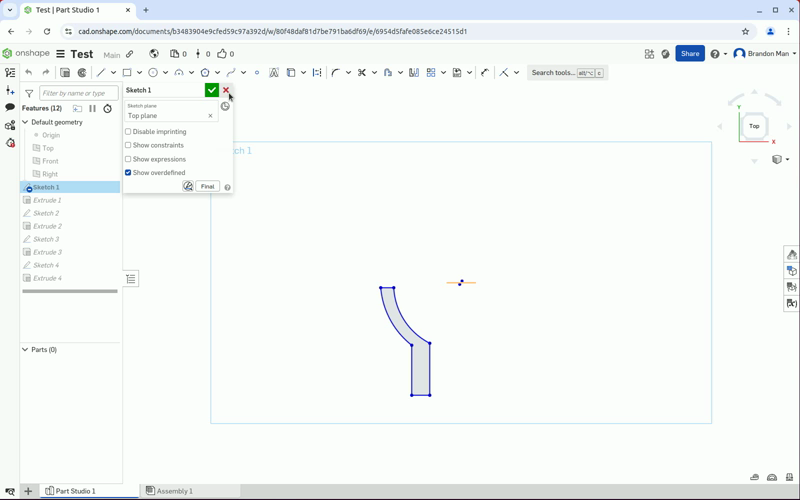
click(229, 92)
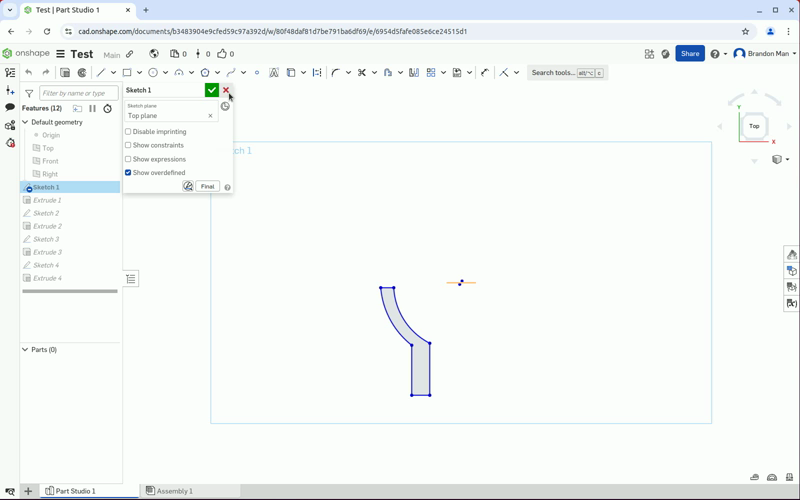
key(shift+s)
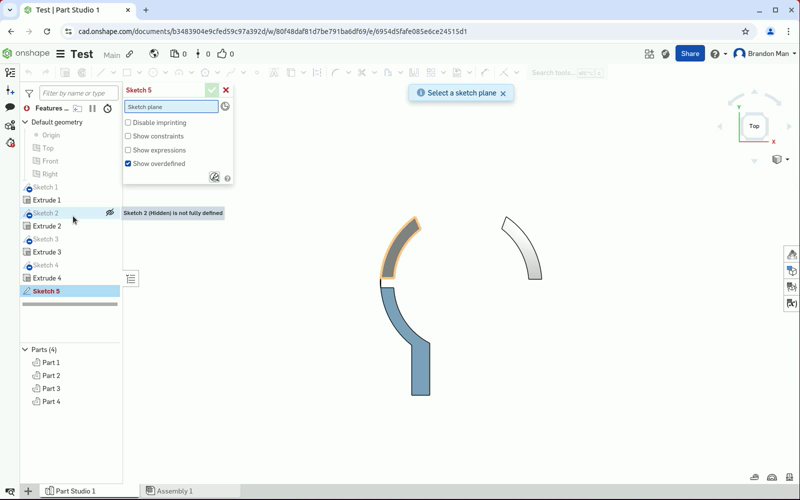
scroll(3)
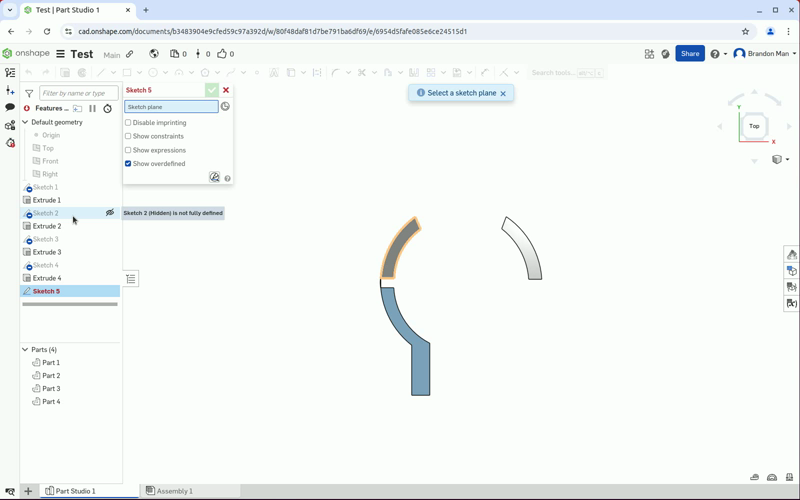
mouse_move(73, 150)
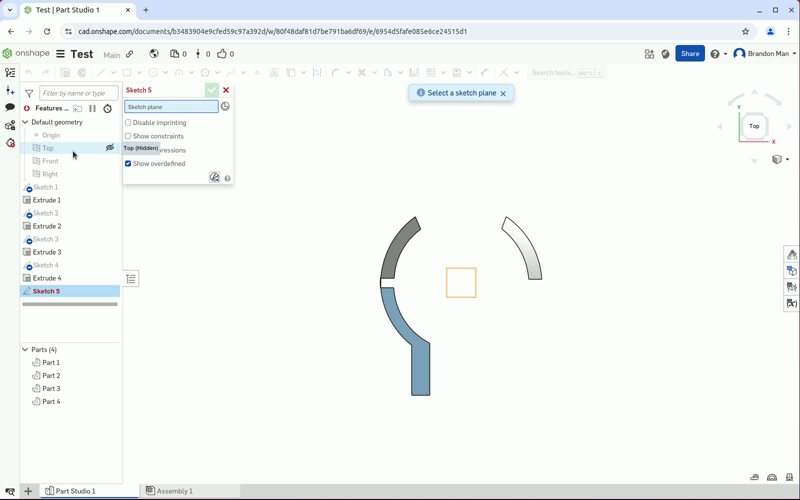
click(73, 150)
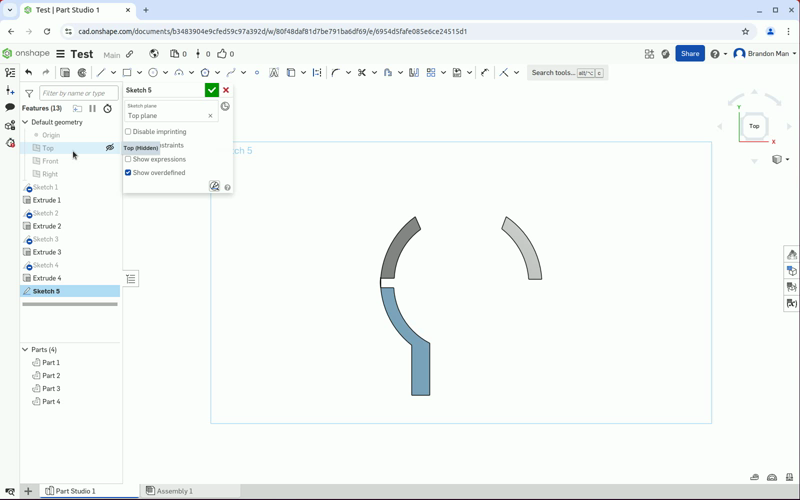
mouse_move(73, 352)
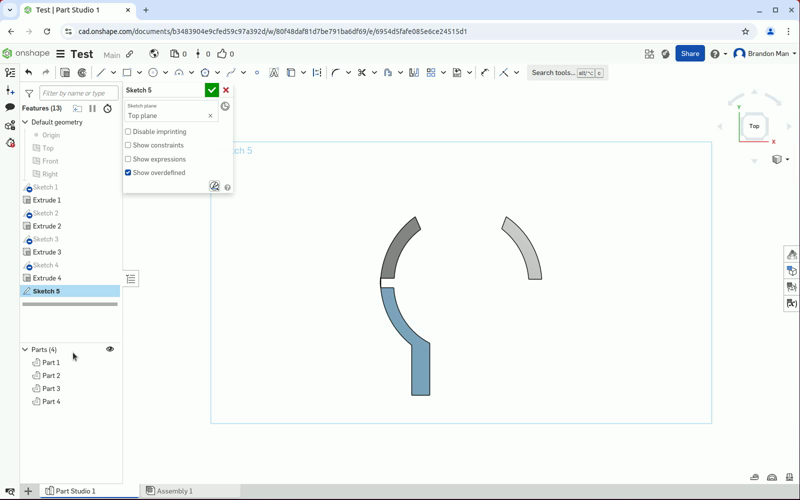
key(y)
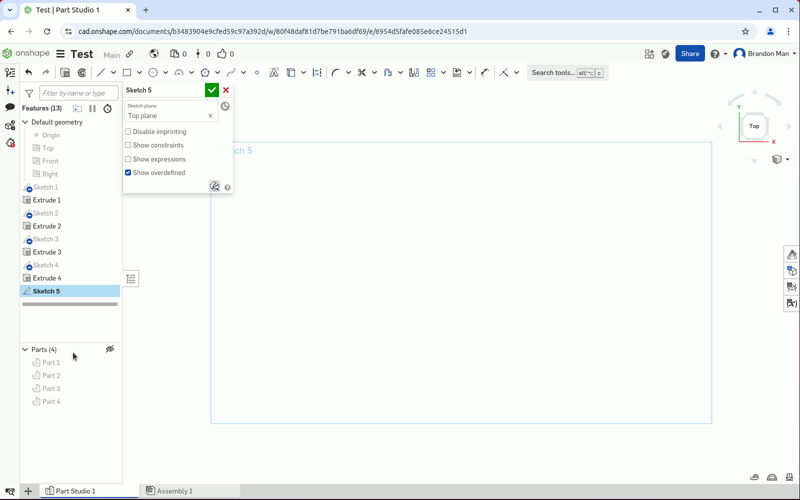
key(l)
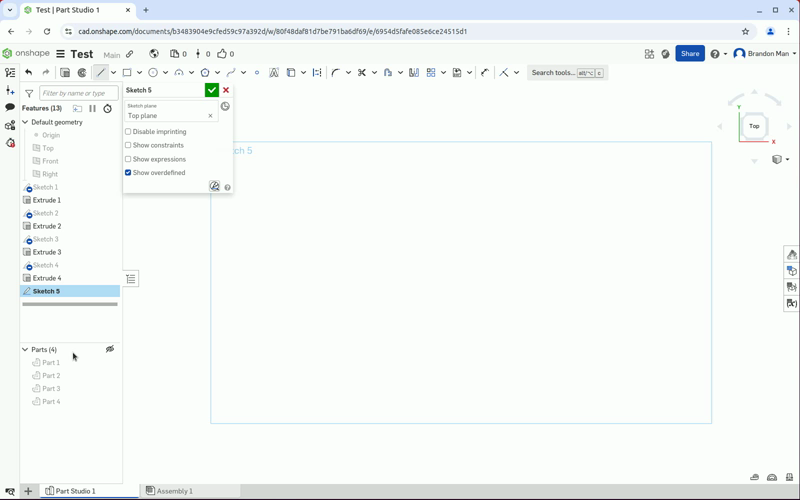
key_down(shift)
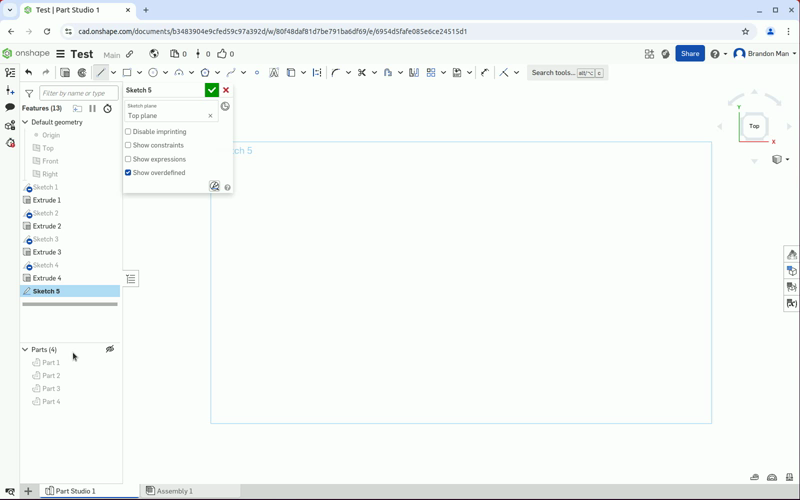
mouse_move(491, 395)
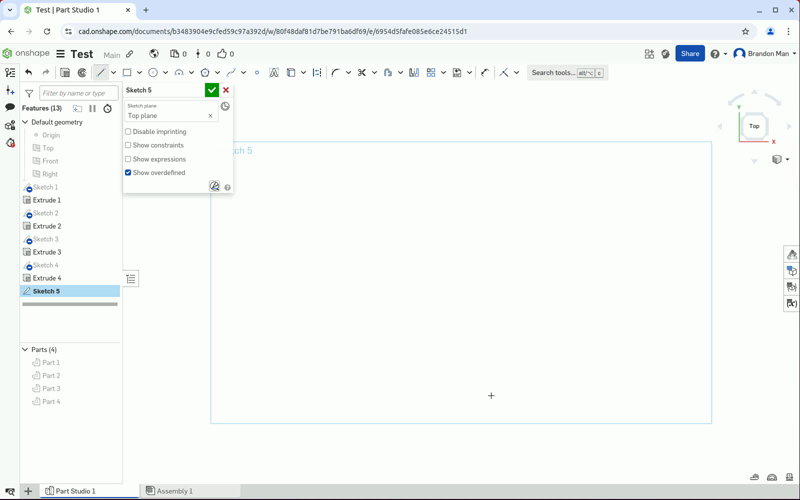
click(491, 395)
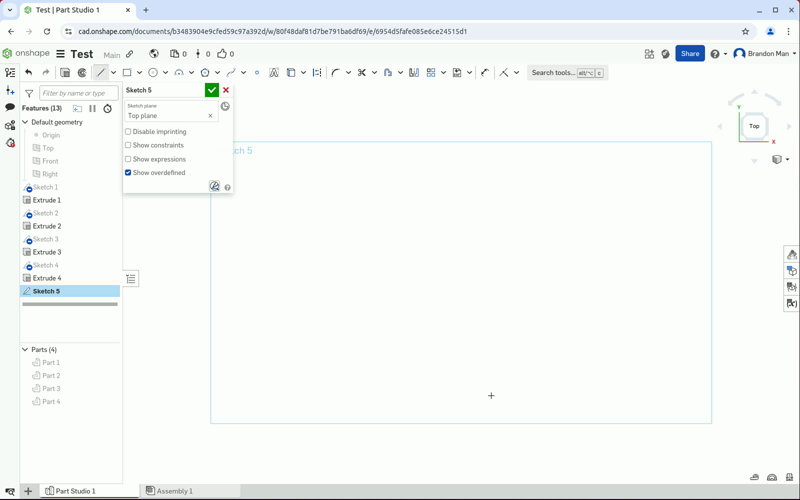
key_up(shift)
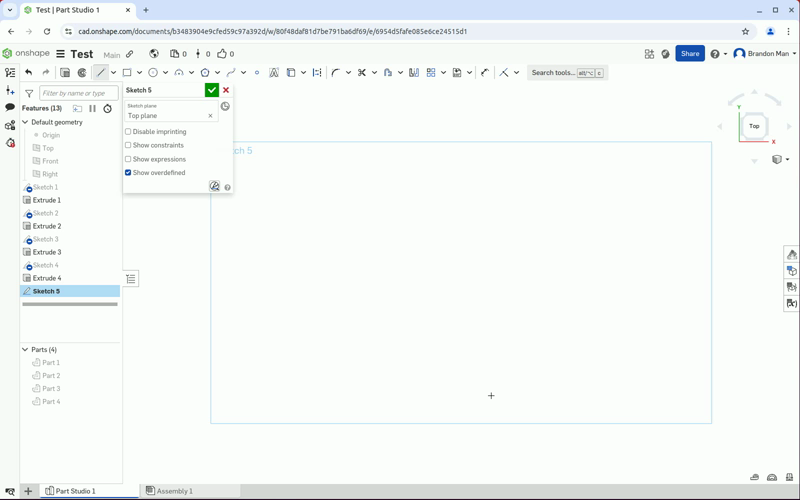
key_down(shift)
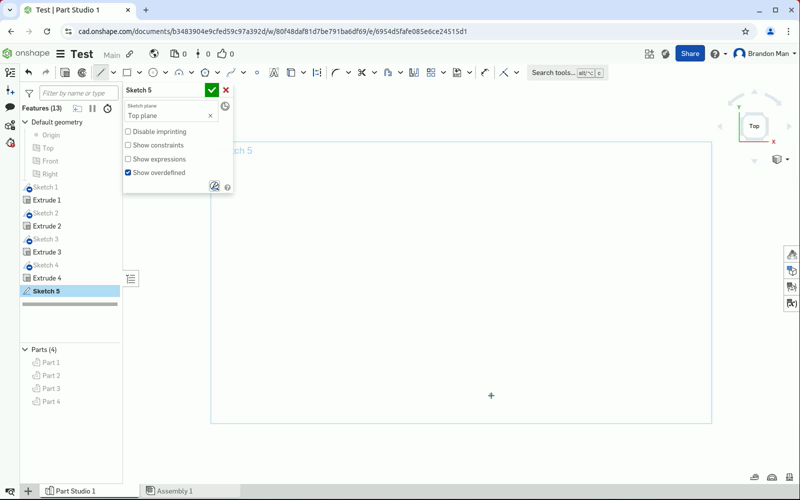
mouse_move(521, 395)
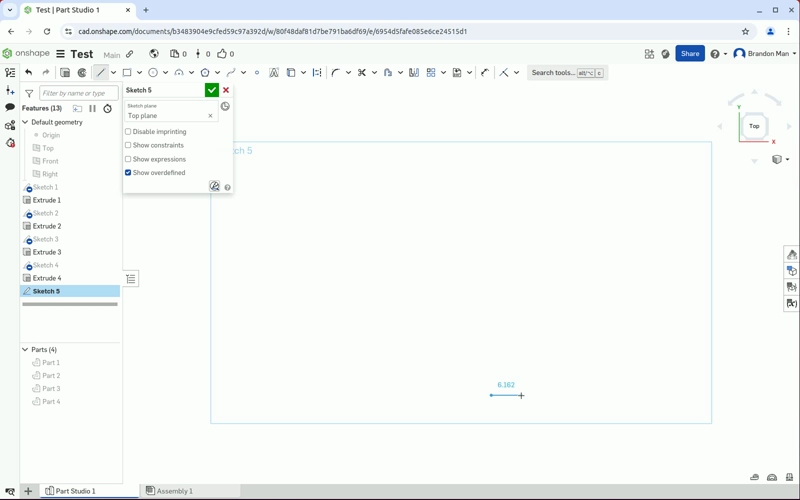
mouse_move(509, 395)
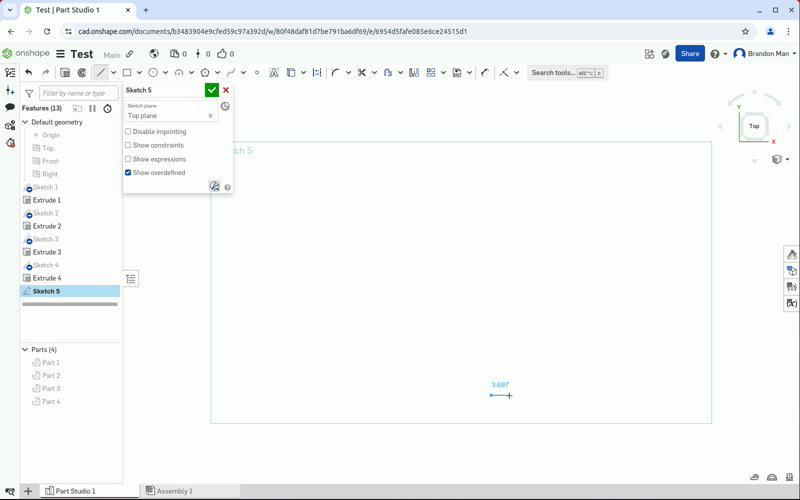
click(509, 395)
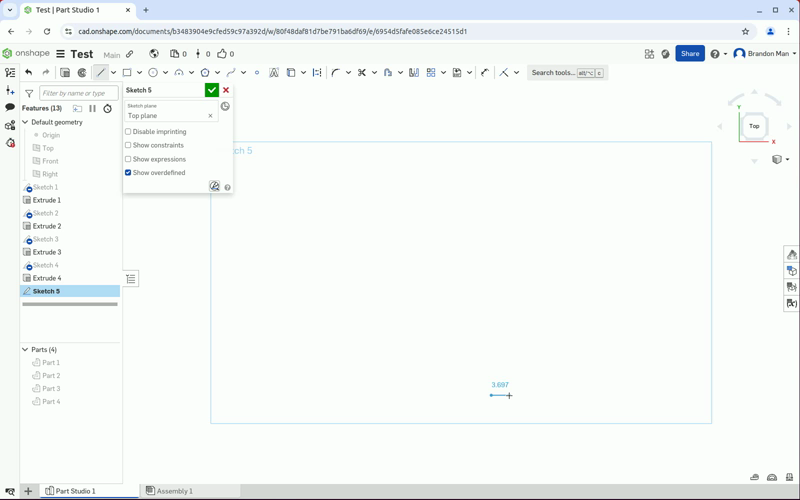
key_up(shift)
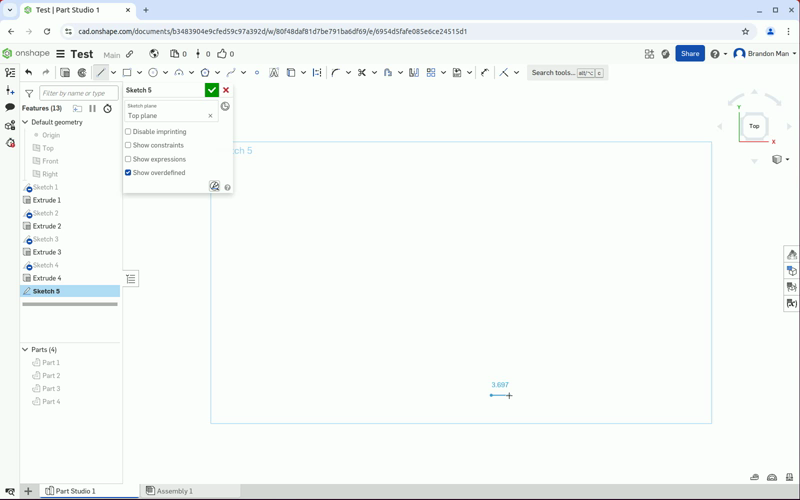
key_down(shift)
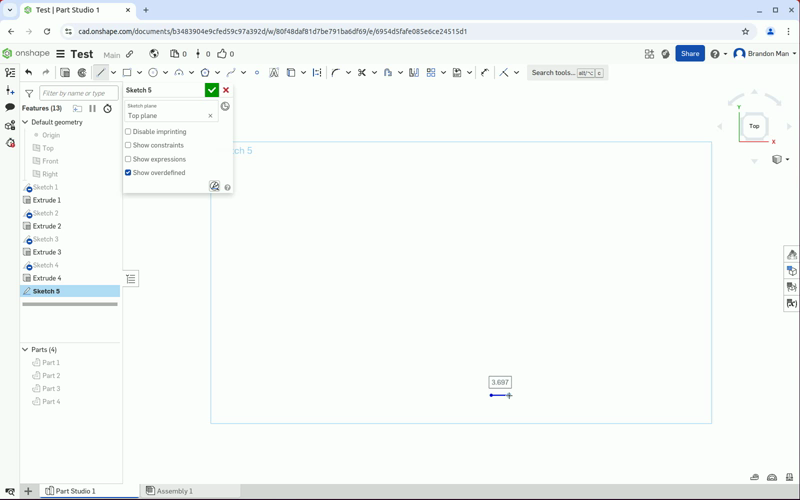
mouse_move(539, 395)
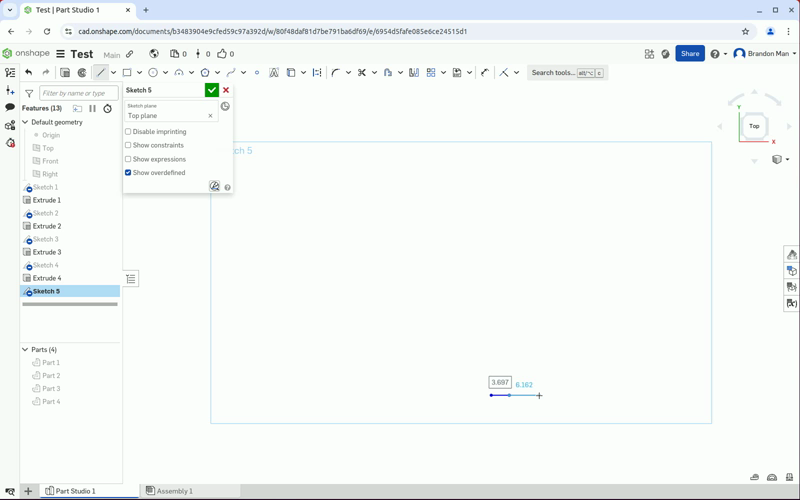
mouse_move(509, 345)
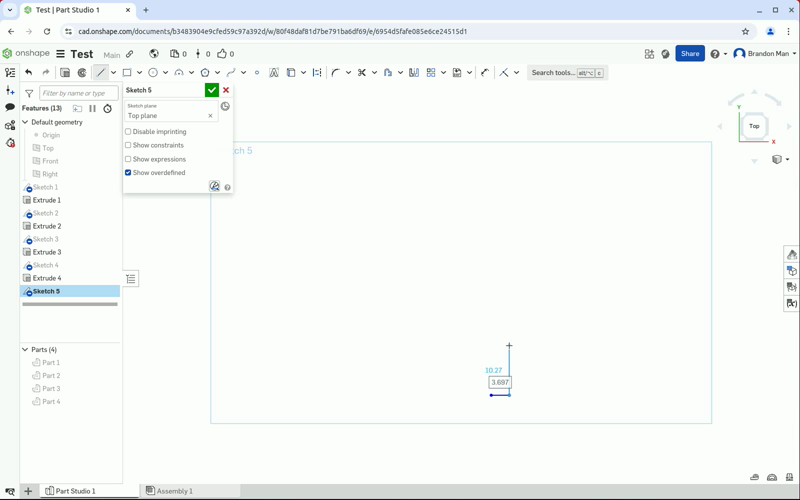
click(509, 345)
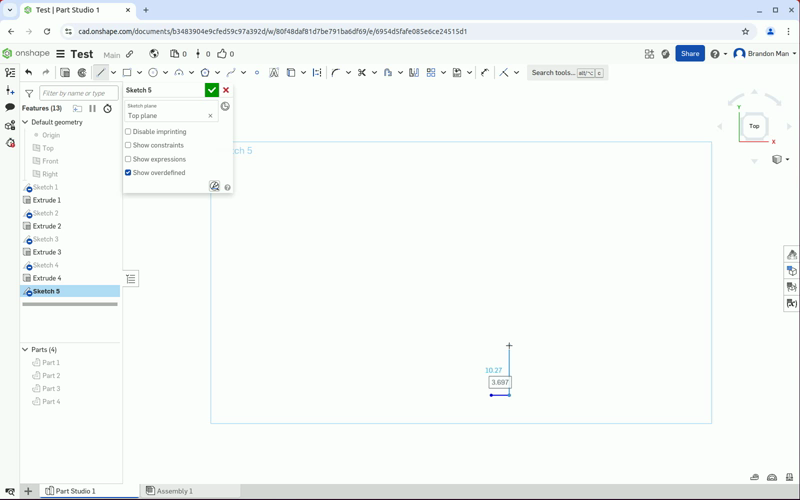
key_up(shift)
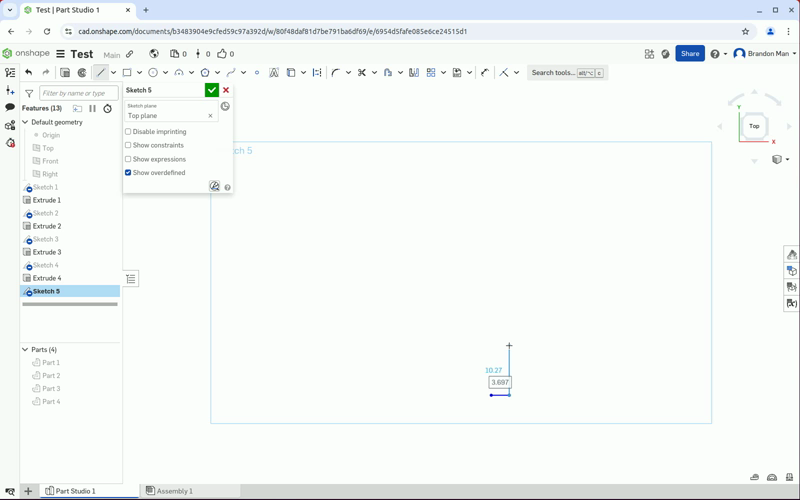
key(esc)
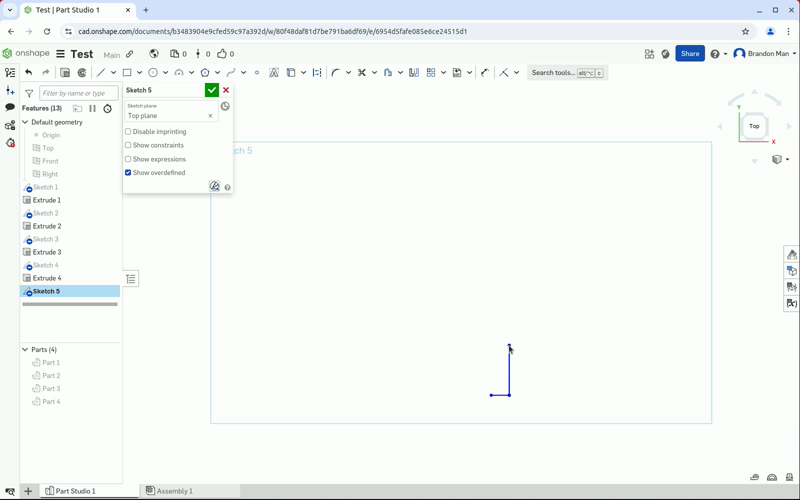
key(a)
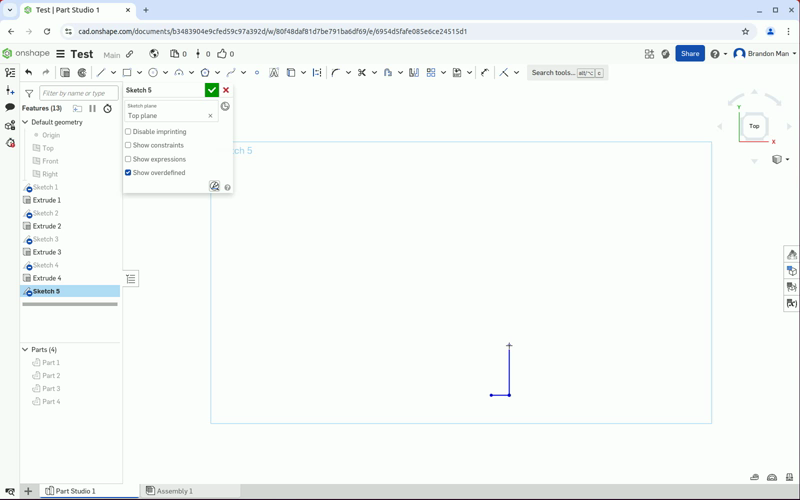
mouse_move(509, 345)
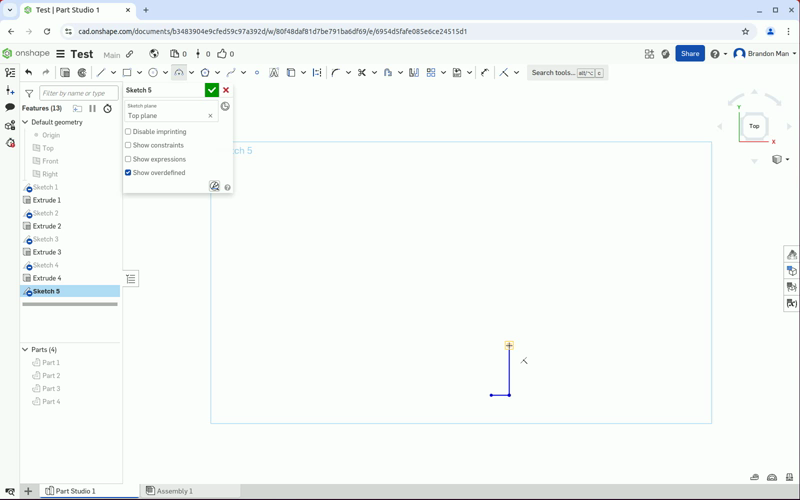
click(509, 345)
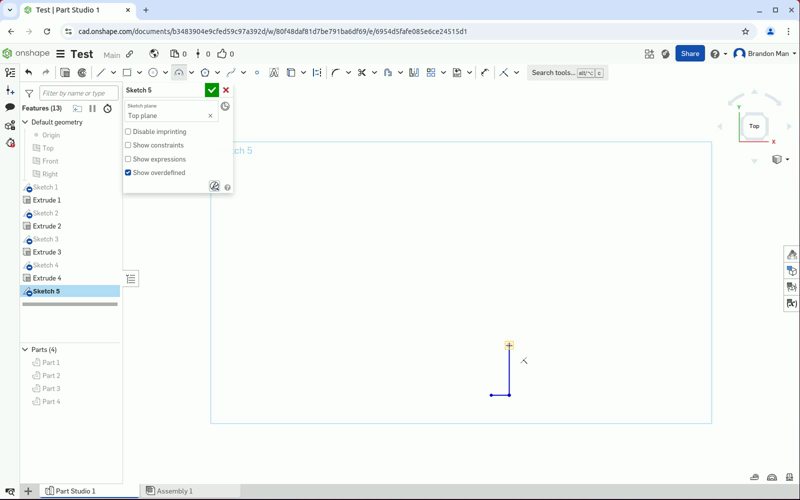
key_down(shift)
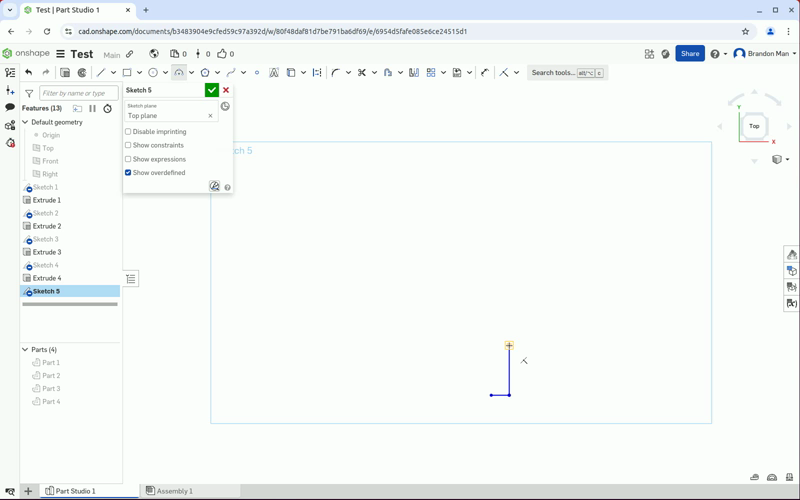
mouse_move(540, 287)
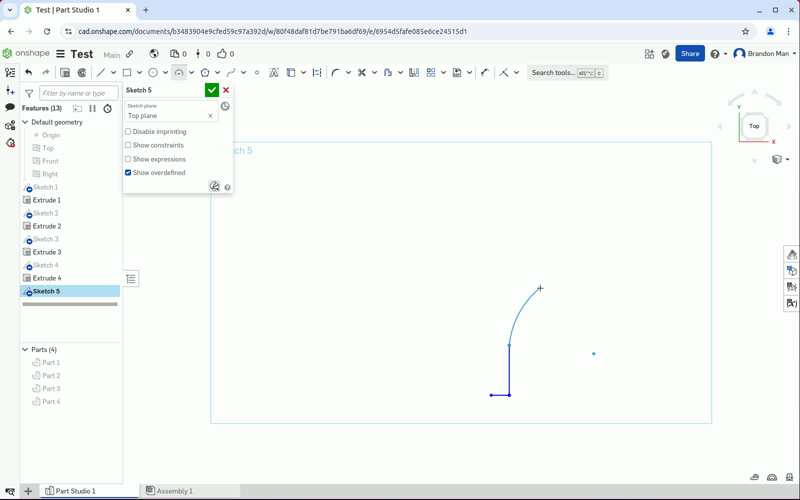
click(540, 287)
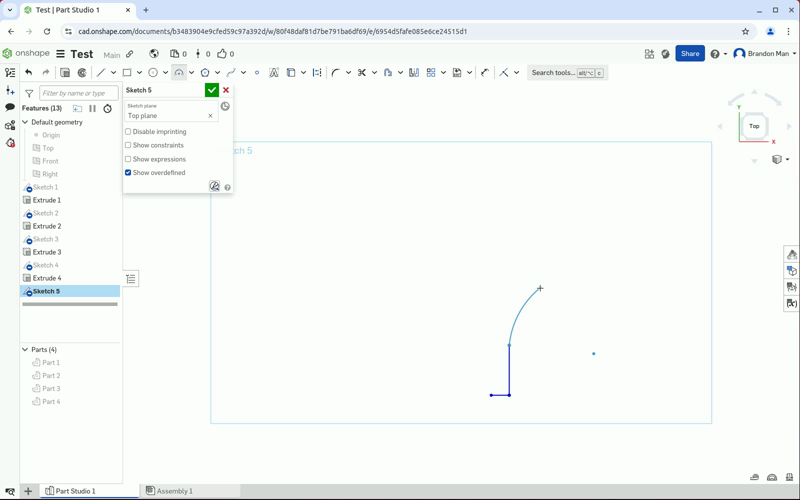
mouse_move(531, 319)
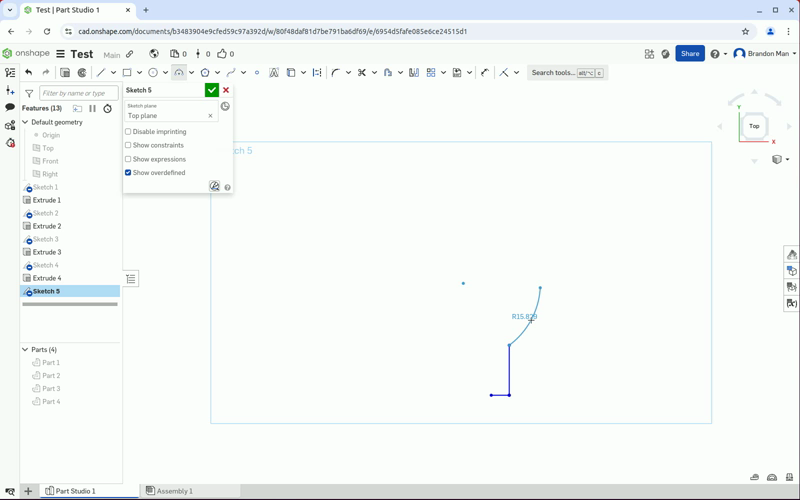
click(531, 319)
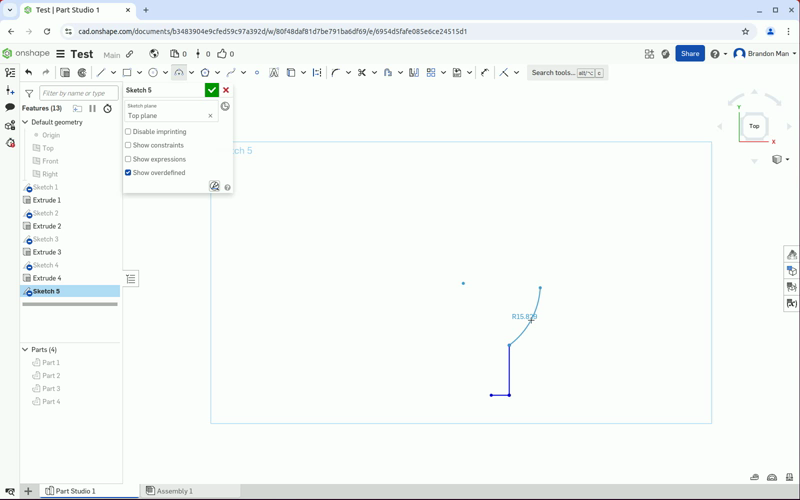
key_up(shift)
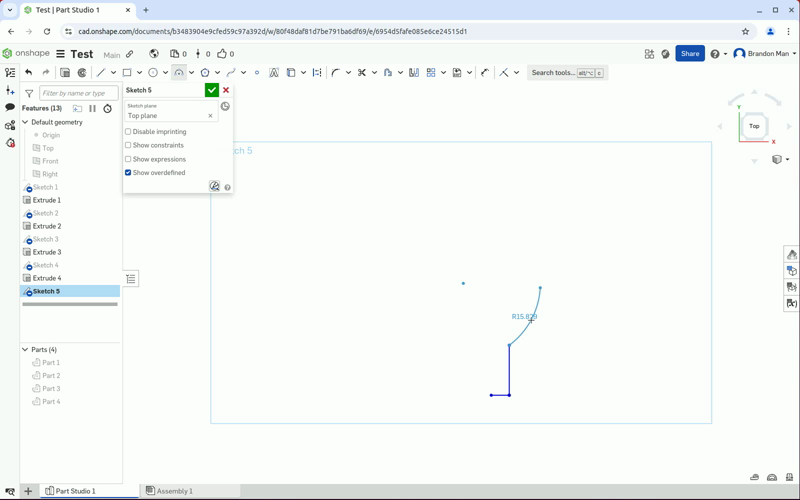
key(esc)
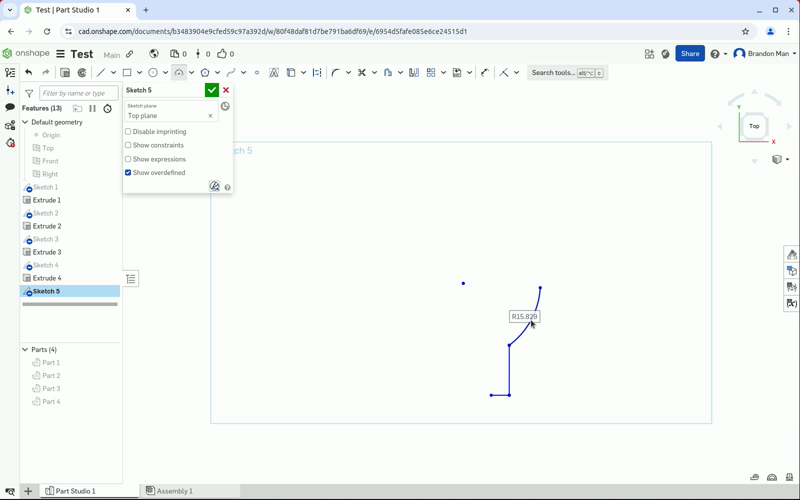
key(l)
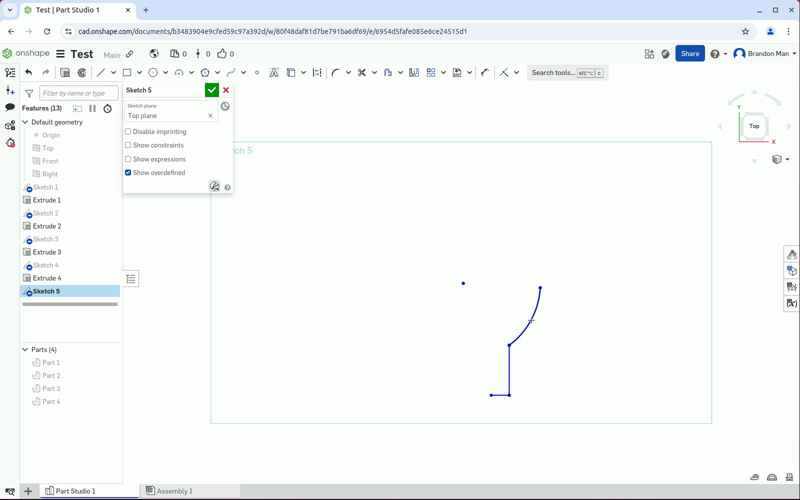
mouse_move(540, 287)
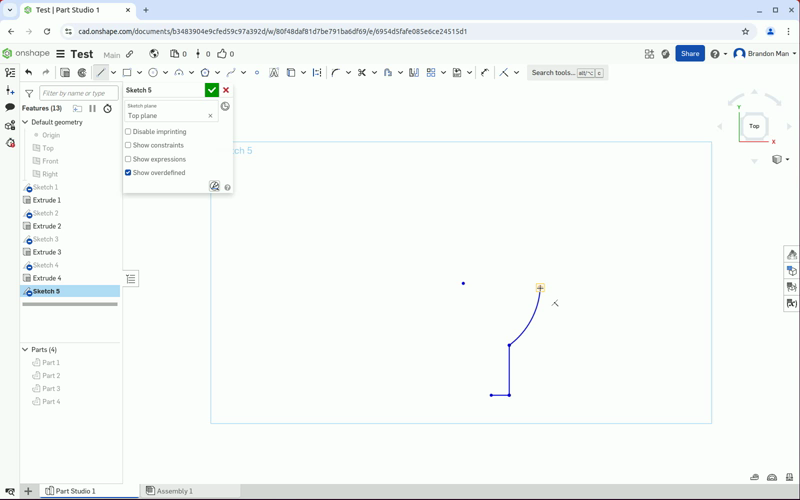
click(540, 287)
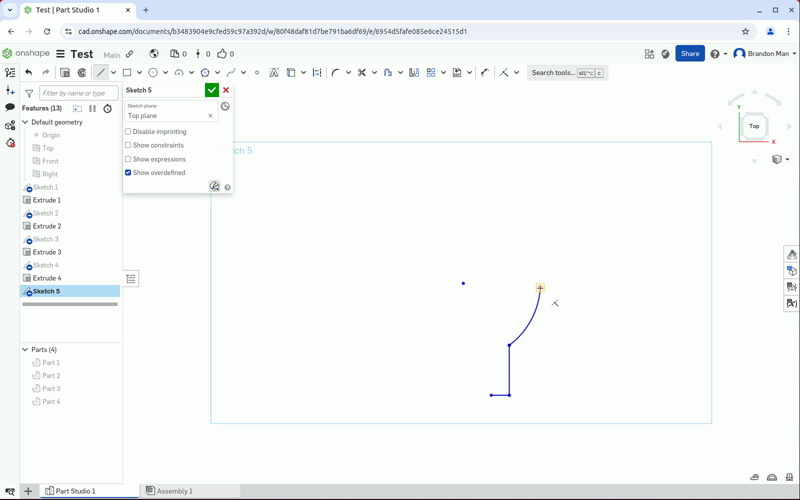
key_down(shift)
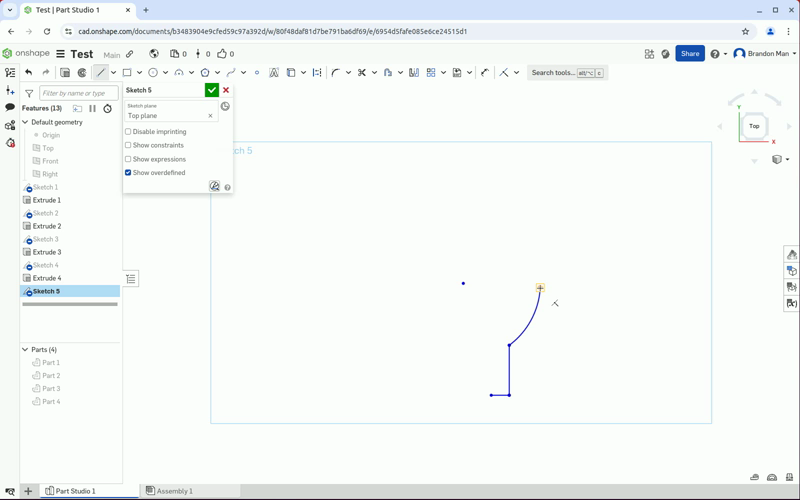
mouse_move(570, 287)
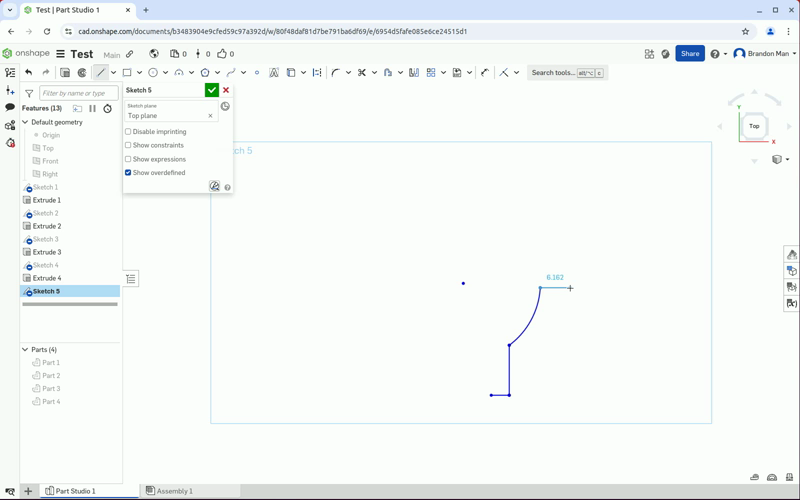
mouse_move(527, 287)
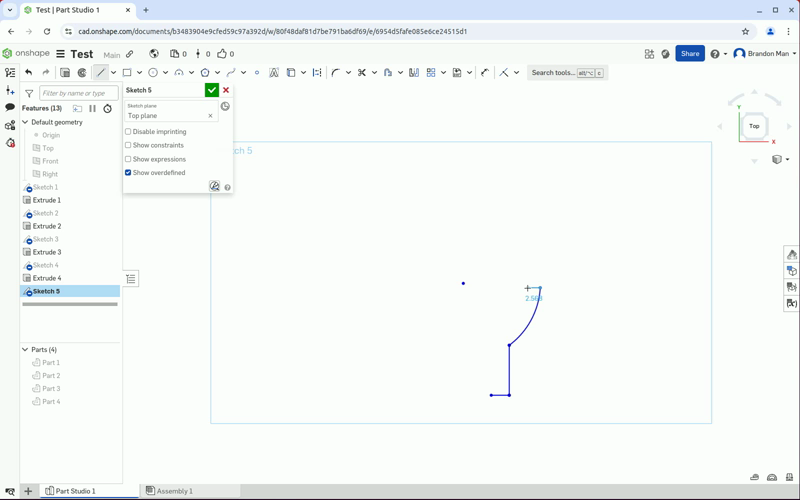
click(527, 287)
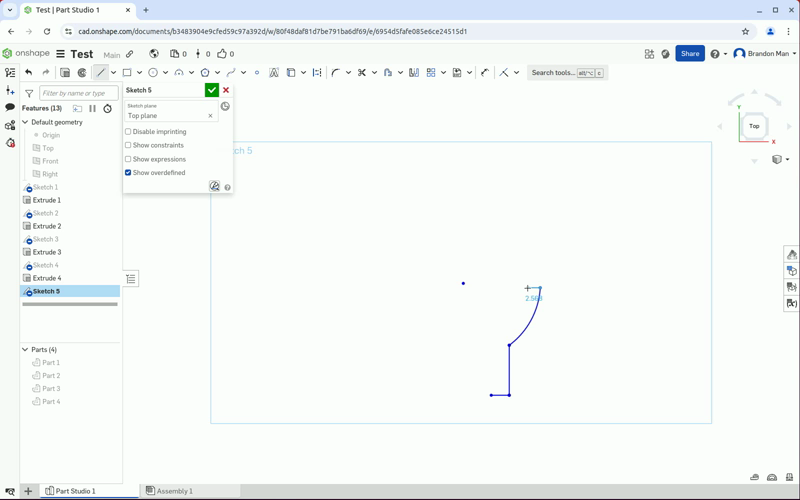
key_up(shift)
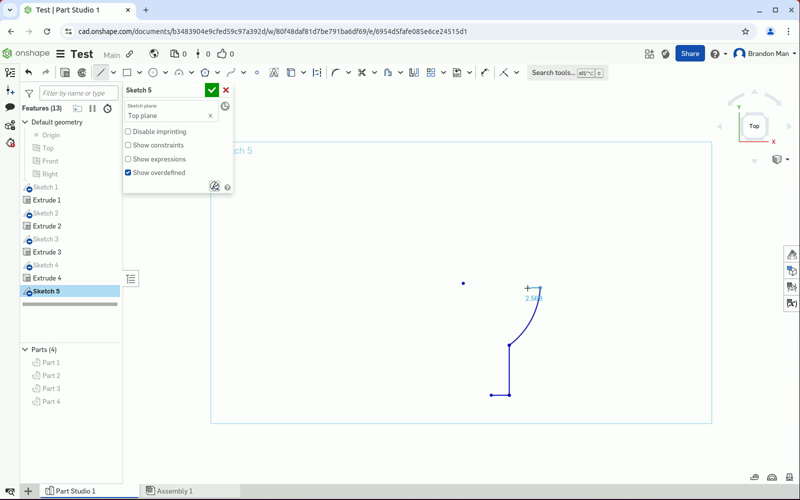
key(esc)
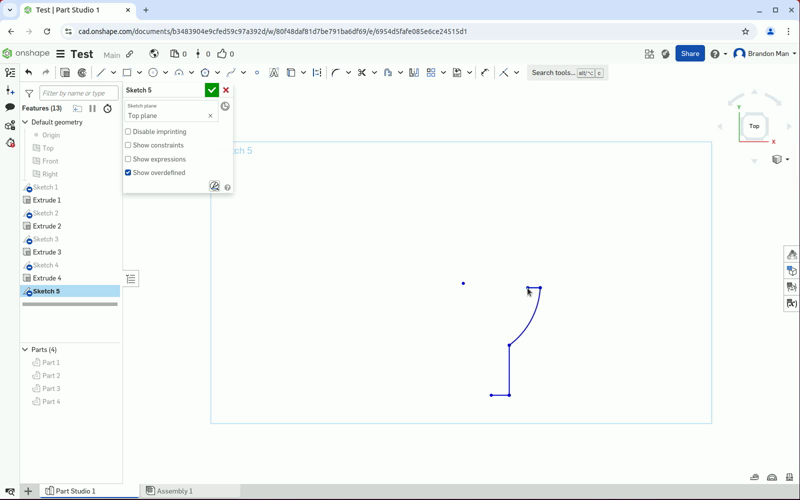
key(a)
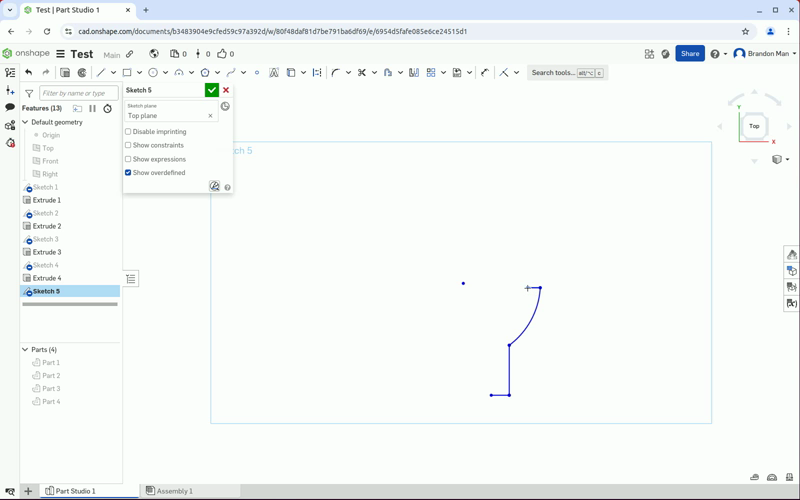
mouse_move(527, 287)
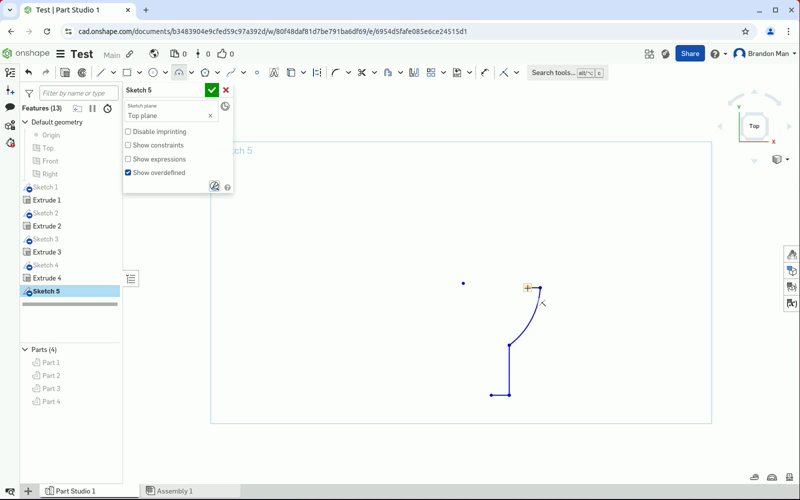
click(527, 287)
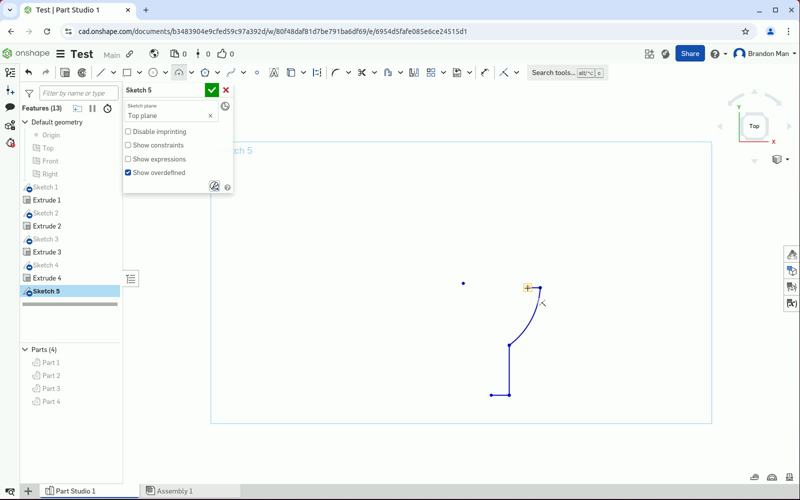
key_down(shift)
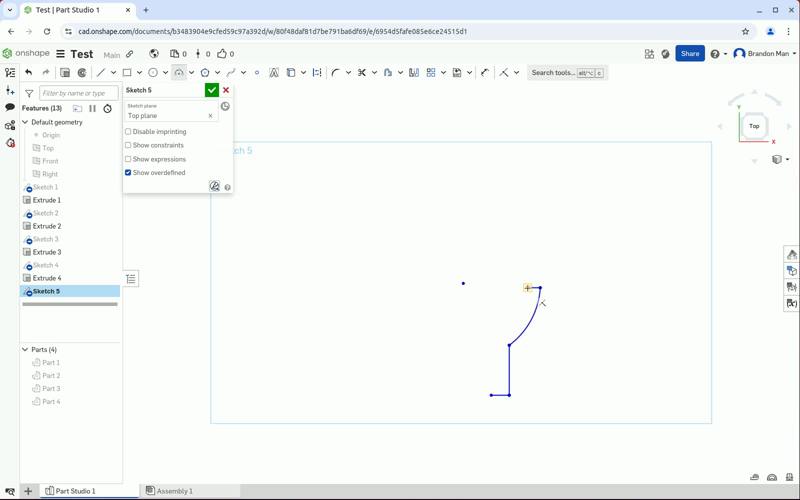
mouse_move(491, 343)
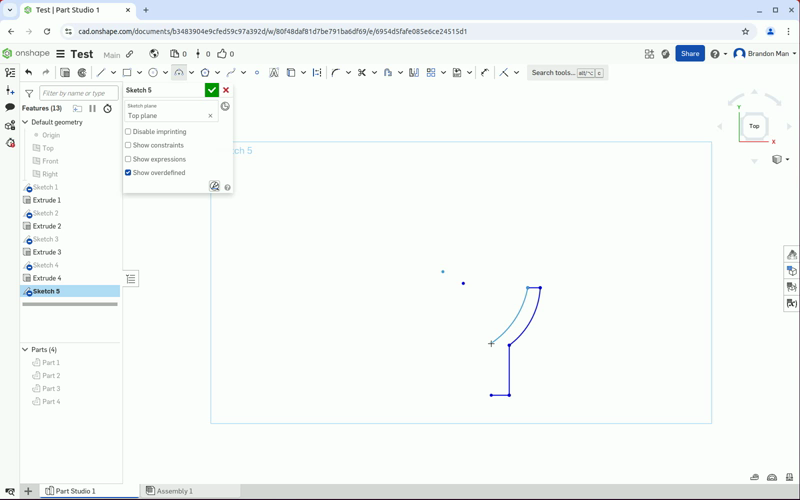
click(491, 343)
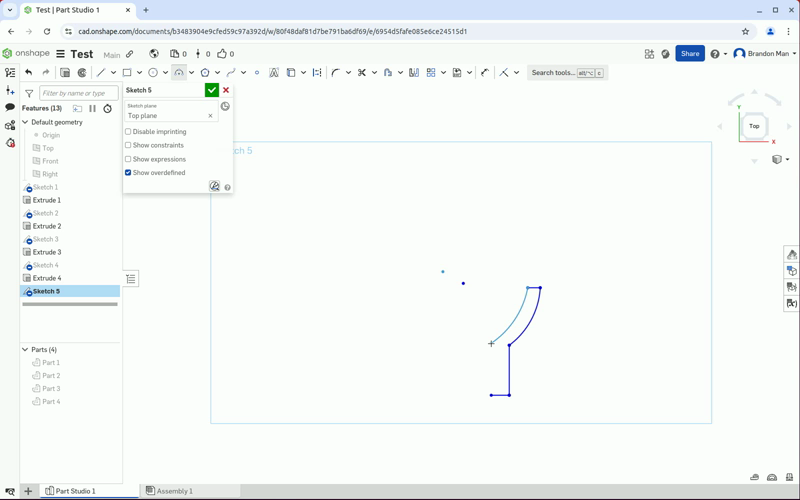
mouse_move(516, 320)
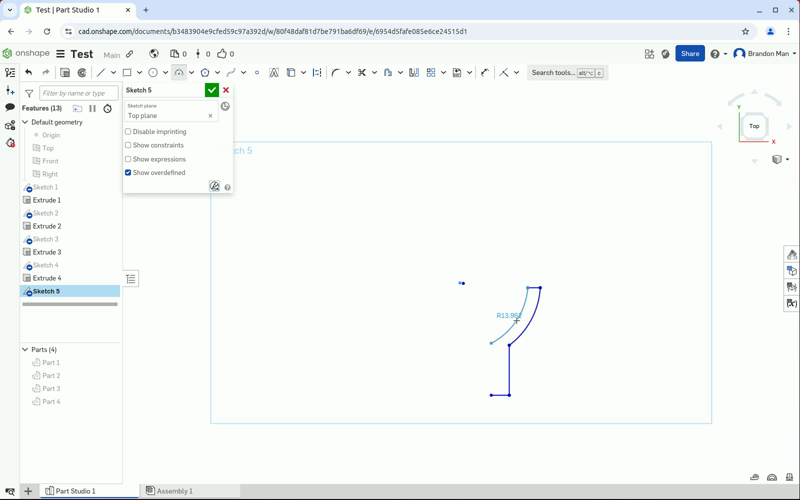
click(516, 320)
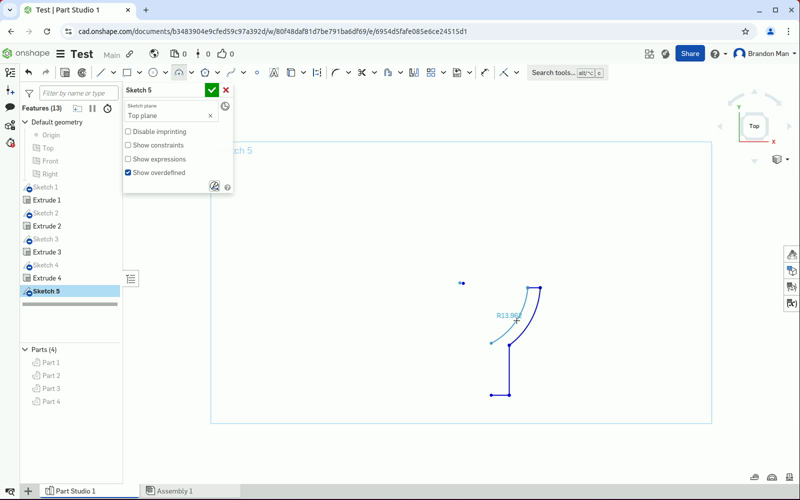
key_up(shift)
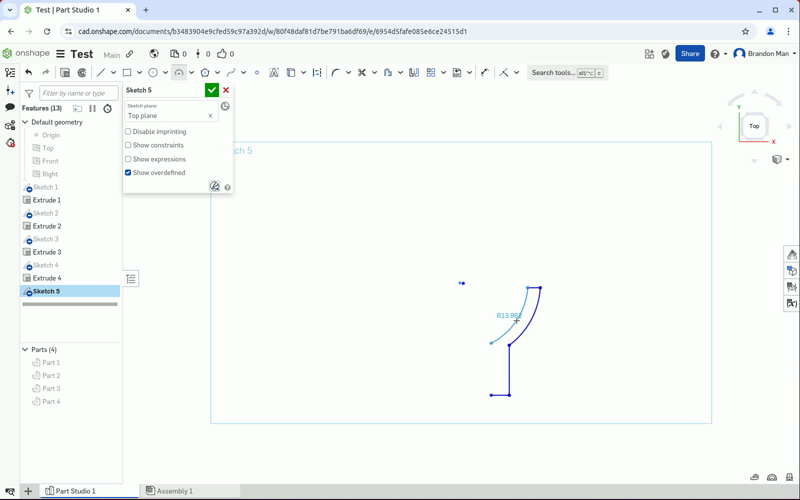
key(esc)
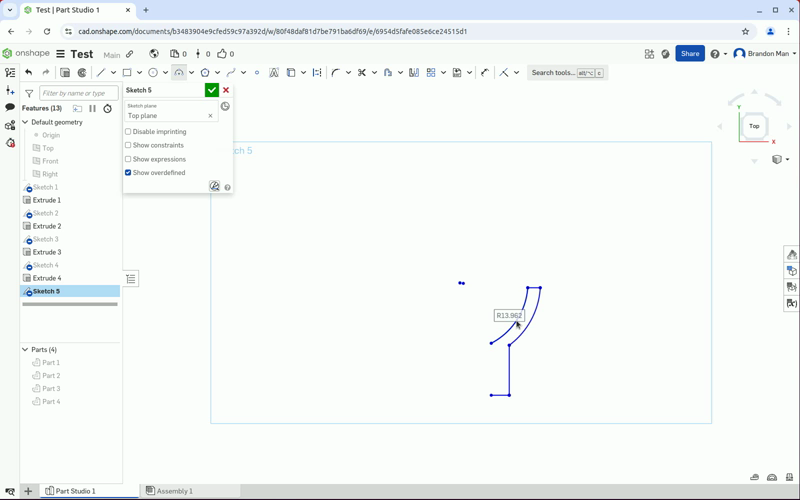
key(l)
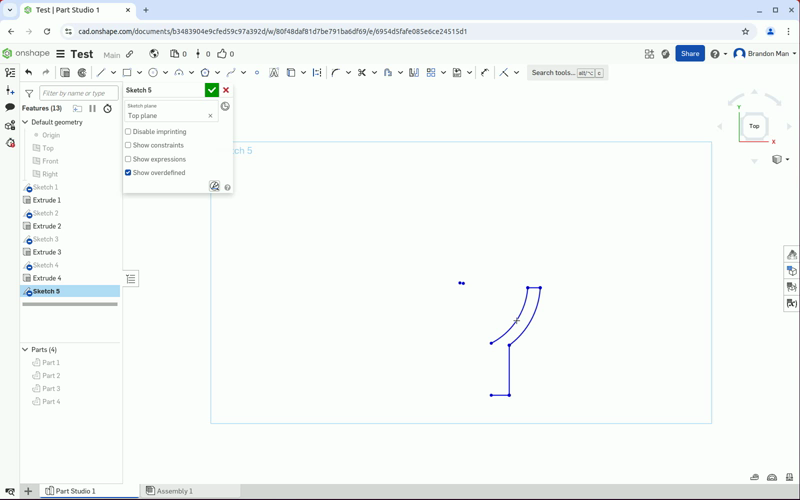
mouse_move(491, 343)
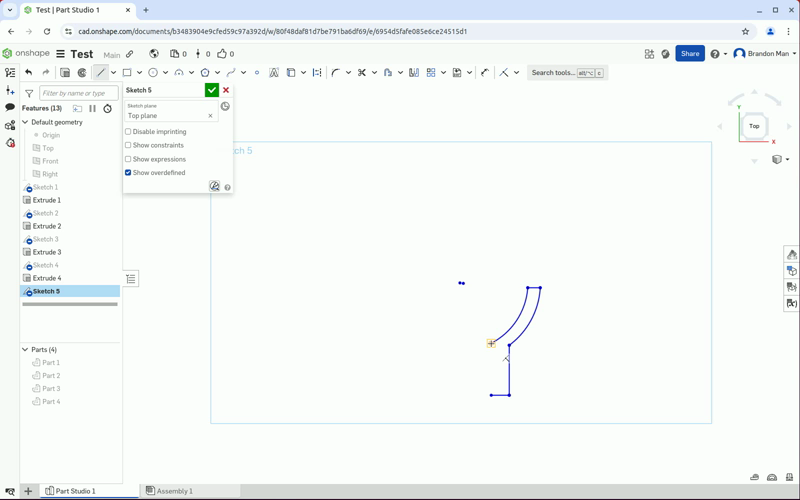
click(491, 343)
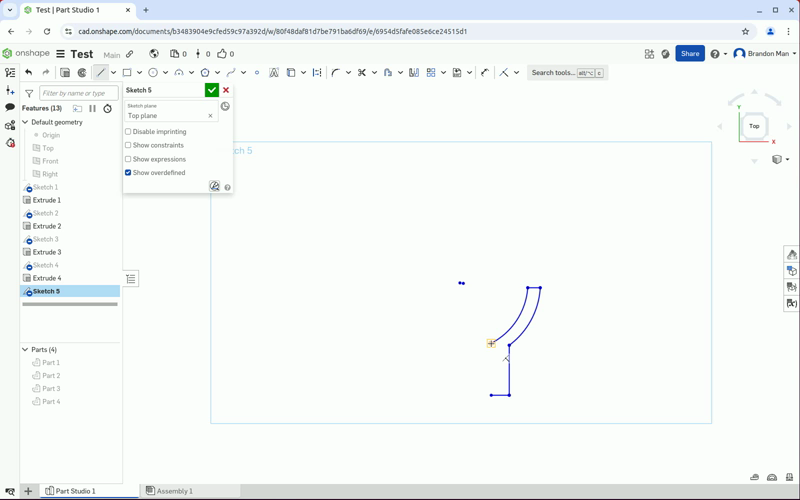
mouse_move(521, 343)
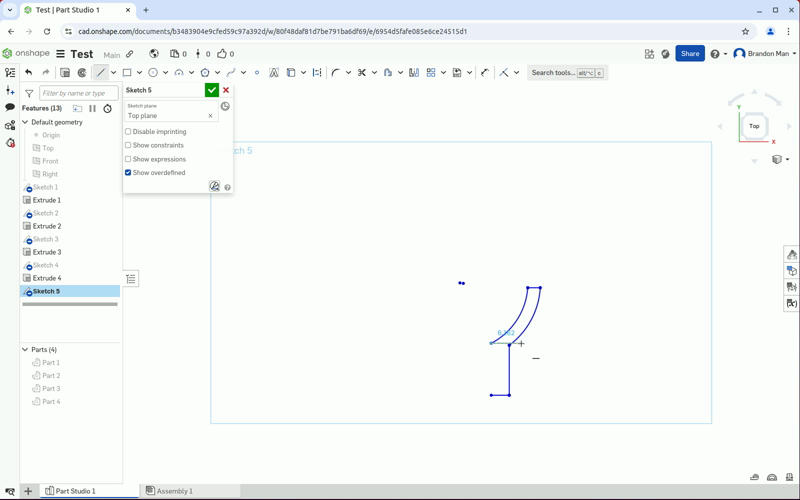
key_down(shift)
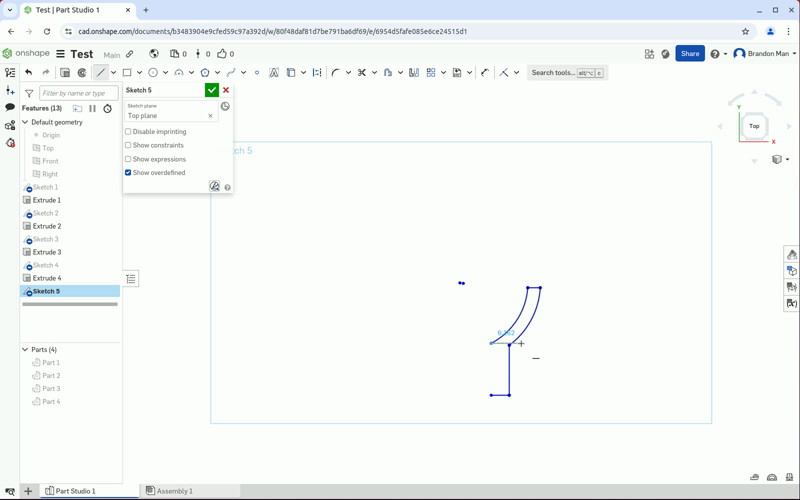
mouse_move(491, 395)
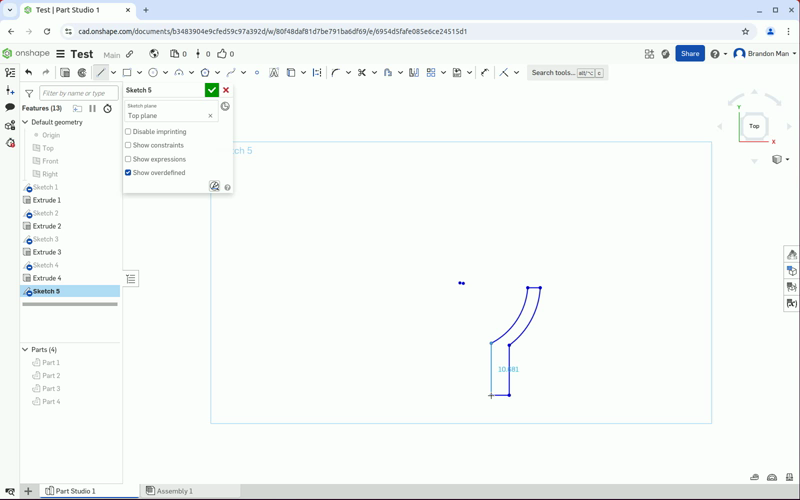
key_up(shift)
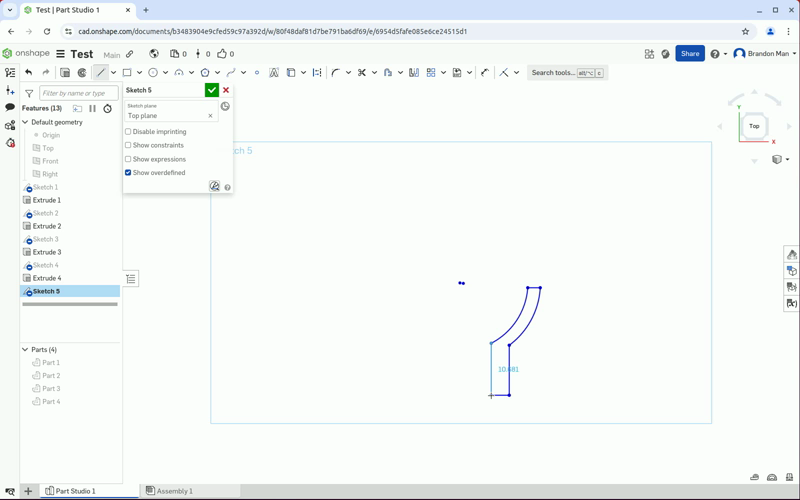
click(491, 395)
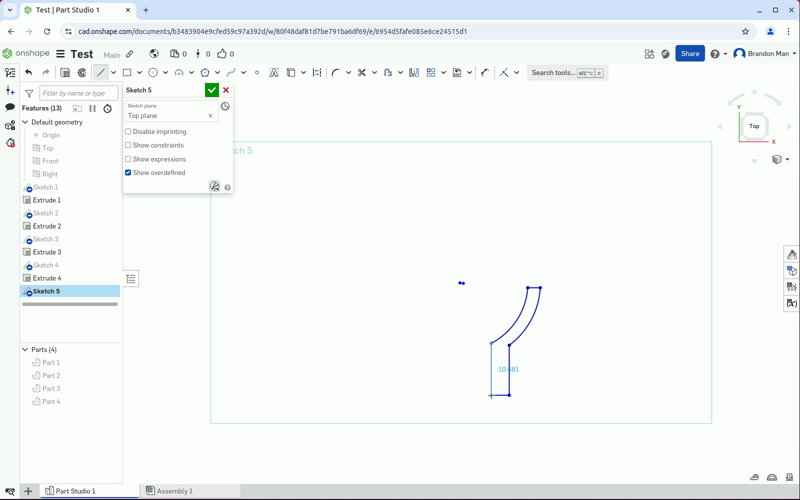
key(esc)
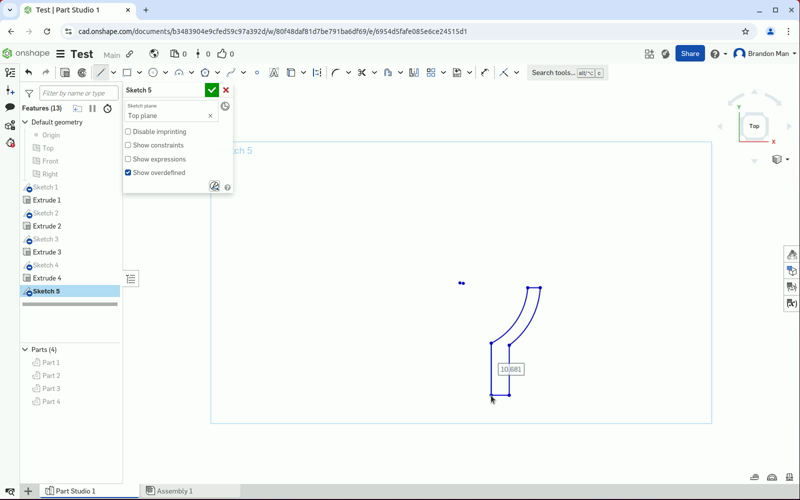
mouse_move(505, 354)
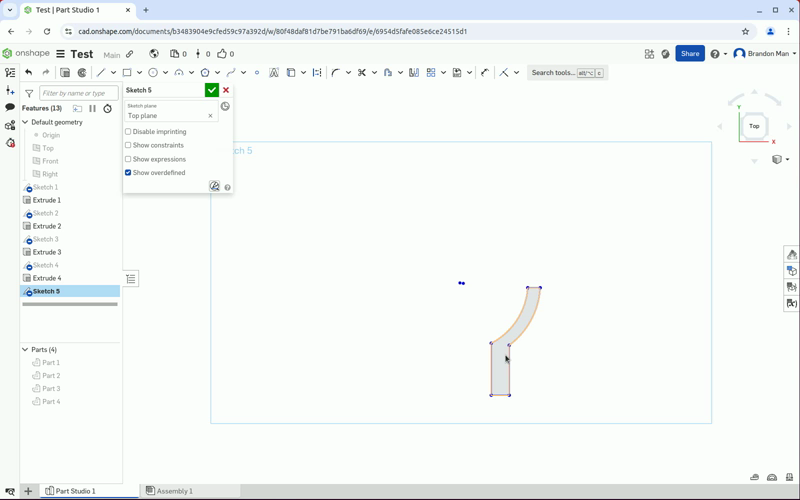
scroll(6)
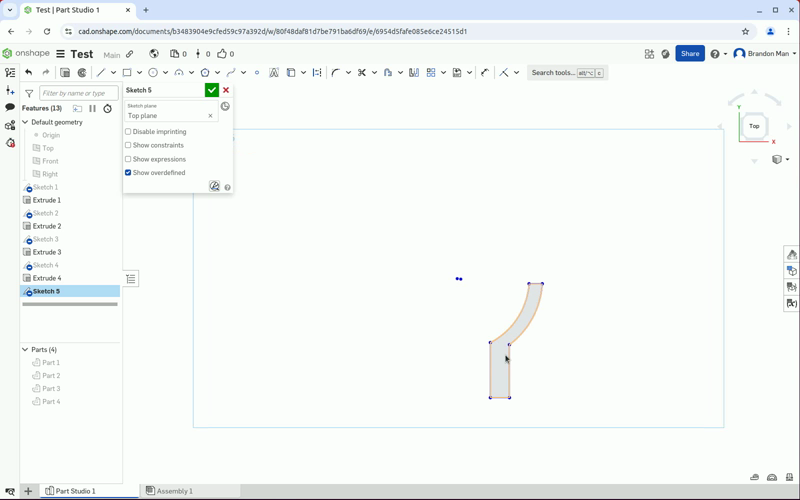
scroll(6)
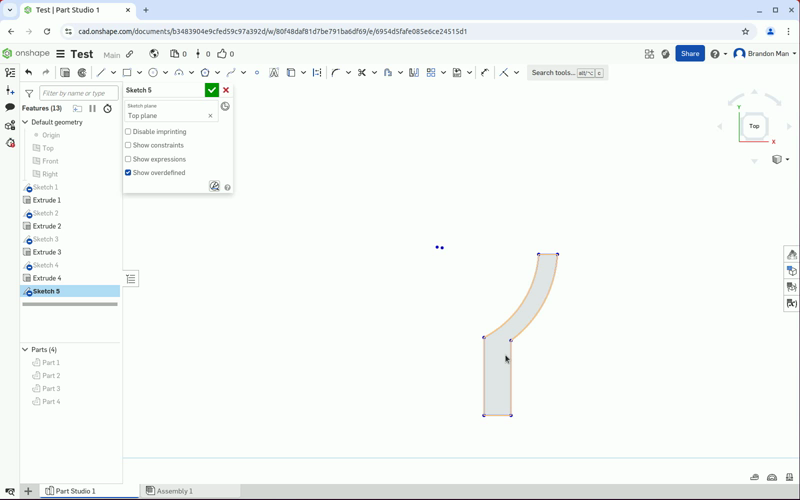
scroll(6)
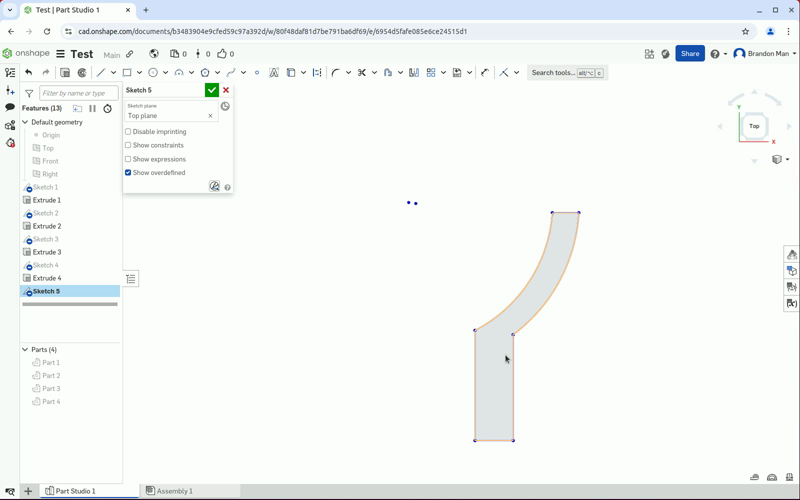
scroll(6)
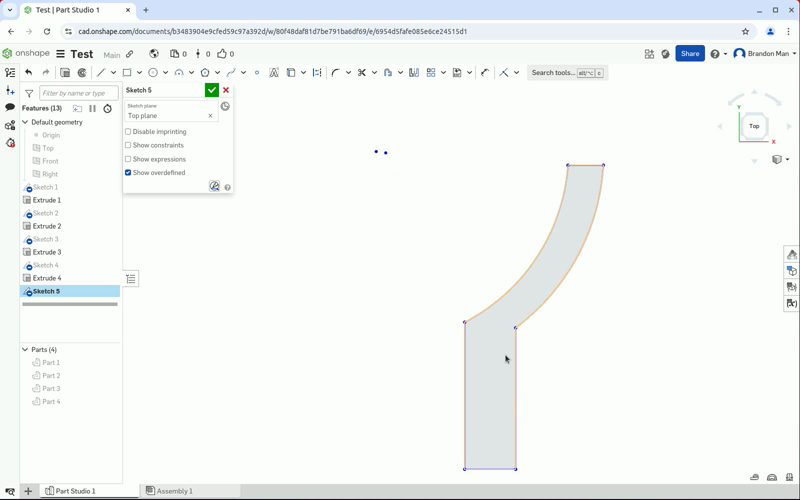
scroll(6)
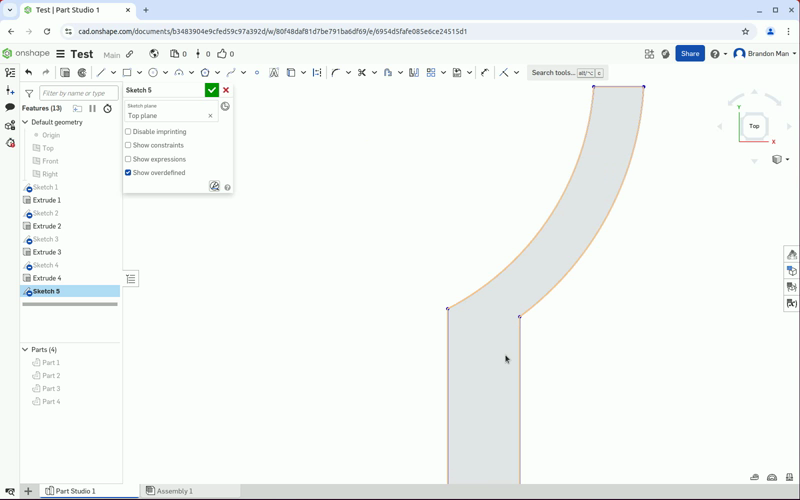
scroll(6)
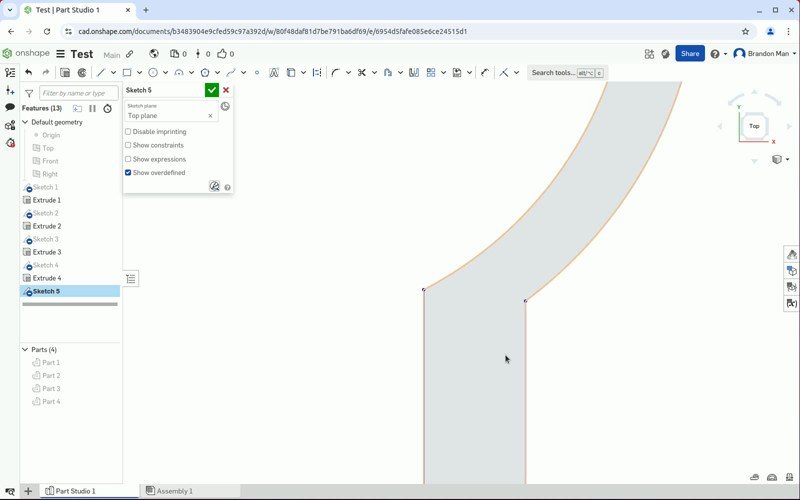
scroll(6)
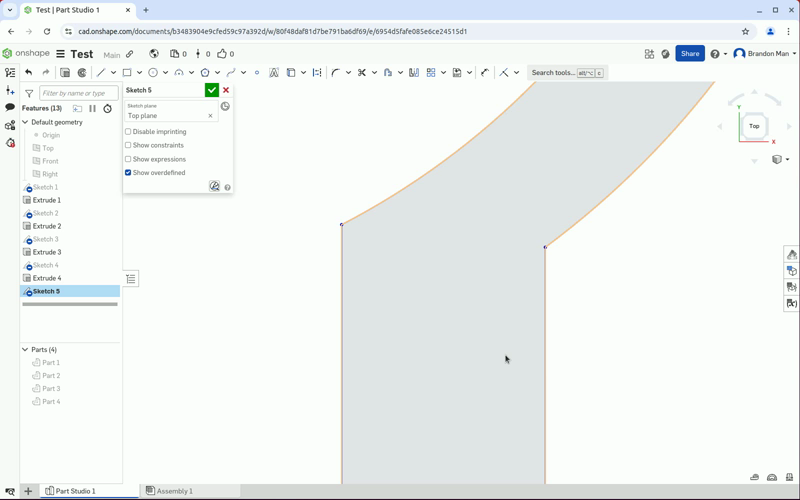
click(505, 354)
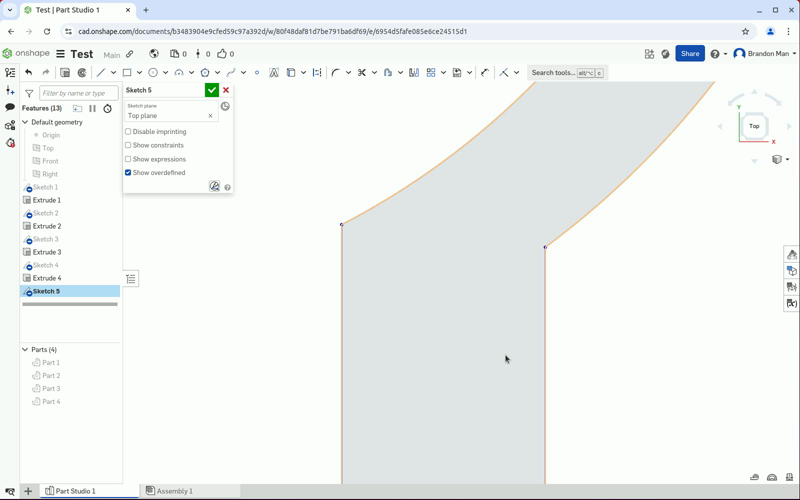
scroll(-6)
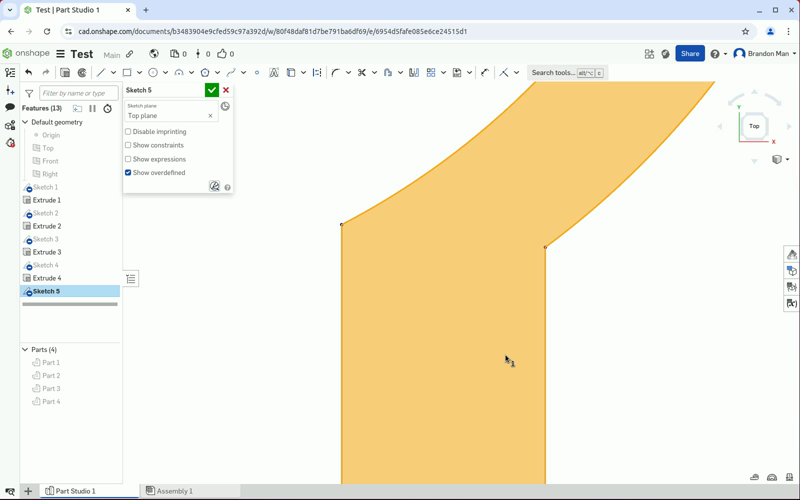
scroll(-6)
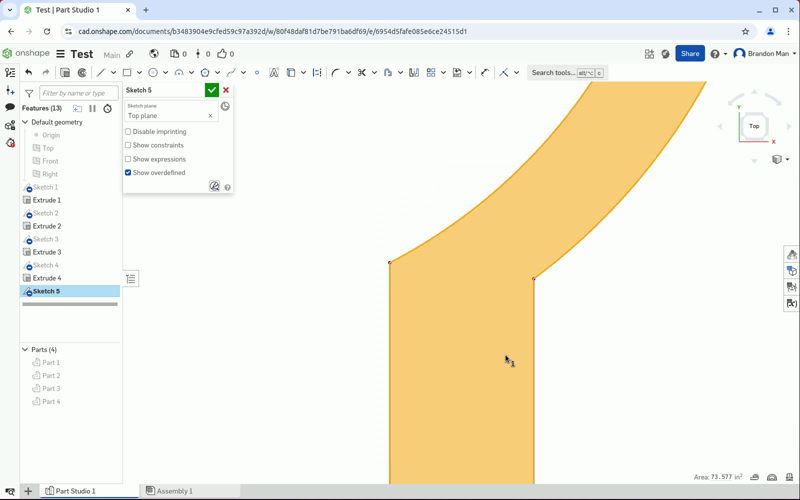
scroll(-6)
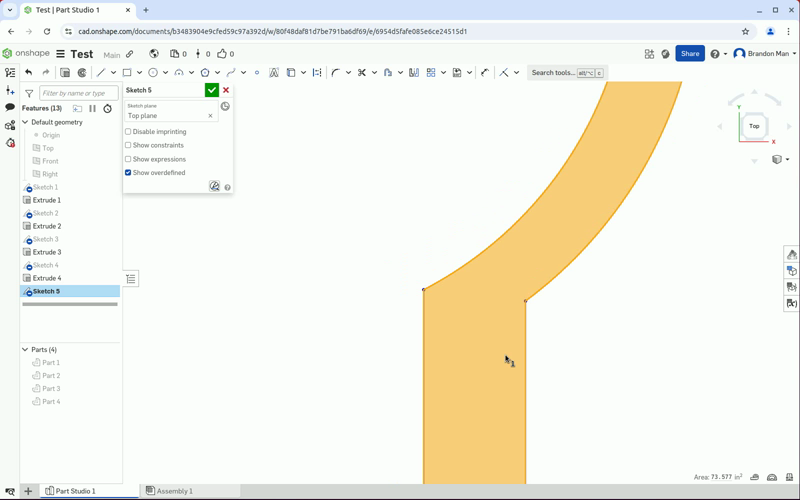
scroll(-6)
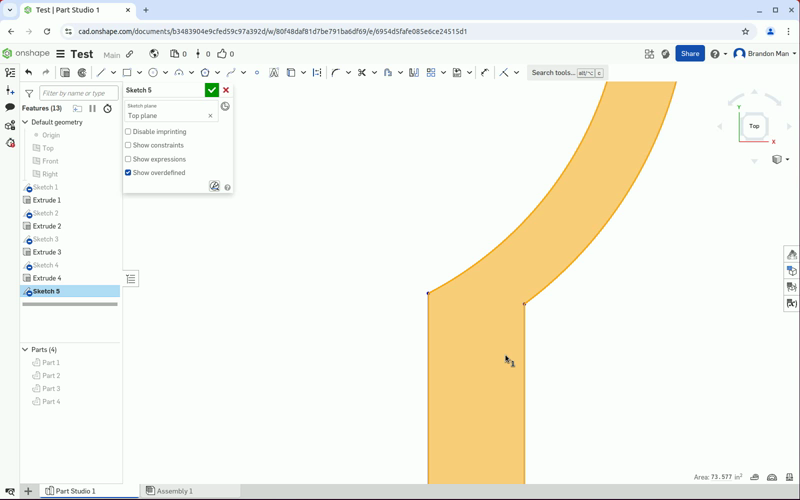
scroll(-6)
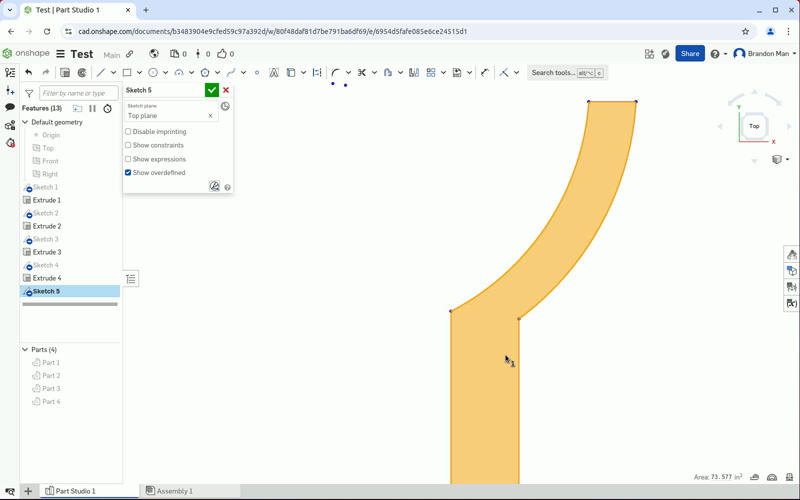
scroll(-6)
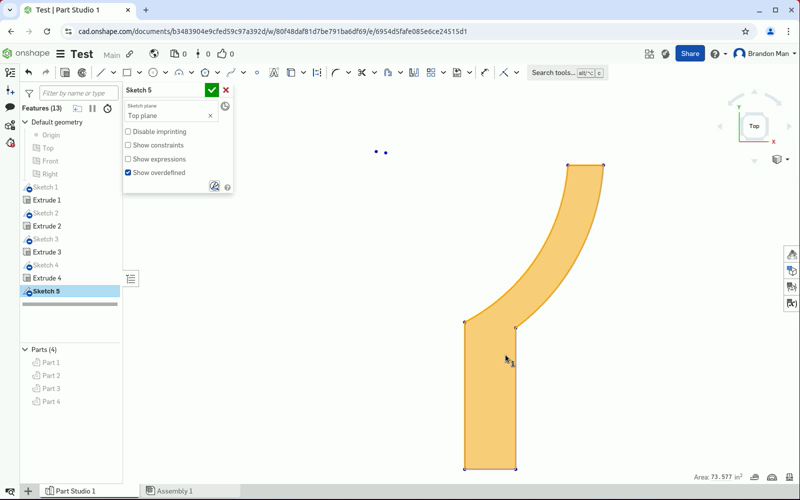
scroll(-6)
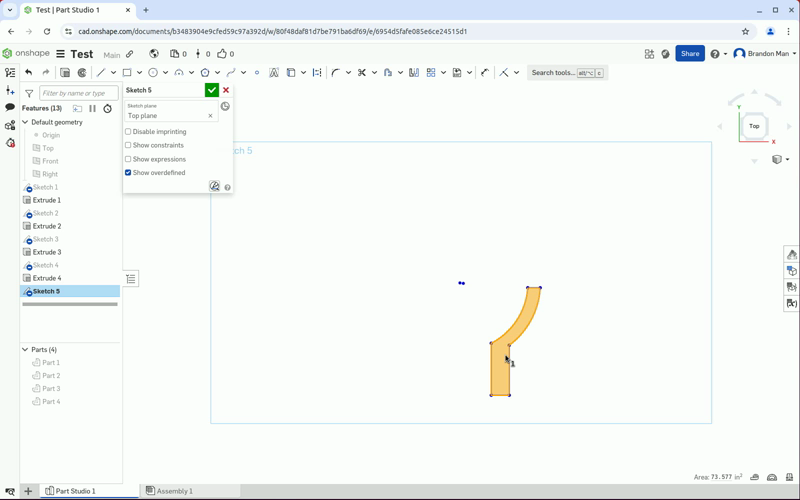
mouse_move(73, 352)
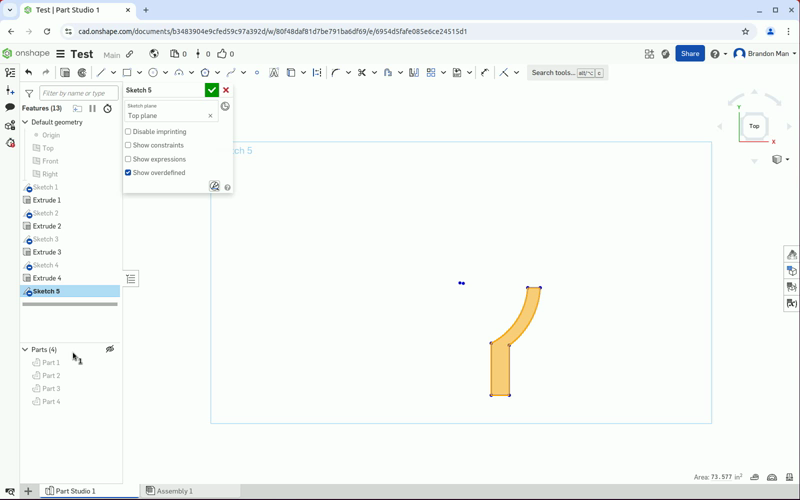
key(shift+y)
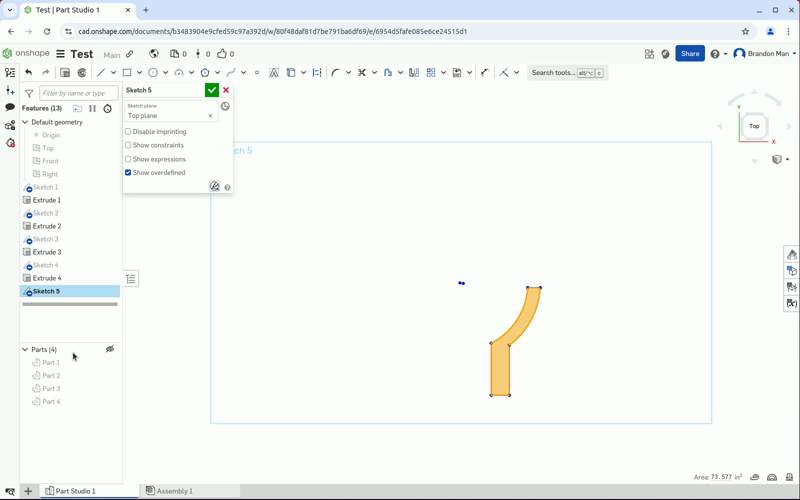
key(shift+e)
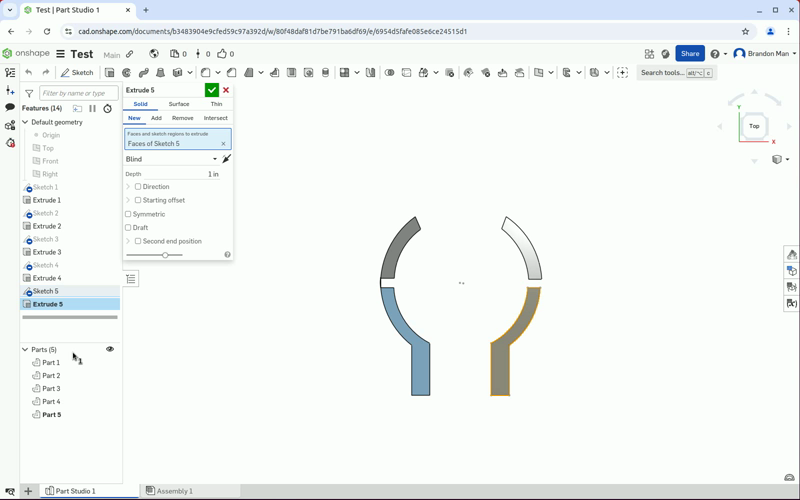
mouse_move(143, 106)
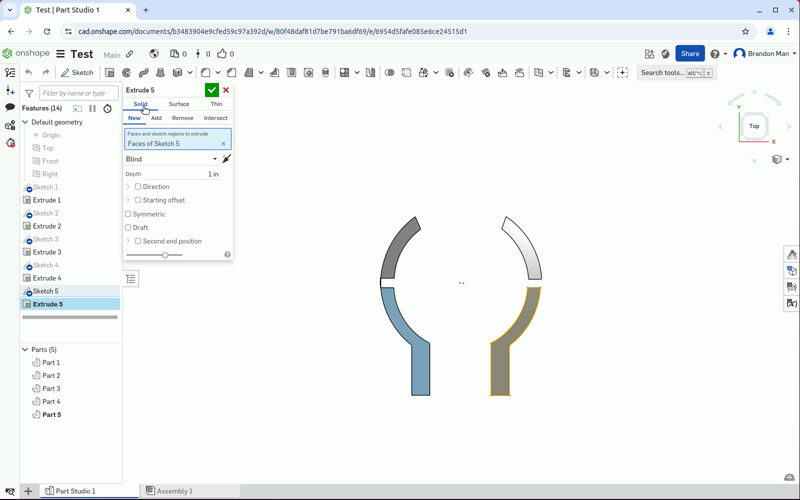
click(143, 106)
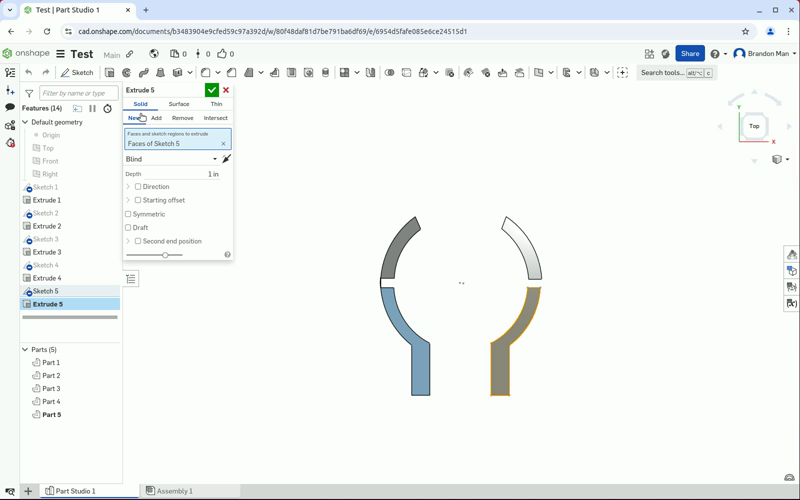
mouse_move(137, 120)
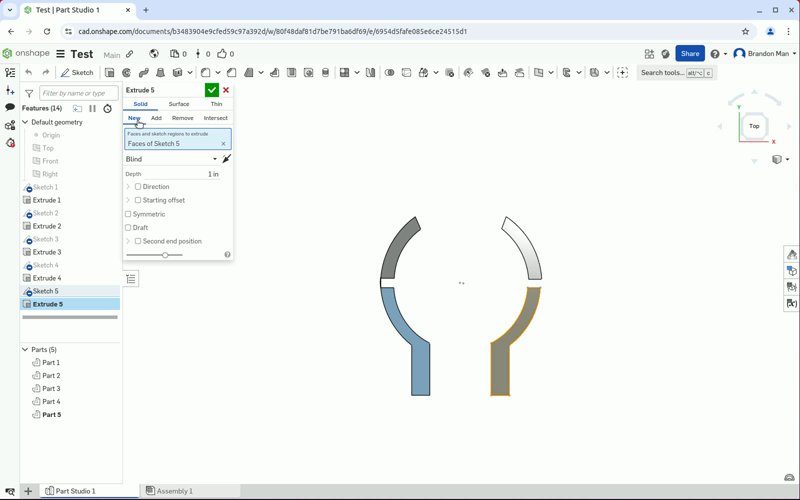
click(137, 120)
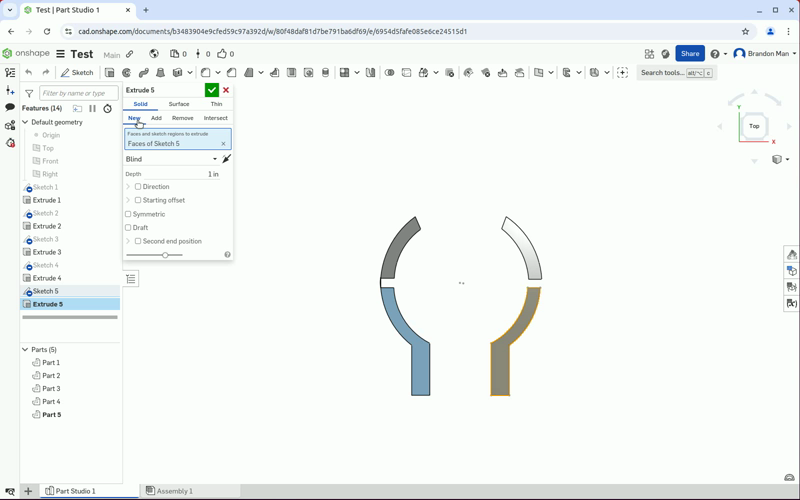
key(tab, 4)
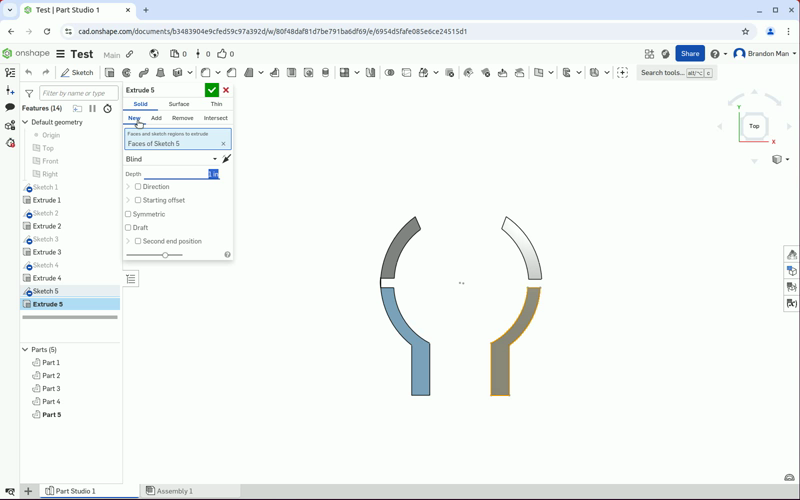
text(2.648)
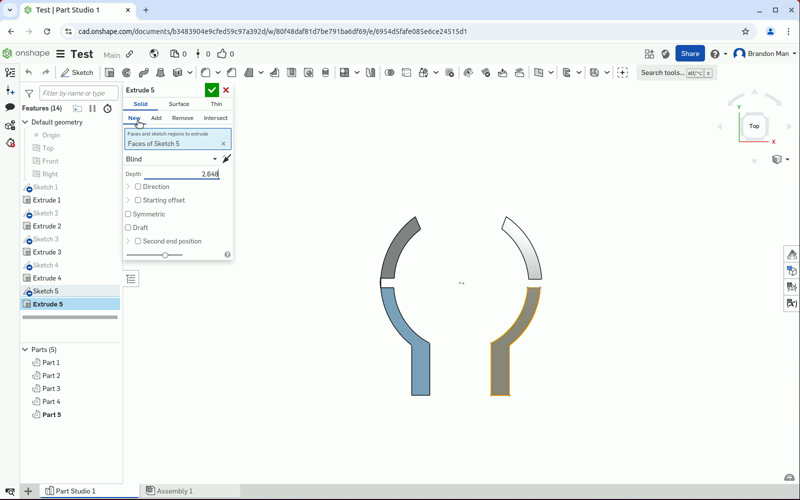
key(enter)
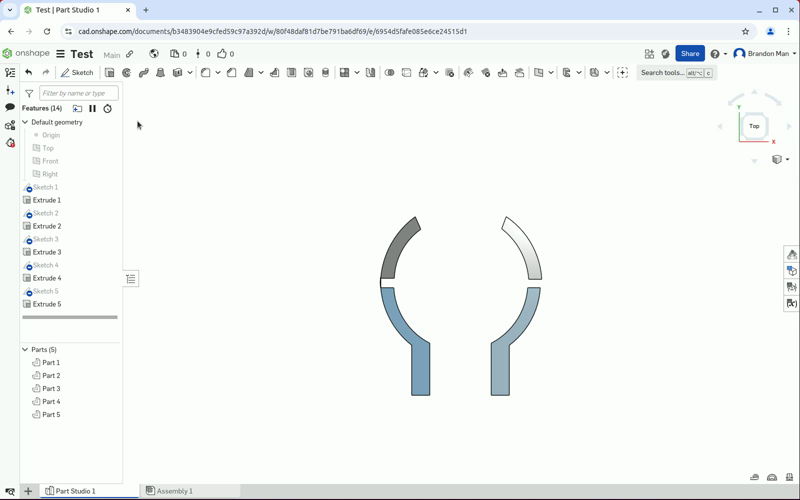
key(shift+h)
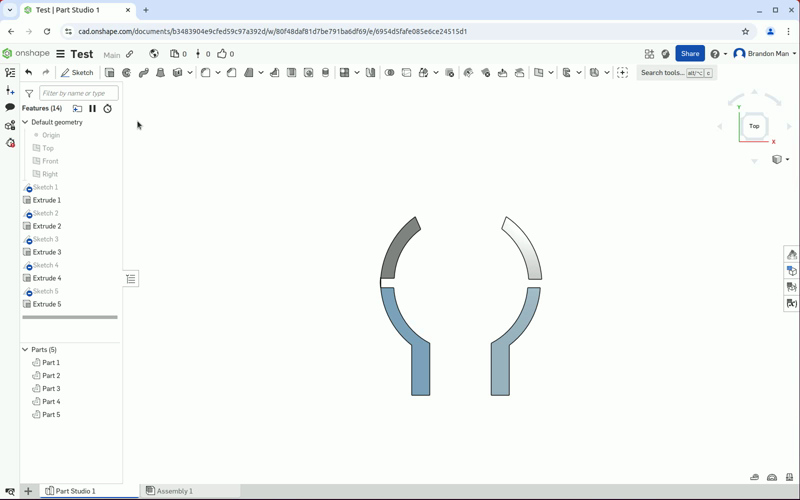
key(shift+h)
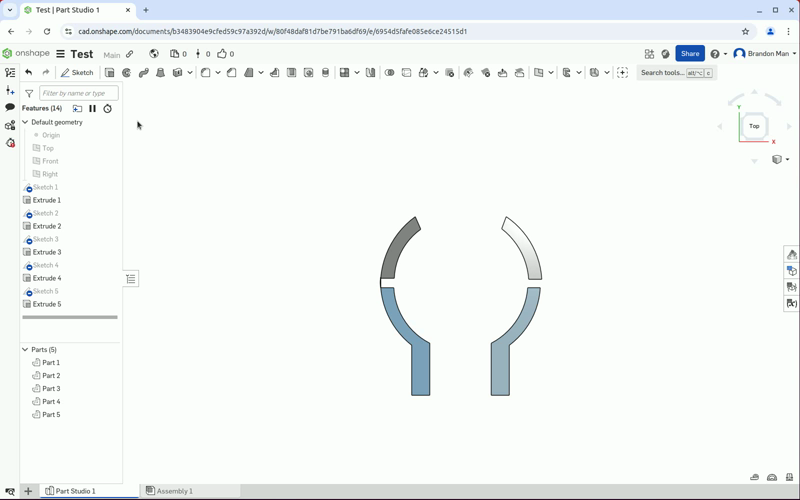
mouse_move(73, 189)
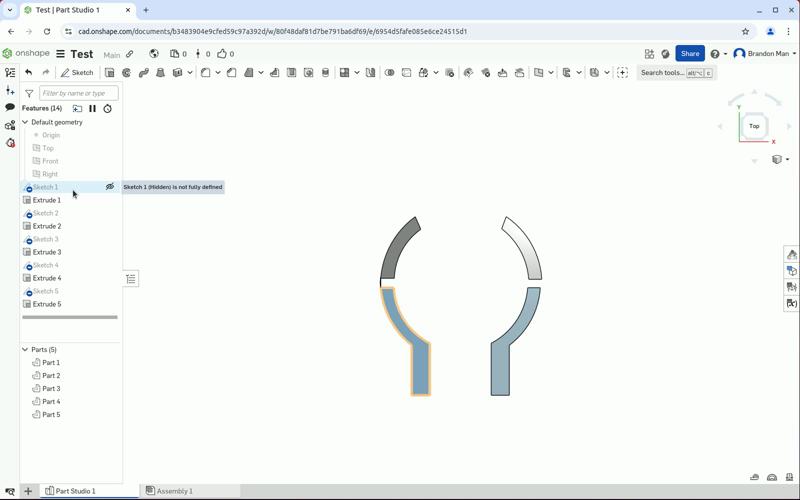
click(73, 189)
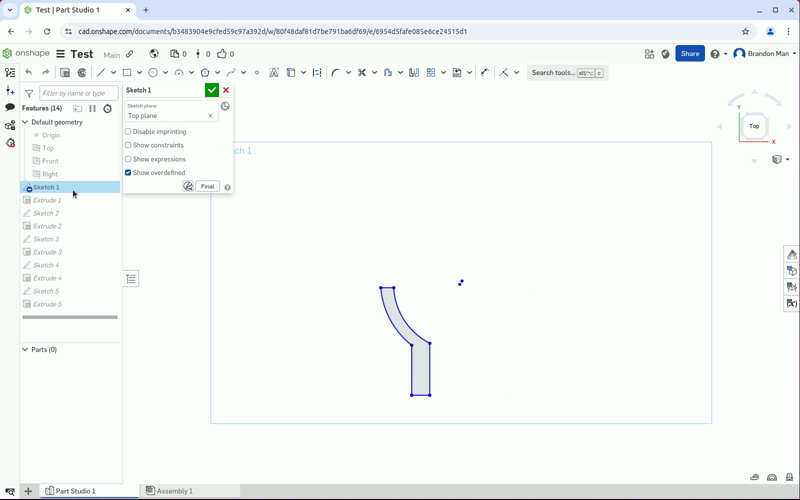
mouse_move(229, 92)
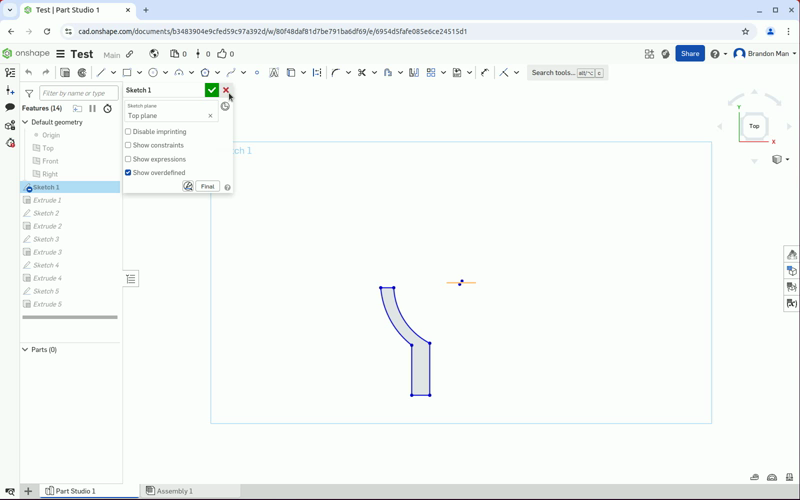
click(229, 92)
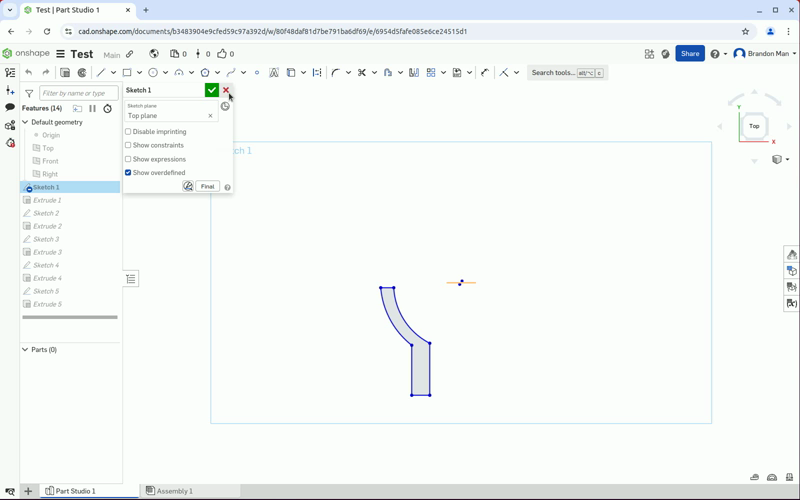
key(shift+s)
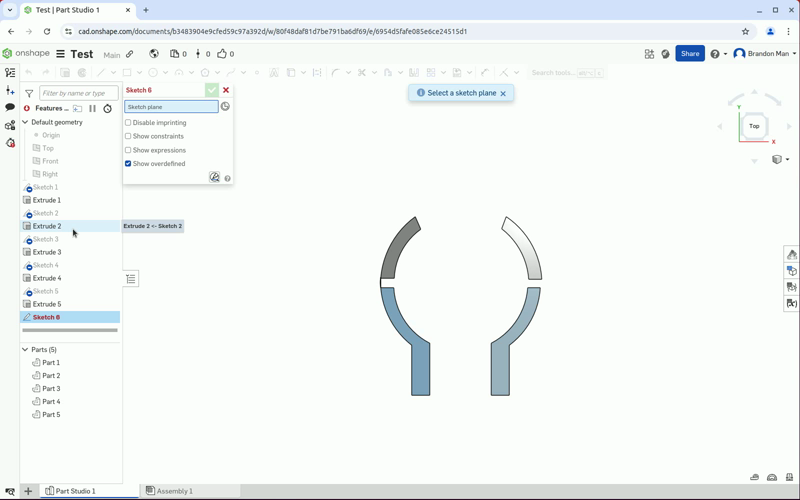
scroll(3)
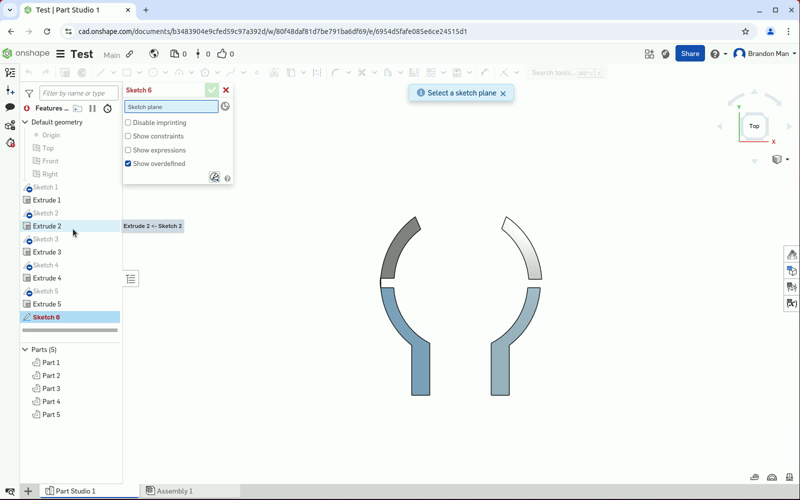
mouse_move(73, 150)
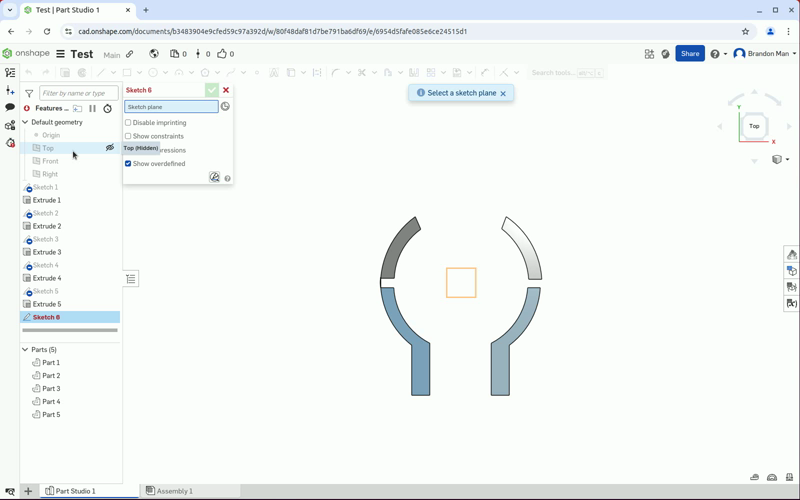
click(73, 150)
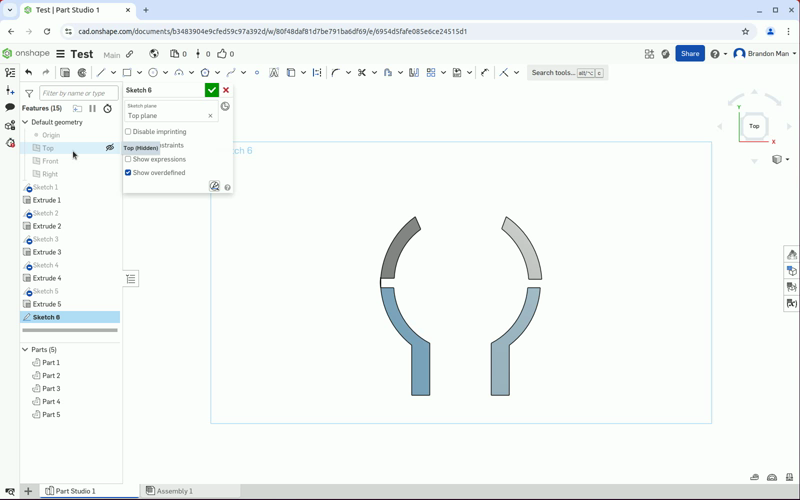
mouse_move(73, 352)
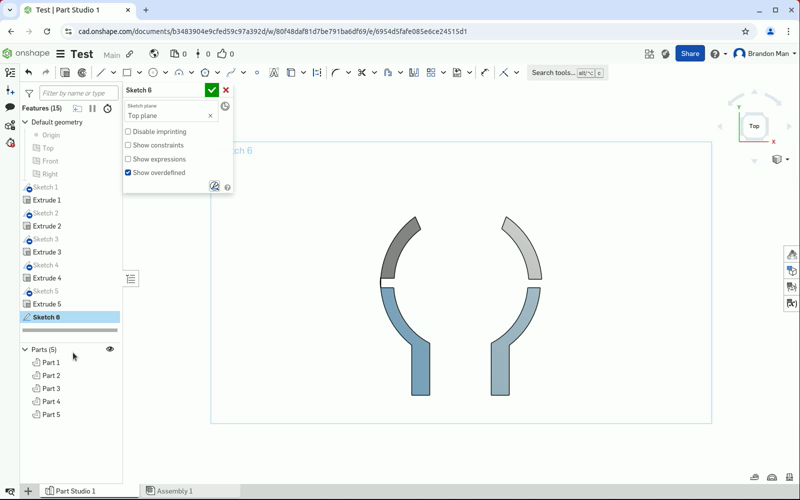
key(y)
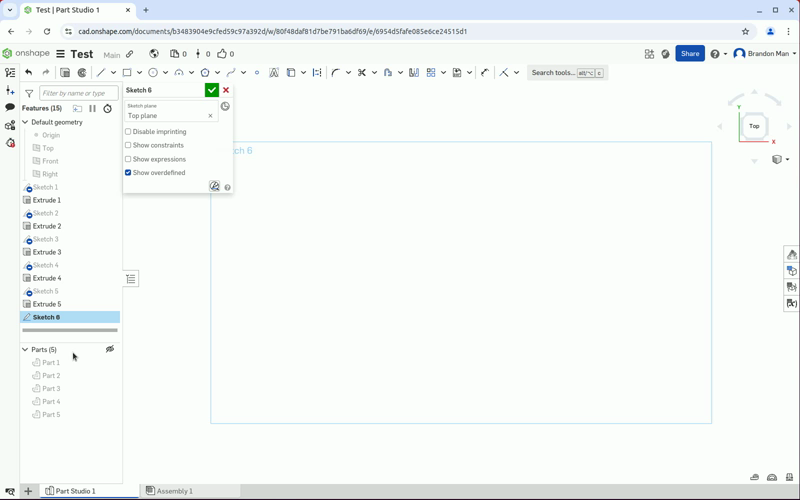
key(a)
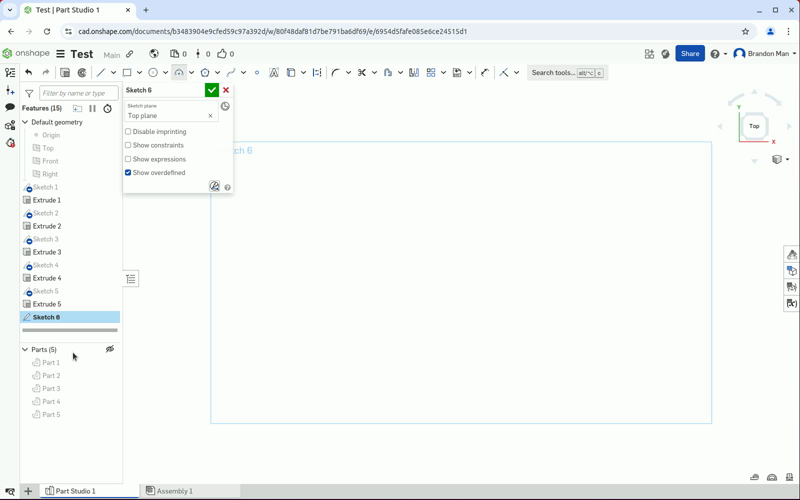
key_down(shift)
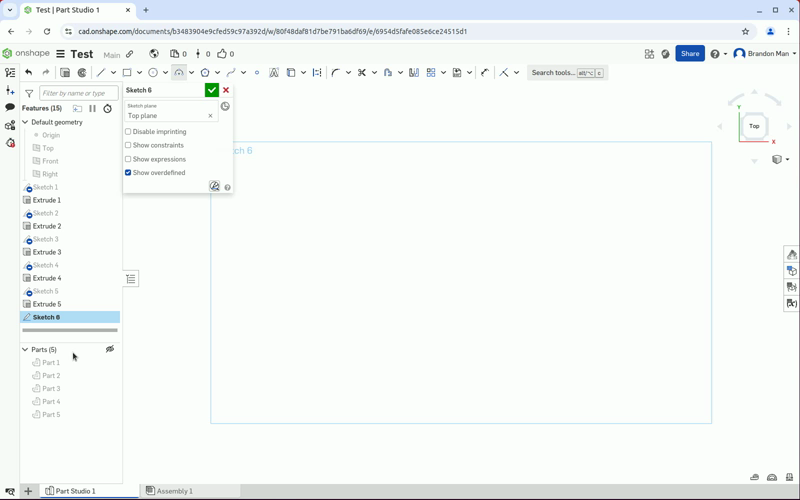
mouse_move(540, 287)
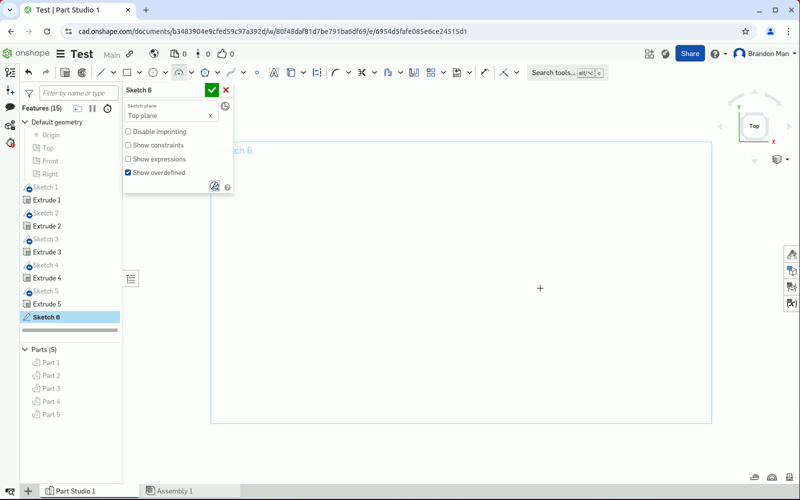
click(540, 287)
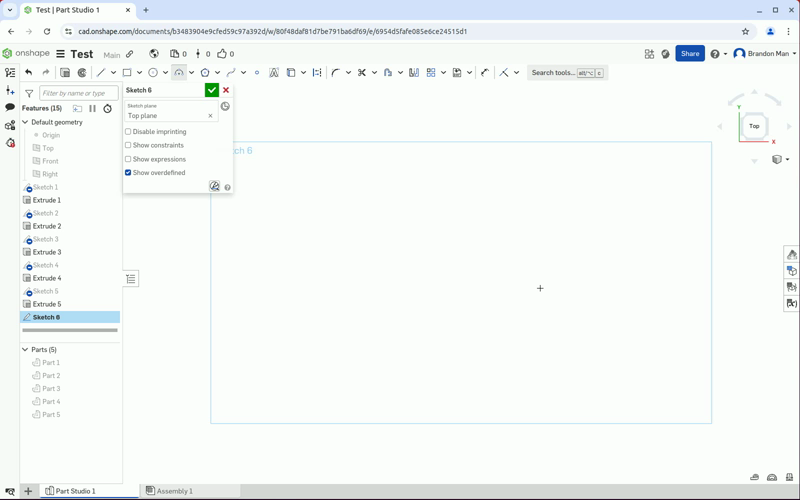
key_up(shift)
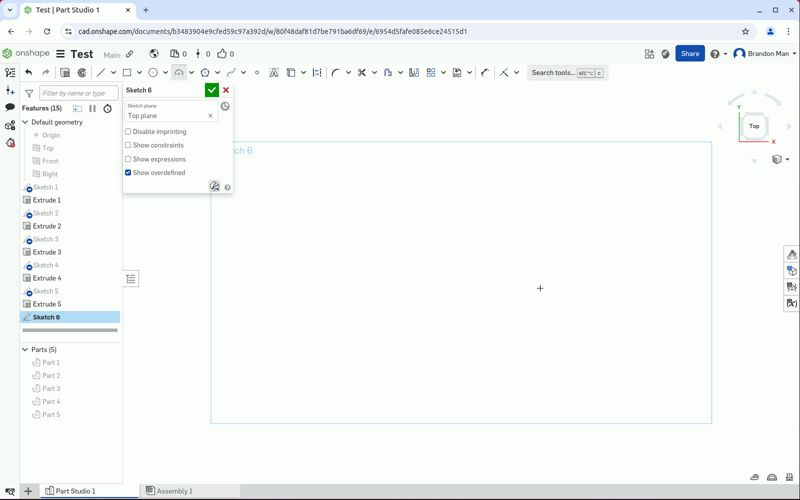
key_down(shift)
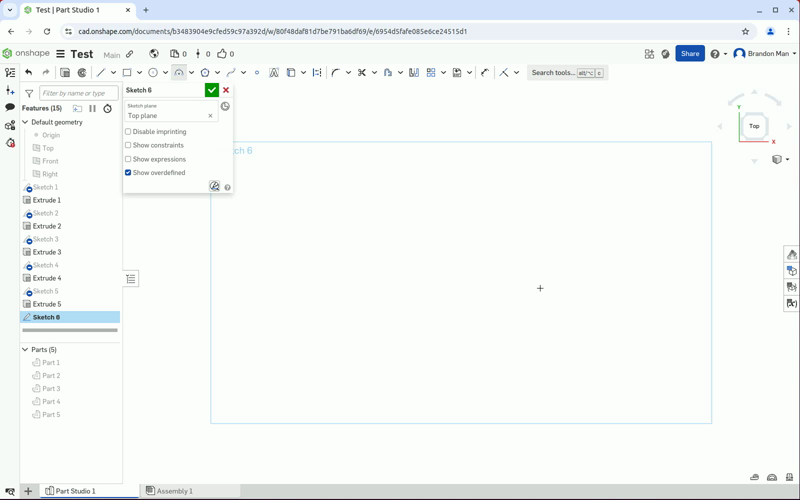
mouse_move(540, 277)
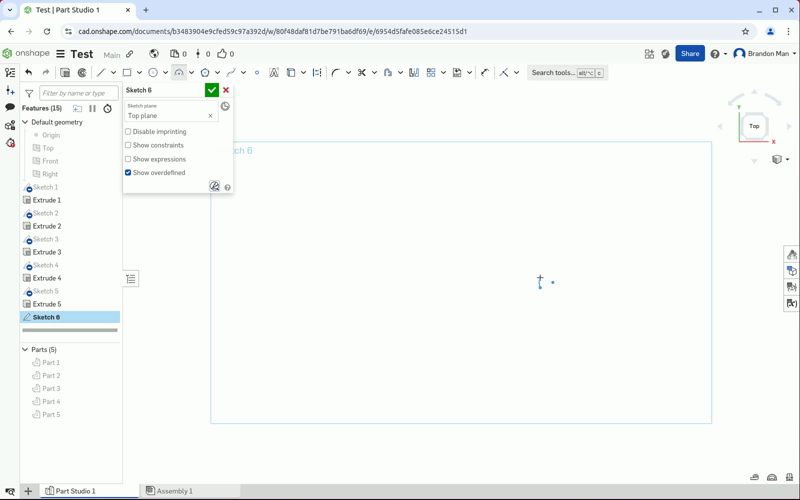
click(540, 277)
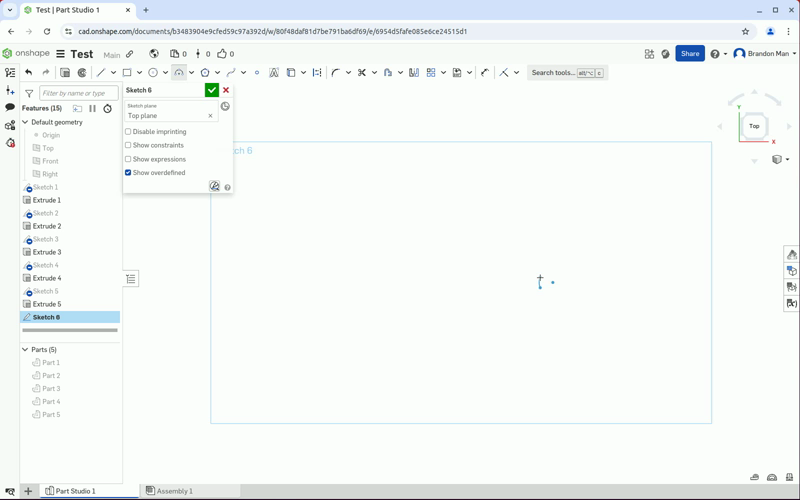
mouse_move(541, 282)
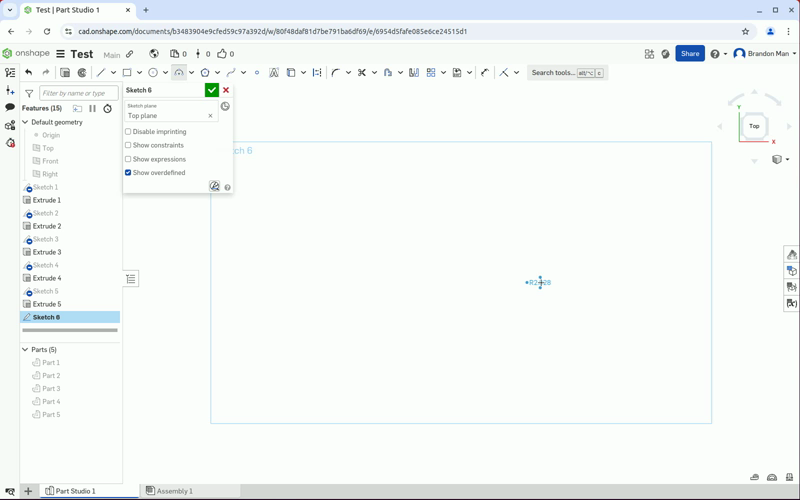
click(541, 282)
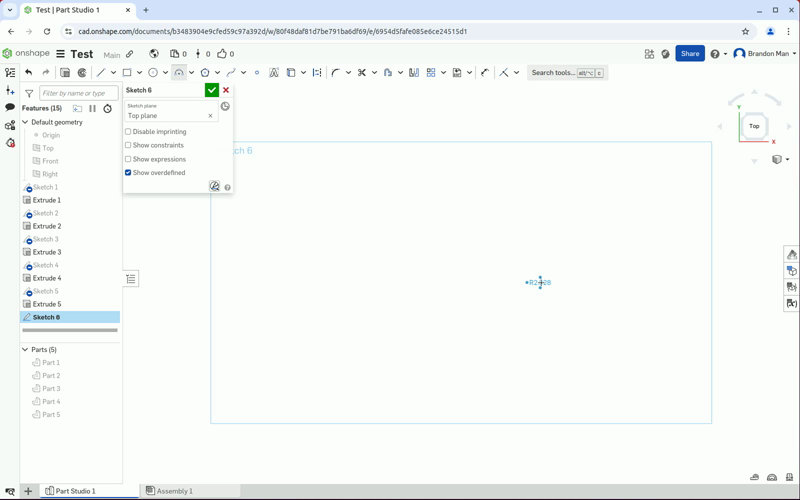
key_up(shift)
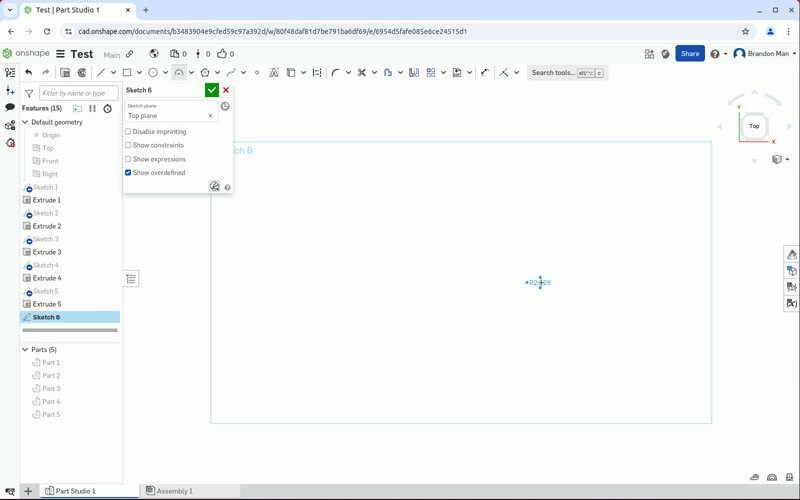
key(esc)
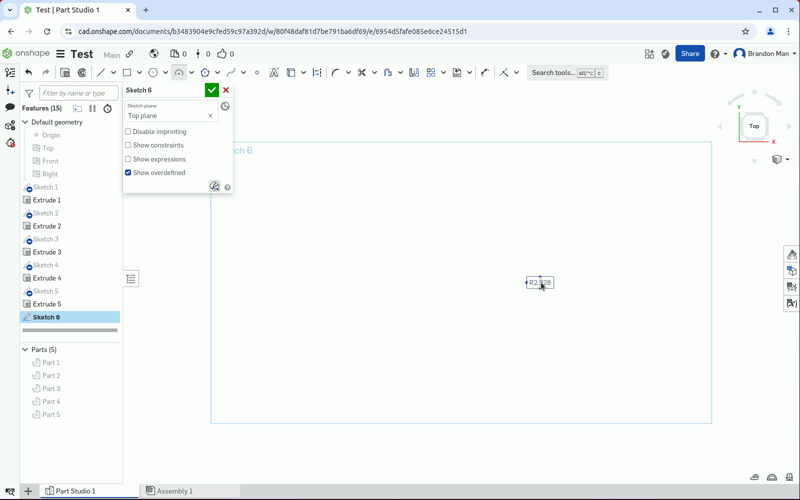
key(l)
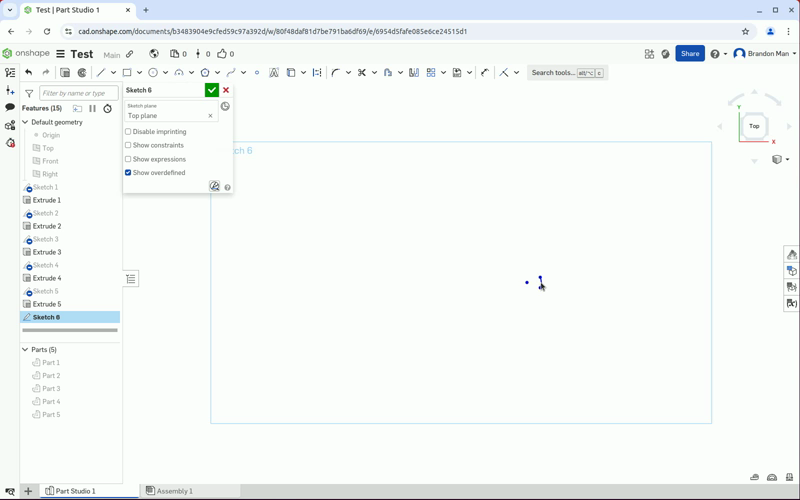
mouse_move(540, 277)
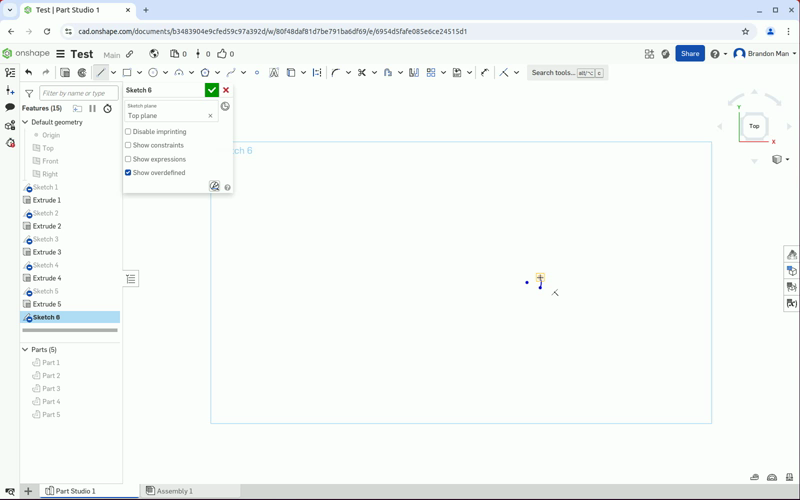
click(540, 277)
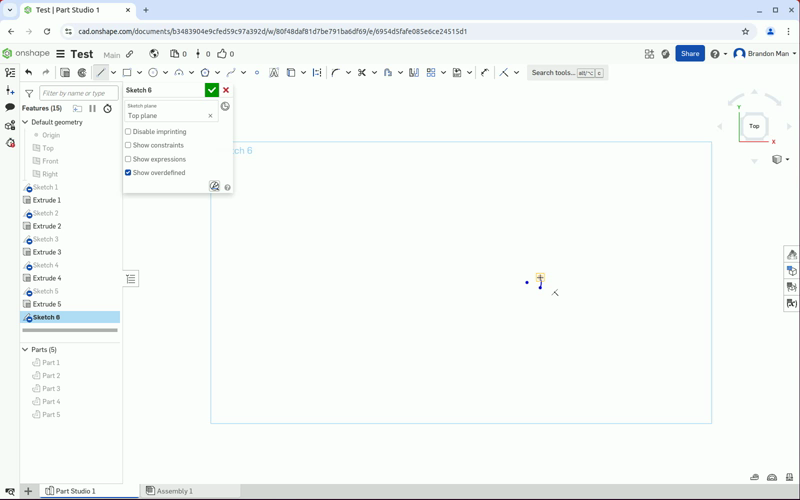
mouse_move(570, 277)
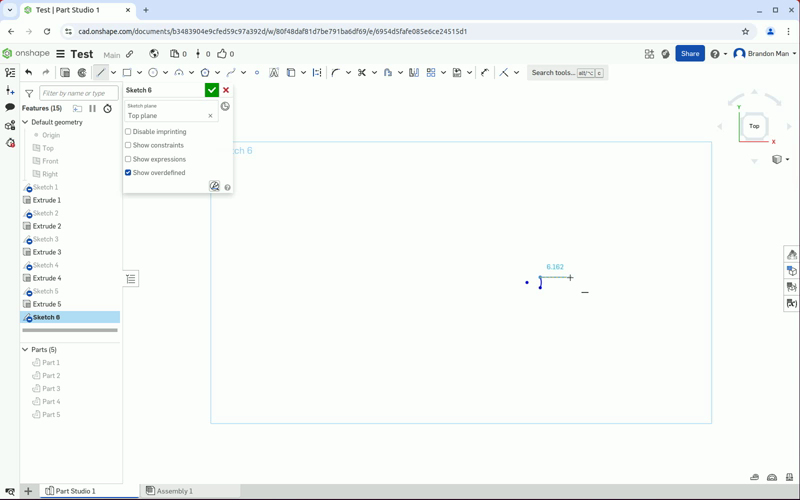
key_down(shift)
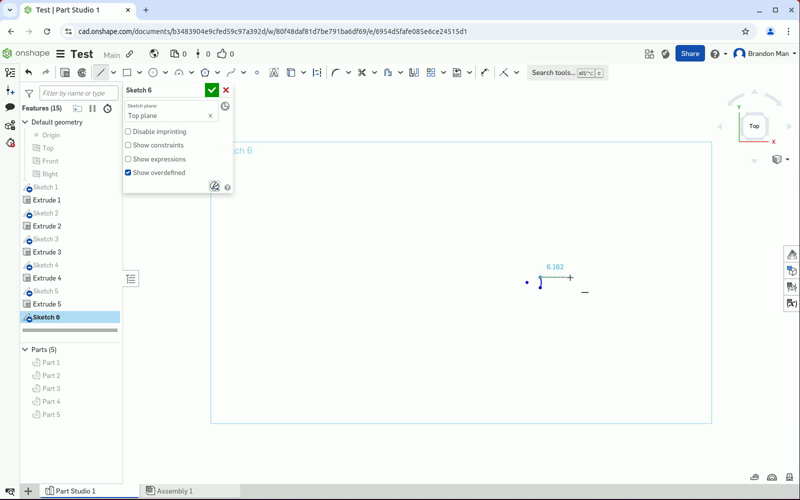
mouse_move(540, 287)
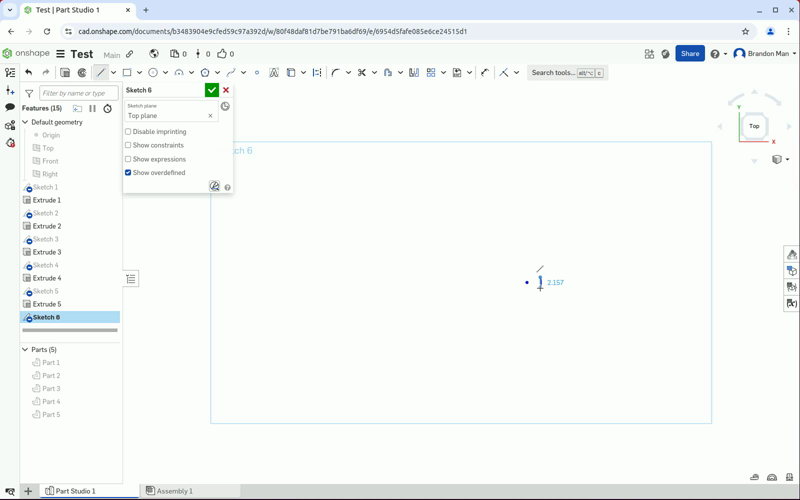
key_up(shift)
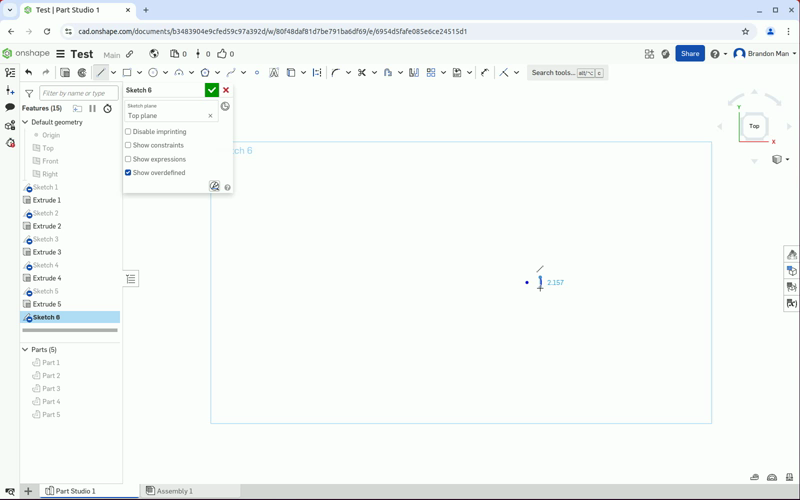
click(540, 287)
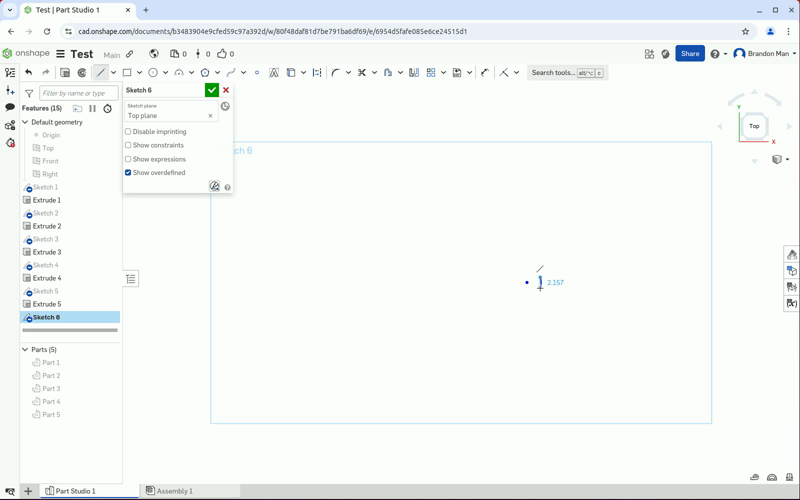
key(esc)
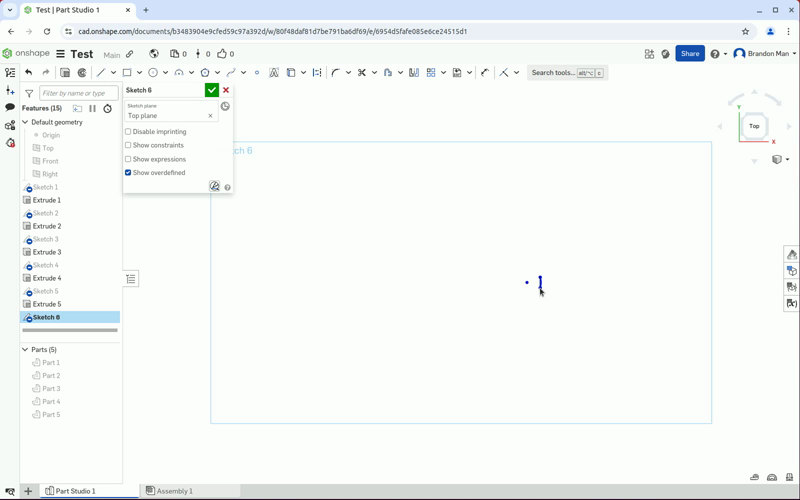
mouse_move(540, 285)
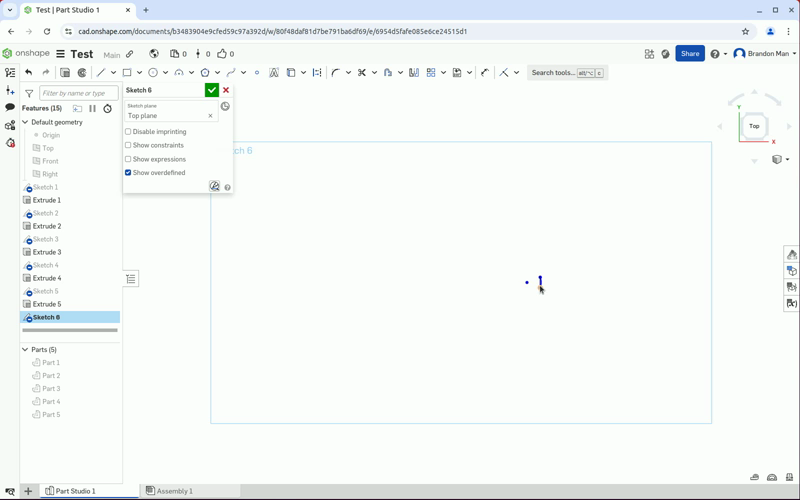
scroll(6)
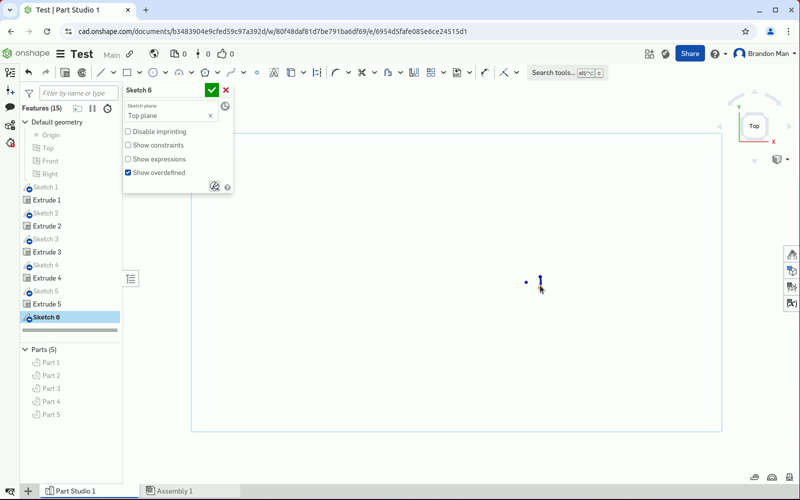
scroll(6)
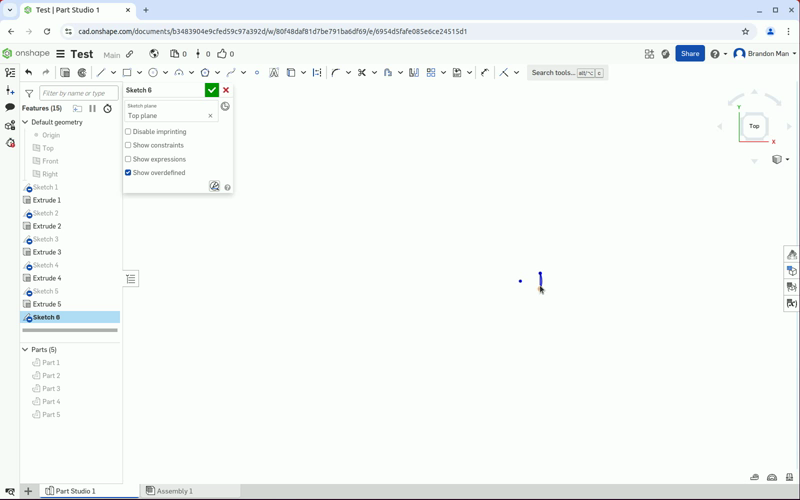
scroll(6)
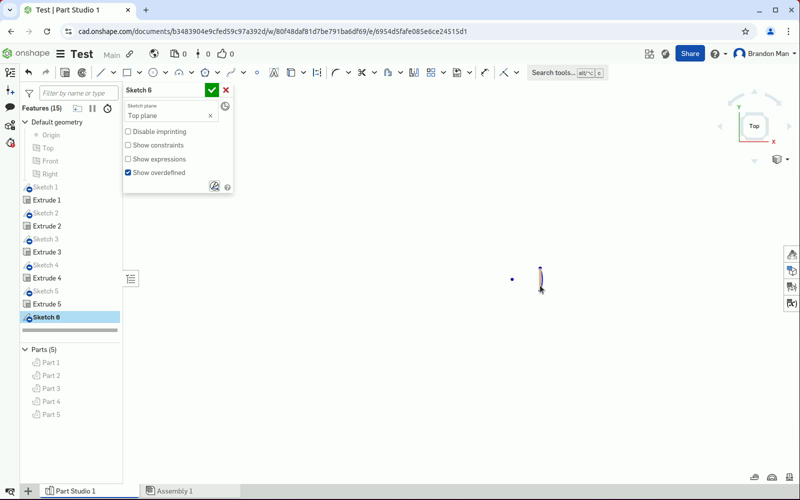
scroll(6)
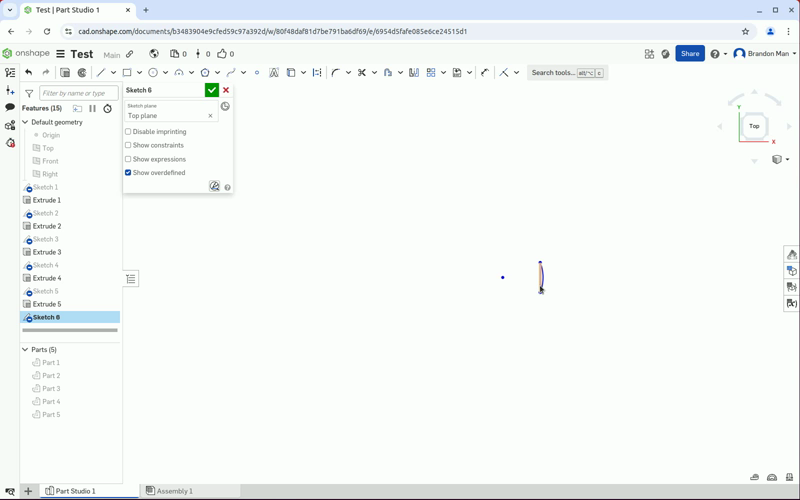
scroll(6)
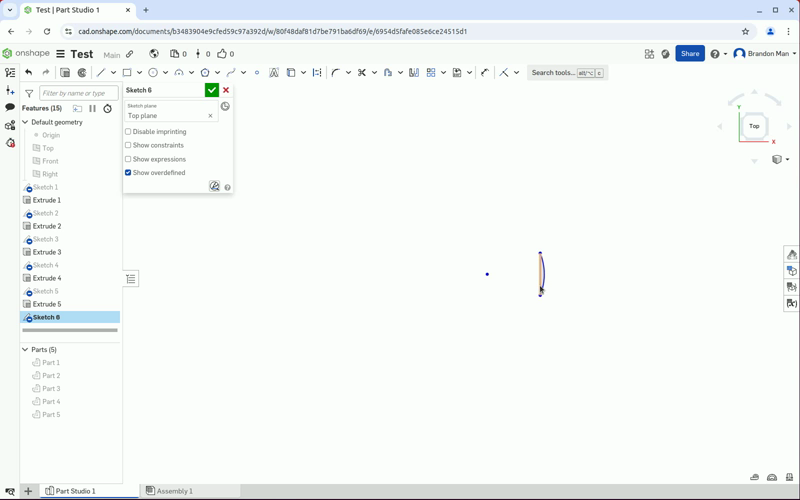
scroll(6)
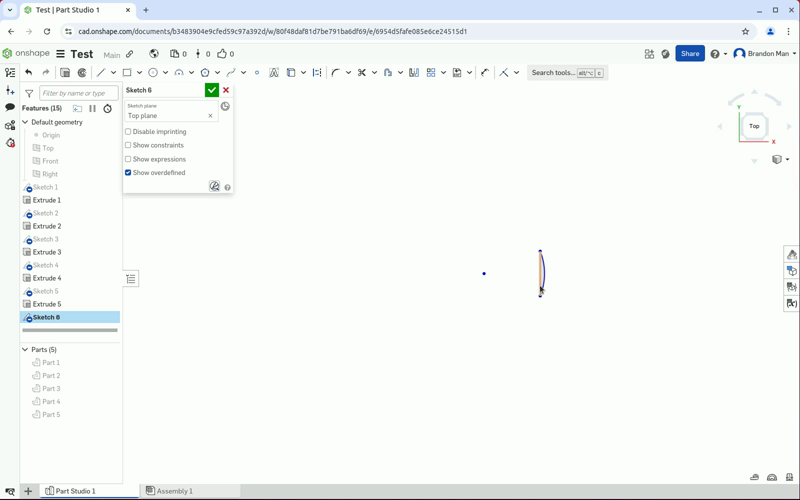
scroll(6)
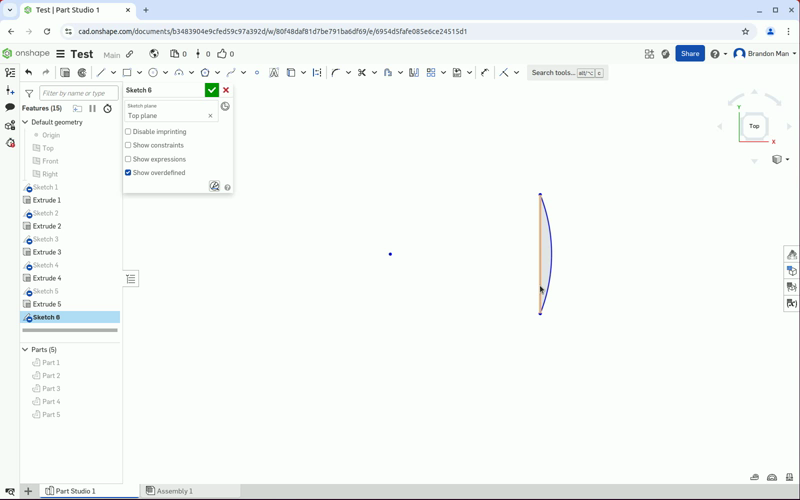
click(540, 285)
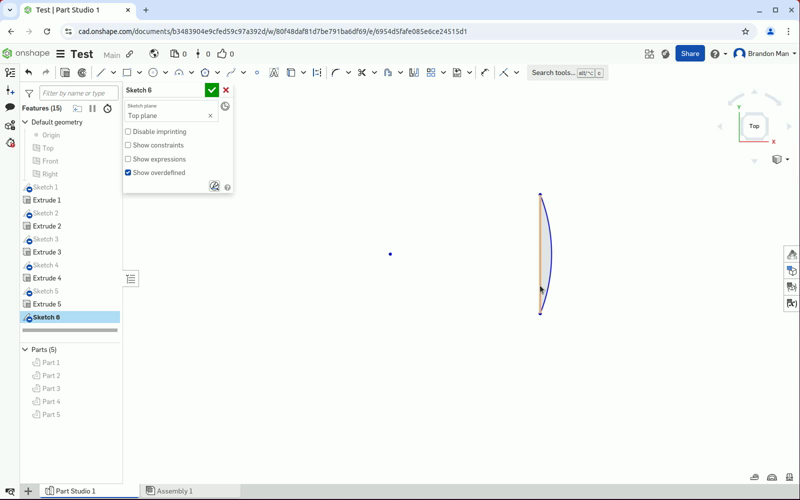
scroll(-6)
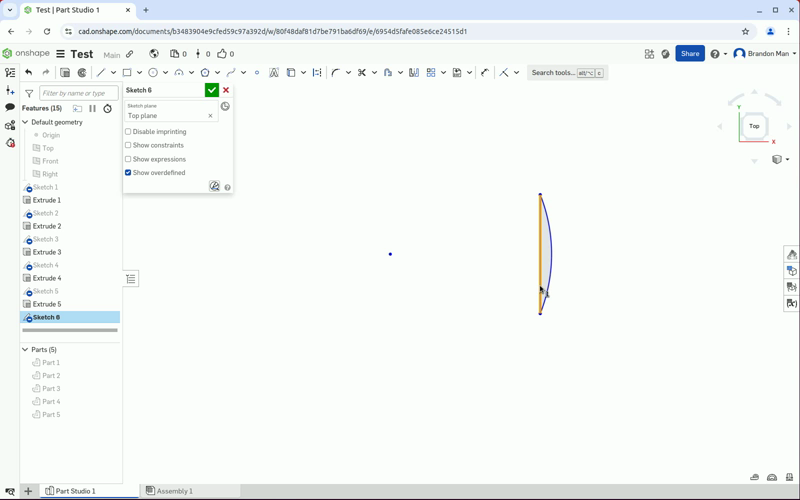
scroll(-6)
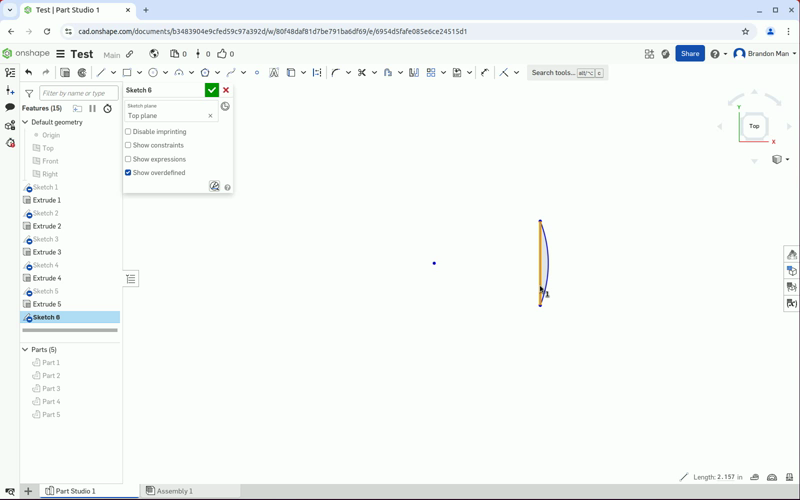
scroll(-6)
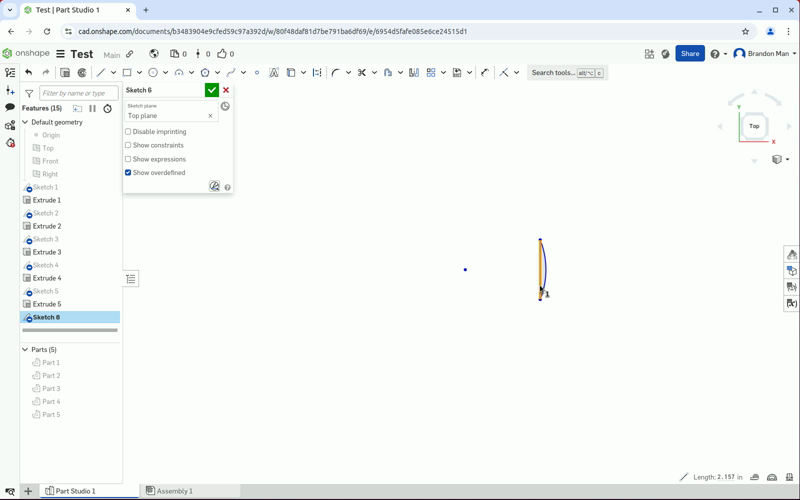
scroll(-6)
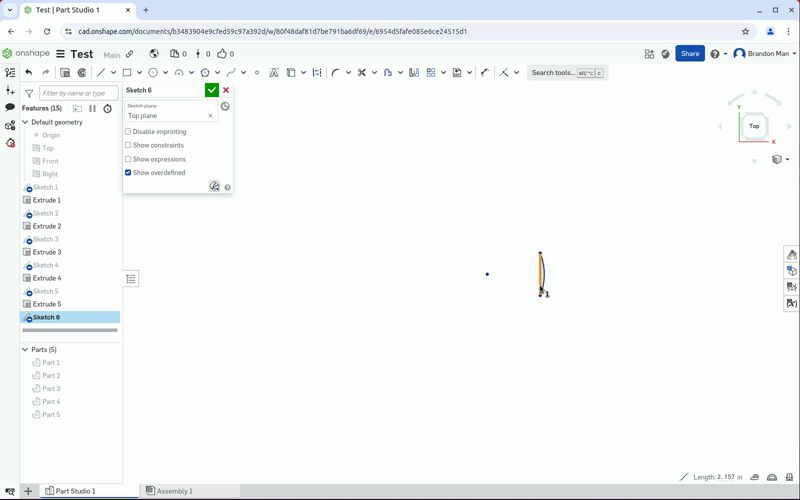
scroll(-6)
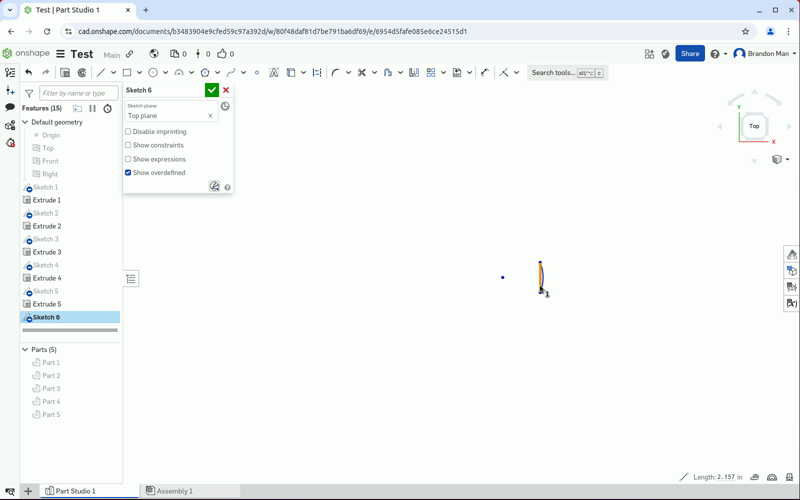
scroll(-6)
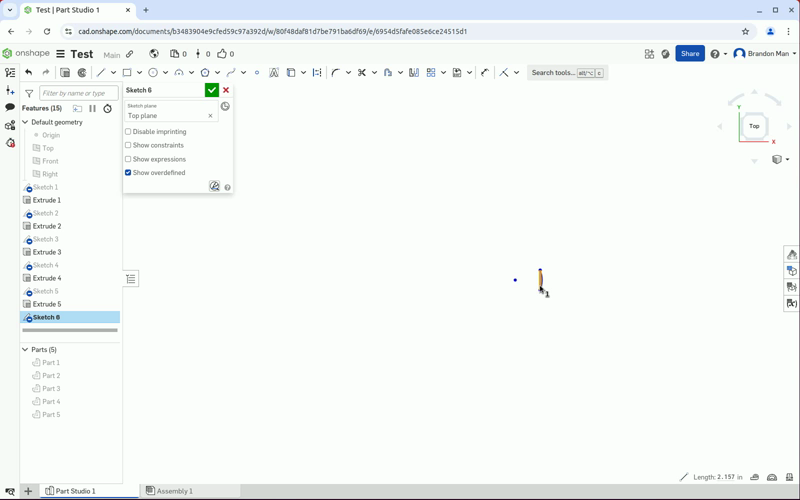
scroll(-6)
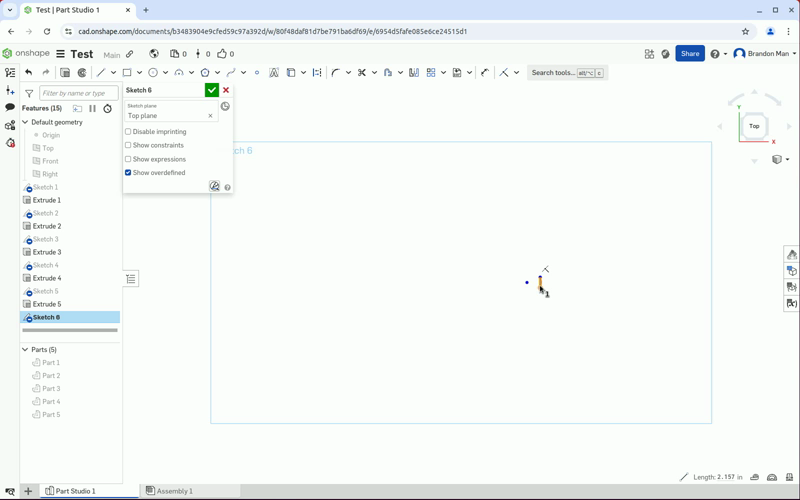
mouse_move(73, 352)
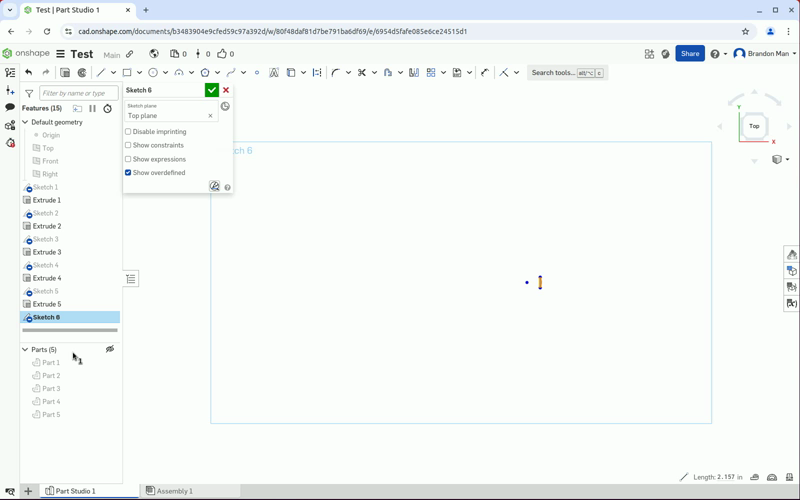
key(shift+y)
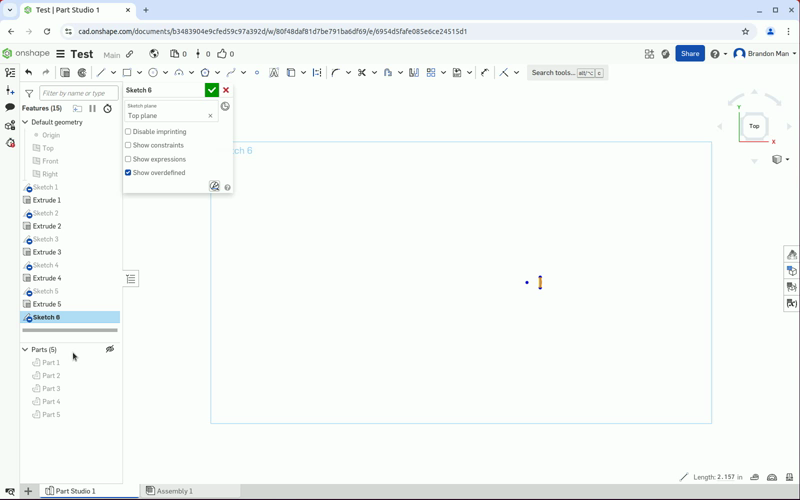
key(shift+e)
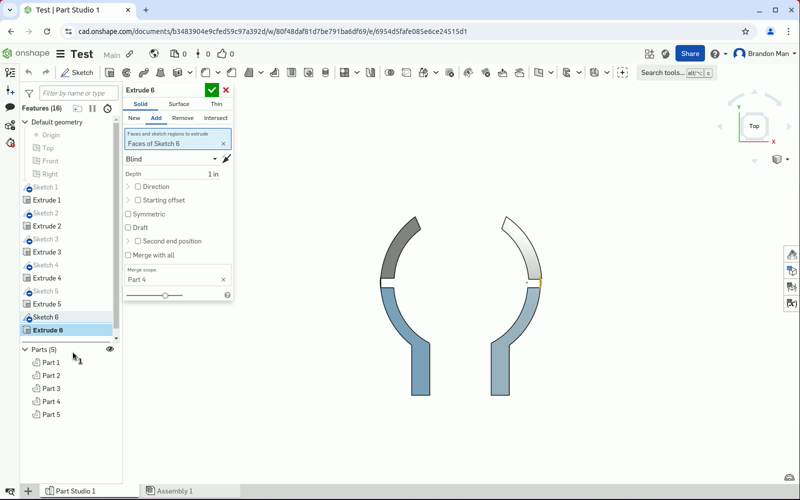
mouse_move(143, 106)
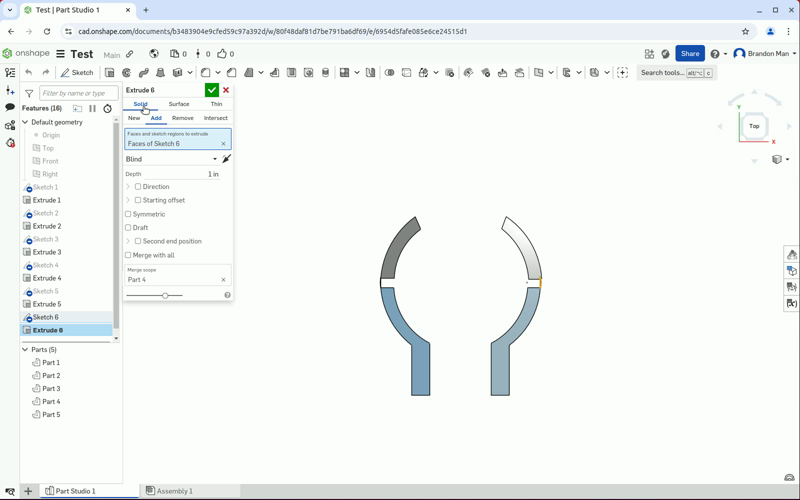
click(143, 106)
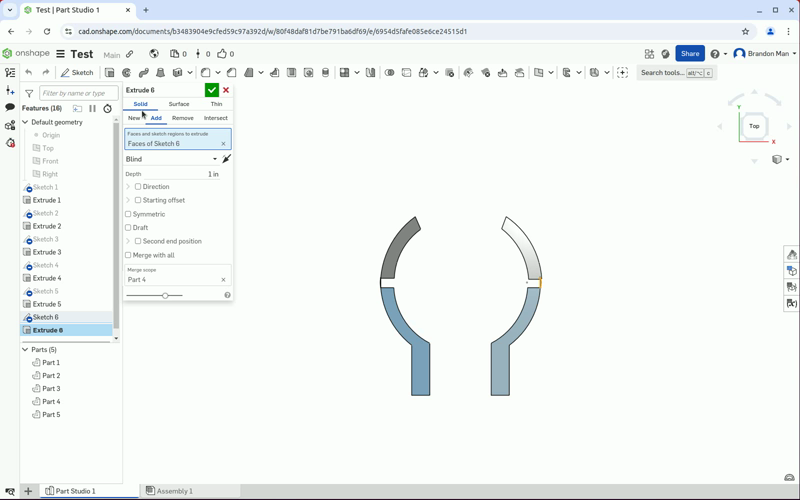
mouse_move(137, 120)
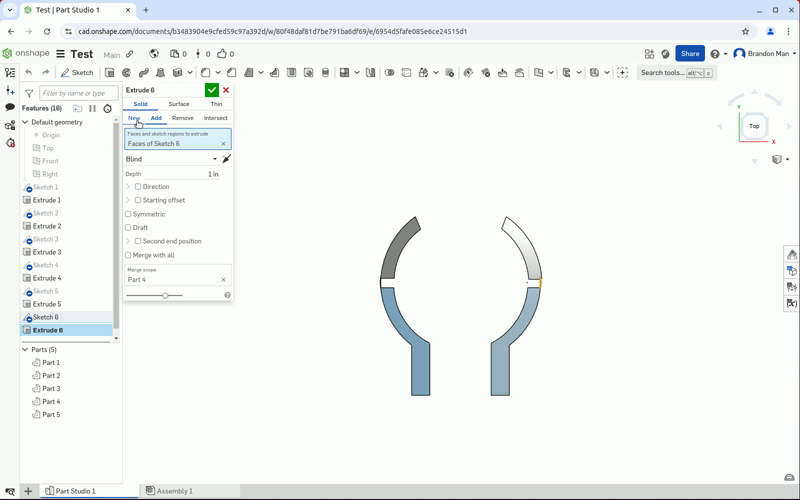
click(137, 120)
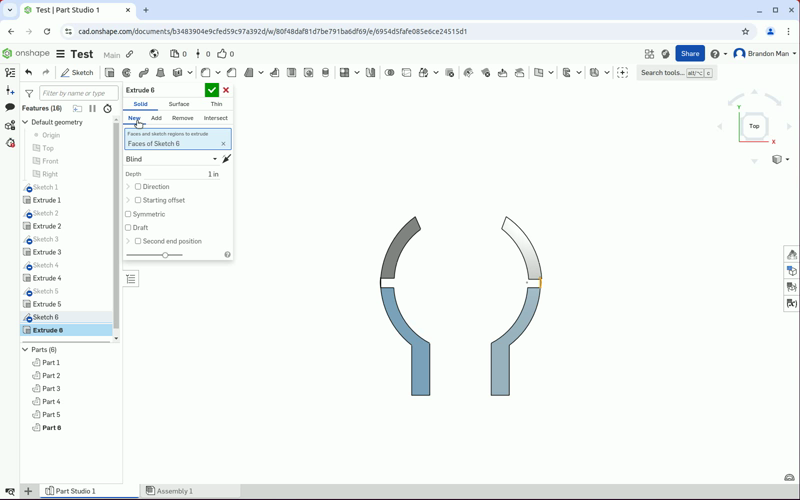
key(tab, 4)
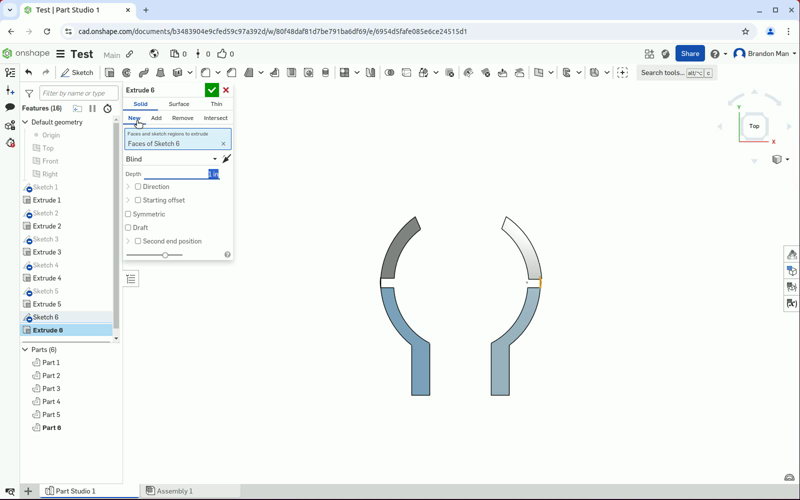
text(2.648)
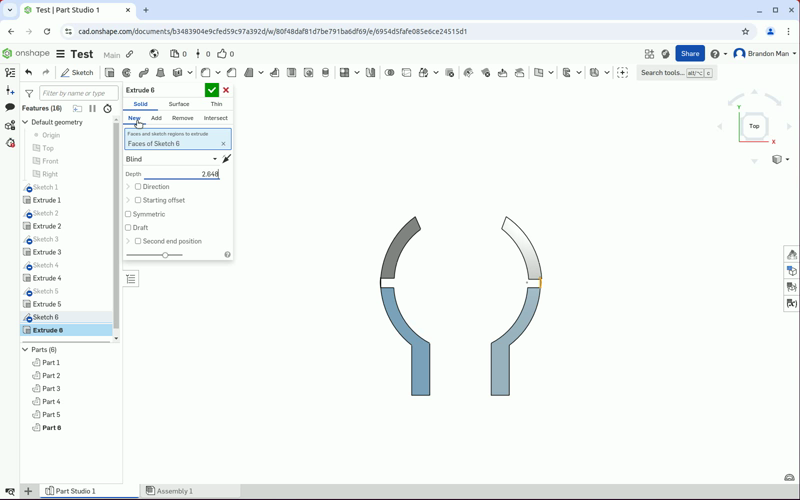
key(enter)
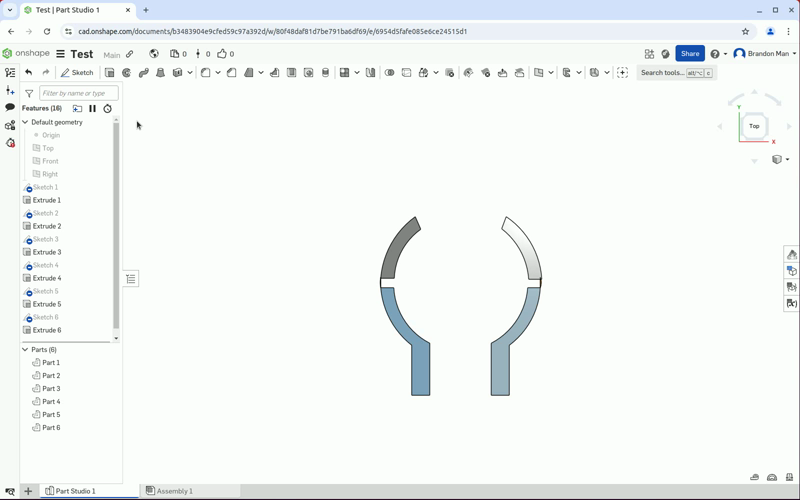
key(shift+h)
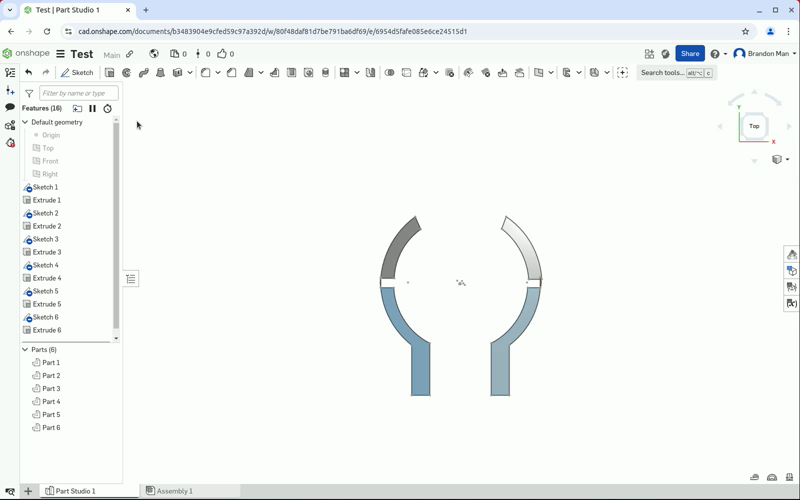
key(shift+h)
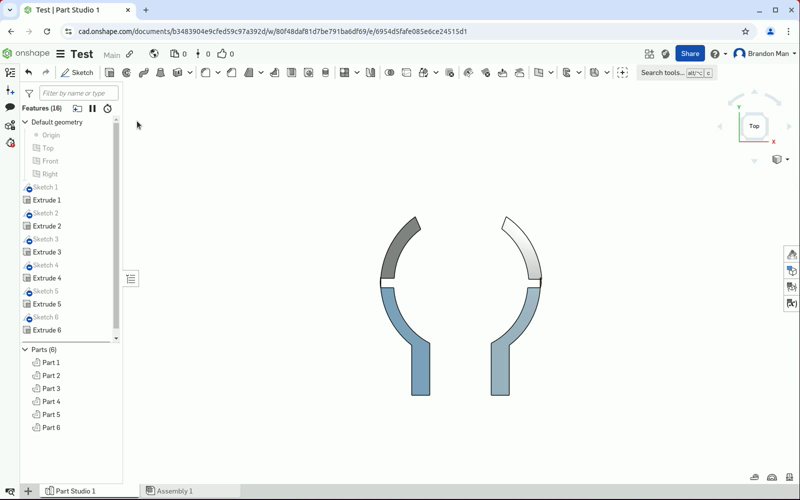
mouse_move(69, 189)
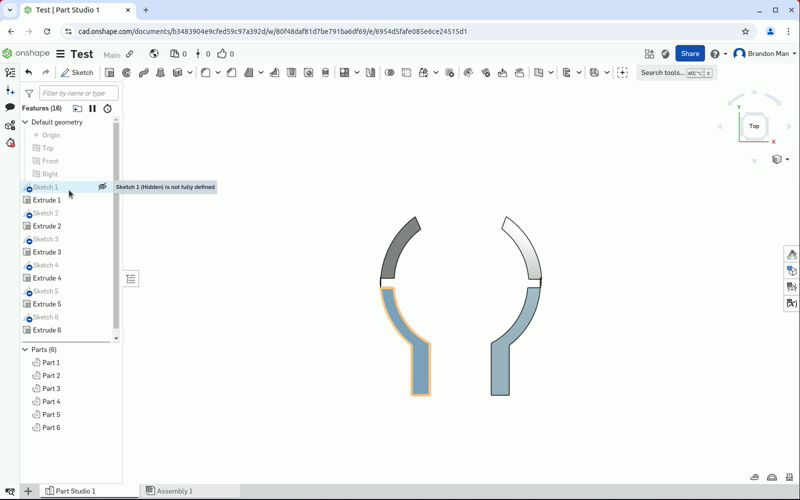
click(69, 189)
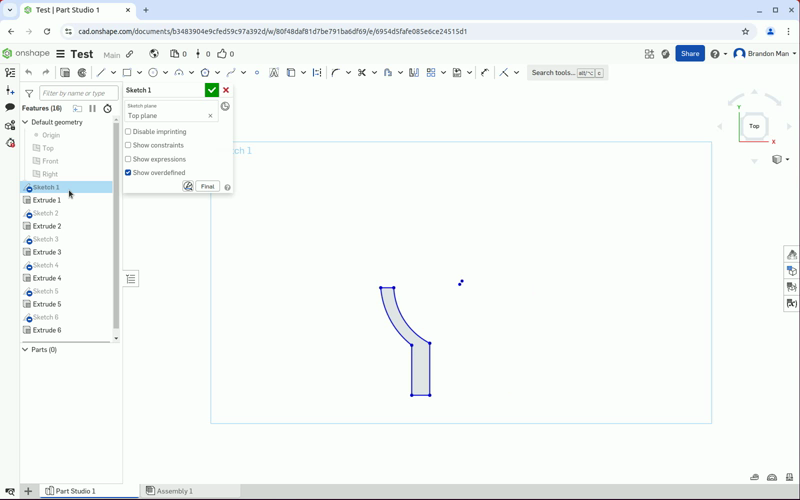
mouse_move(229, 92)
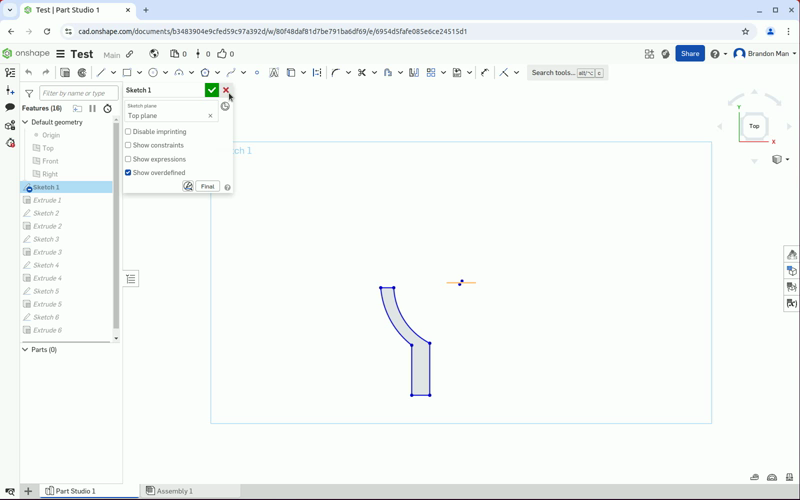
click(229, 92)
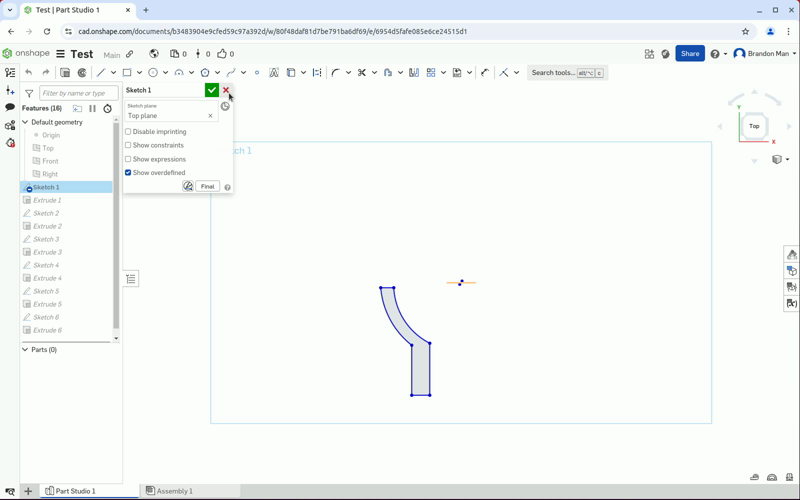
key(shift+s)
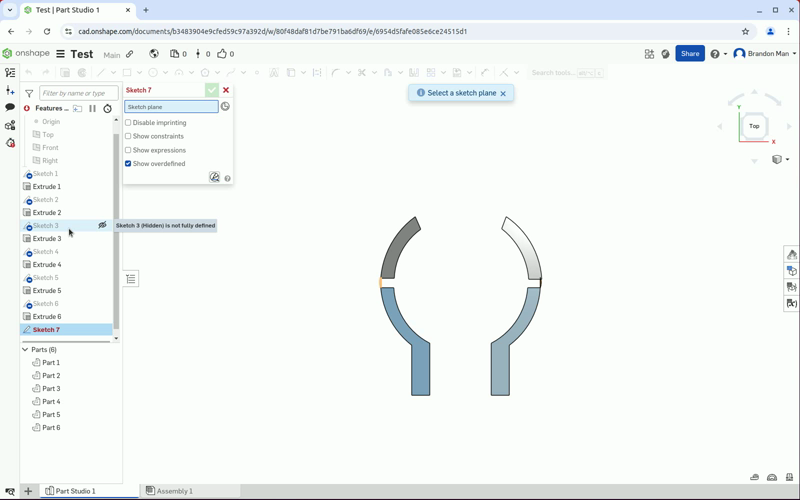
scroll(3)
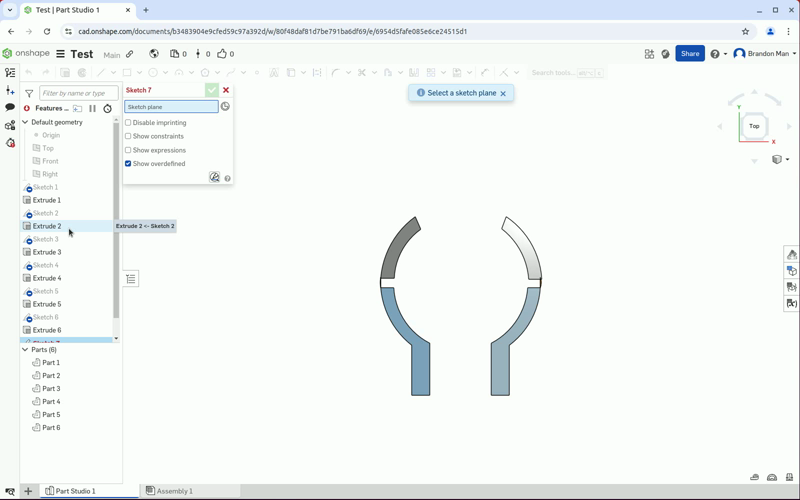
mouse_move(69, 150)
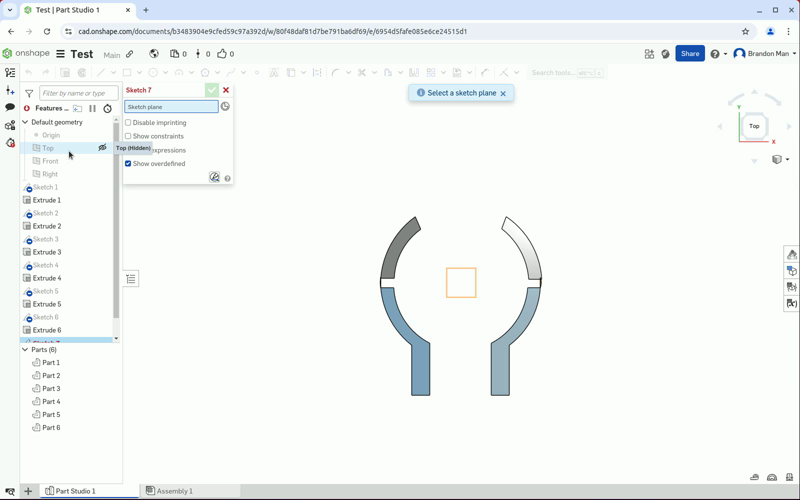
click(69, 150)
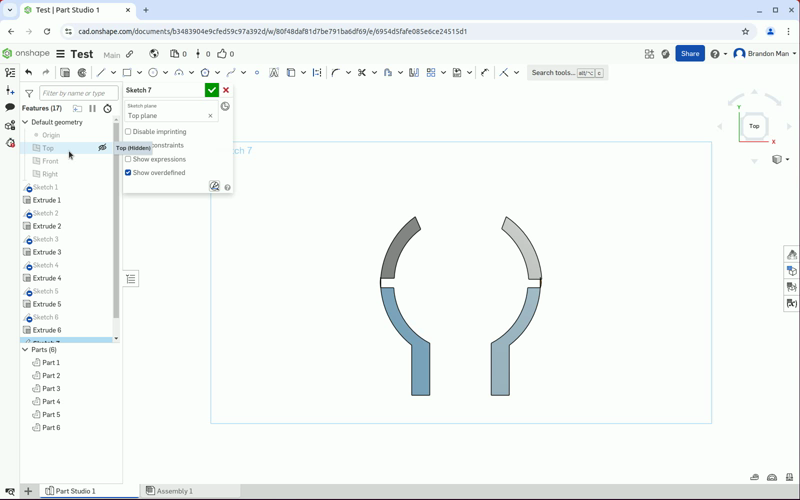
mouse_move(73, 352)
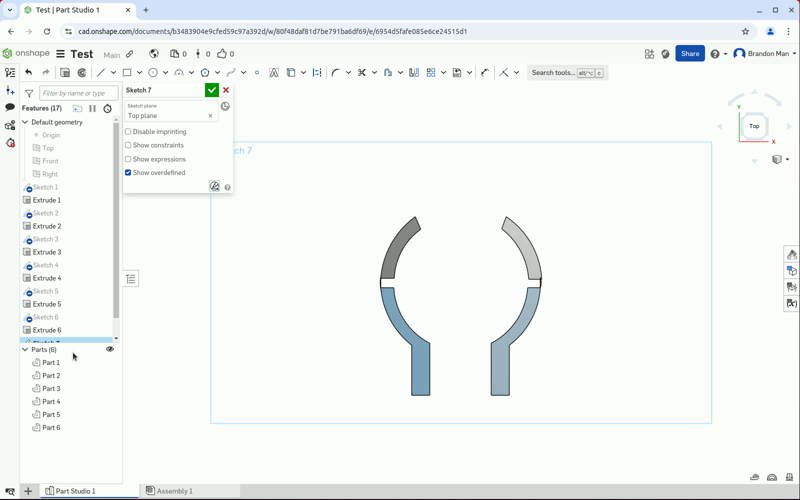
key(y)
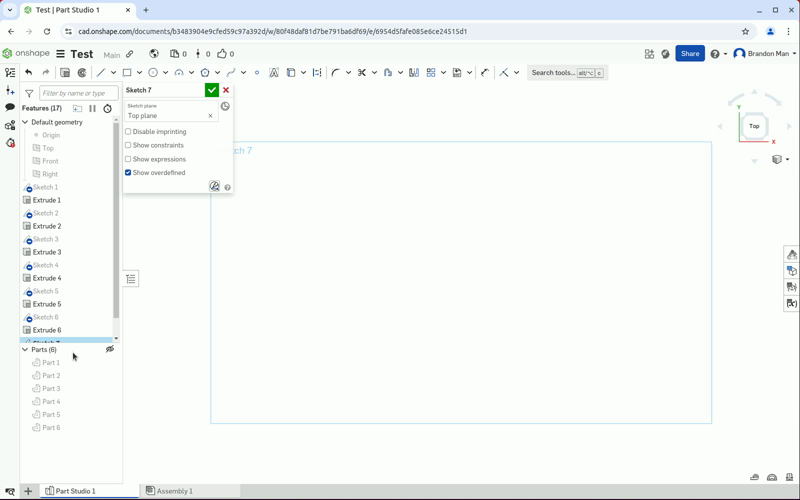
key(l)
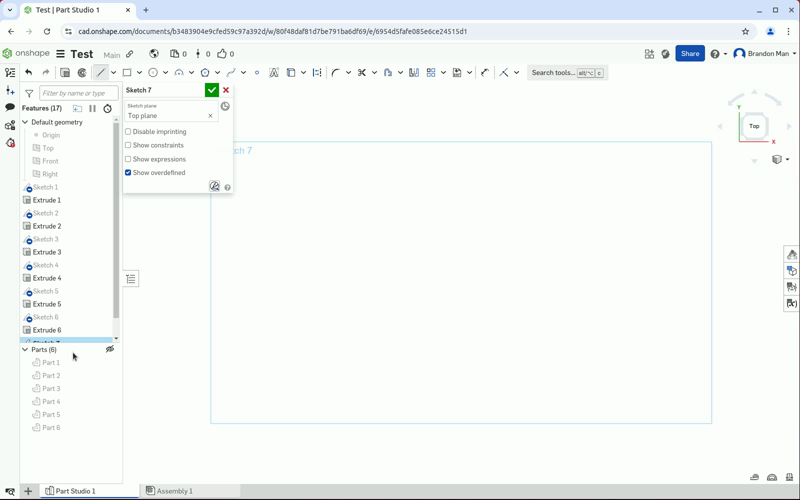
key_down(shift)
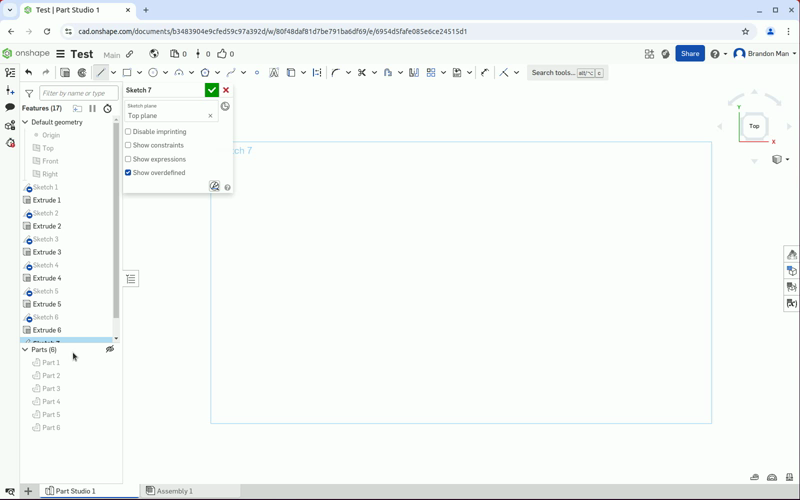
mouse_move(527, 287)
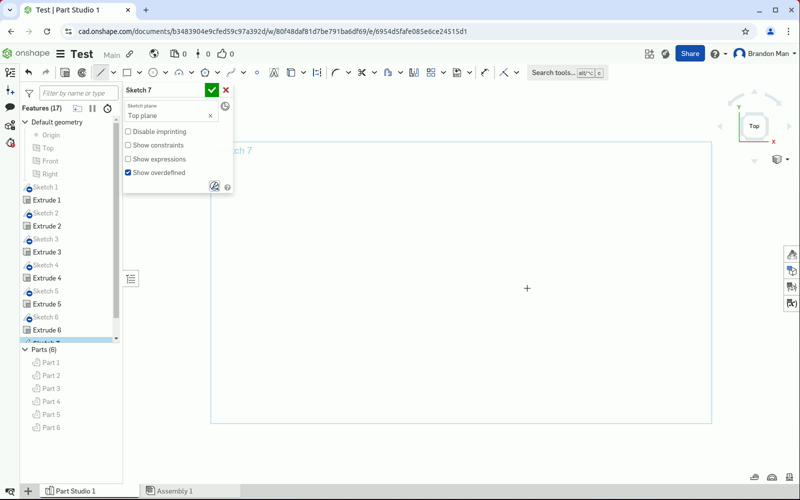
click(527, 287)
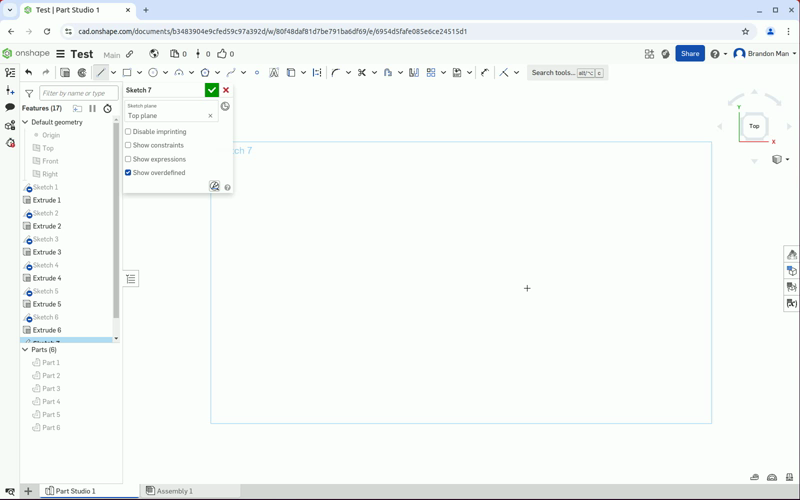
key_up(shift)
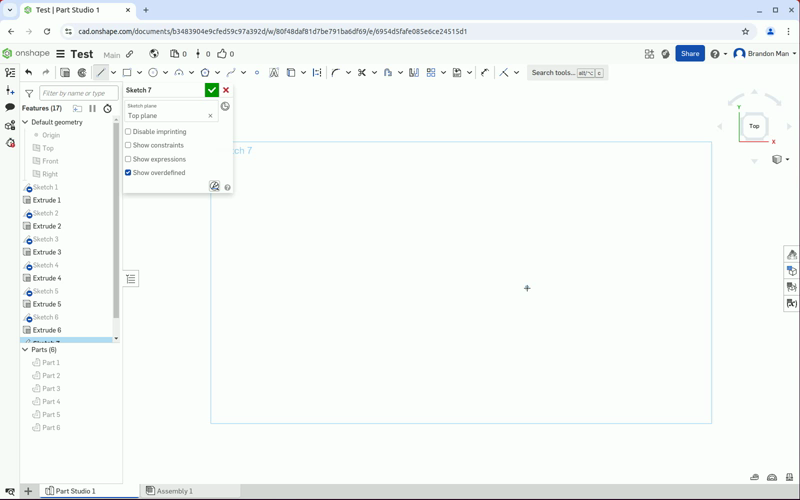
key_down(shift)
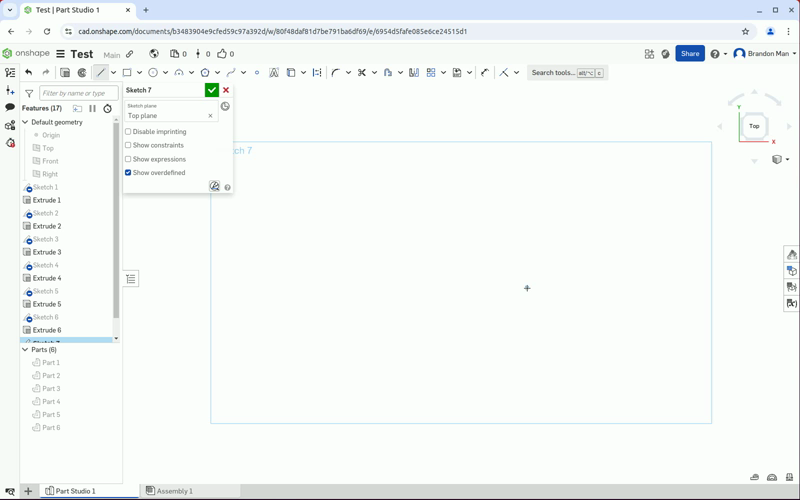
mouse_move(557, 287)
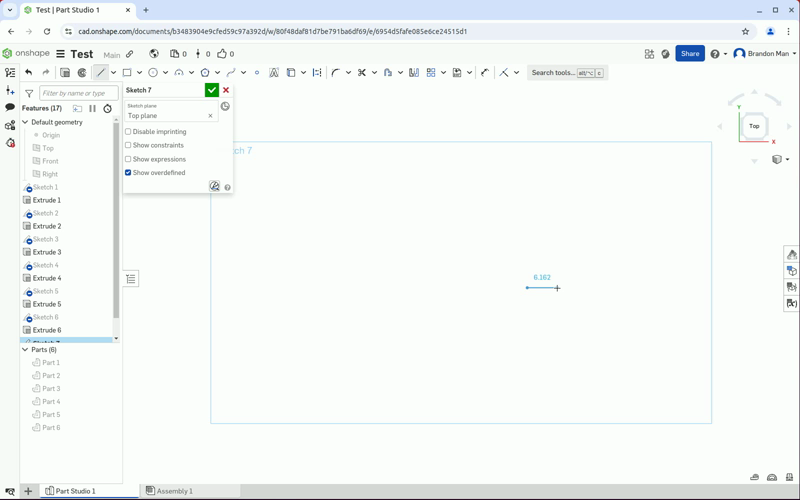
mouse_move(541, 287)
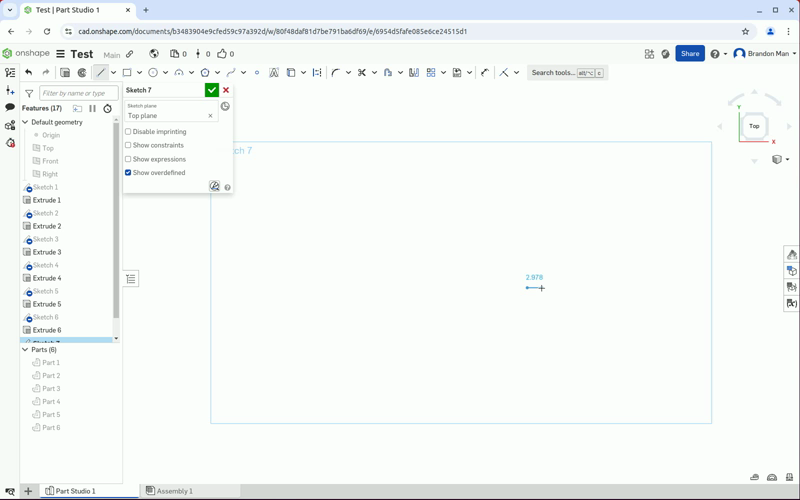
click(541, 287)
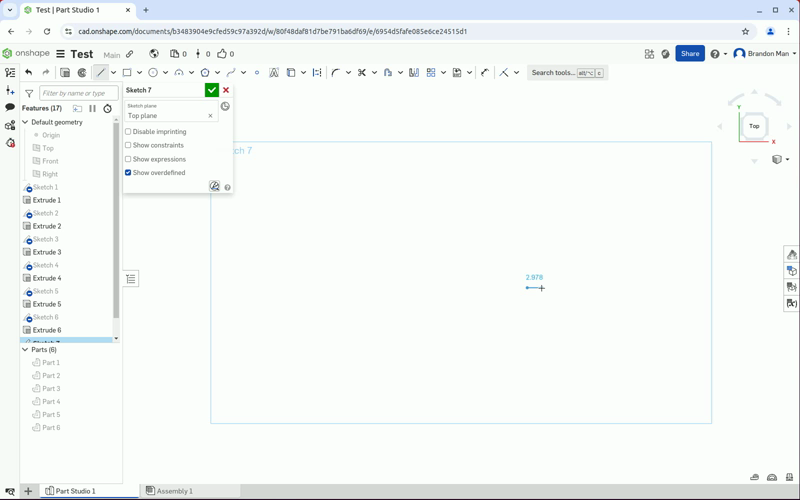
key_up(shift)
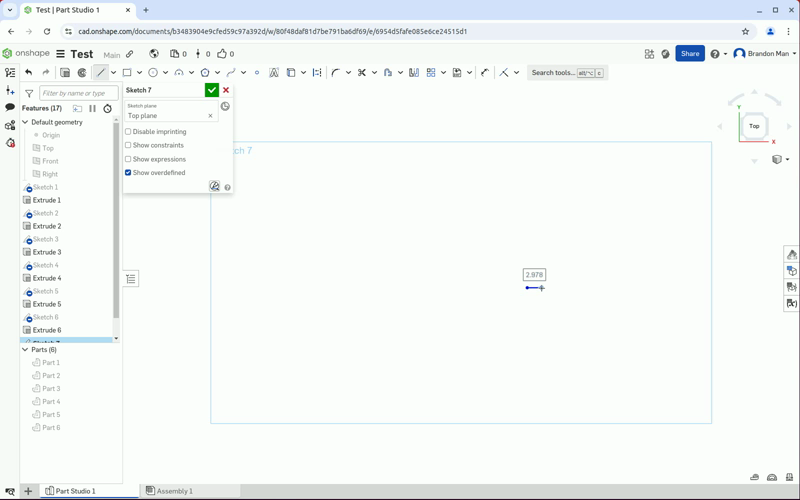
key_down(shift)
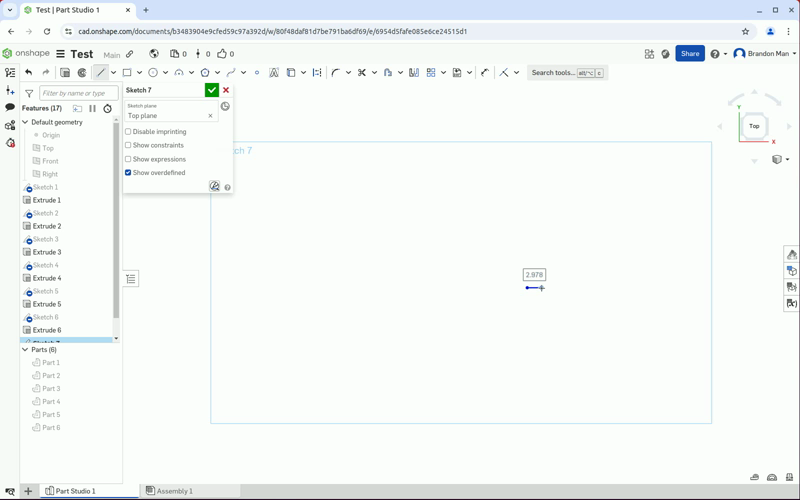
mouse_move(571, 287)
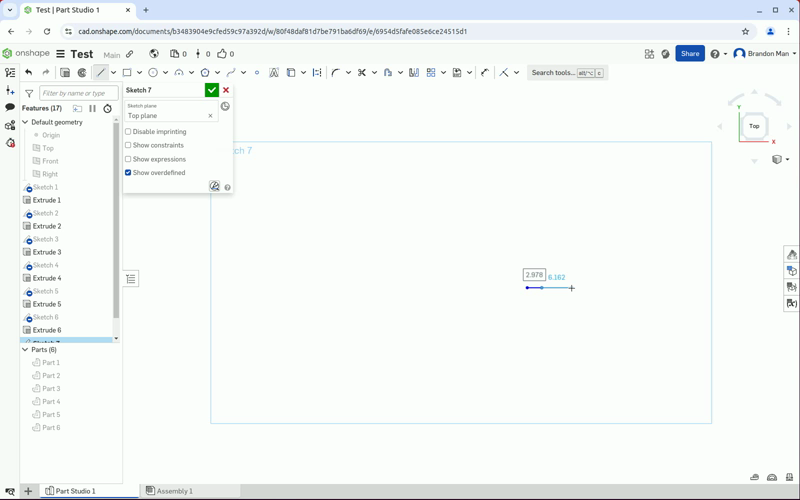
mouse_move(541, 277)
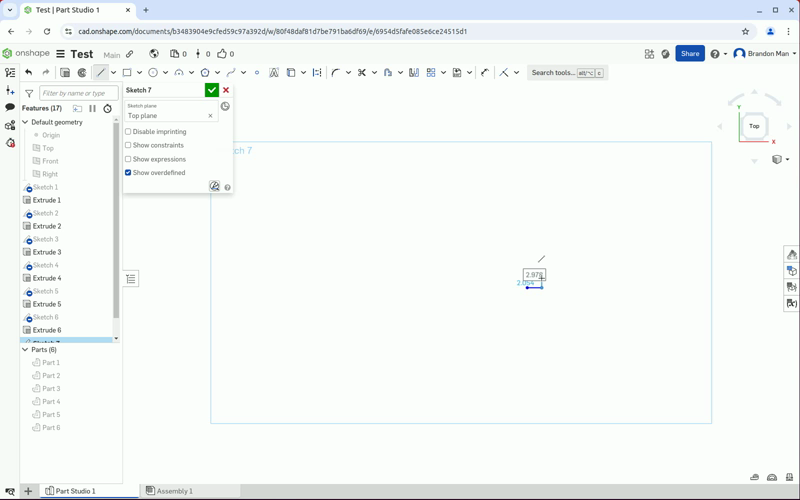
click(541, 277)
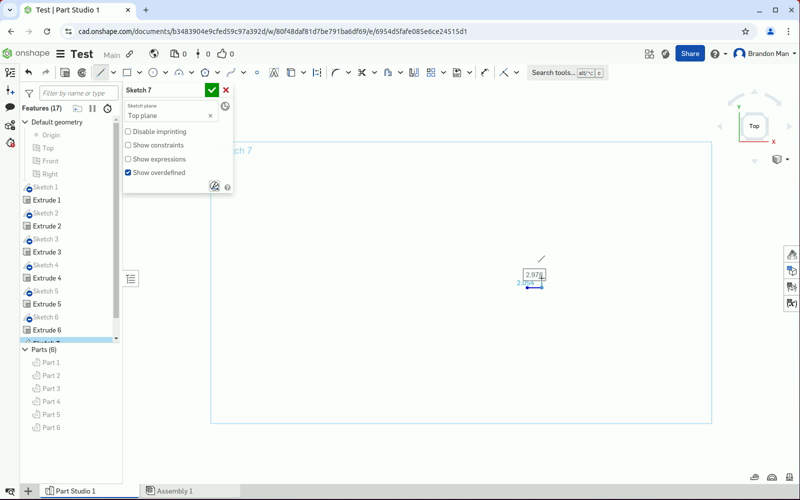
key_up(shift)
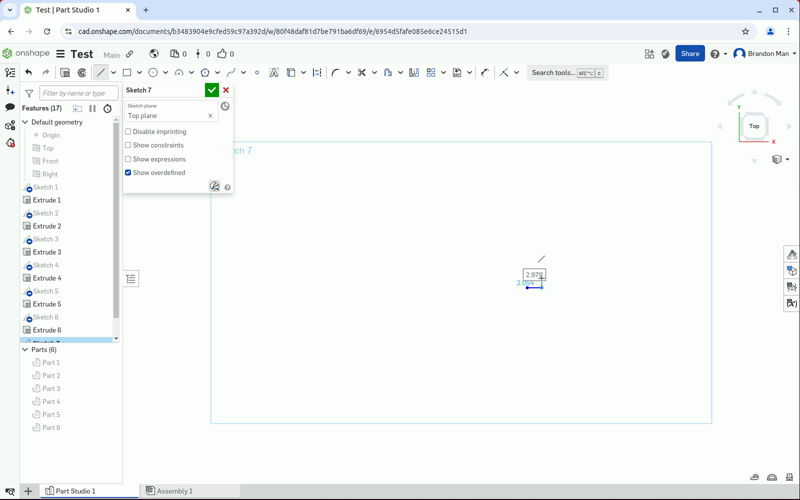
key_down(shift)
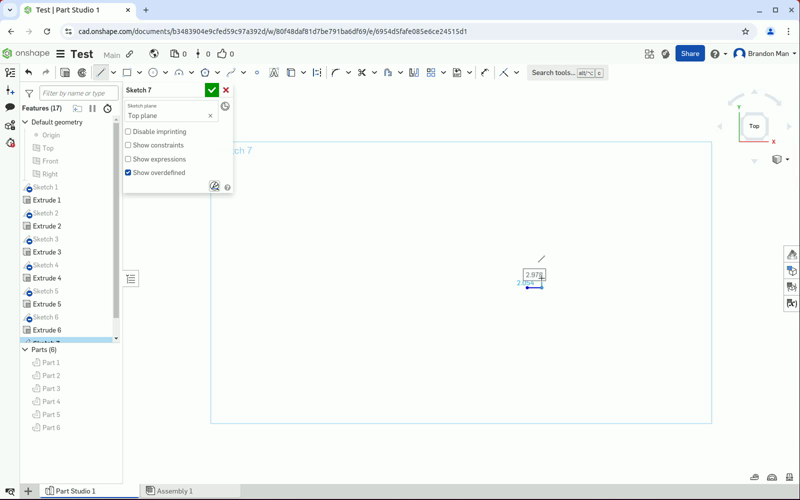
mouse_move(571, 277)
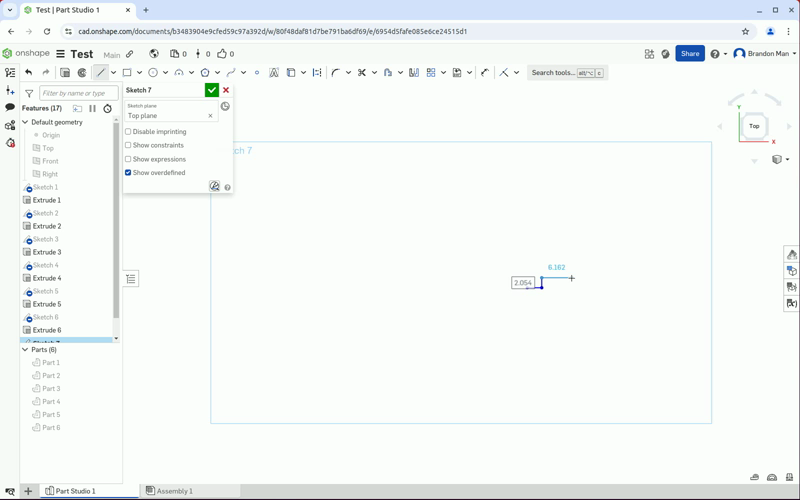
mouse_move(527, 277)
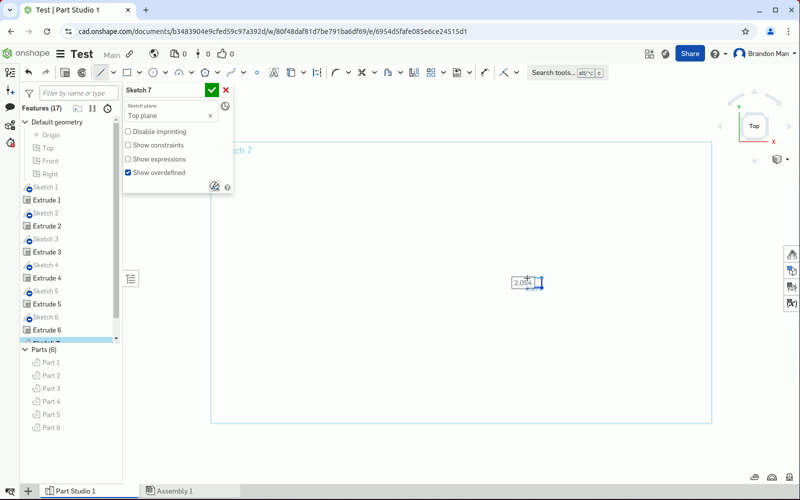
click(527, 277)
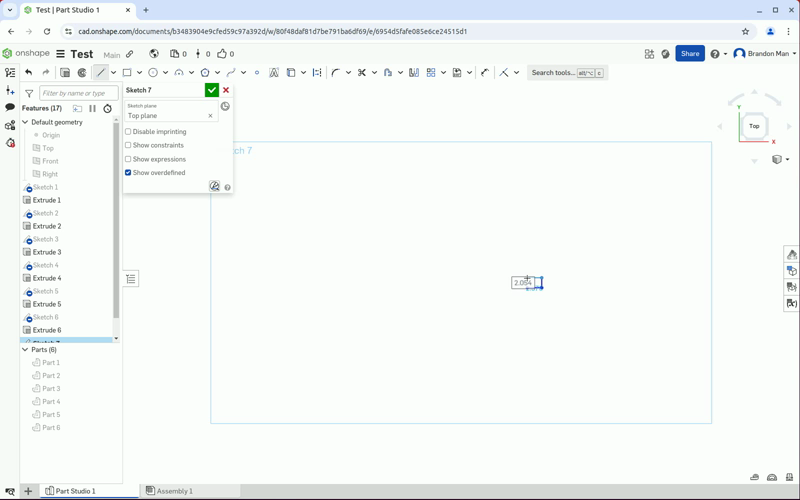
key_up(shift)
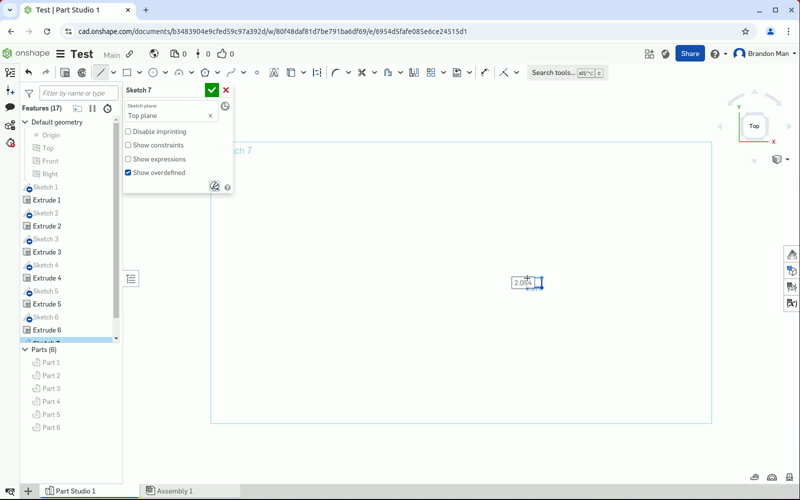
key(esc)
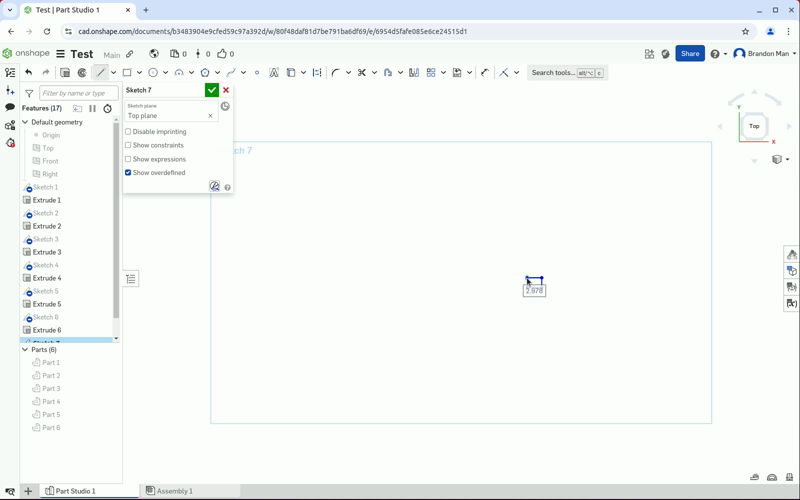
key(a)
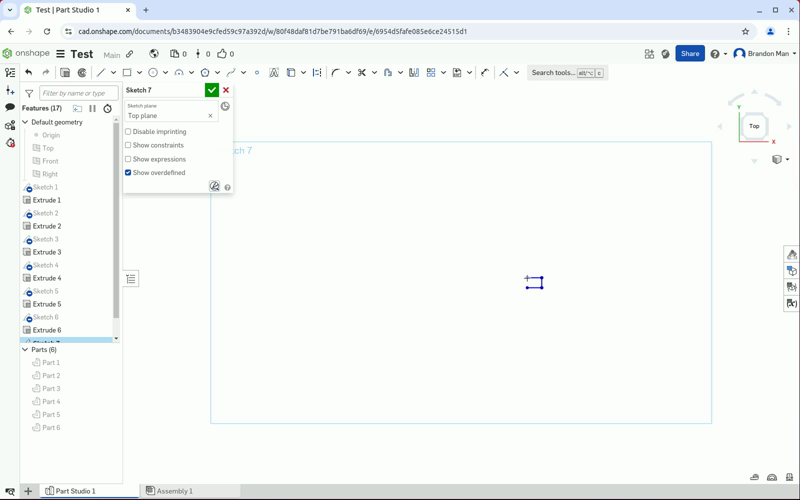
mouse_move(527, 277)
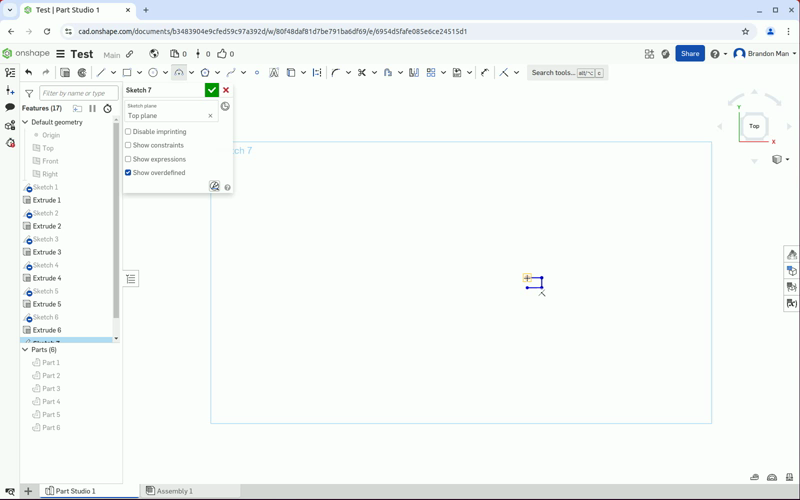
click(527, 277)
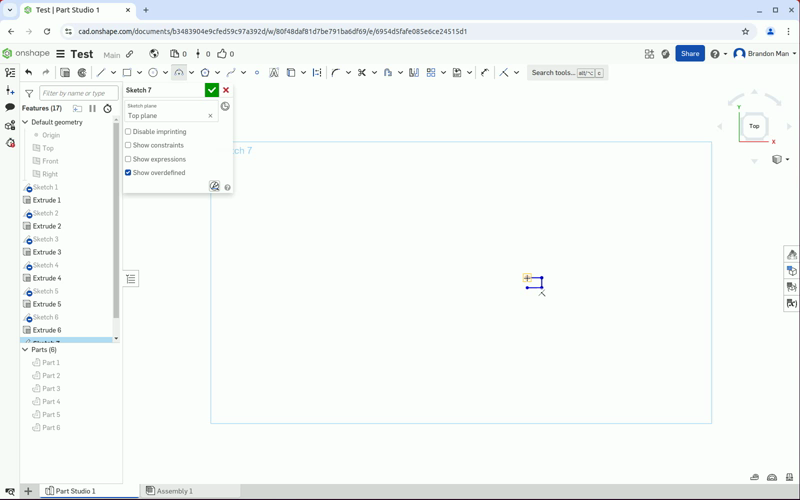
mouse_move(527, 287)
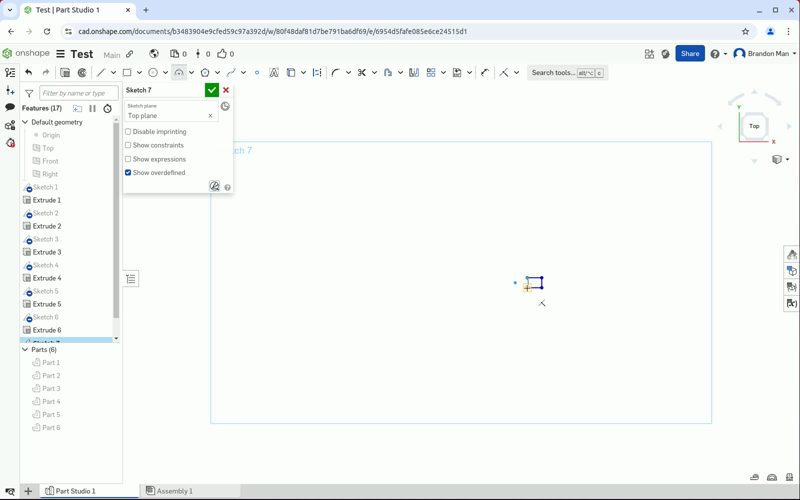
click(527, 287)
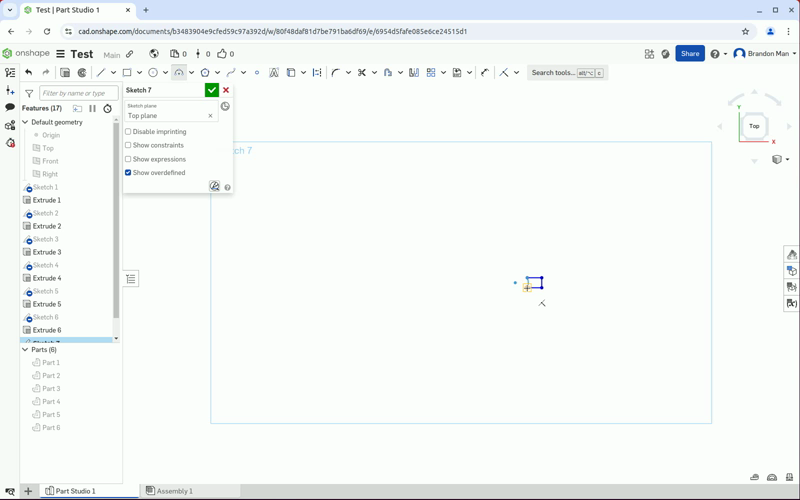
key_down(shift)
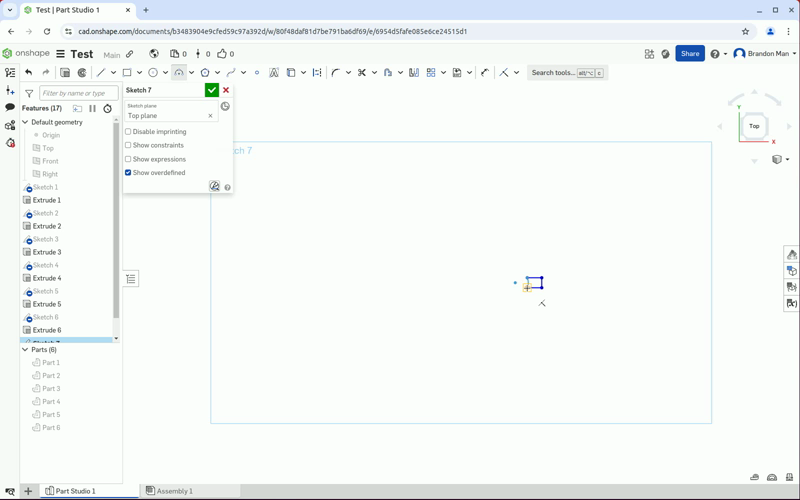
mouse_move(528, 282)
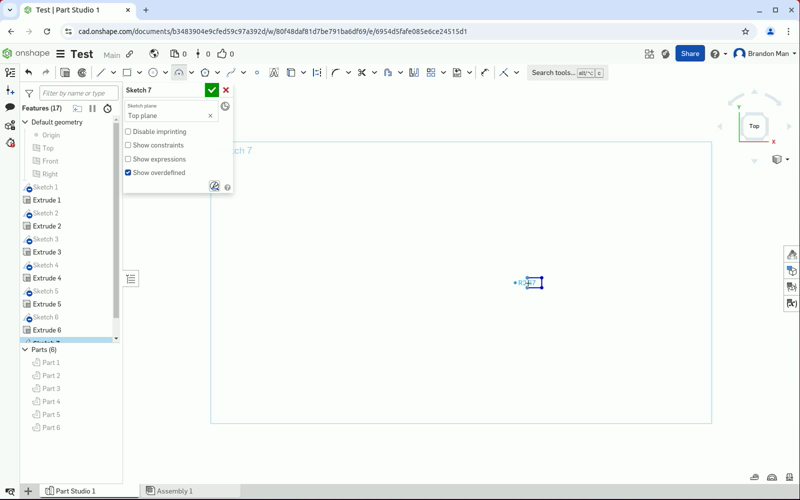
click(528, 282)
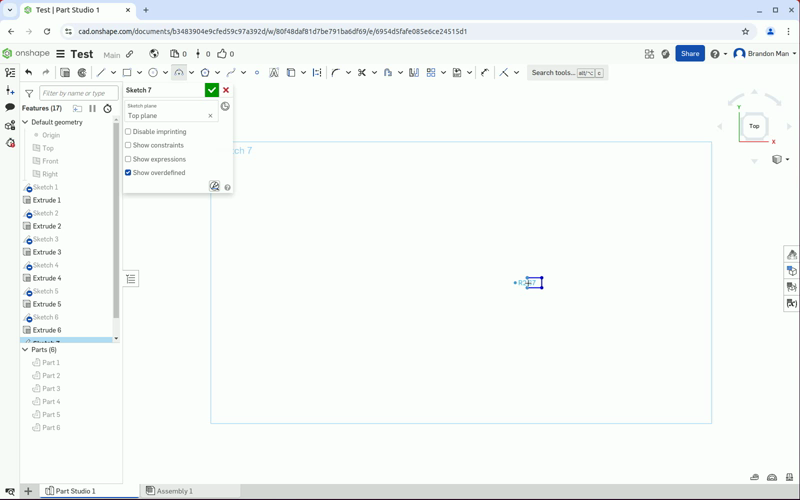
key_up(shift)
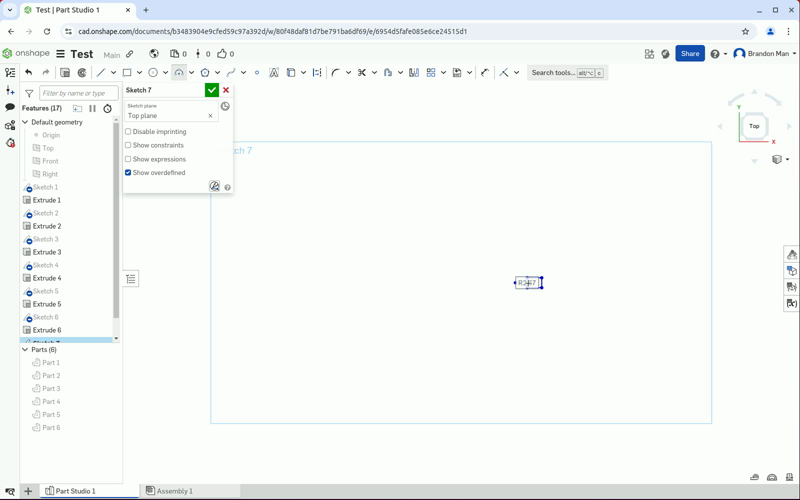
key(esc)
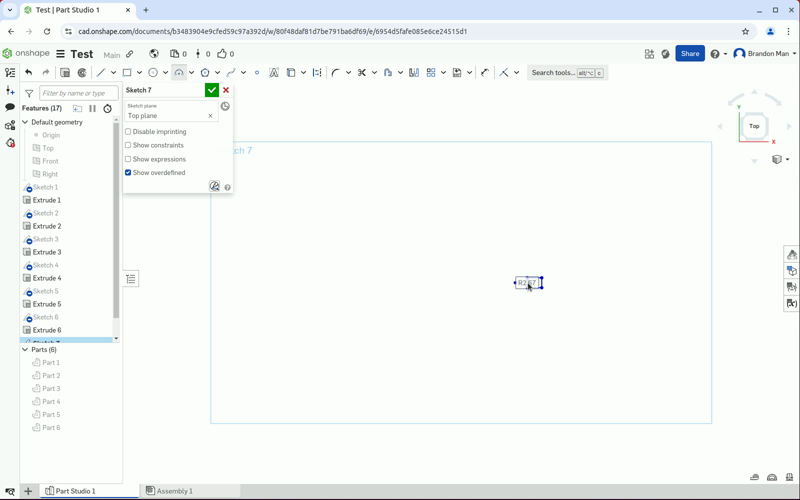
mouse_move(533, 287)
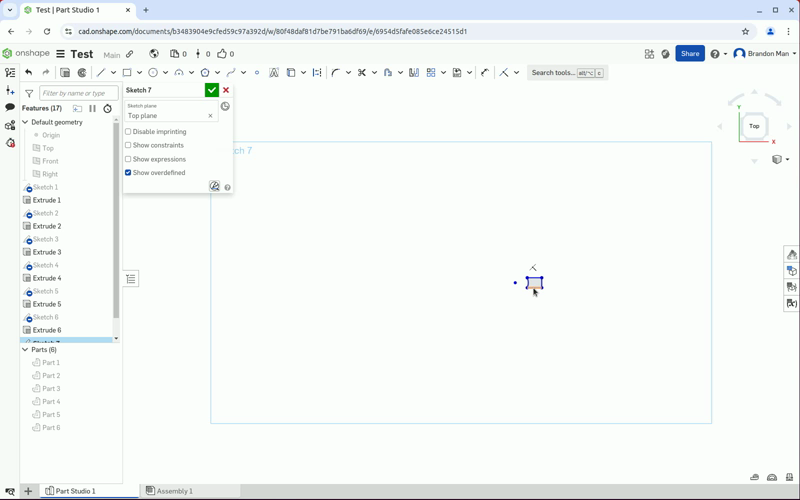
scroll(6)
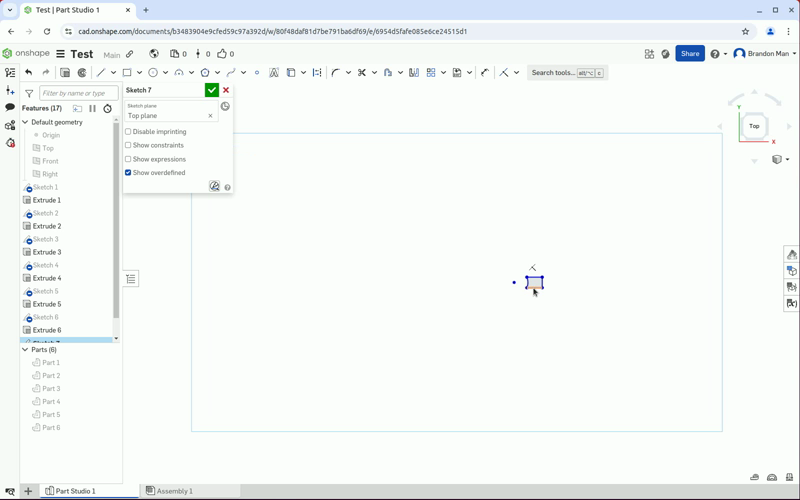
scroll(6)
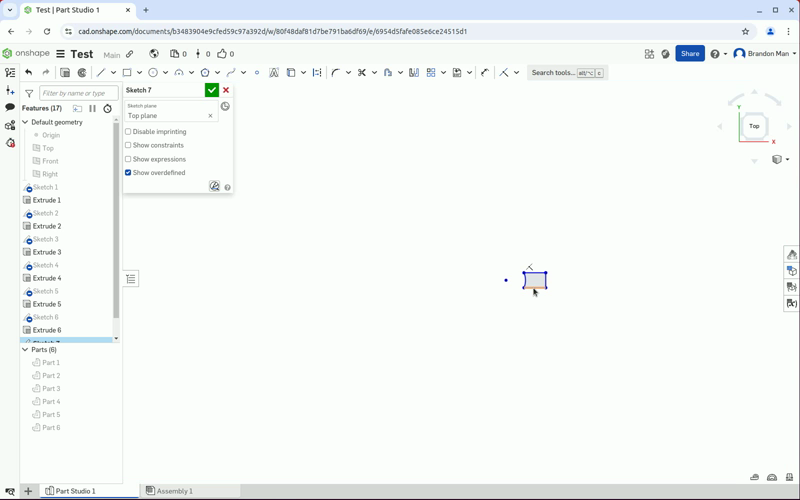
scroll(6)
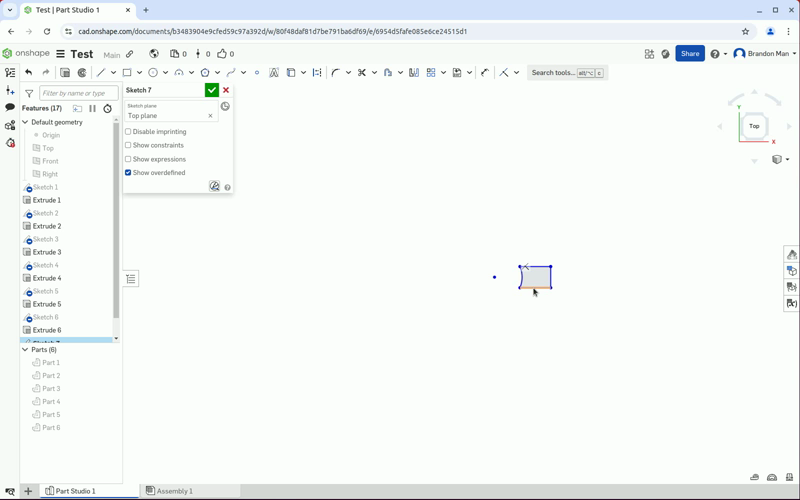
scroll(6)
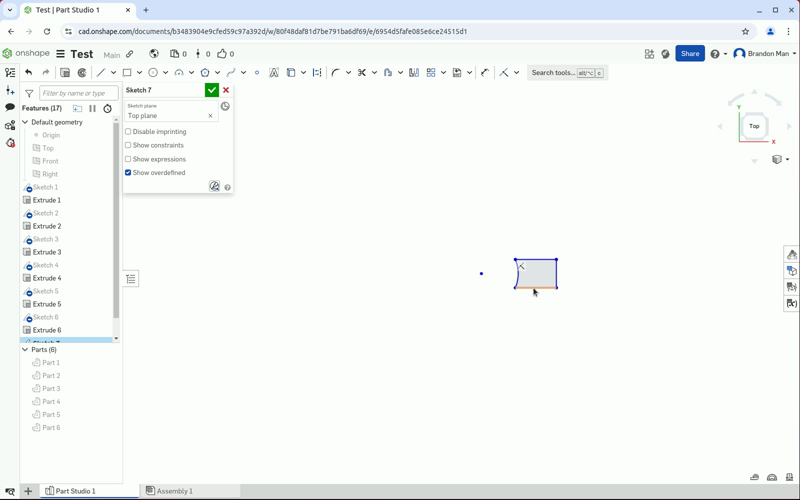
scroll(6)
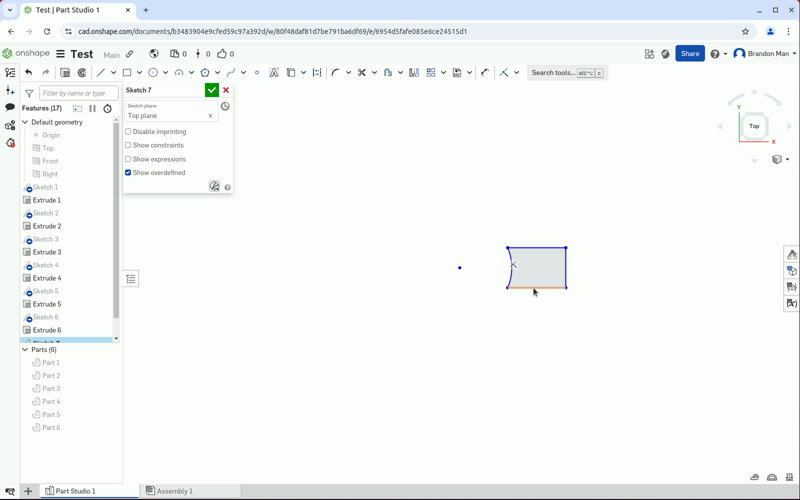
scroll(6)
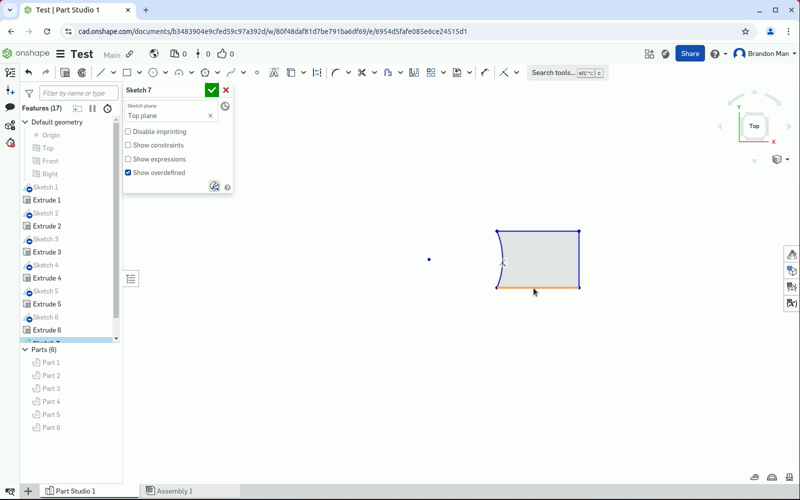
scroll(6)
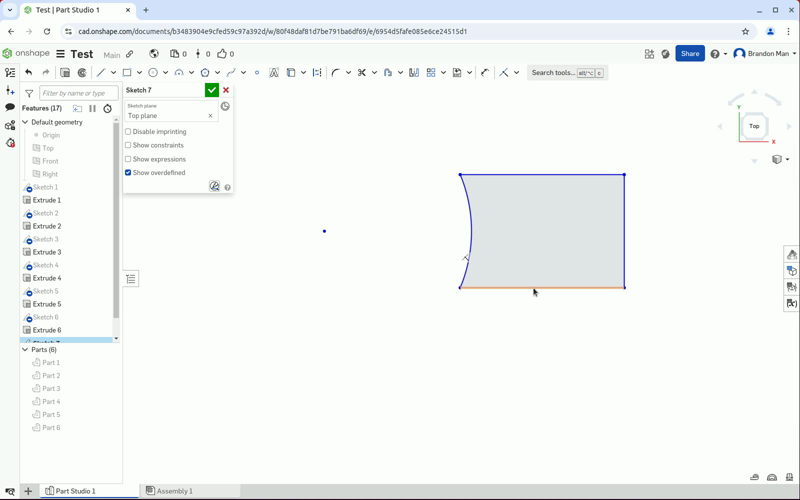
click(533, 287)
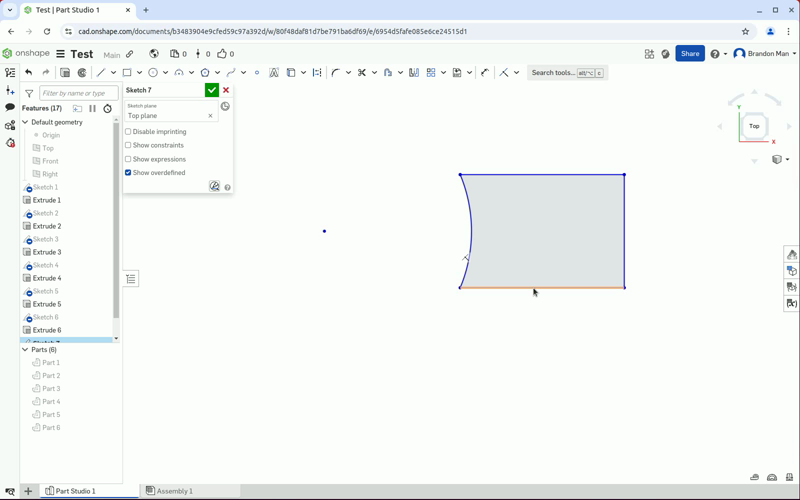
scroll(-6)
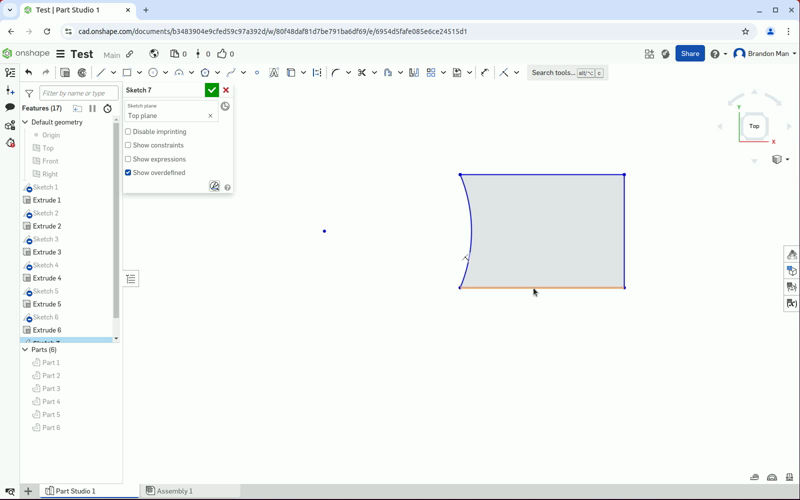
scroll(-6)
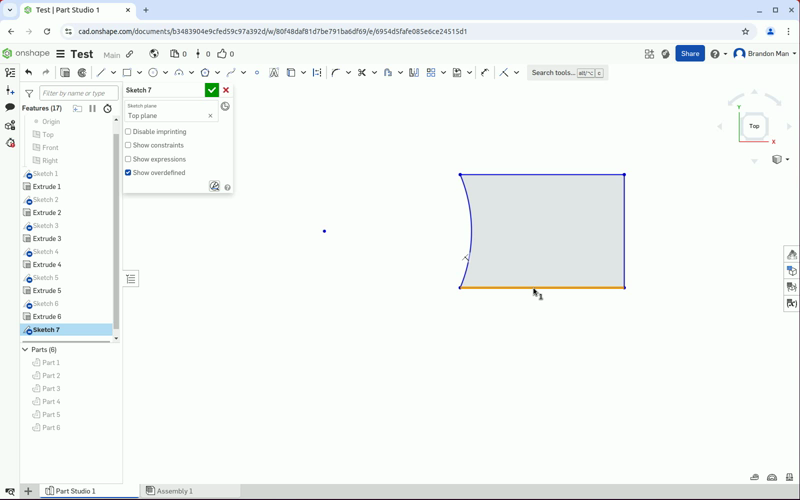
scroll(-6)
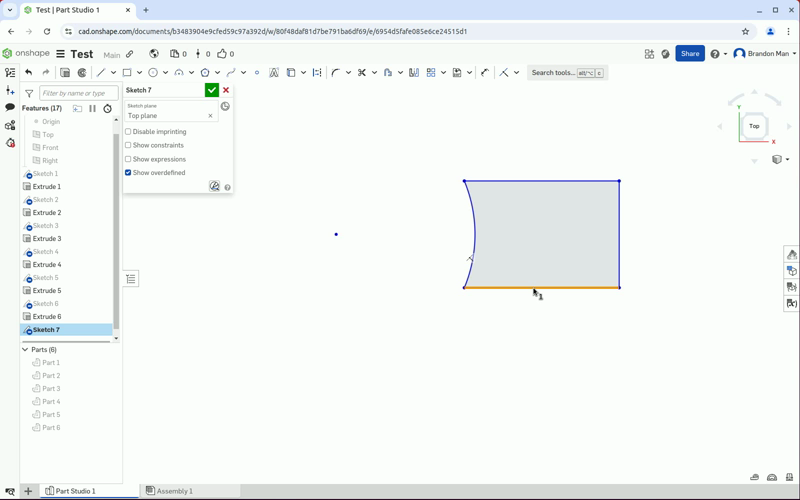
scroll(-6)
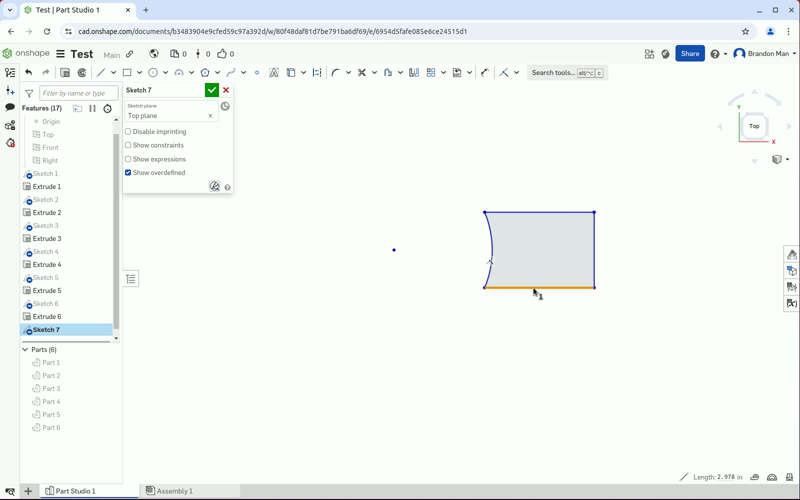
scroll(-6)
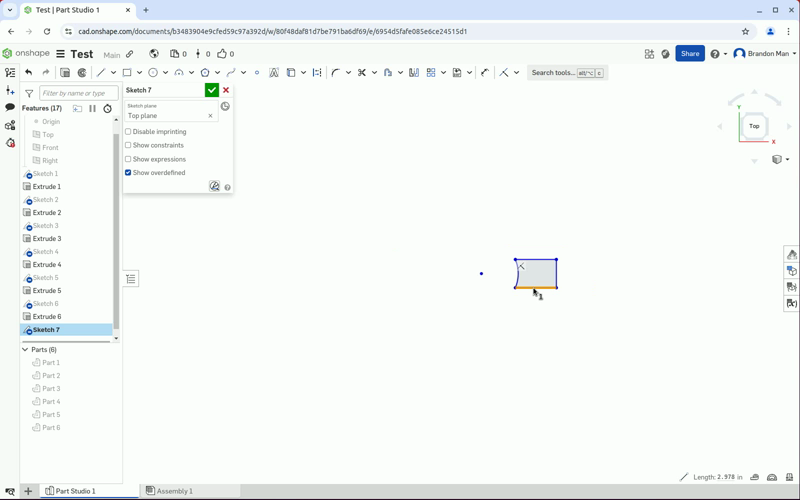
scroll(-6)
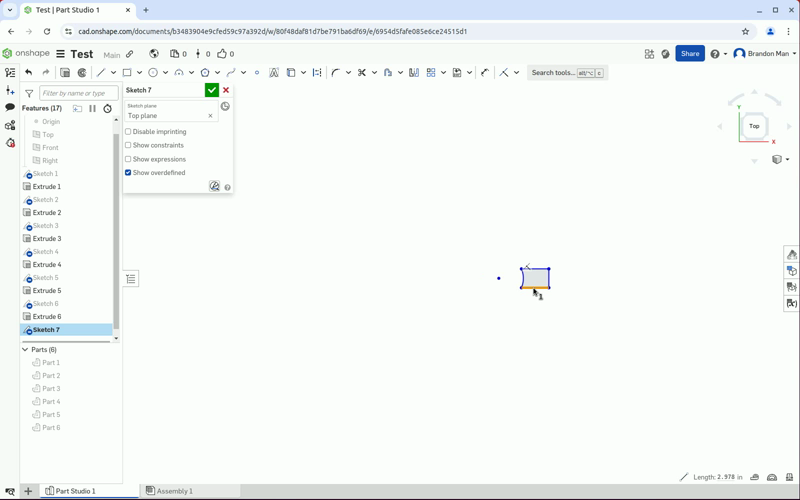
scroll(-6)
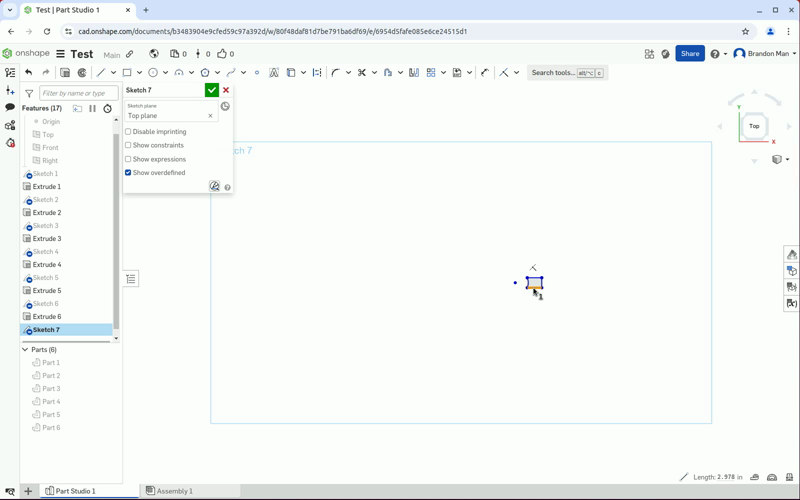
mouse_move(73, 352)
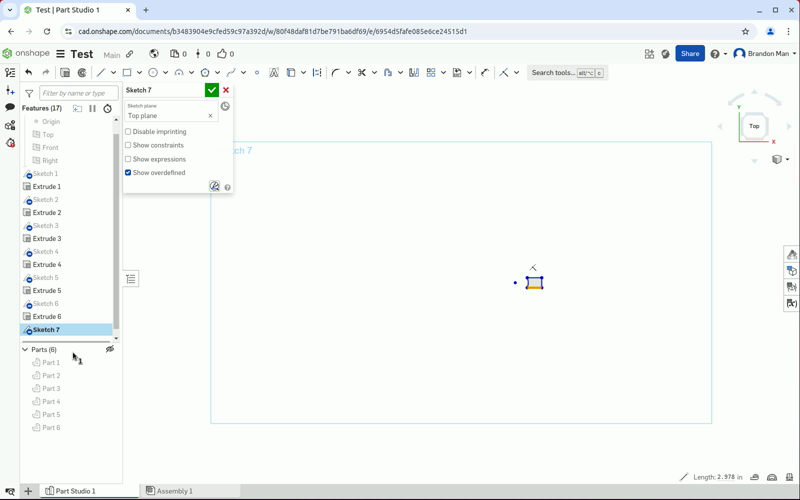
key(shift+y)
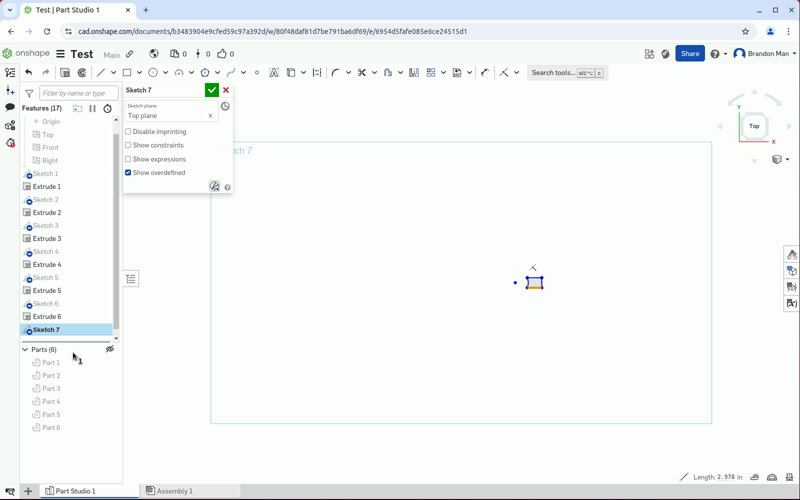
key(shift+e)
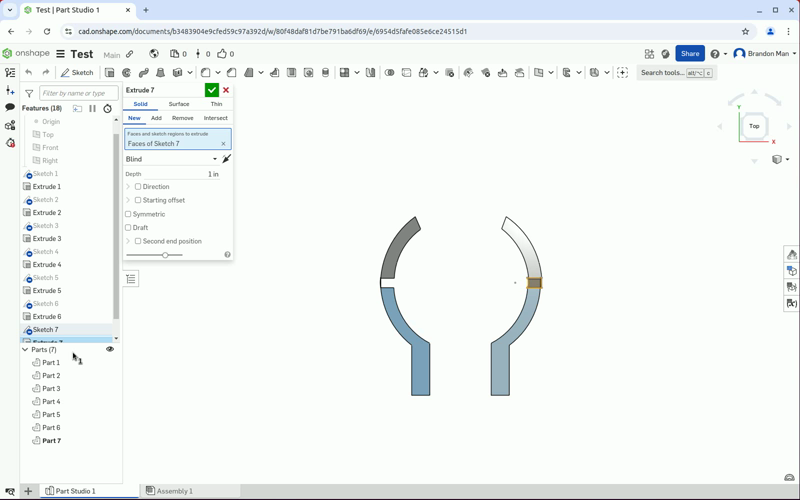
mouse_move(143, 106)
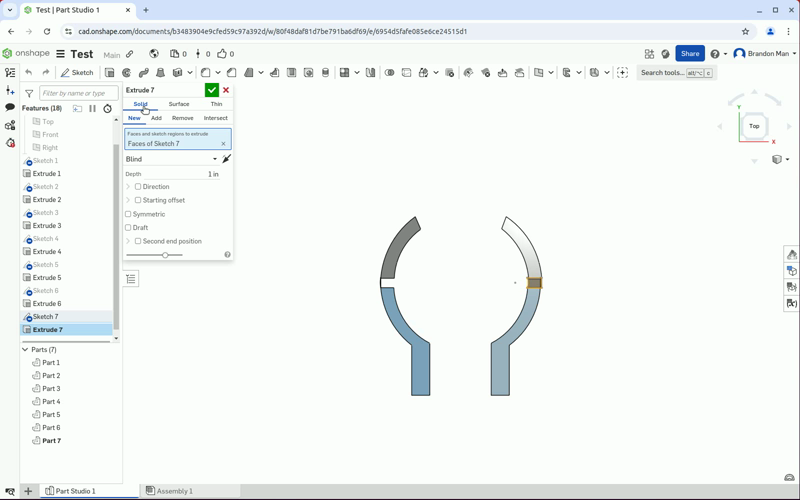
click(143, 106)
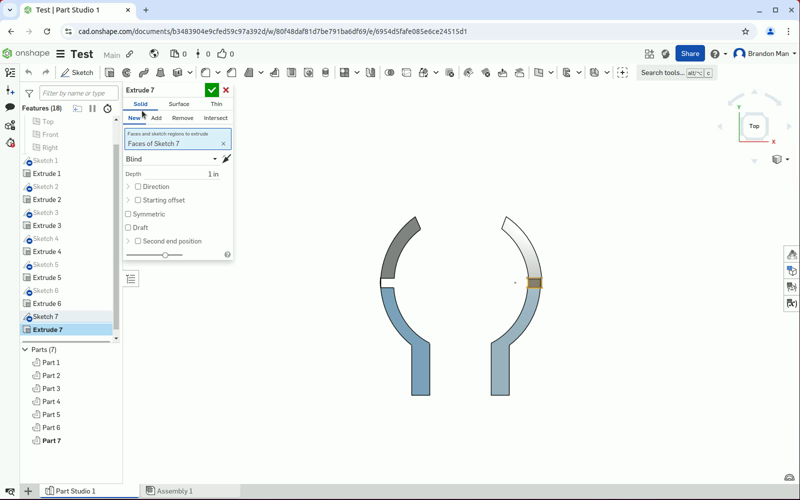
mouse_move(137, 120)
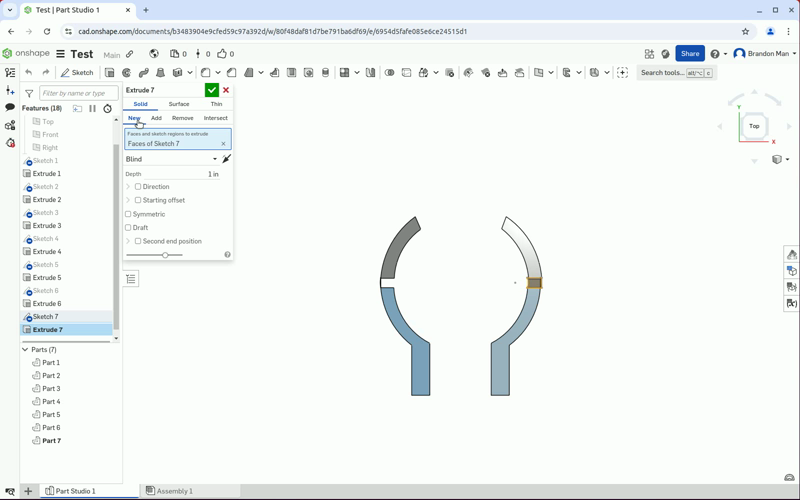
click(137, 120)
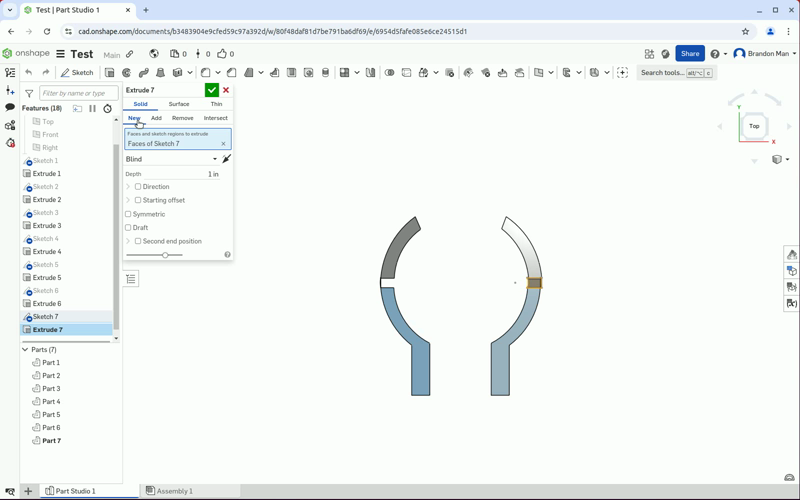
key(tab, 4)
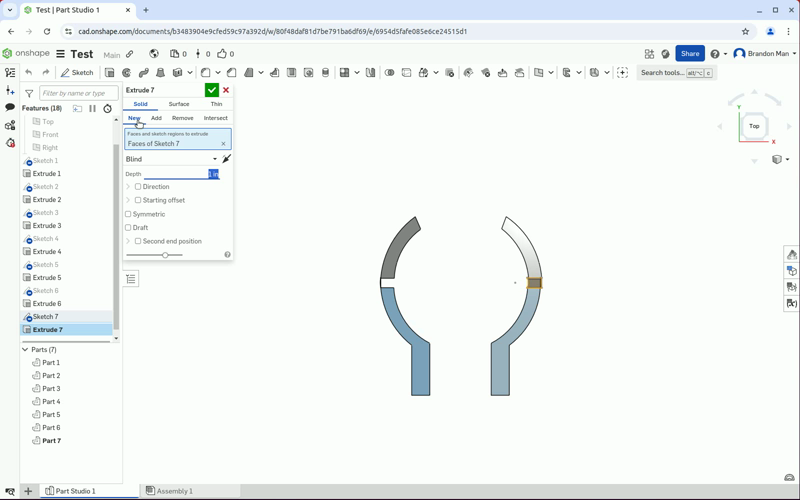
text(2.648)
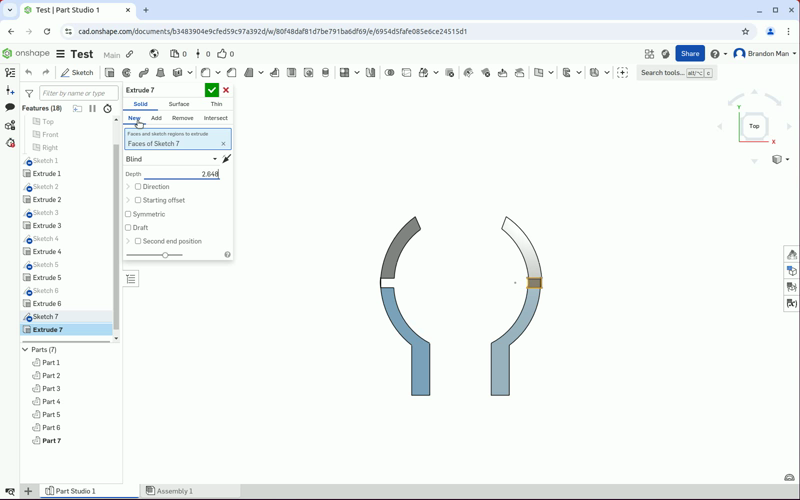
key(enter)
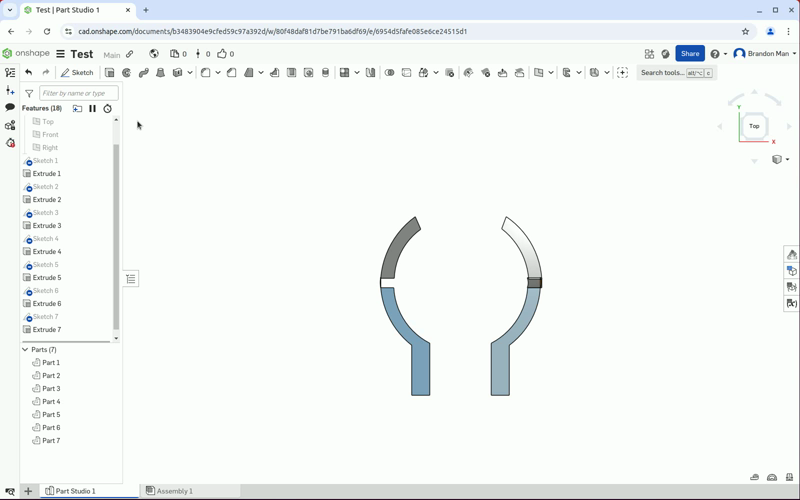
key(shift+h)
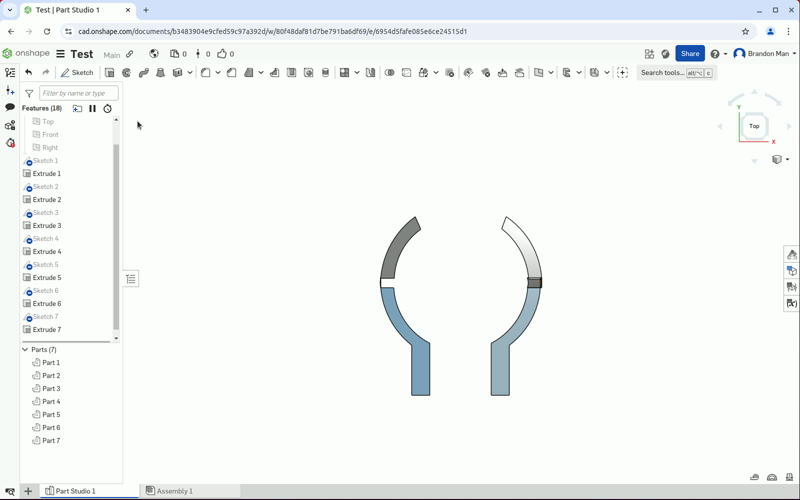
key(shift+h)
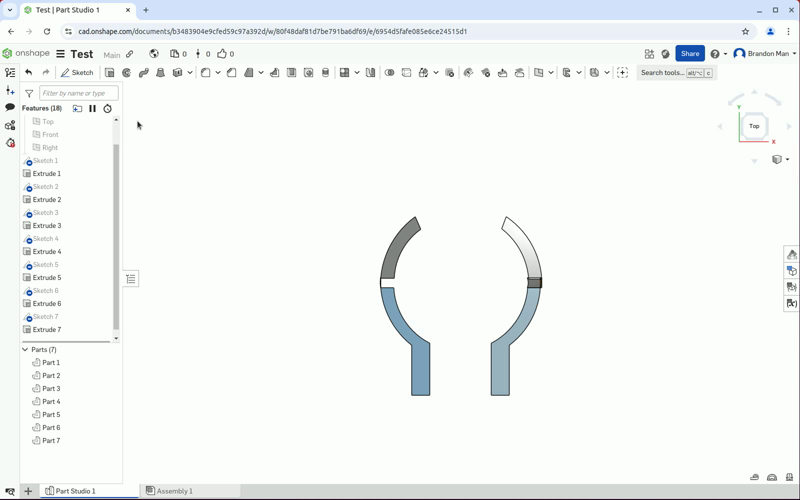
mouse_move(69, 163)
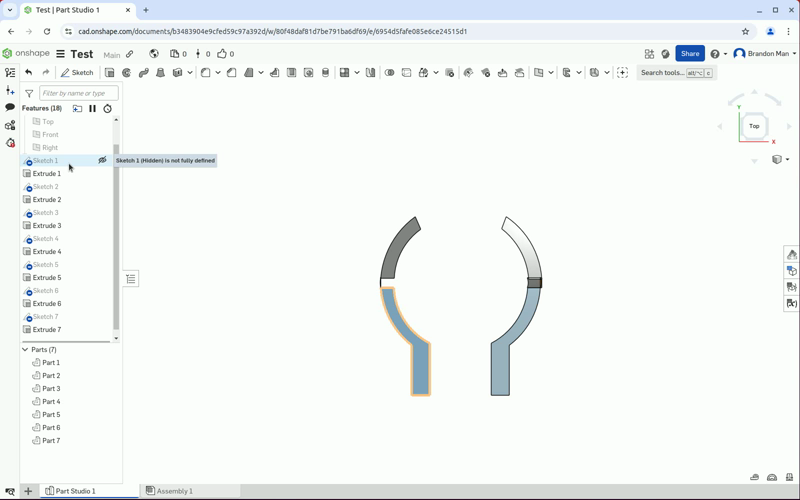
click(69, 163)
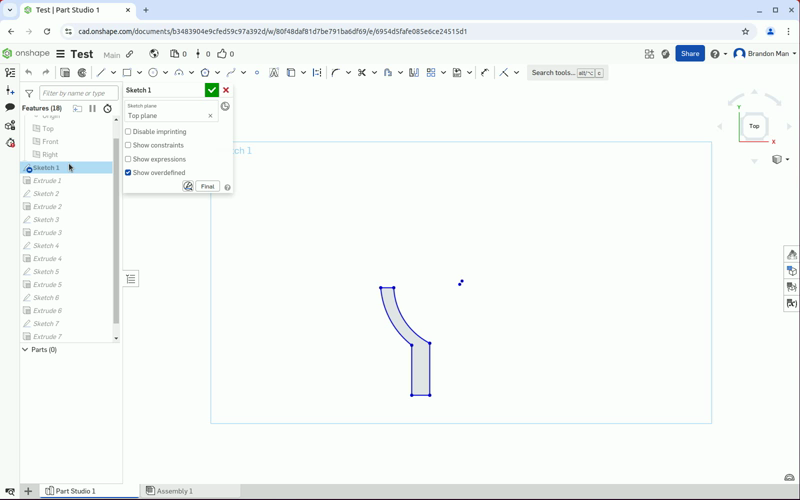
mouse_move(229, 92)
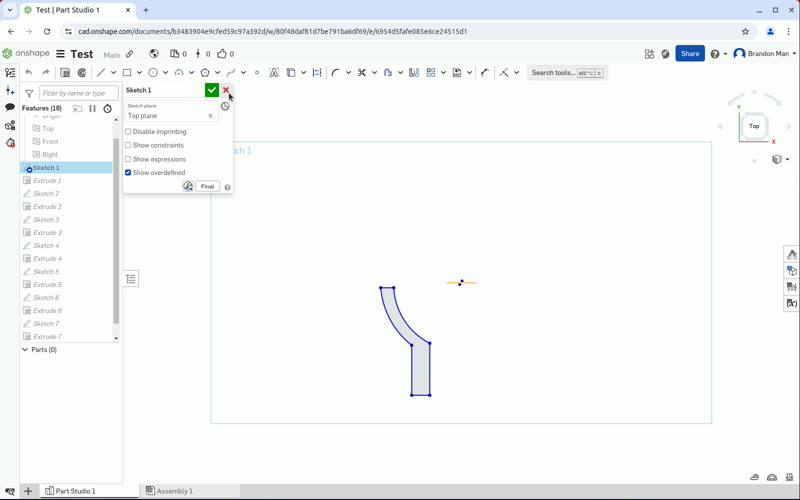
click(229, 92)
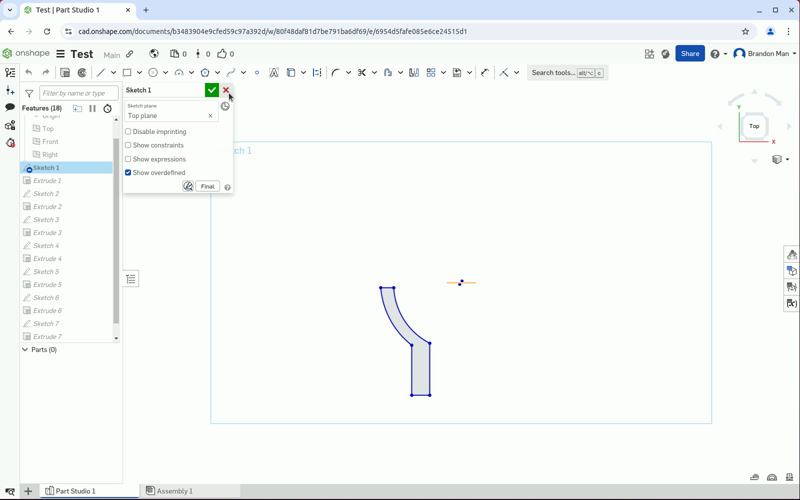
key(shift+s)
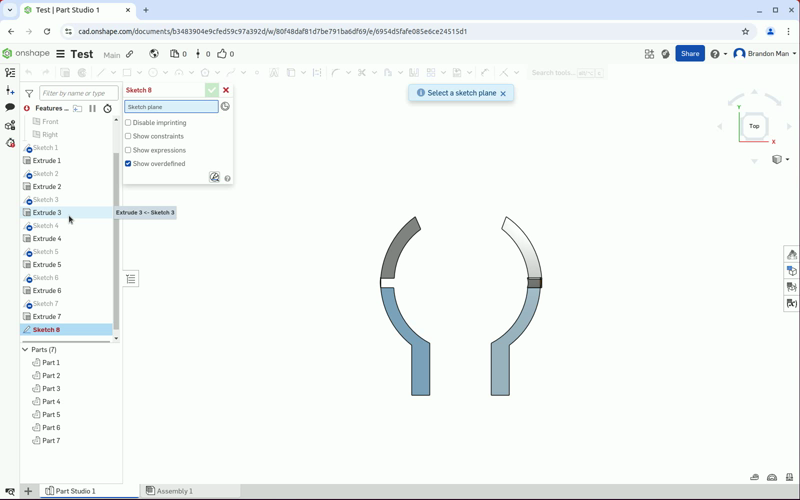
scroll(3)
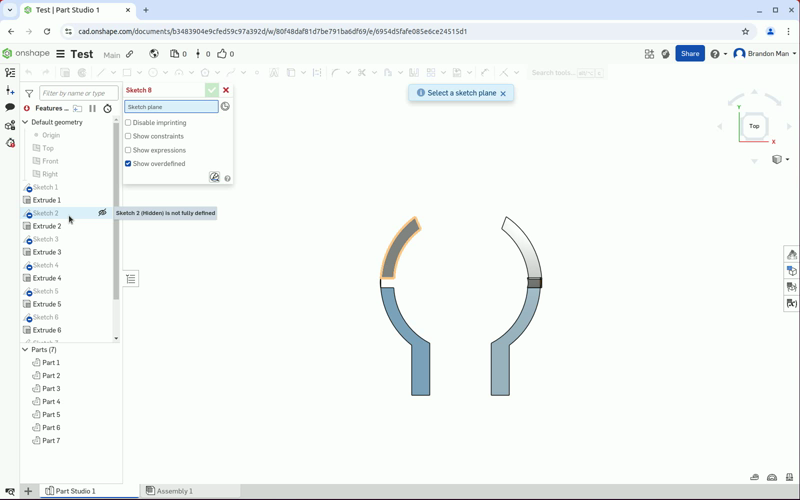
mouse_move(69, 150)
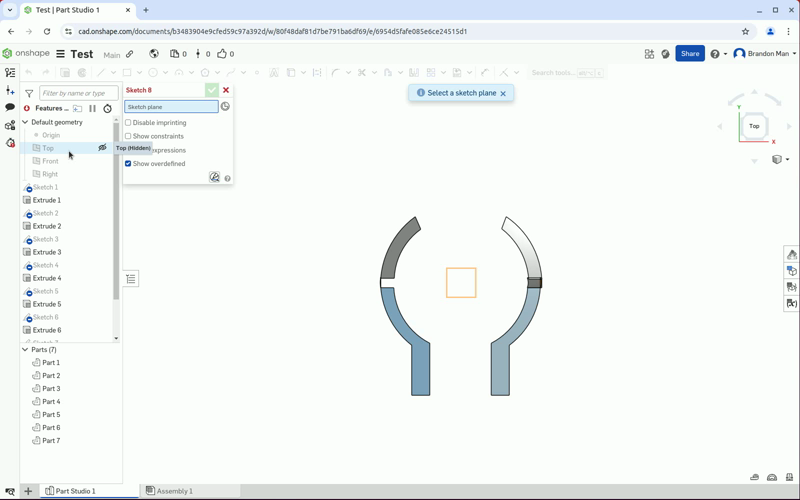
click(69, 150)
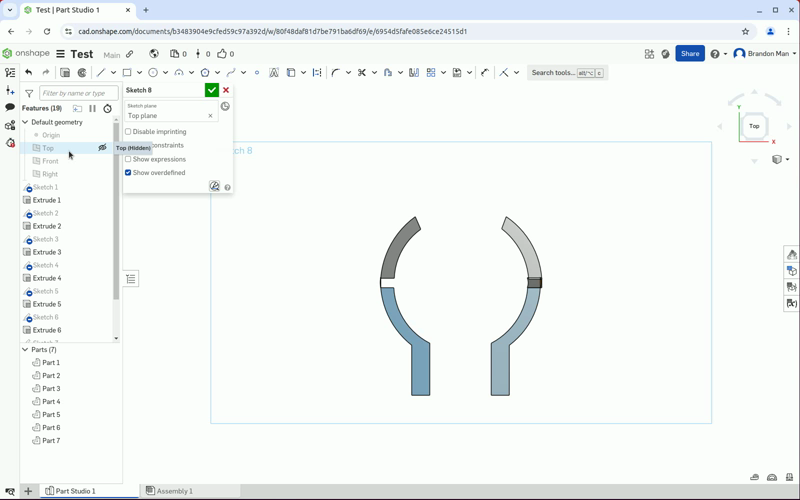
mouse_move(73, 352)
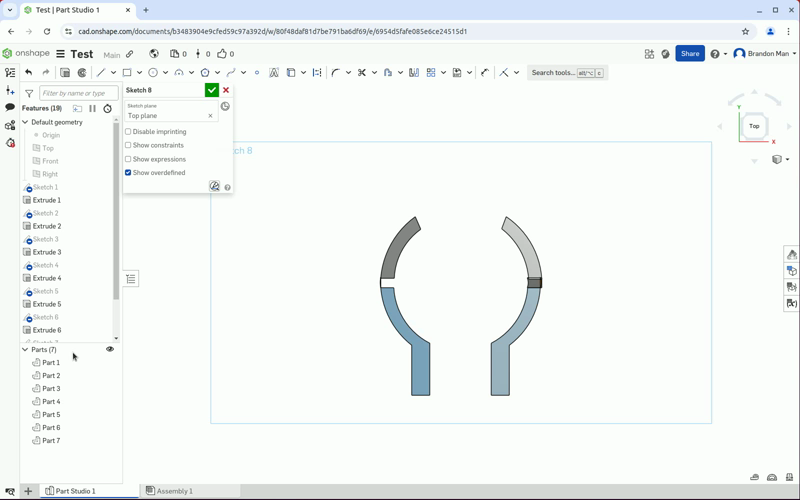
key(y)
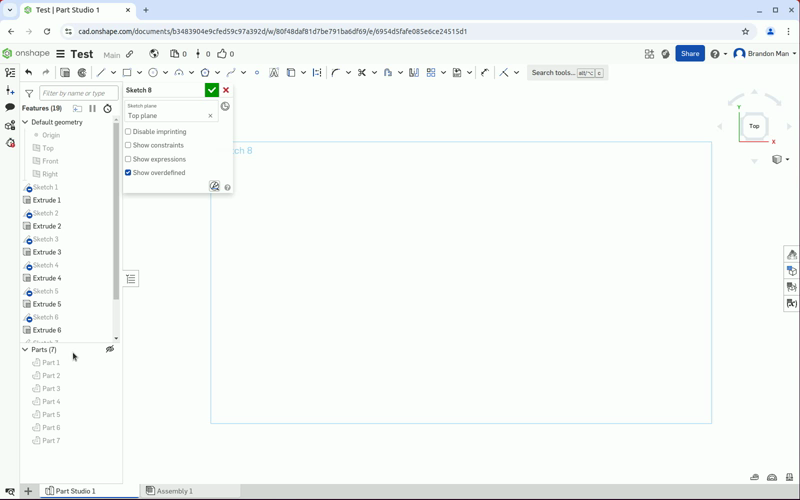
key(l)
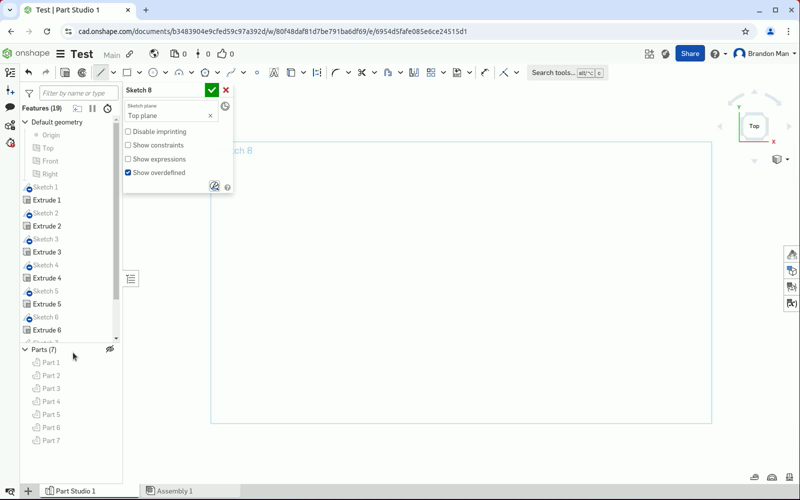
key_down(shift)
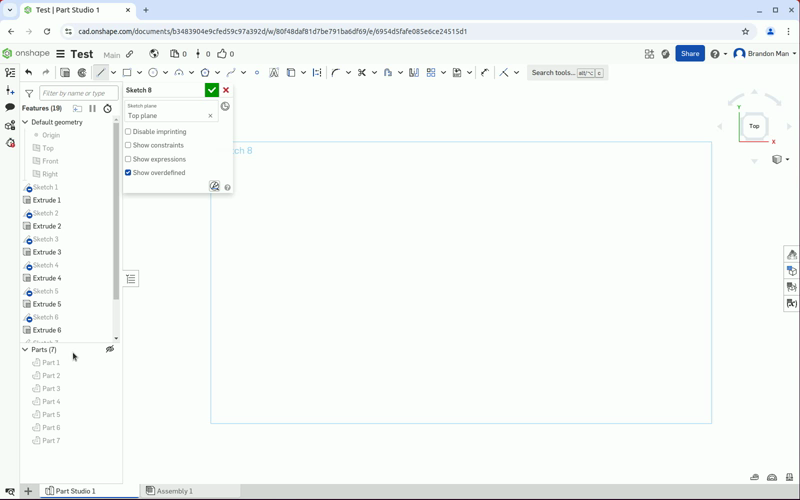
mouse_move(380, 287)
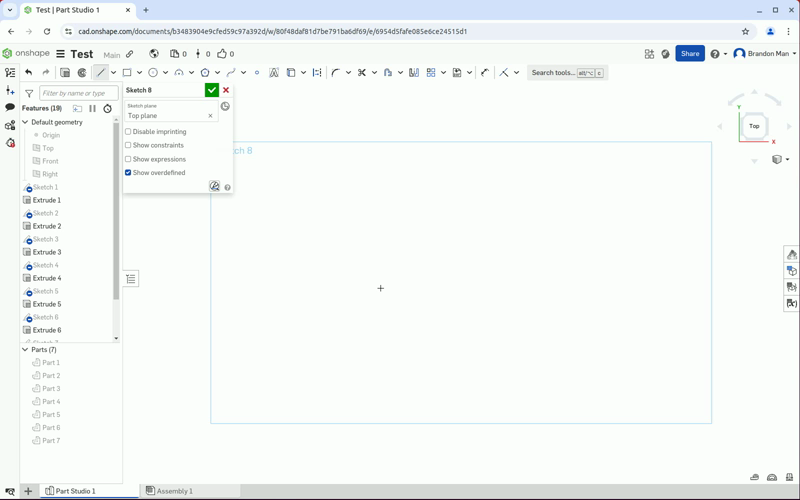
click(380, 287)
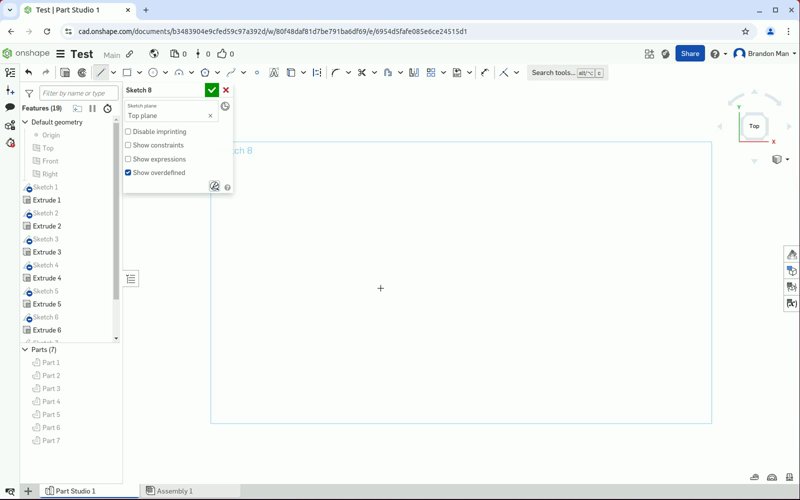
key_up(shift)
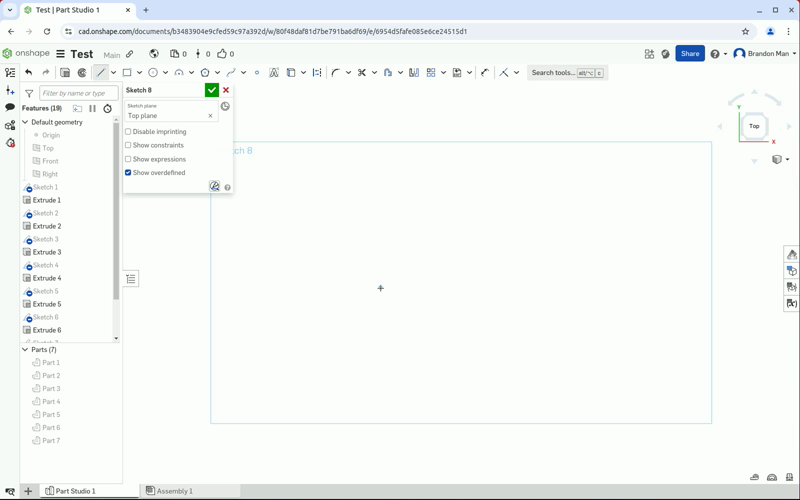
key_down(shift)
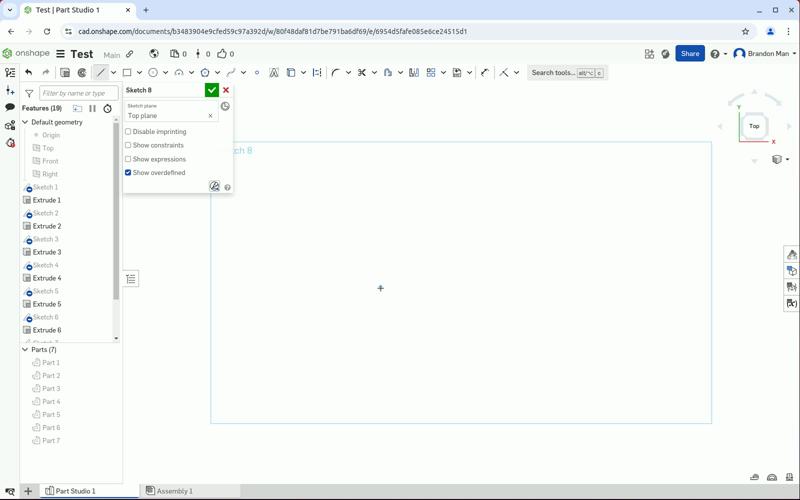
mouse_move(410, 287)
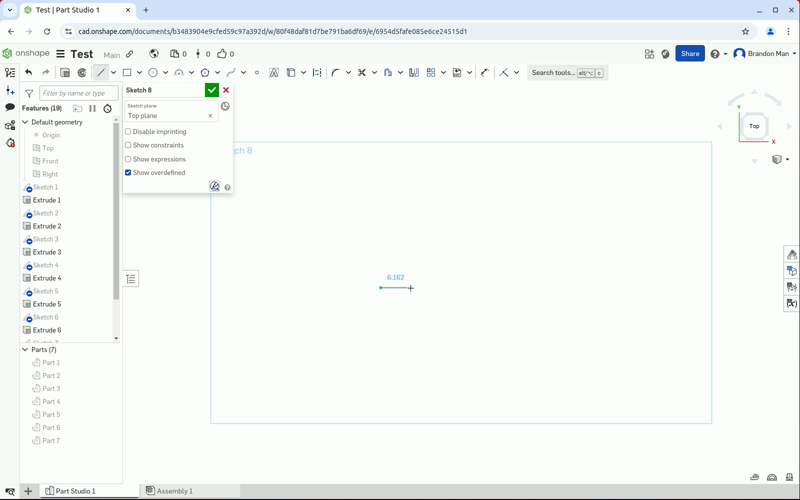
mouse_move(395, 287)
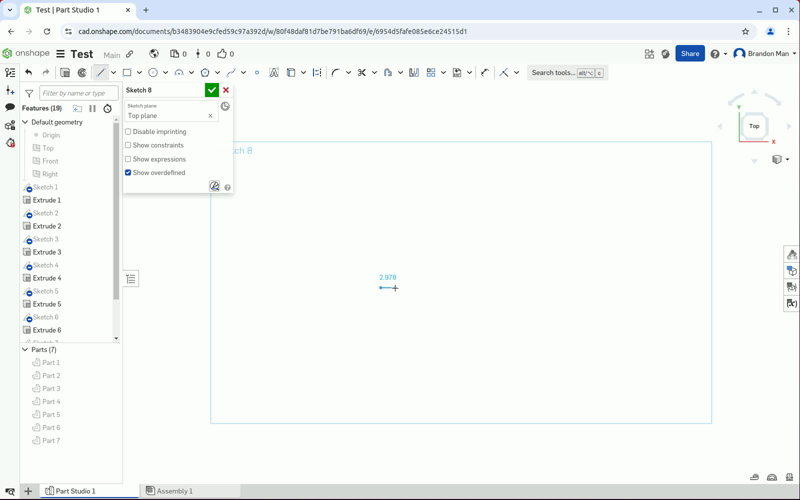
click(395, 287)
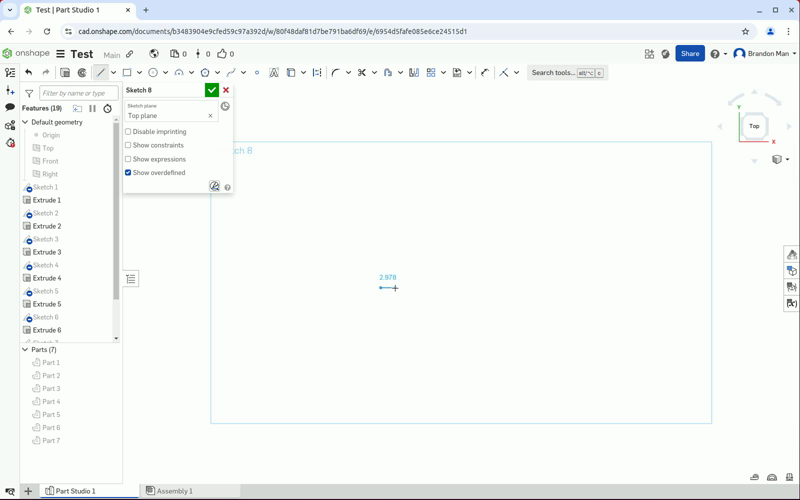
key_up(shift)
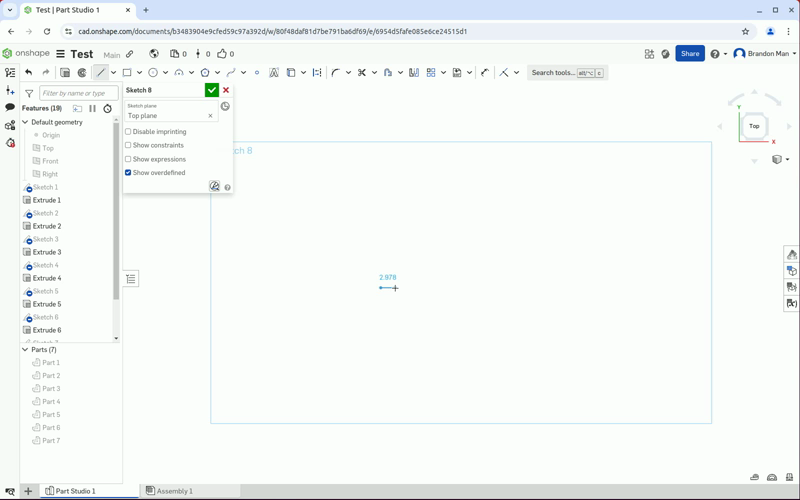
key(esc)
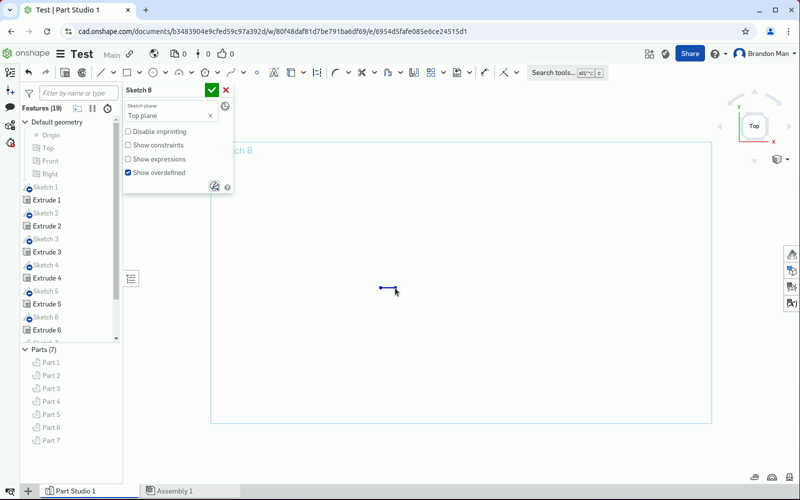
key(a)
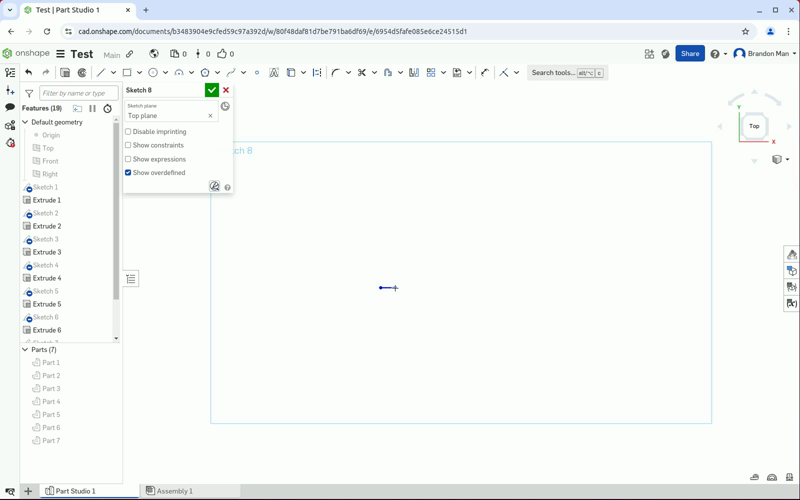
mouse_move(395, 287)
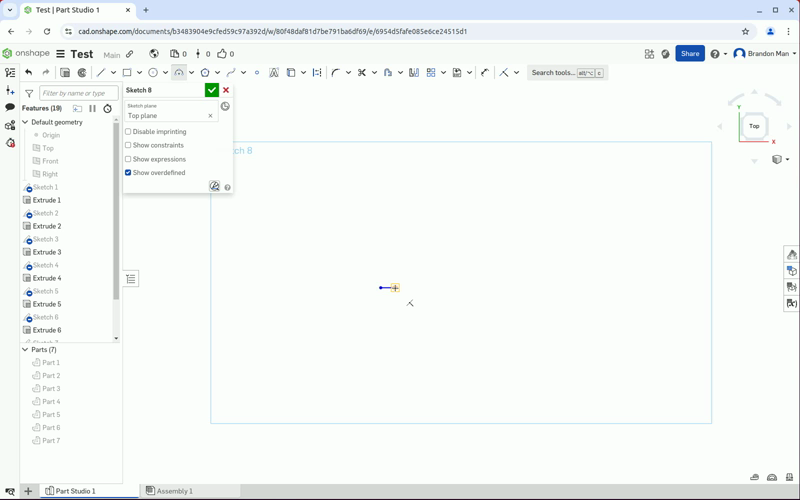
click(395, 287)
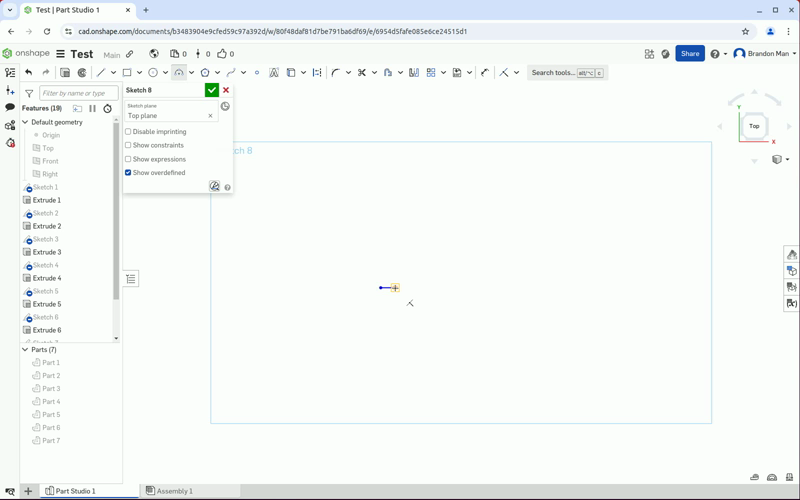
key_down(shift)
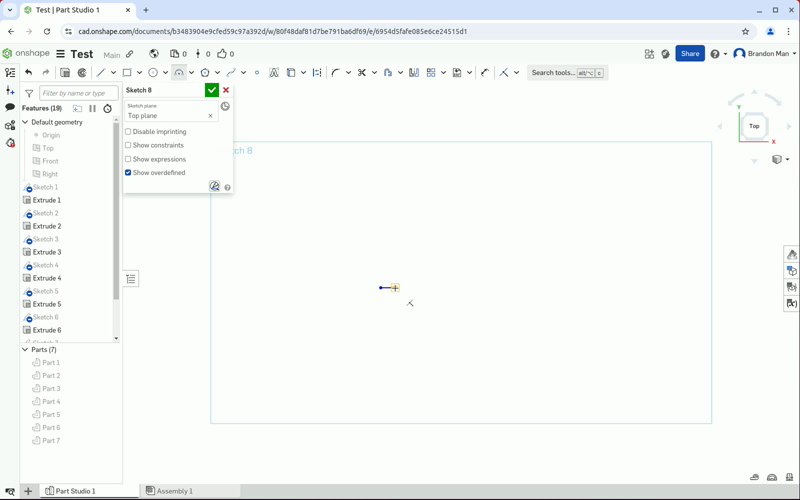
mouse_move(395, 277)
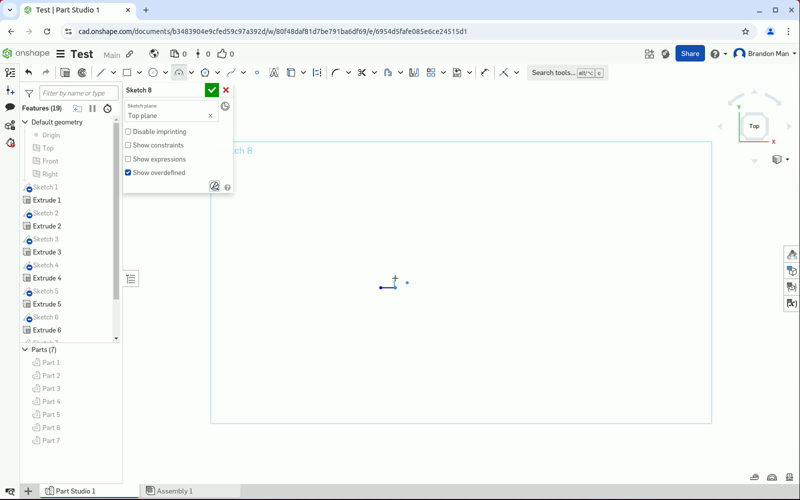
click(395, 277)
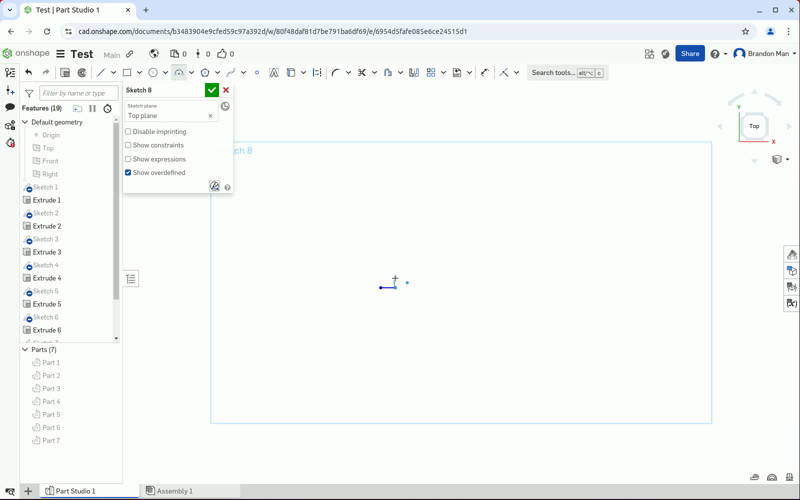
mouse_move(394, 282)
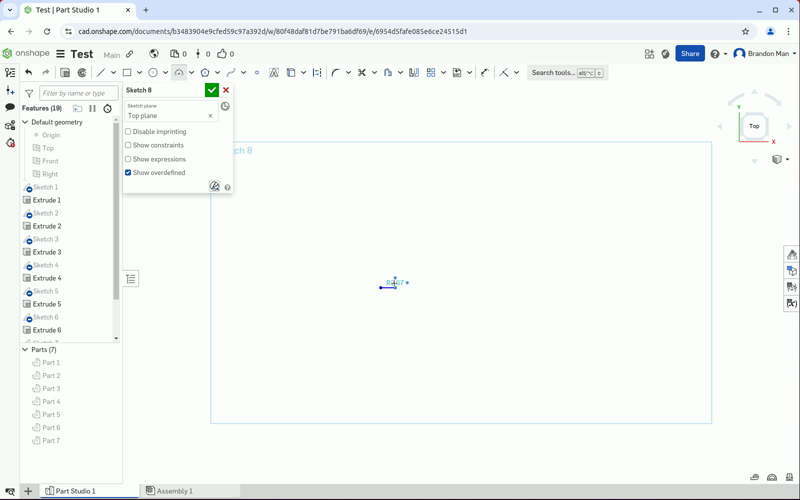
click(394, 282)
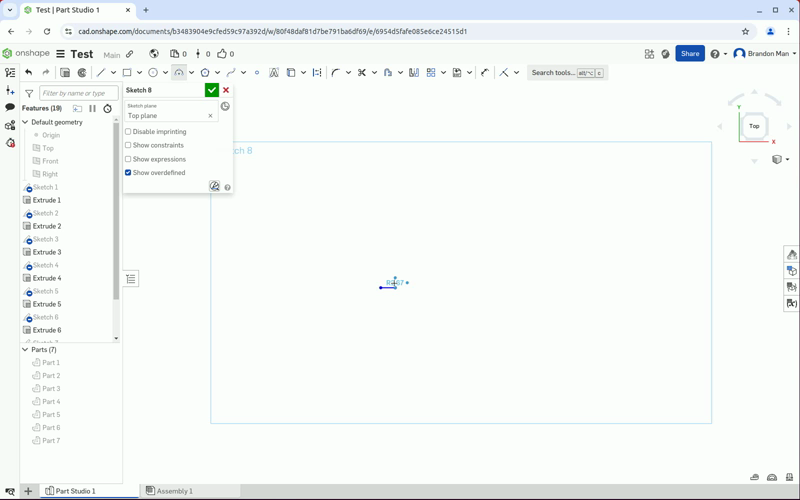
key_up(shift)
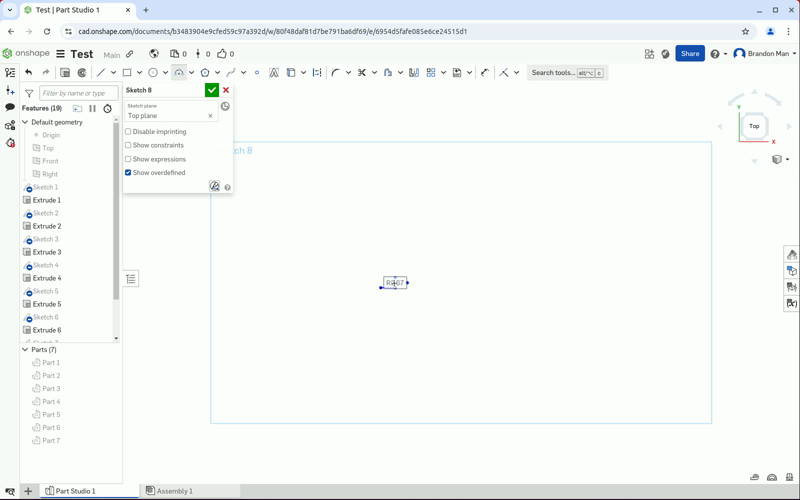
key(esc)
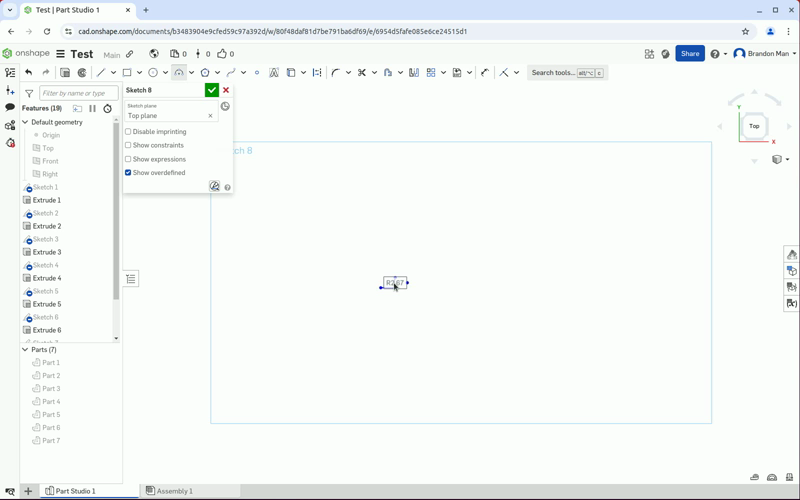
key(l)
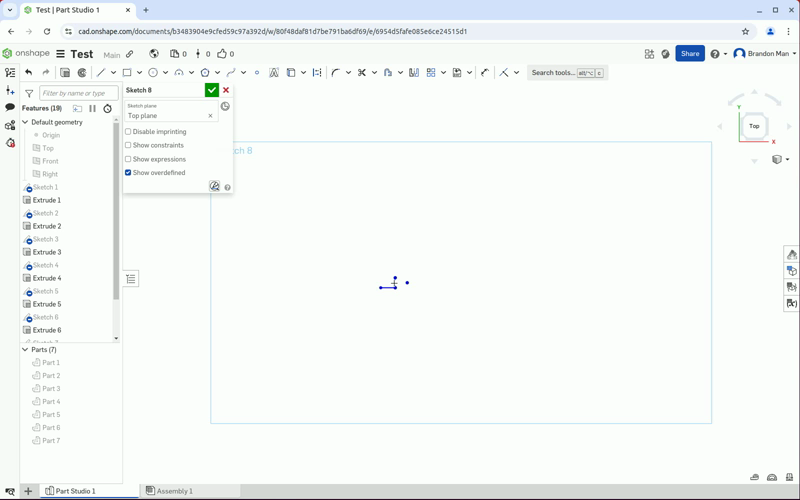
mouse_move(395, 277)
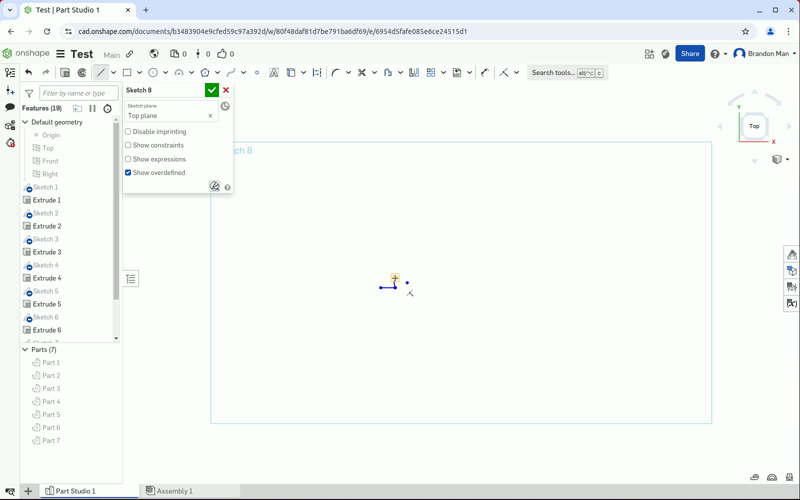
click(395, 277)
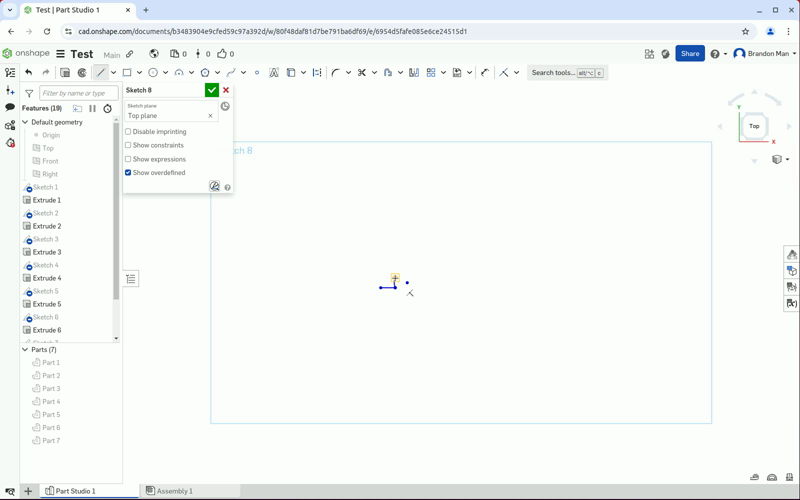
key_down(shift)
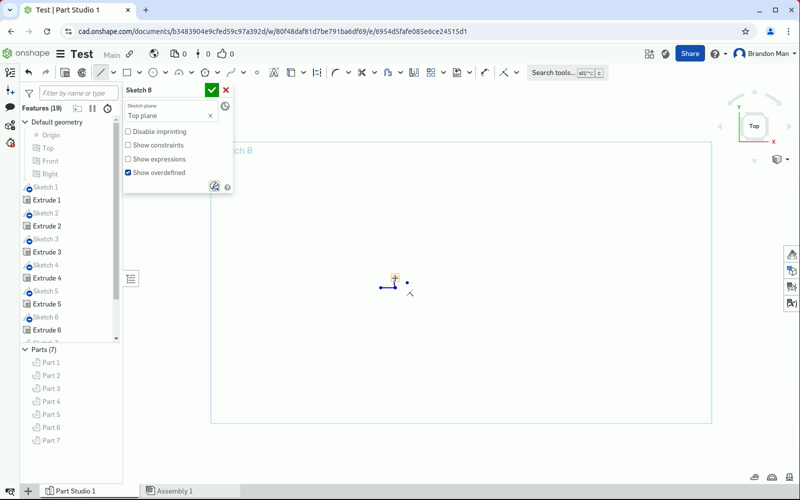
mouse_move(425, 277)
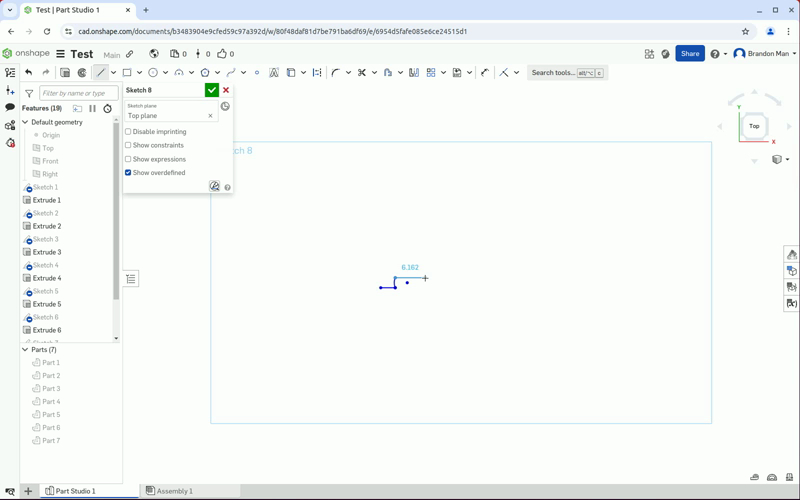
mouse_move(380, 277)
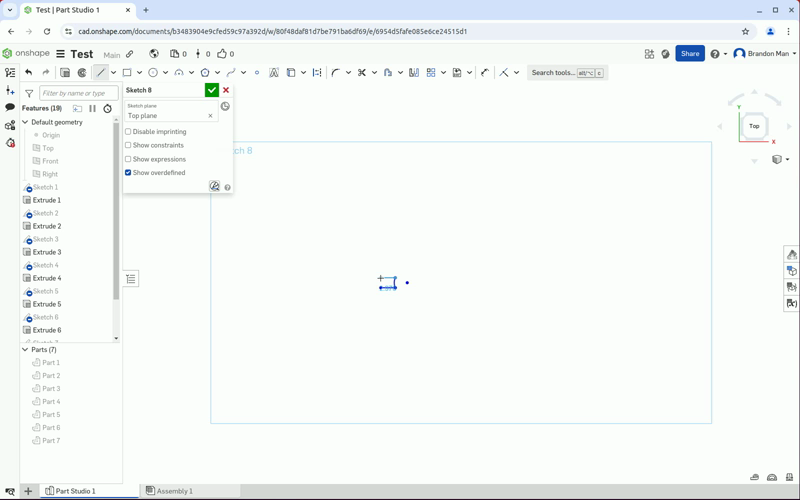
click(380, 277)
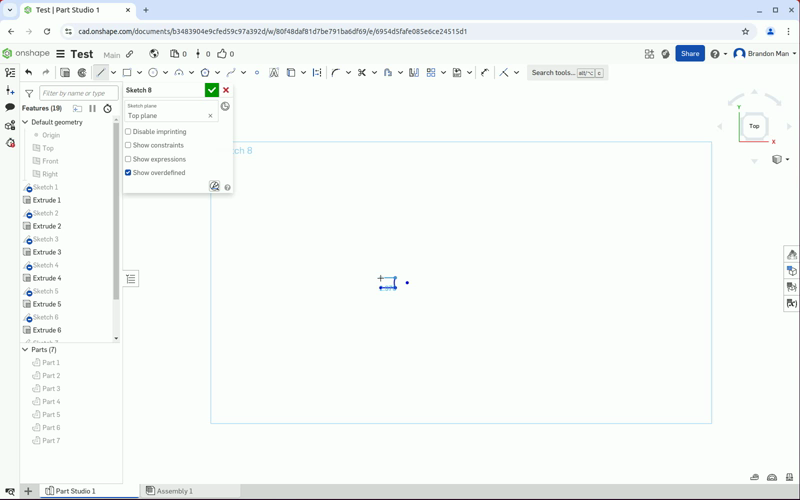
key_up(shift)
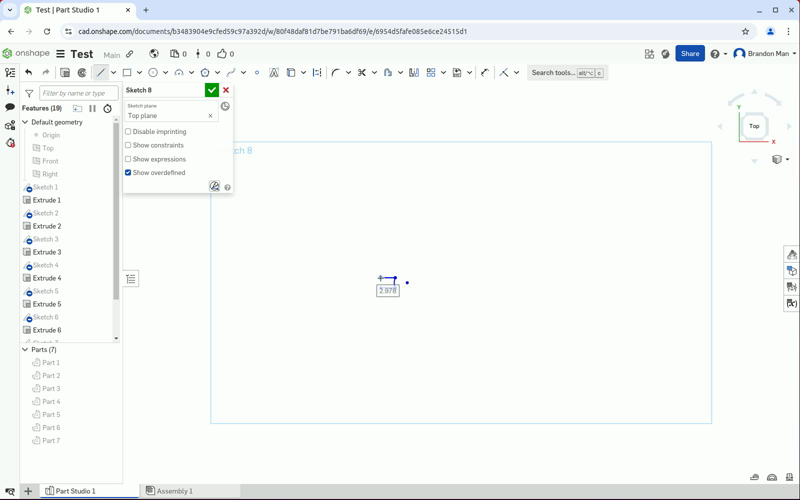
mouse_move(410, 277)
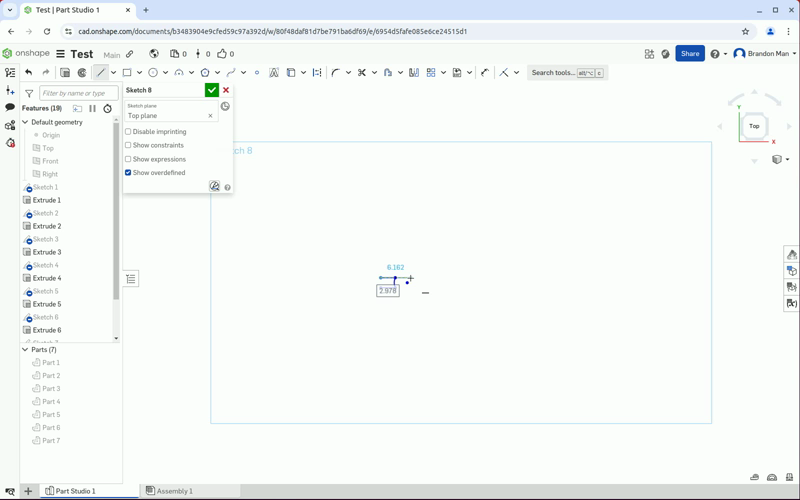
key_down(shift)
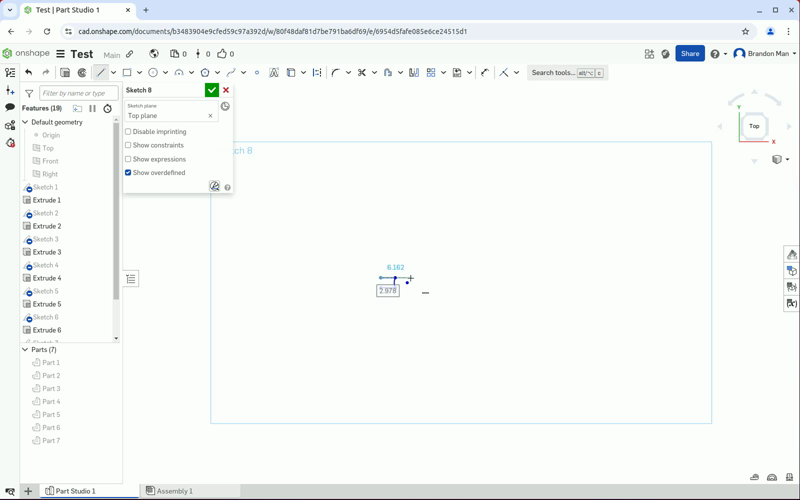
mouse_move(380, 287)
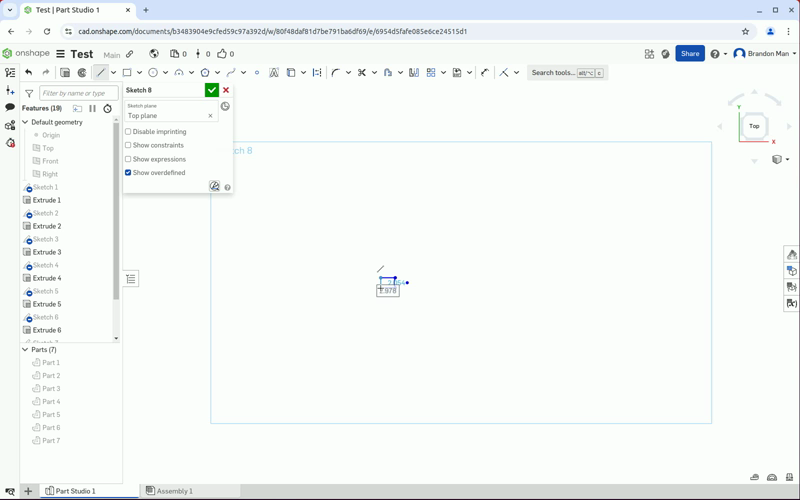
key_up(shift)
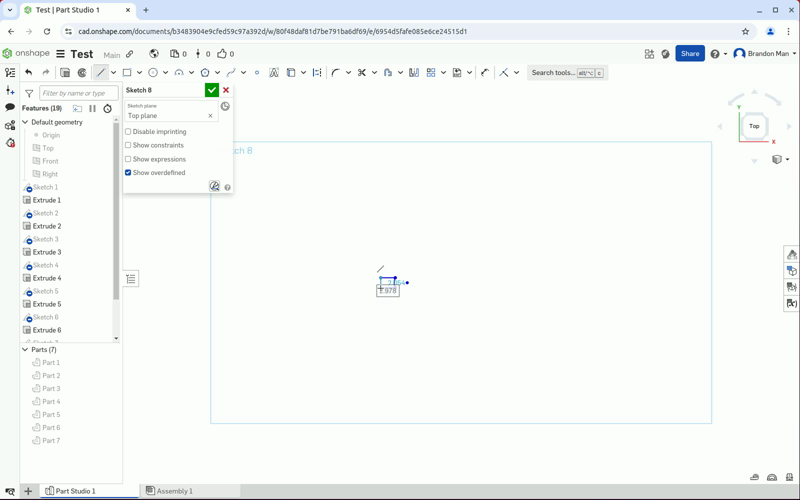
click(380, 287)
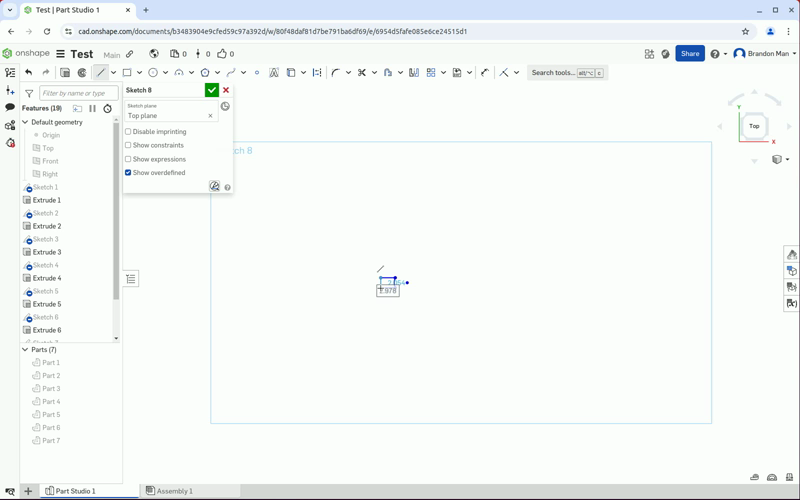
key(esc)
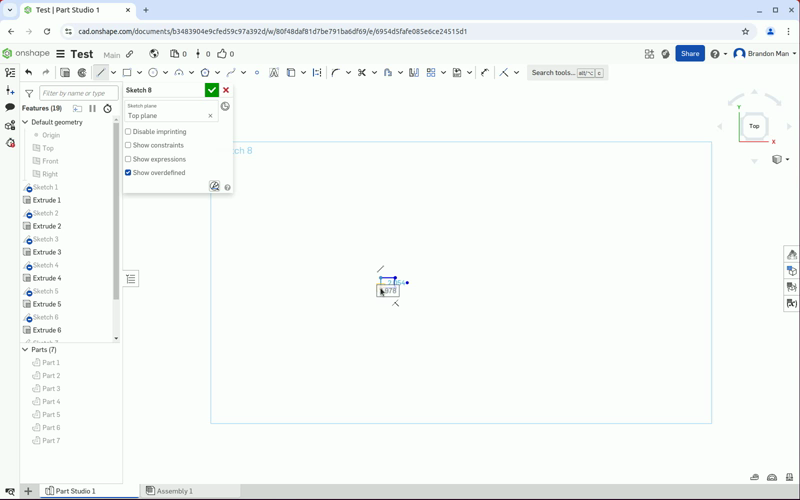
mouse_move(389, 286)
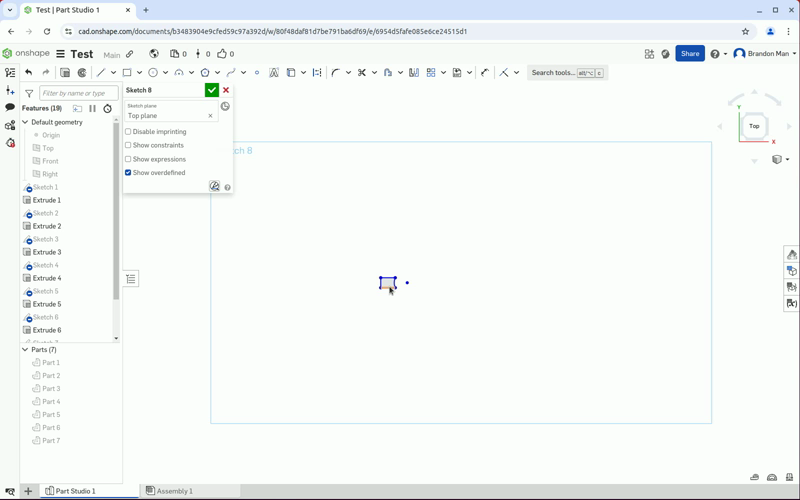
scroll(6)
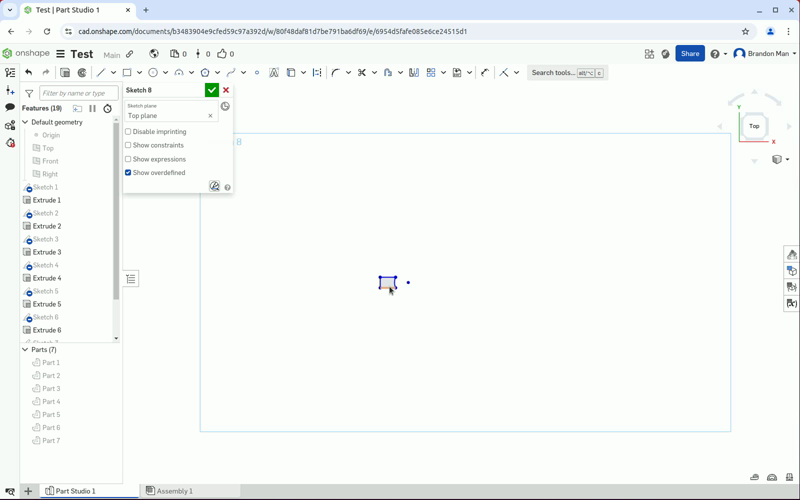
scroll(6)
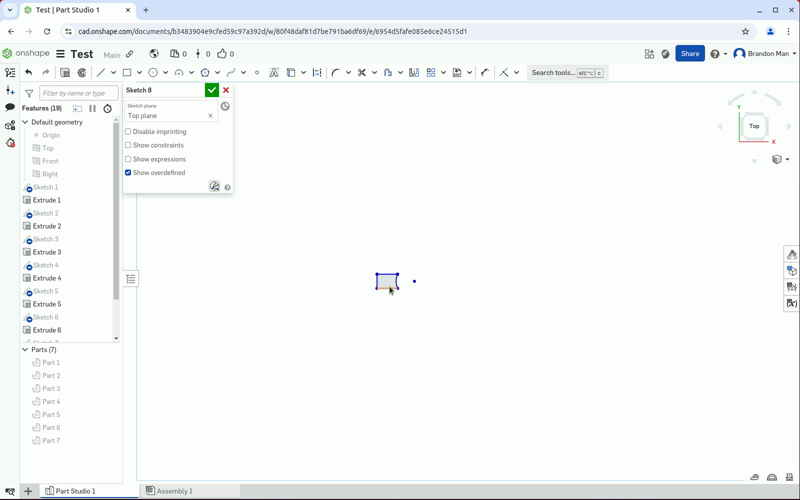
scroll(6)
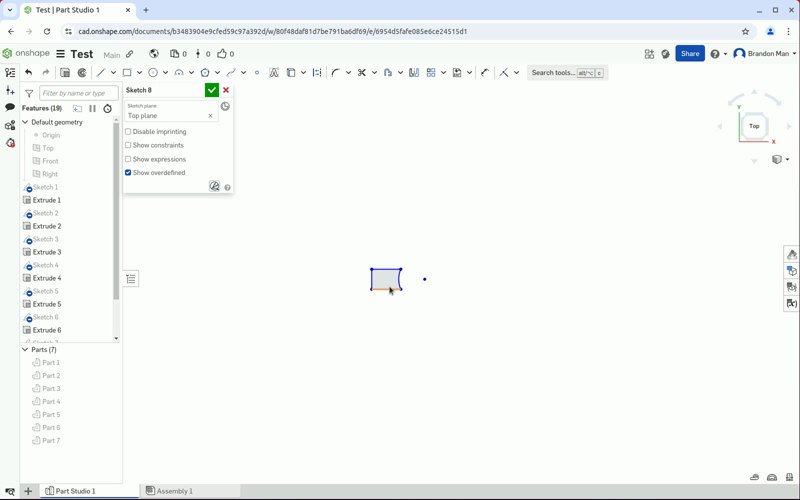
scroll(6)
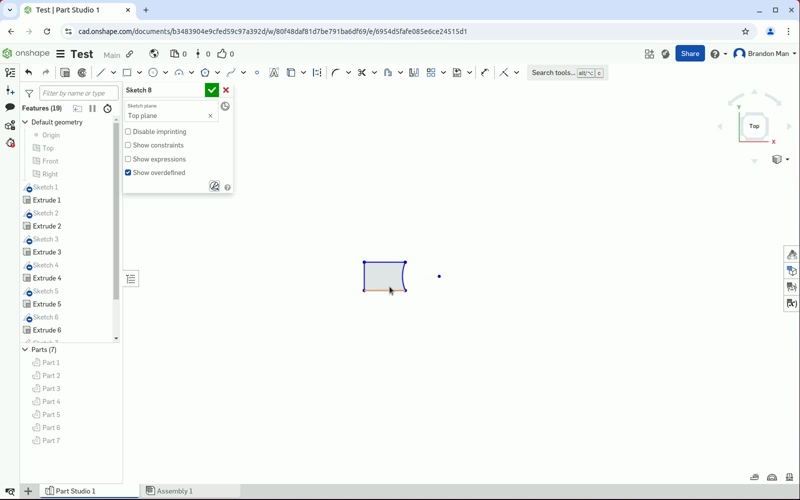
scroll(6)
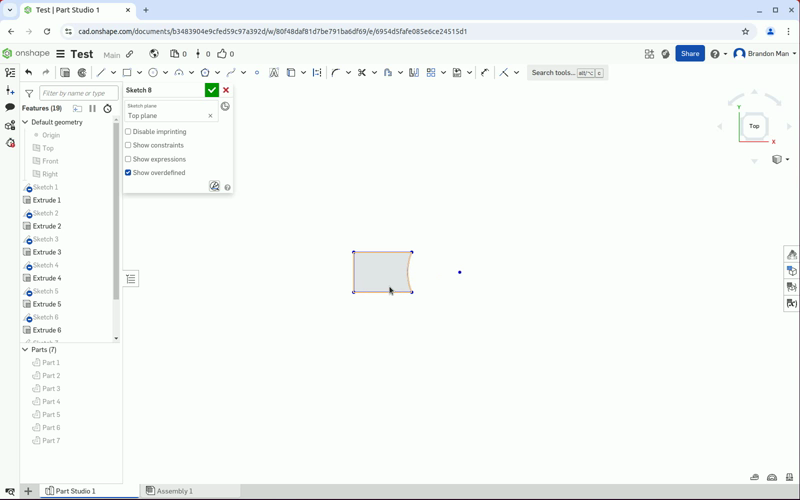
scroll(6)
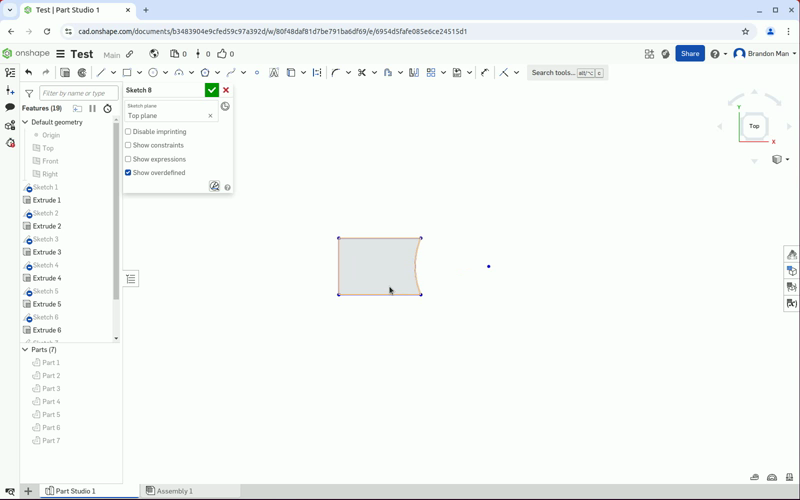
scroll(6)
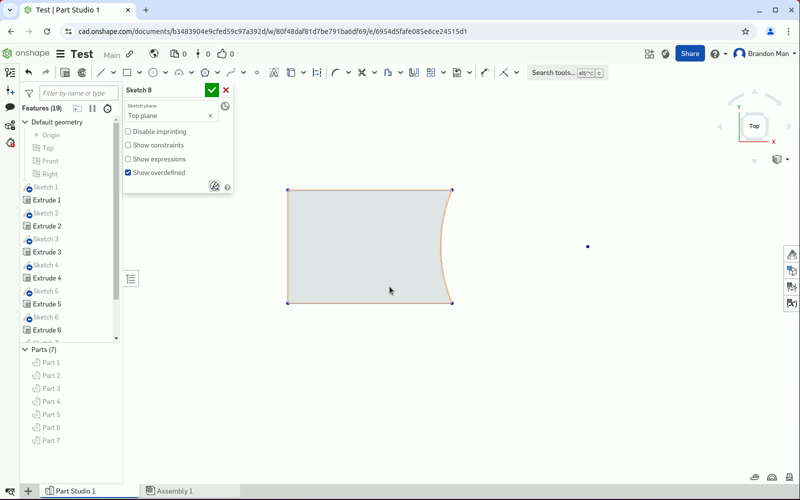
click(389, 286)
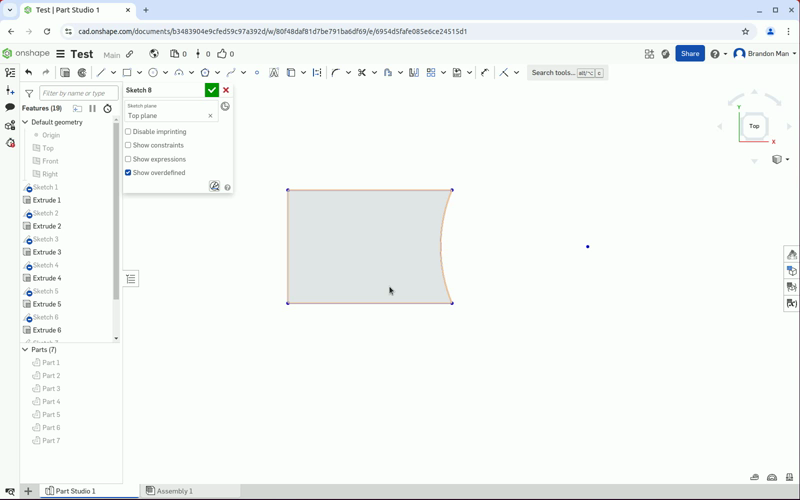
scroll(-6)
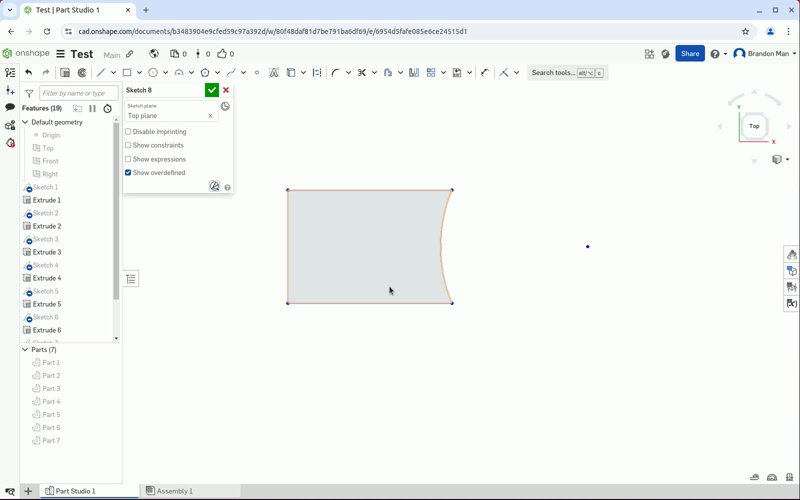
scroll(-6)
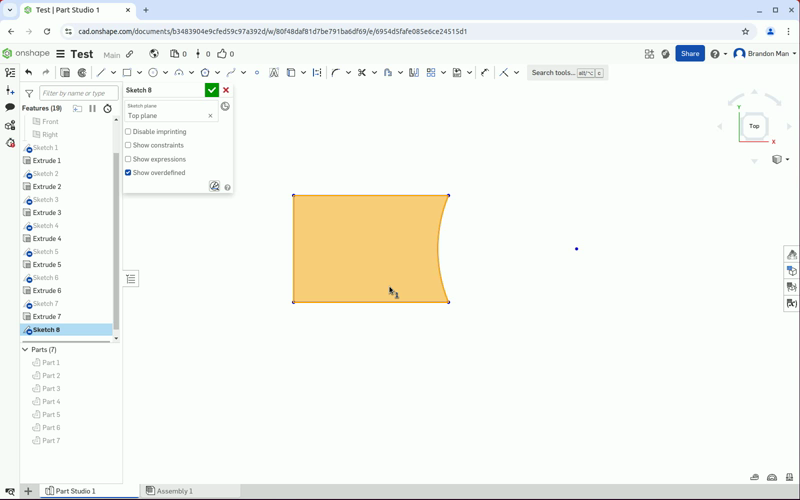
scroll(-6)
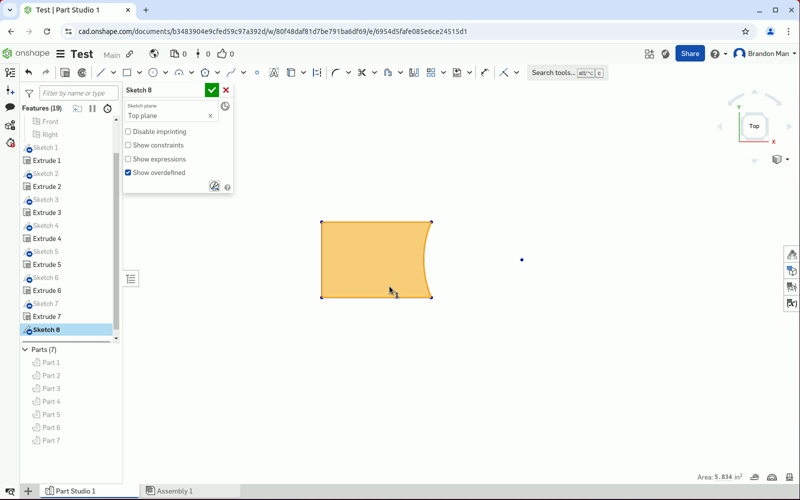
scroll(-6)
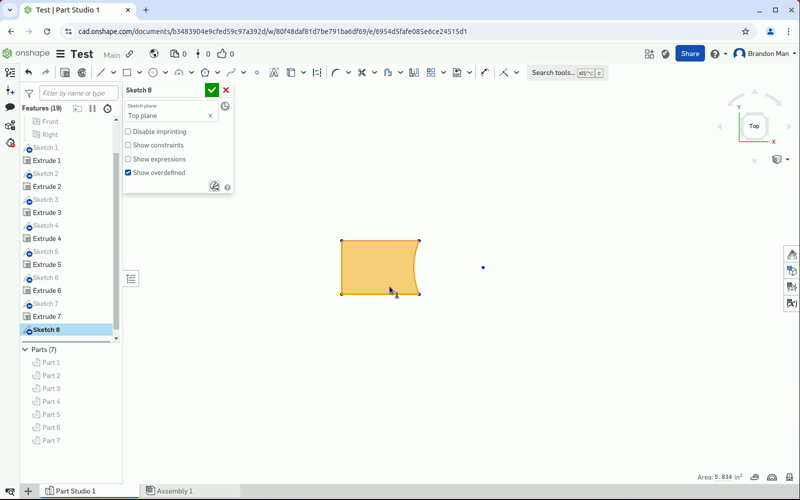
scroll(-6)
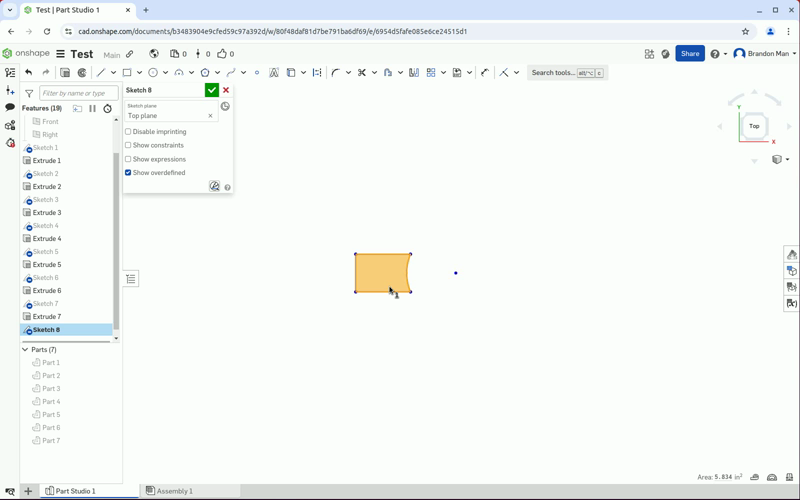
scroll(-6)
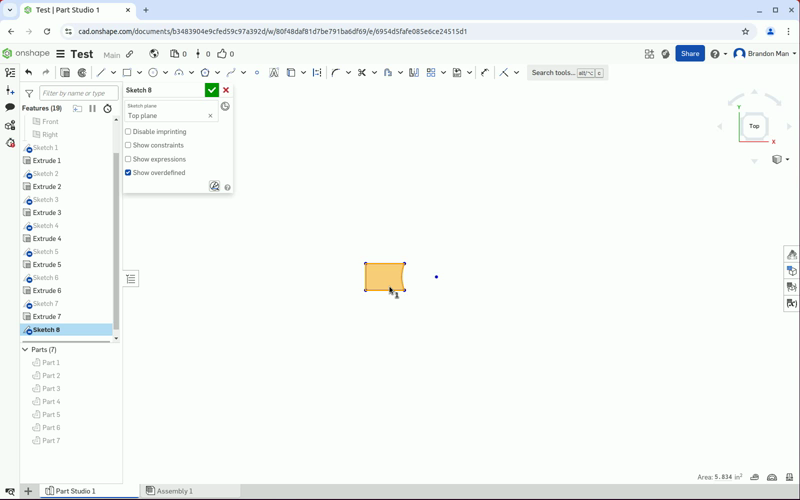
scroll(-6)
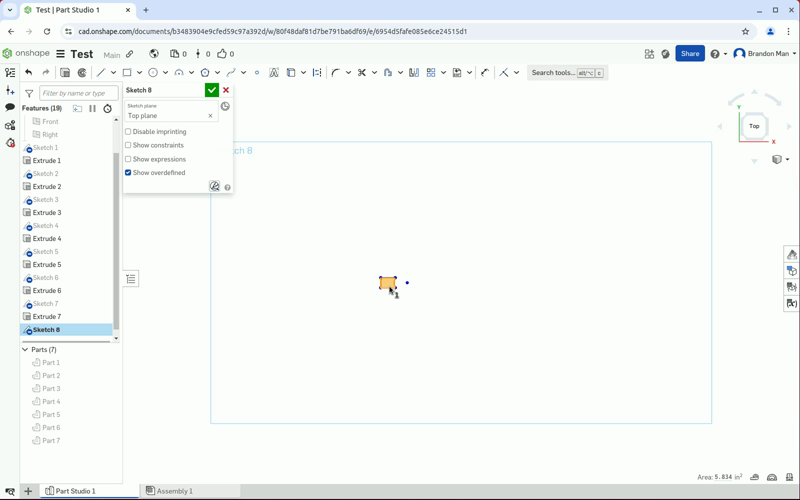
mouse_move(73, 352)
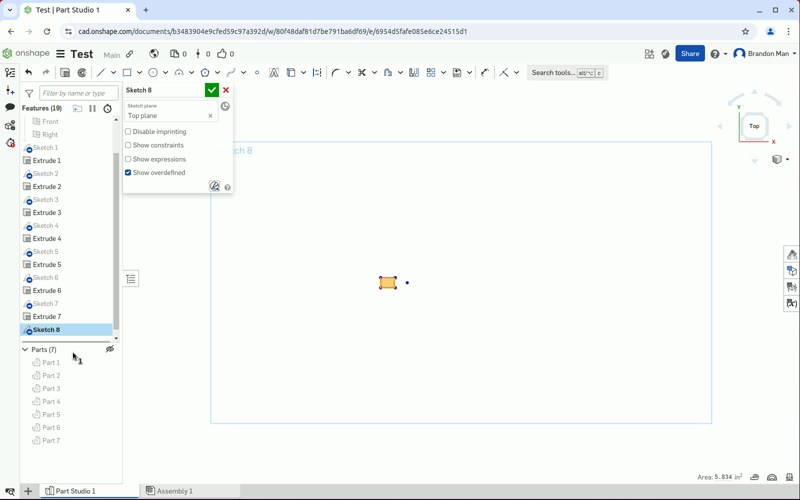
key(shift+y)
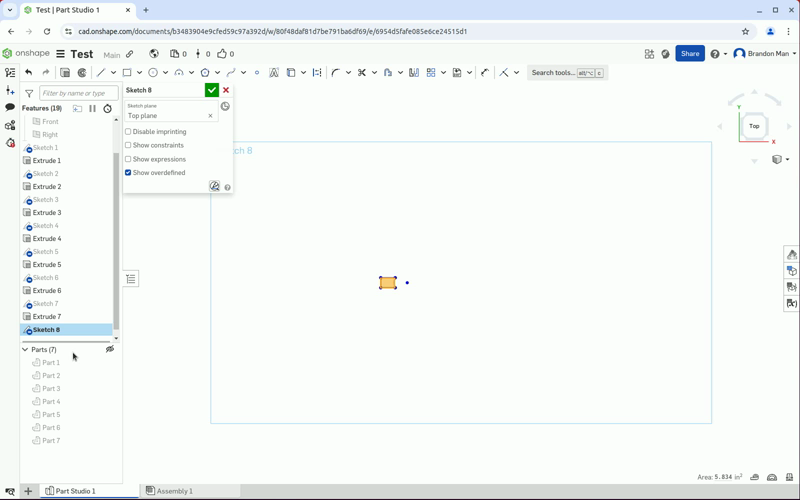
key(shift+e)
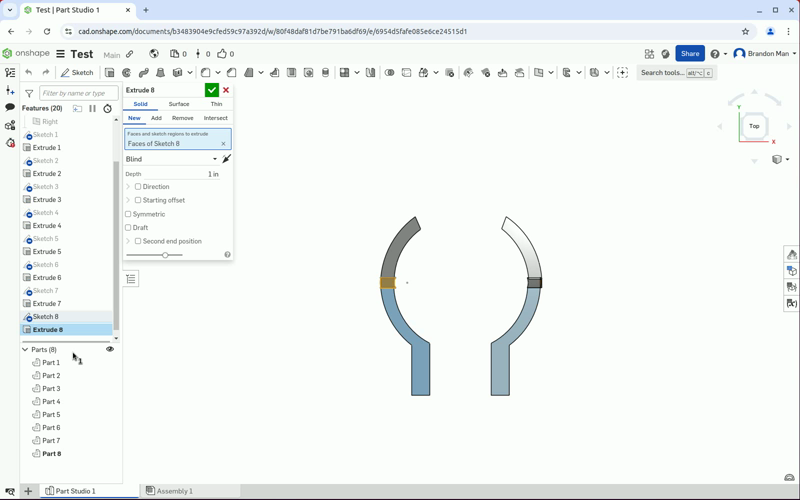
mouse_move(143, 106)
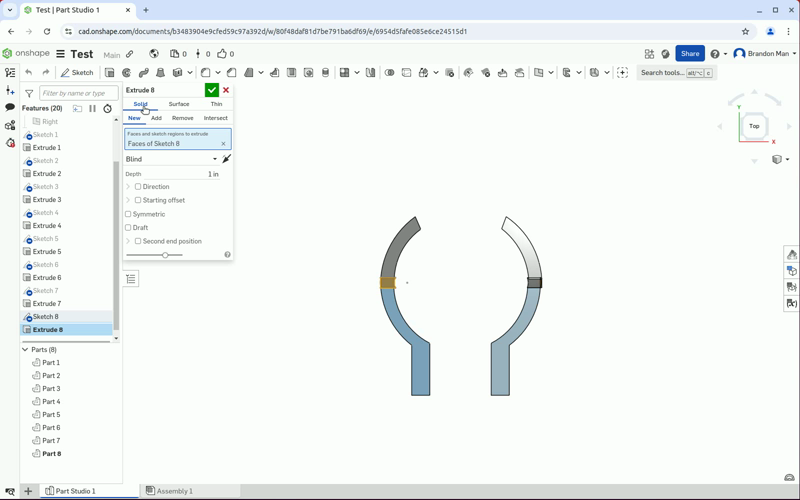
click(143, 106)
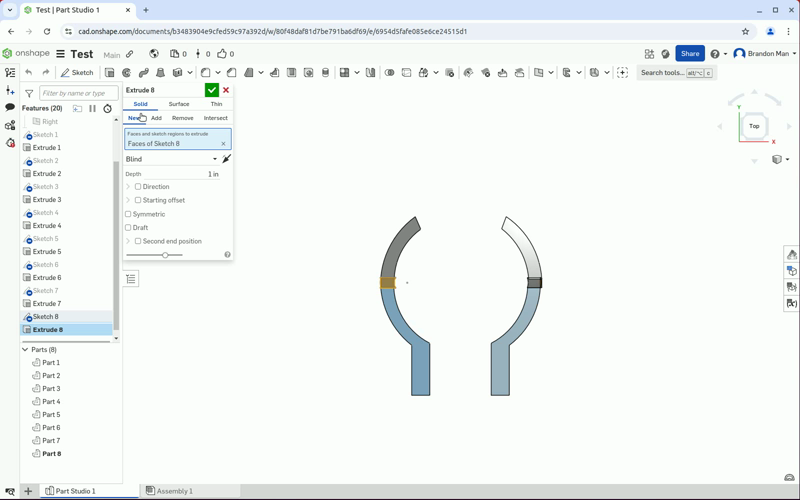
mouse_move(137, 120)
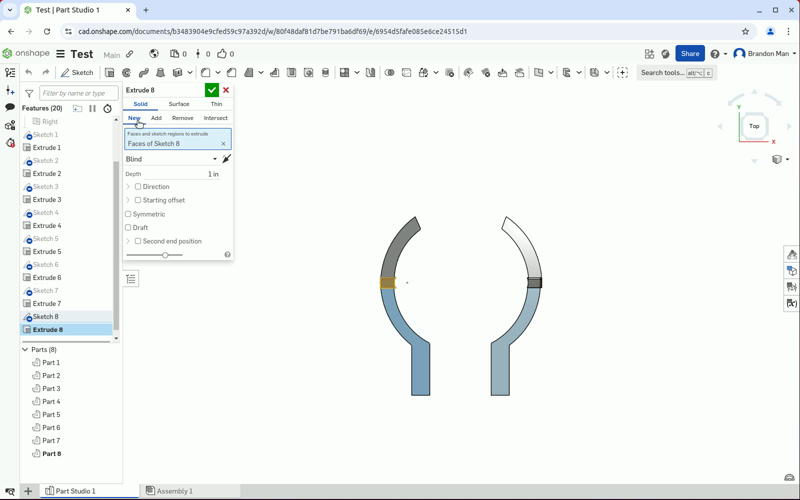
click(137, 120)
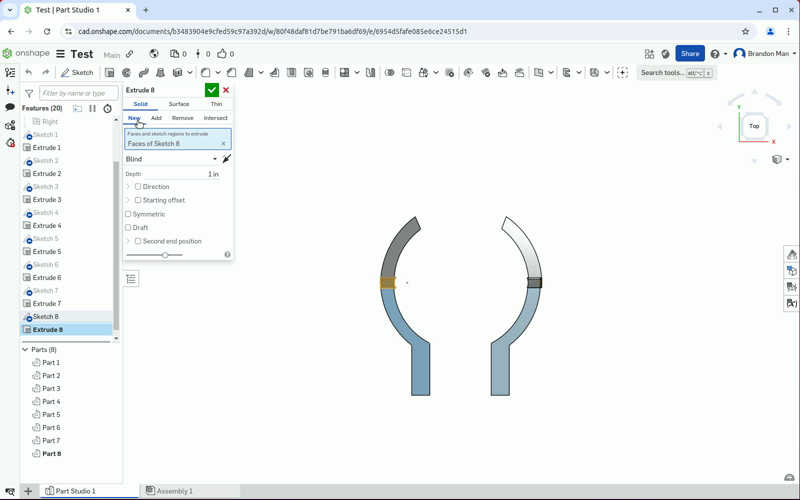
key(tab, 4)
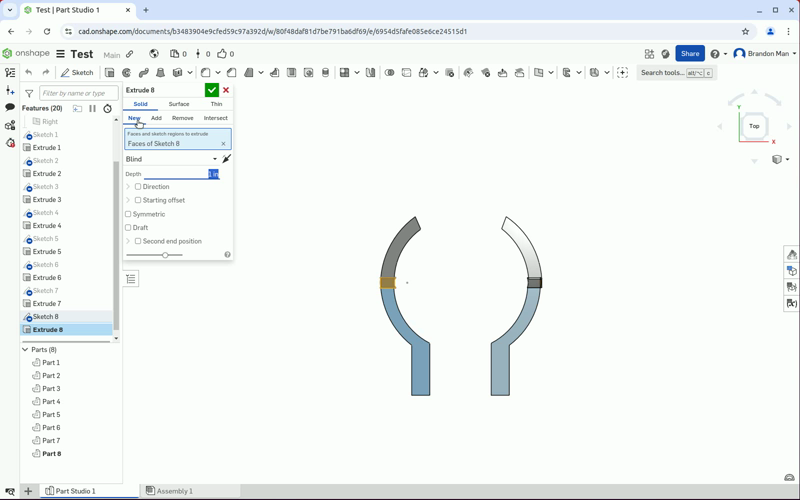
text(2.648)
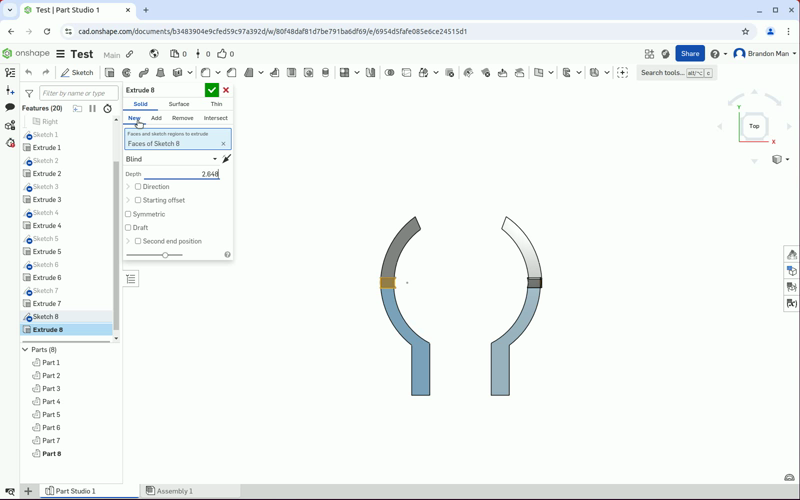
key(enter)
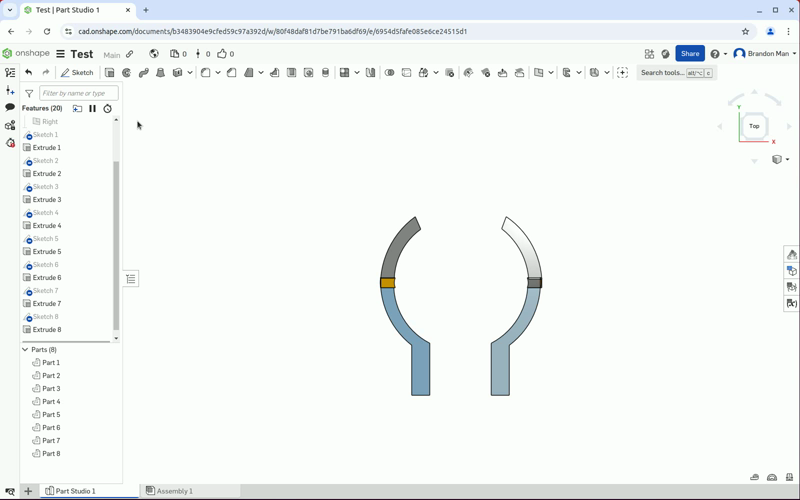
key(shift+h)
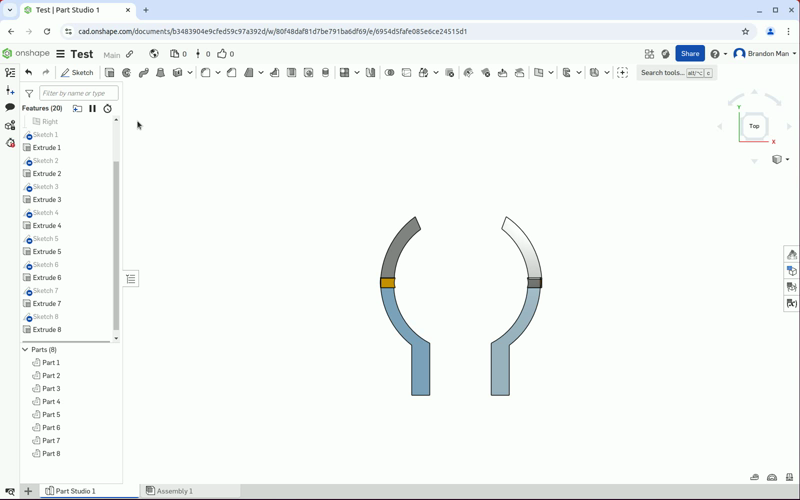
key(shift+h)
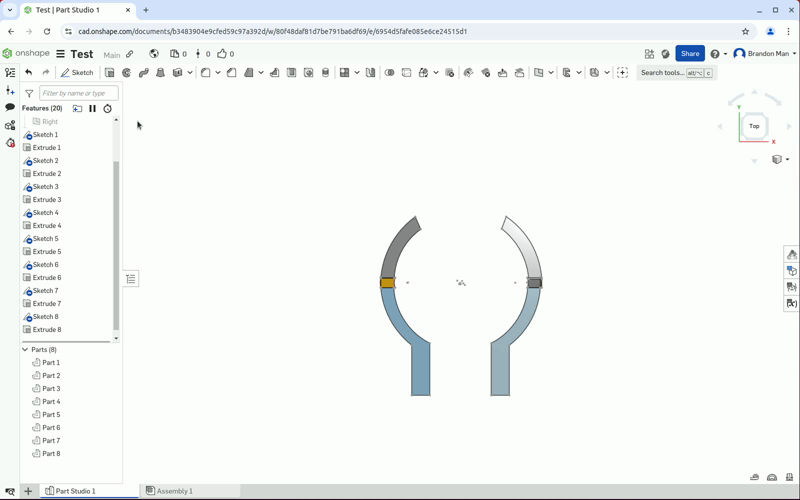
key(shift+7)
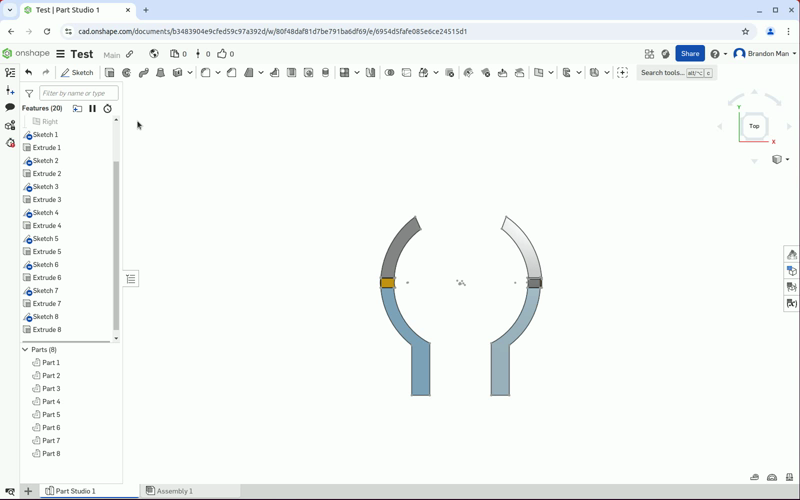
key(up, 3)
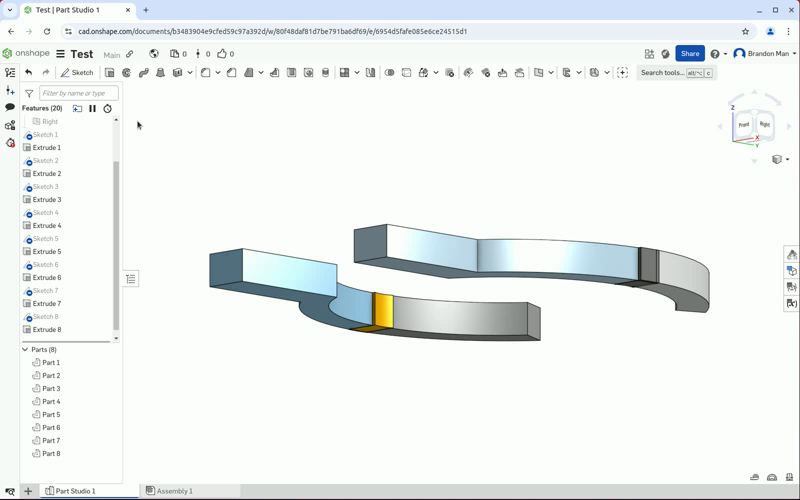
key(left, 3)
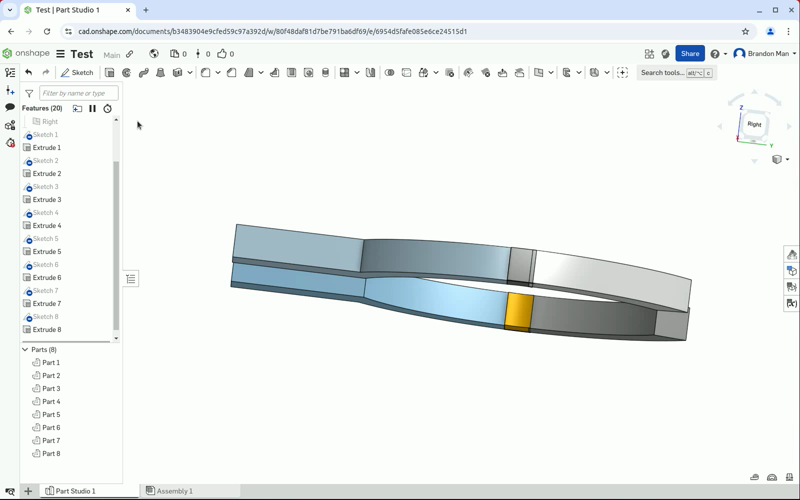
key(right, 3)
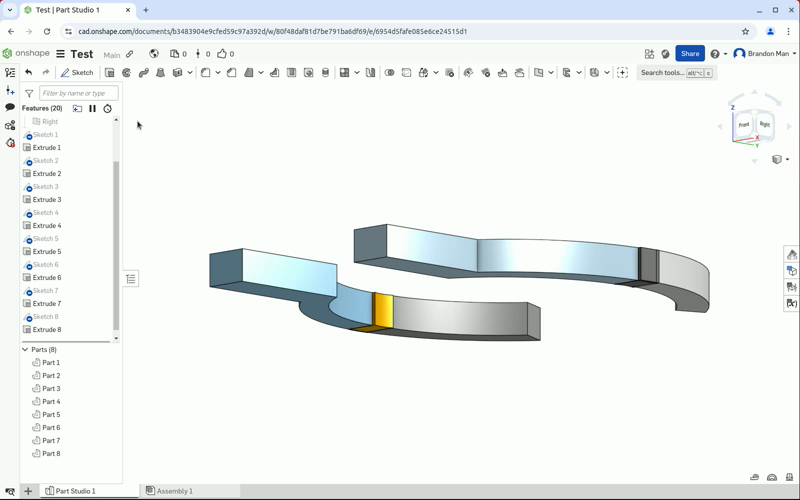
key(down, 3)
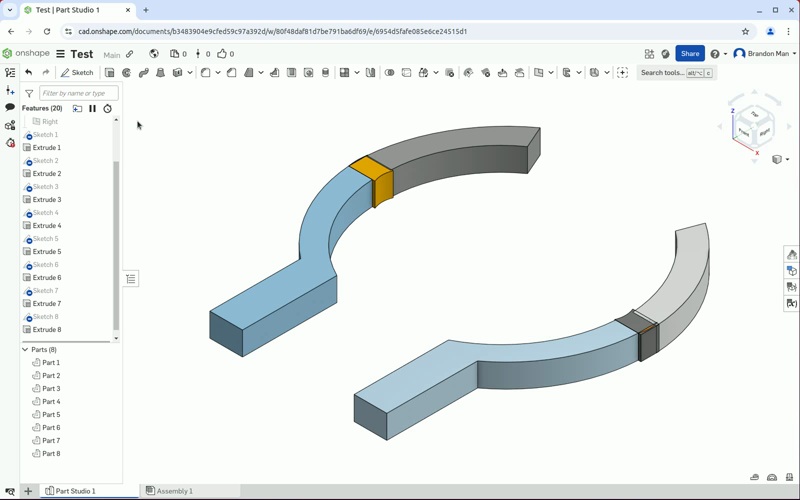
mouse_move(69, 137)
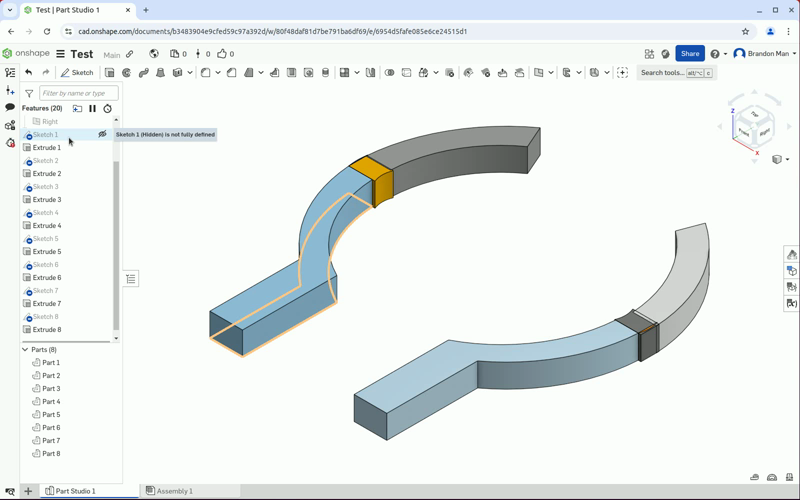
click(69, 137)